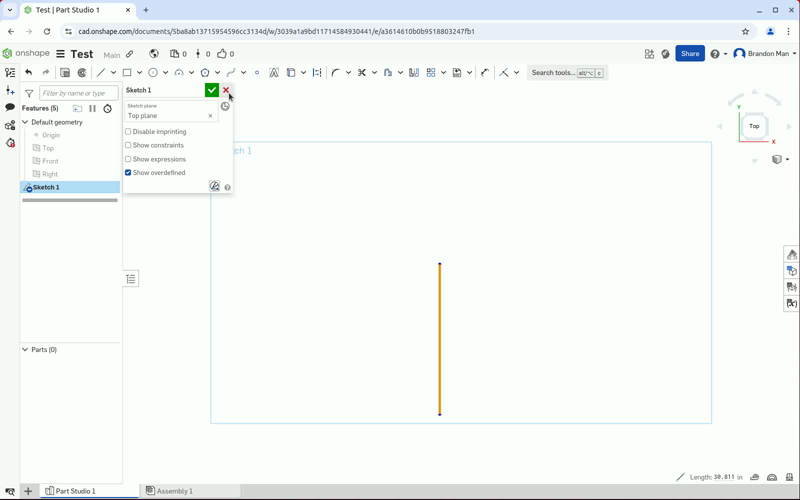
key(shift+h)
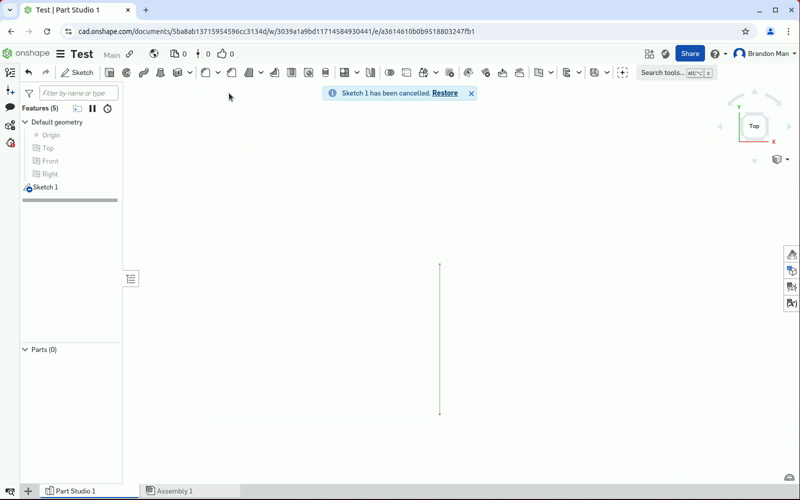
key(shift+s)
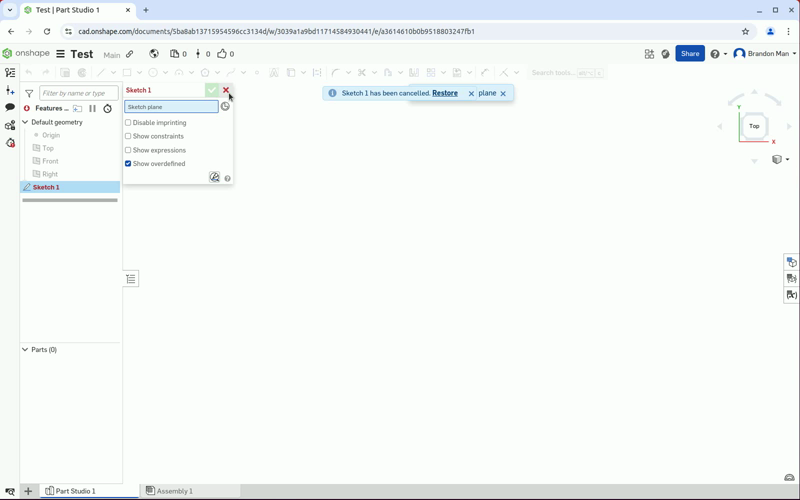
mouse_move(73, 150)
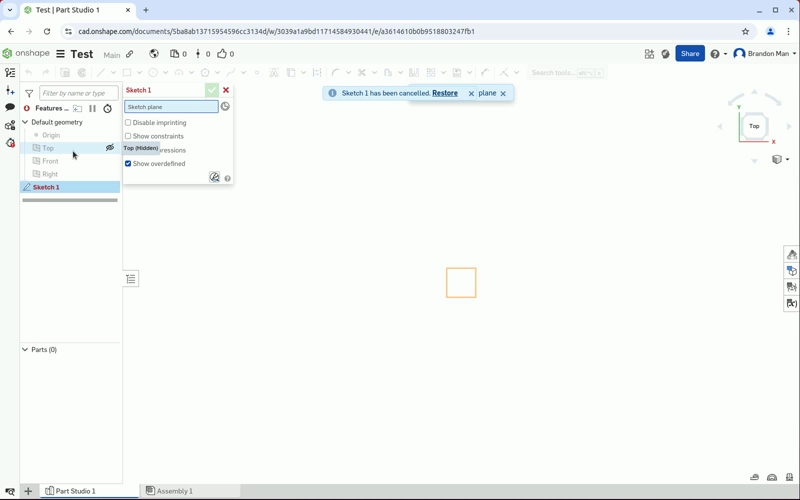
click(73, 150)
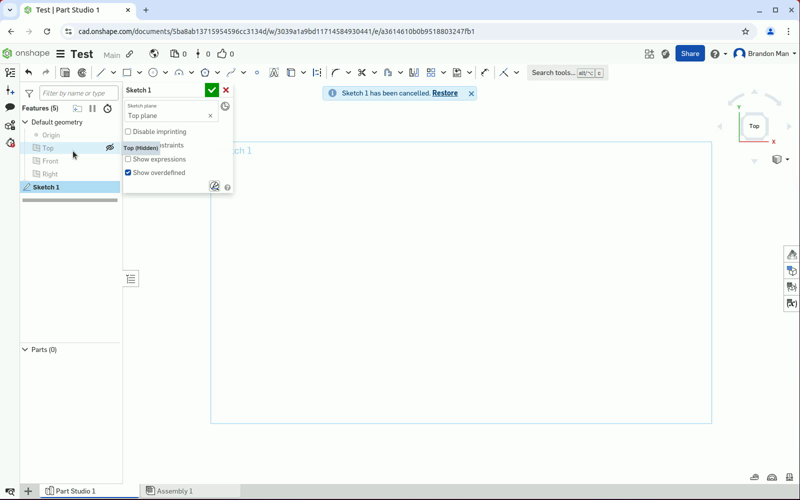
mouse_move(73, 352)
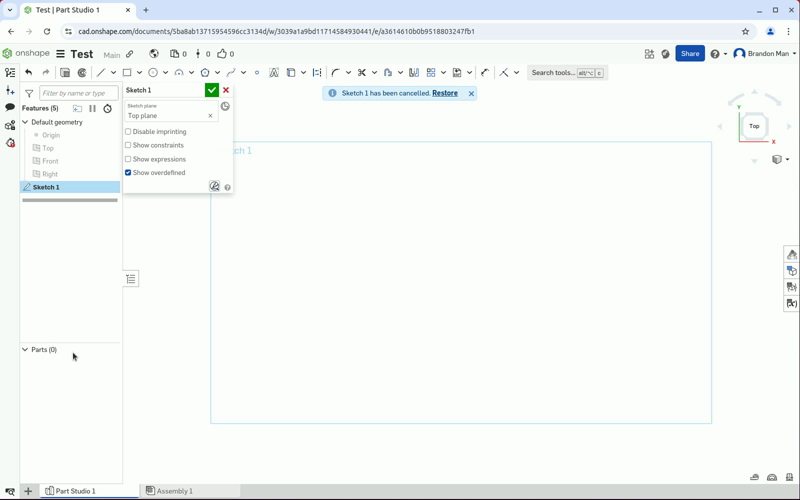
key(y)
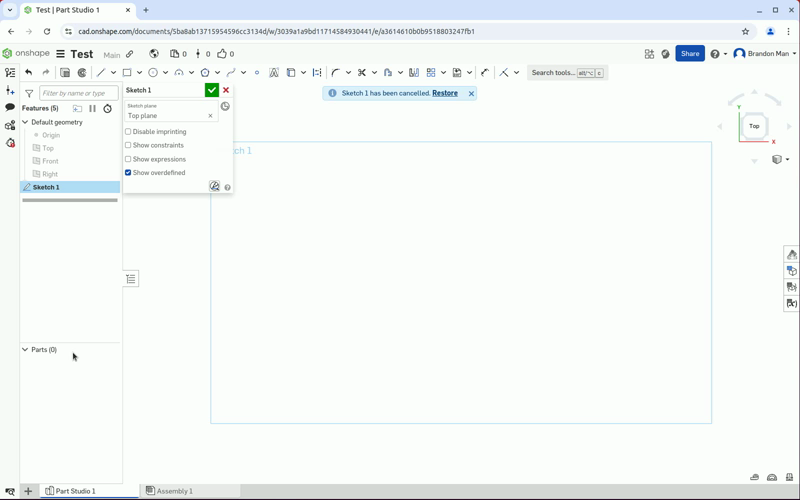
key(a)
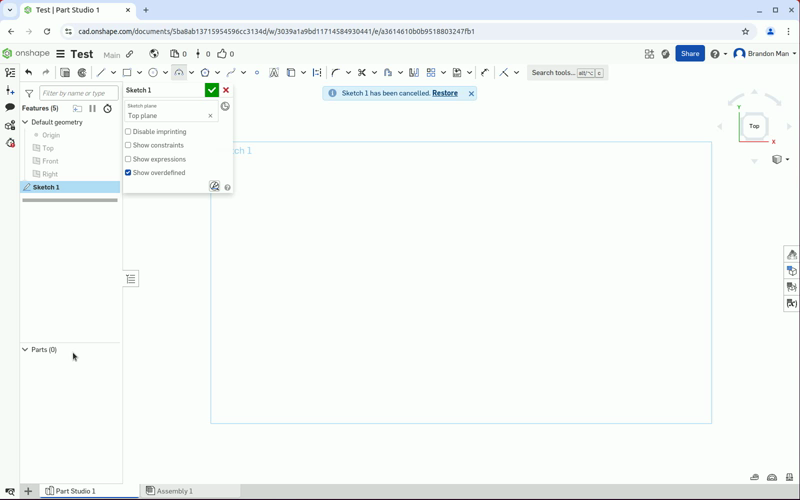
key_down(shift)
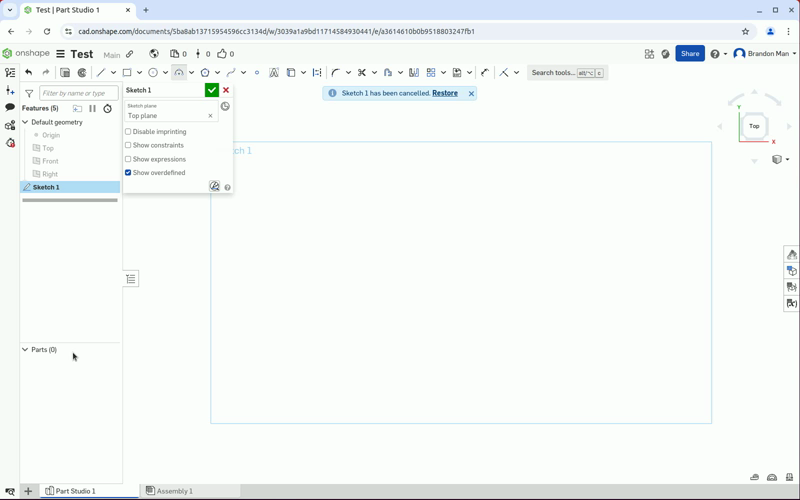
mouse_move(460, 273)
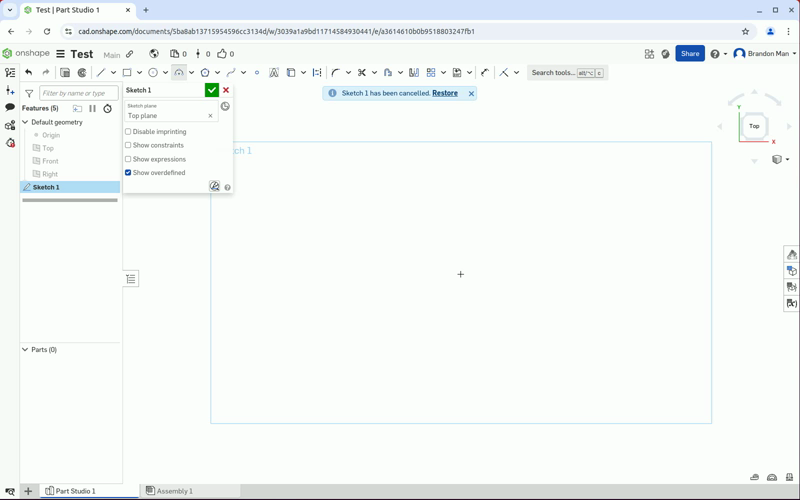
click(460, 273)
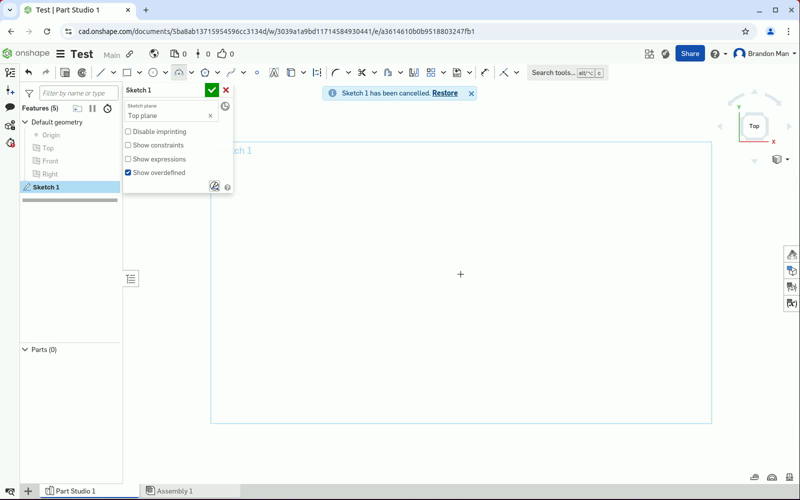
key_up(shift)
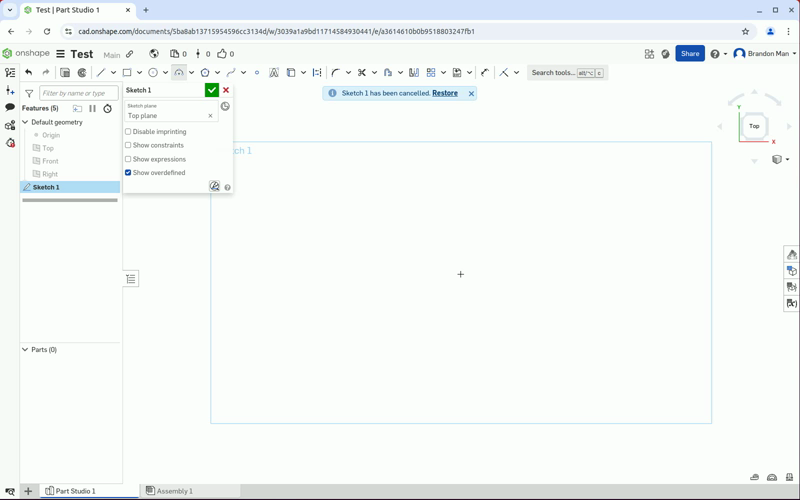
key_down(shift)
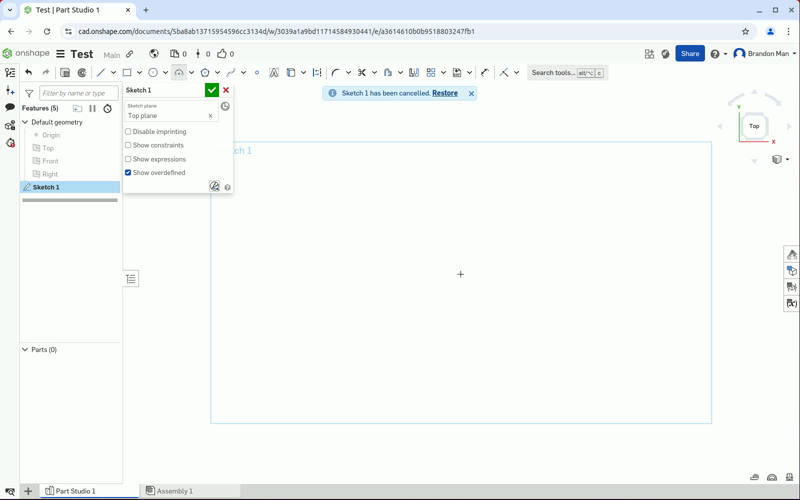
mouse_move(470, 282)
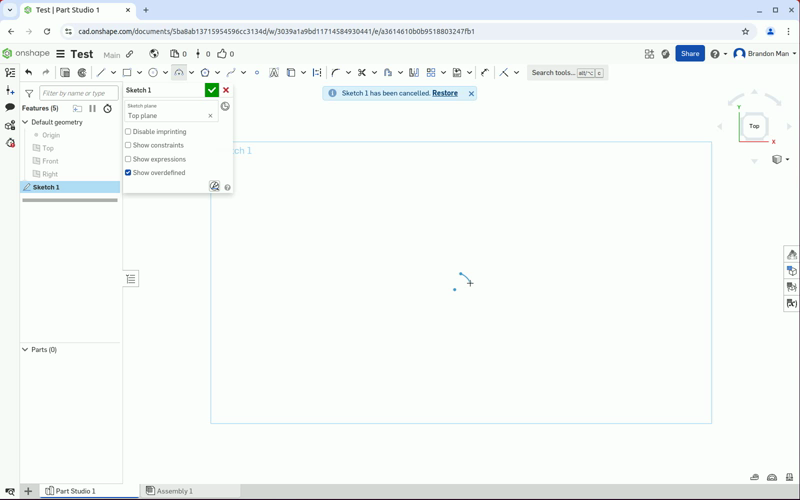
click(470, 282)
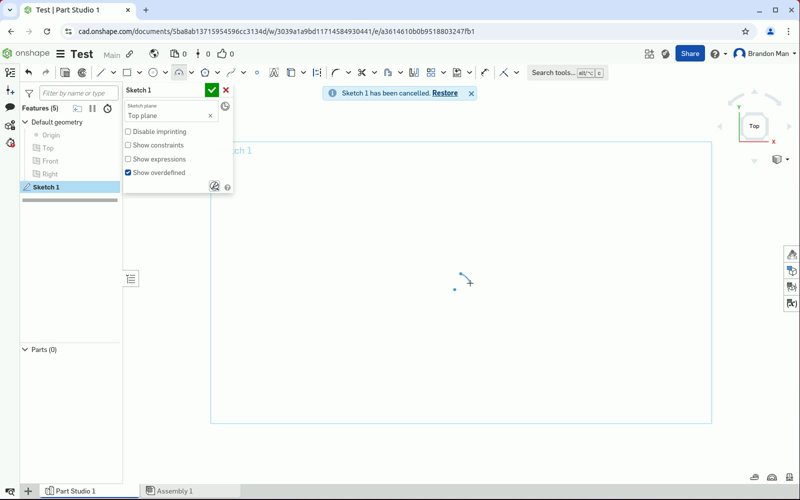
mouse_move(463, 280)
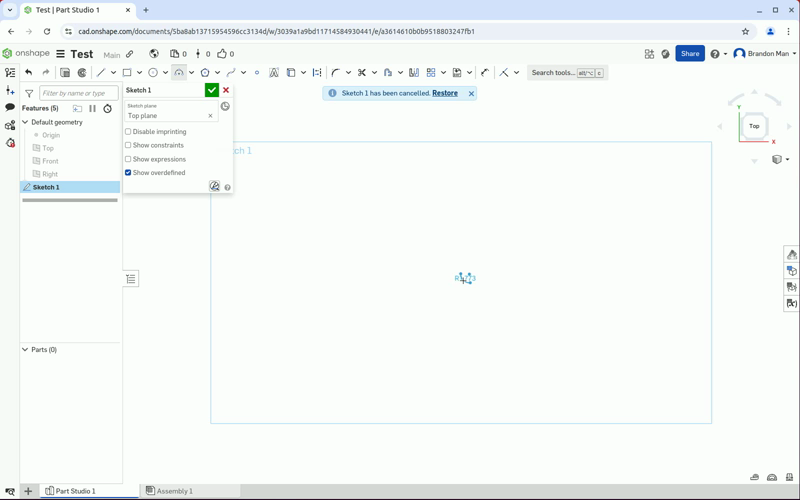
click(463, 280)
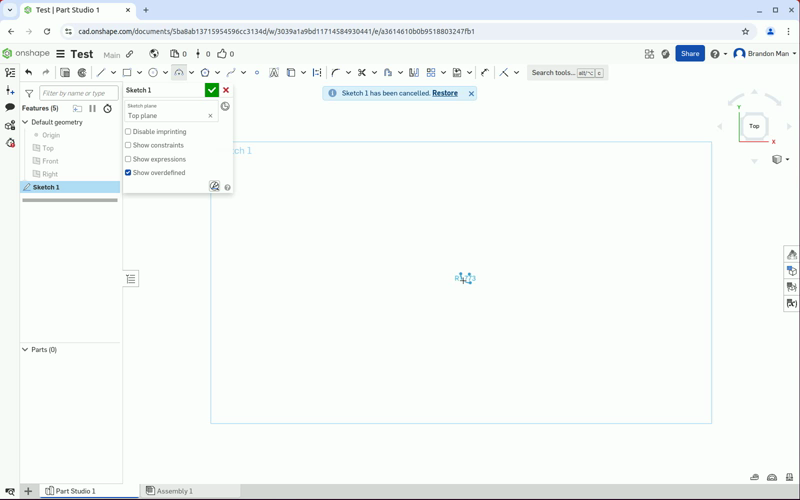
key_up(shift)
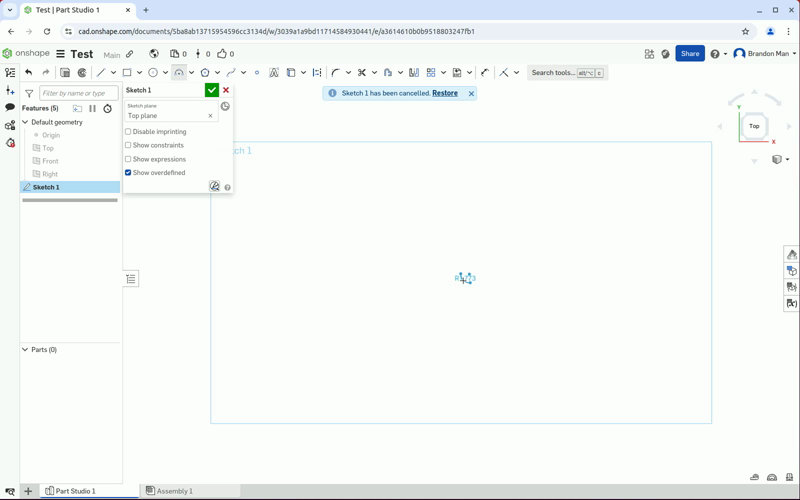
key(esc)
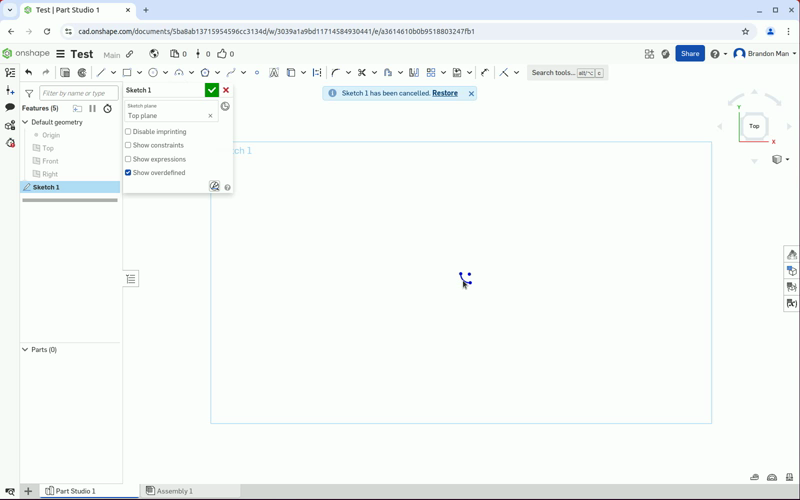
key(l)
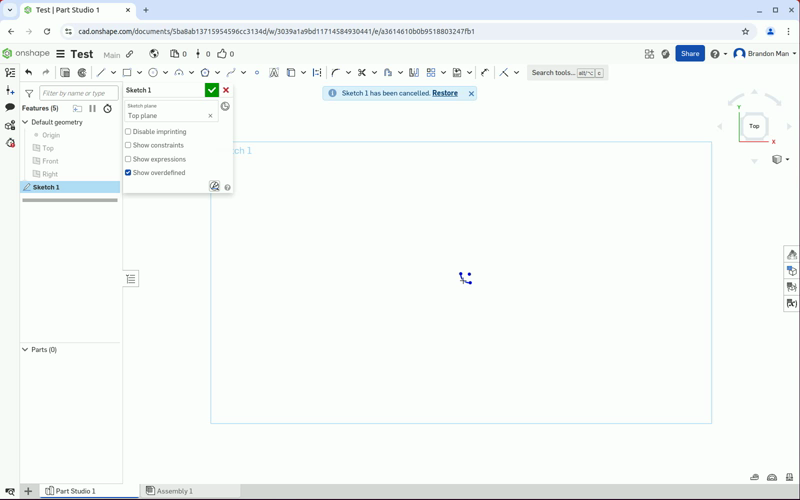
mouse_move(470, 282)
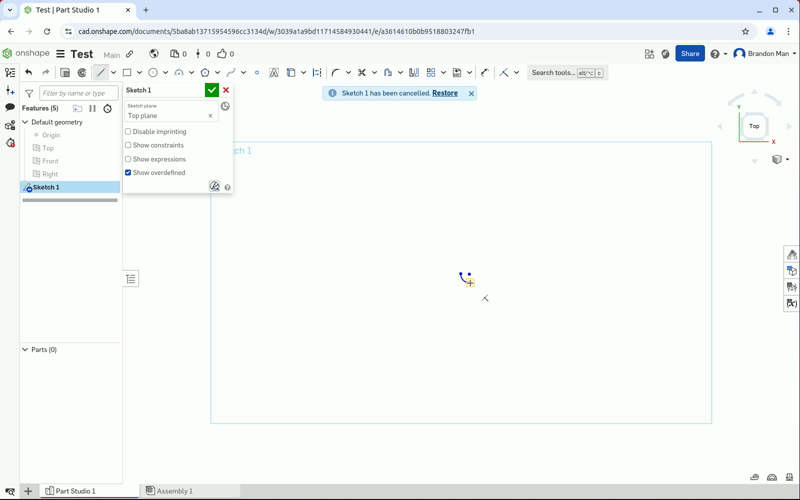
click(470, 282)
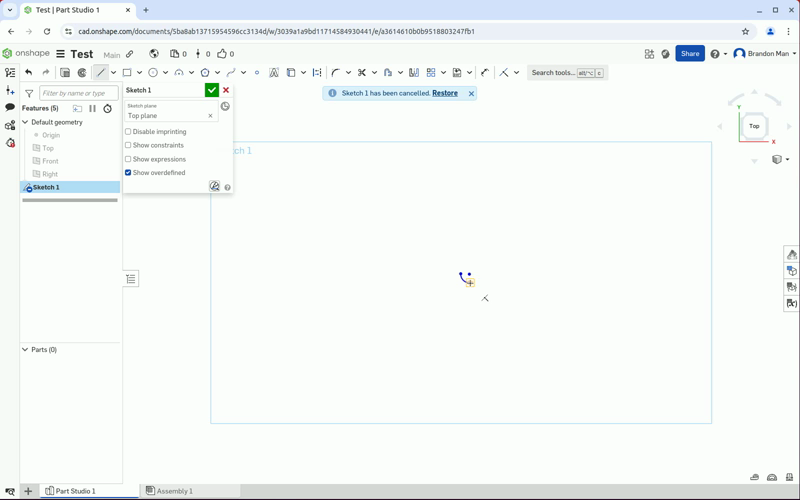
key_down(shift)
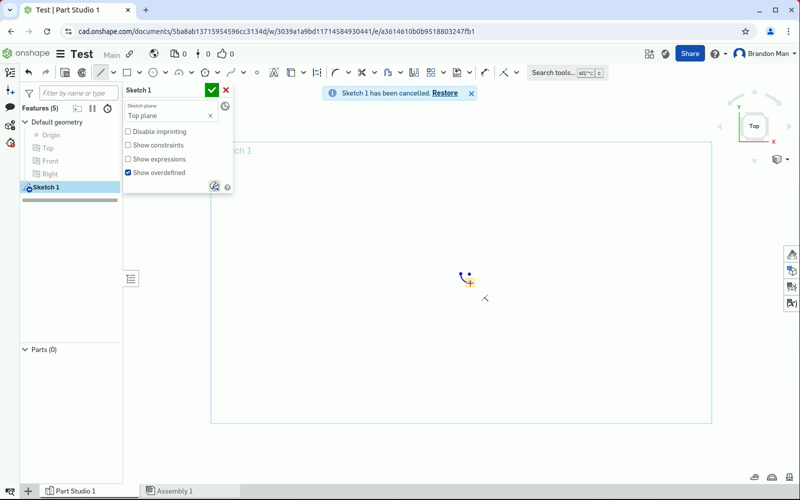
mouse_move(561, 282)
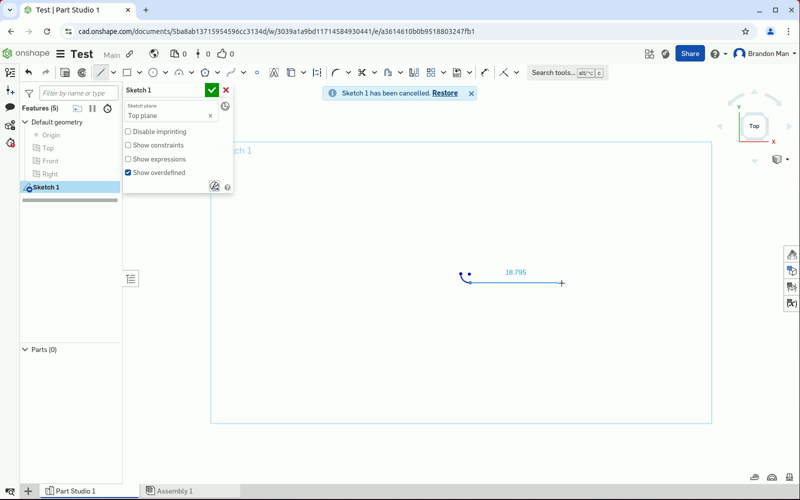
click(561, 282)
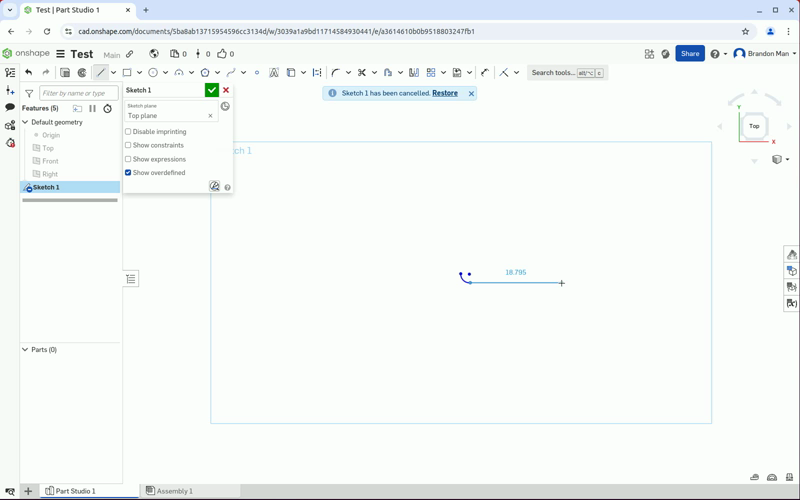
key_up(shift)
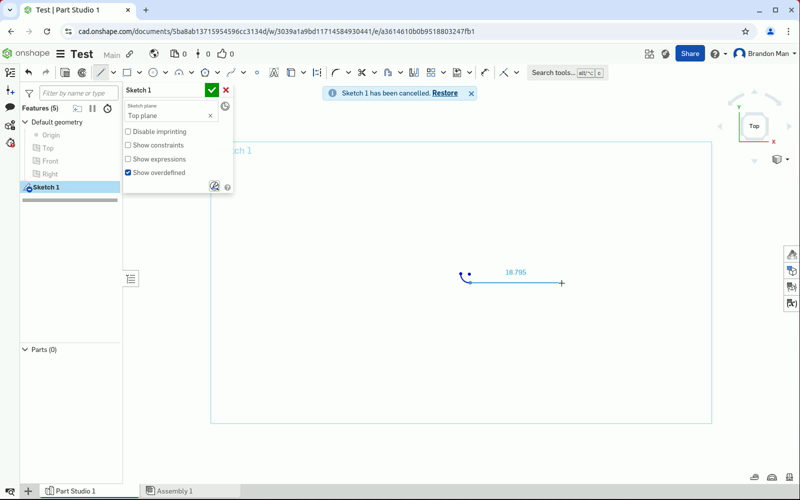
key(esc)
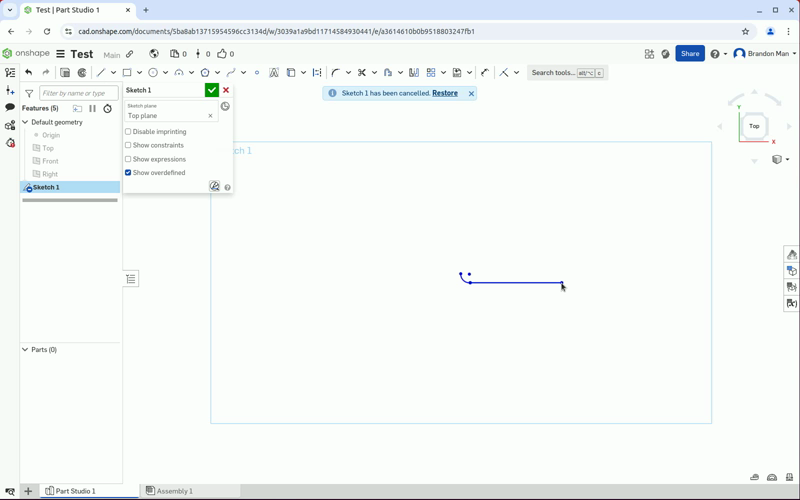
key(a)
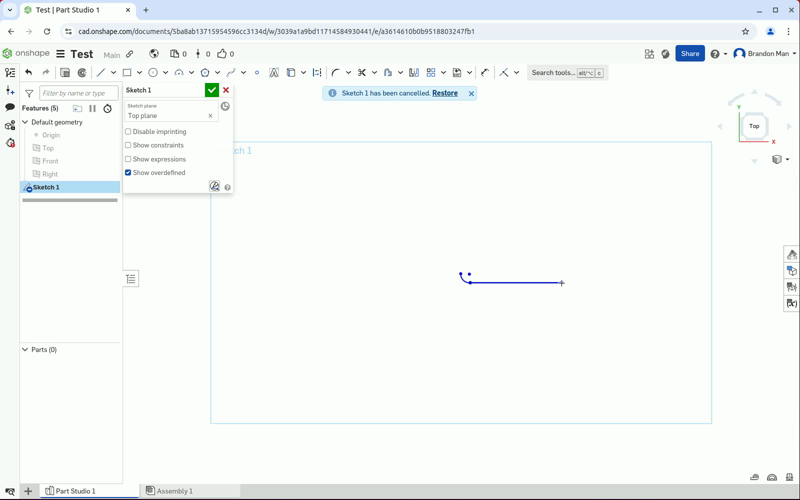
mouse_move(561, 282)
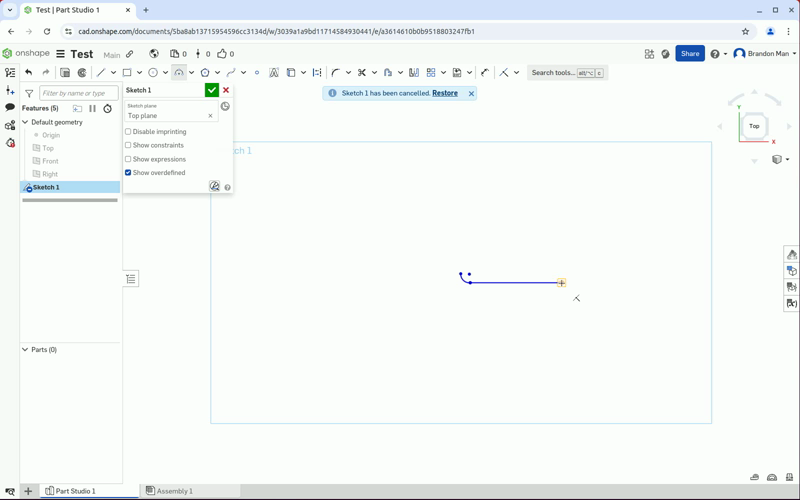
click(561, 282)
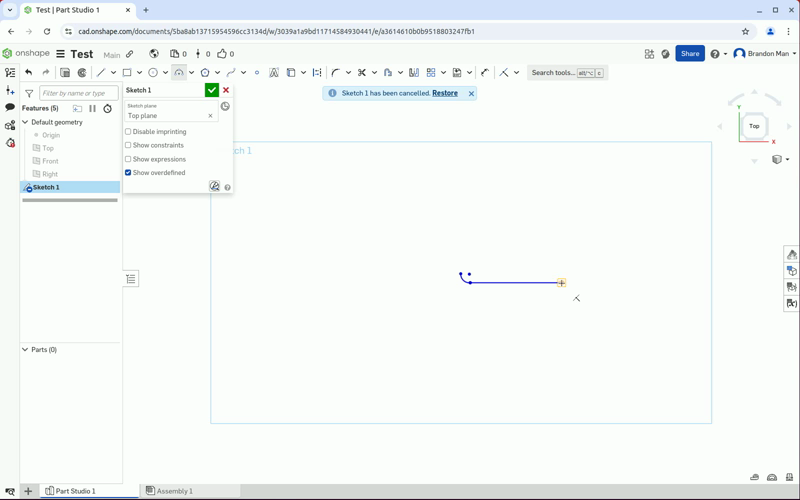
key_down(shift)
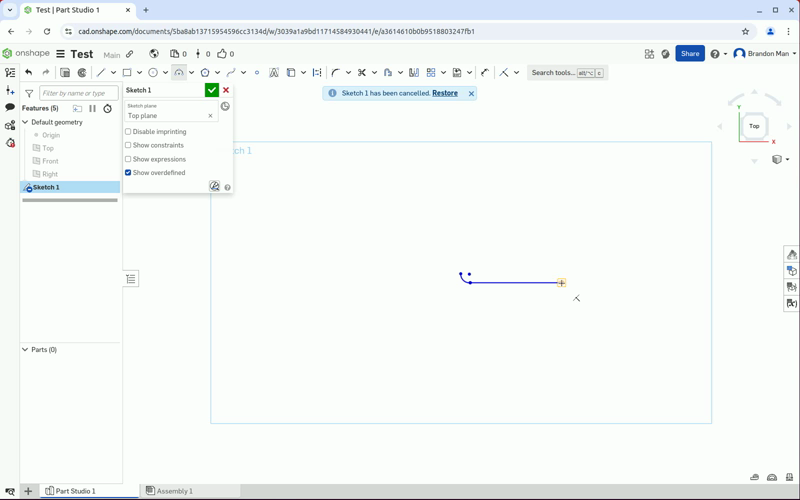
mouse_move(570, 273)
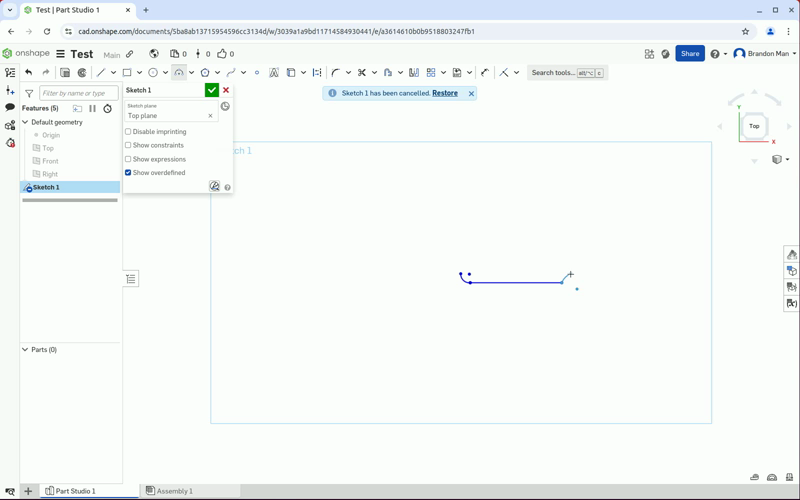
click(570, 273)
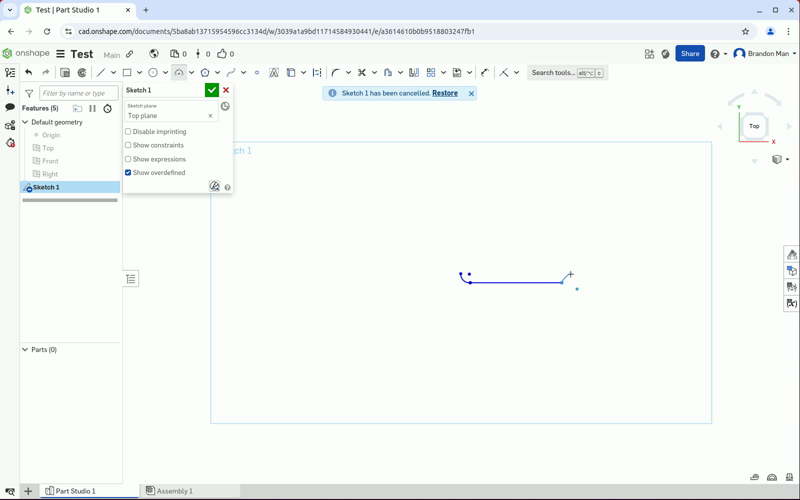
mouse_move(568, 280)
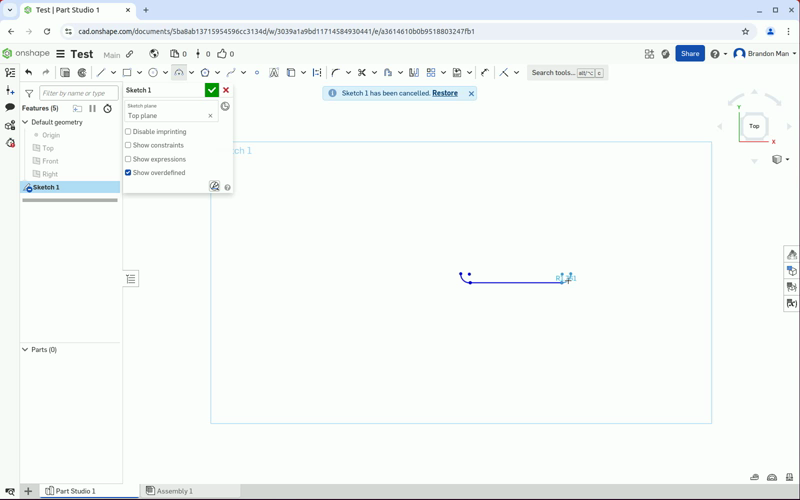
click(568, 280)
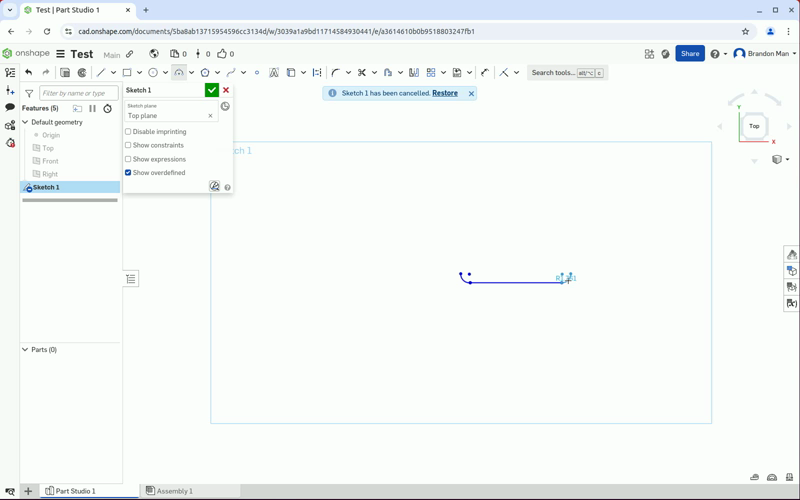
key_up(shift)
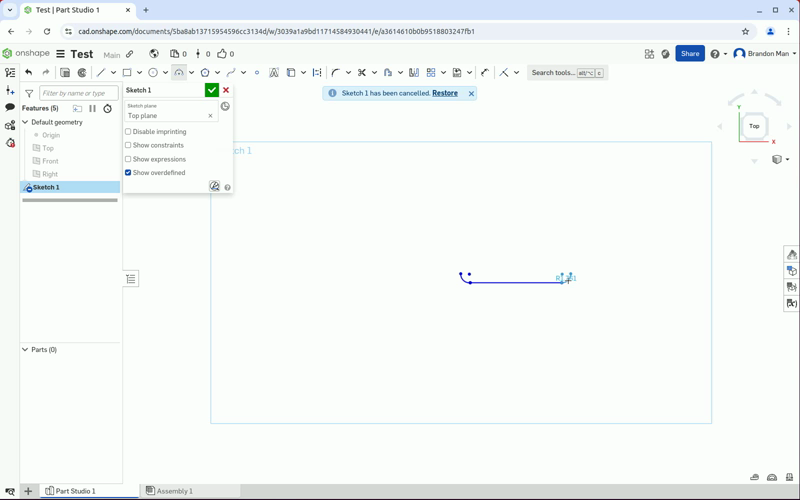
key(esc)
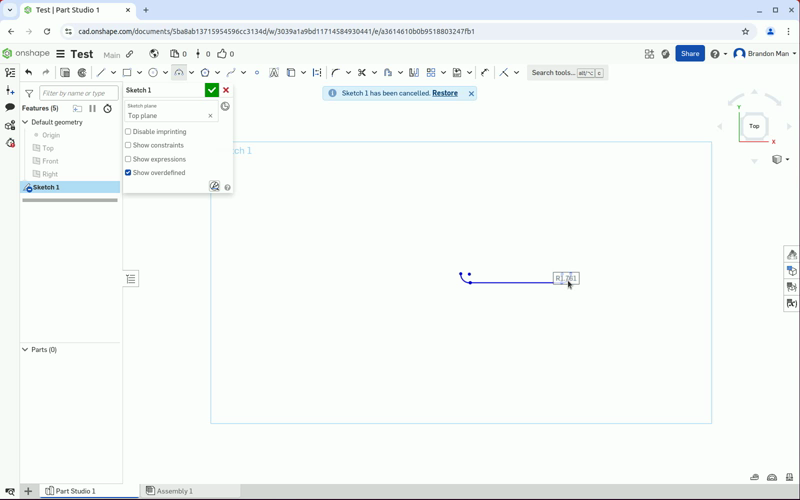
key(l)
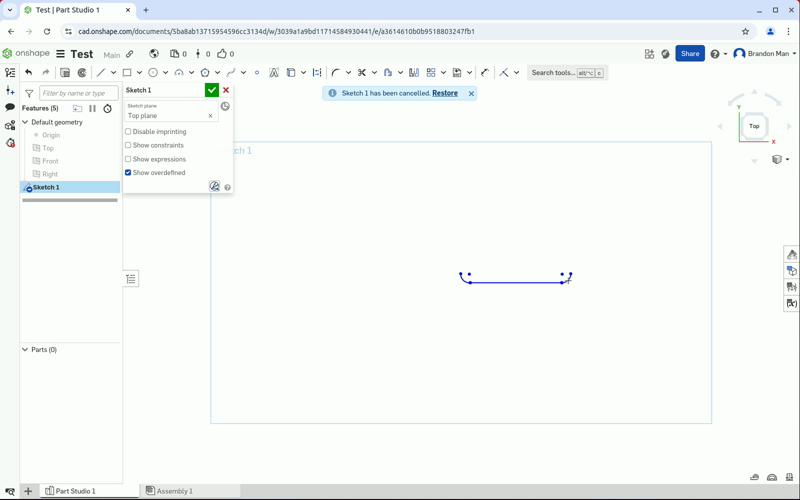
mouse_move(570, 273)
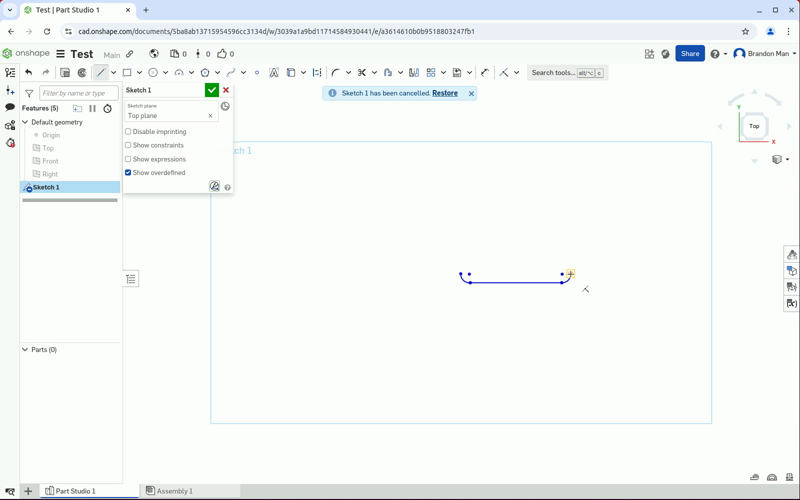
click(570, 273)
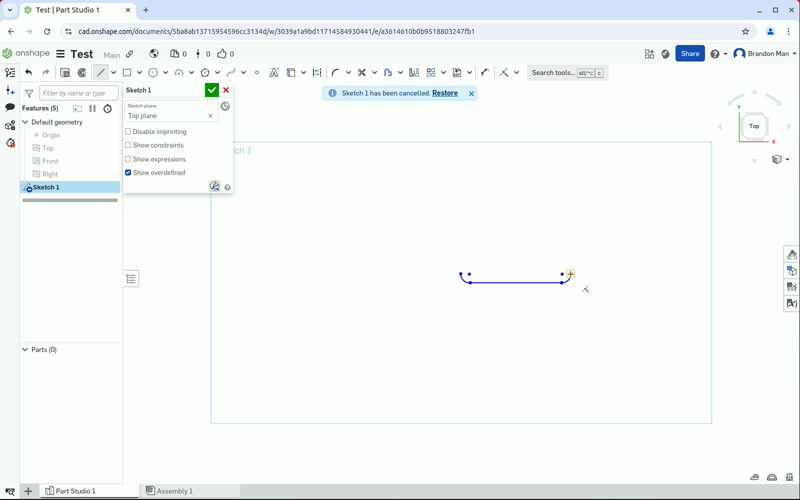
key_down(shift)
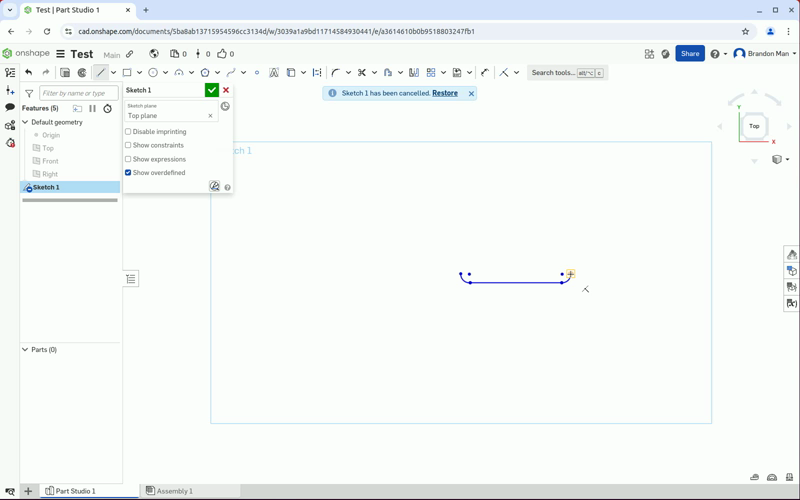
mouse_move(589, 273)
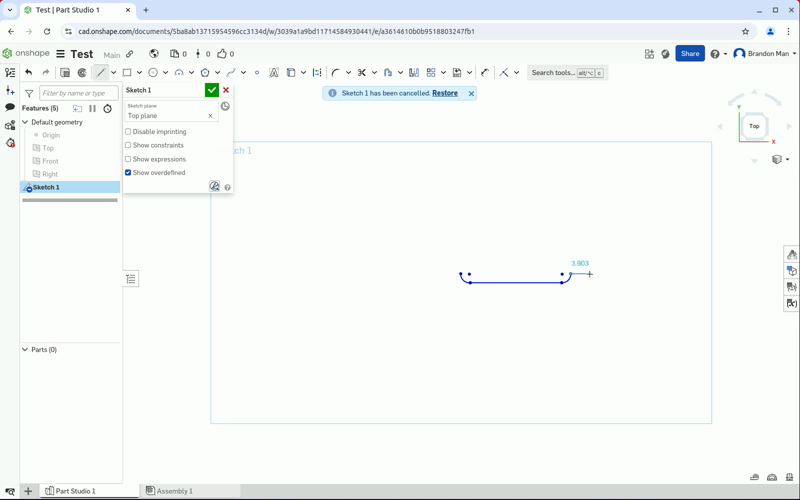
mouse_move(570, 237)
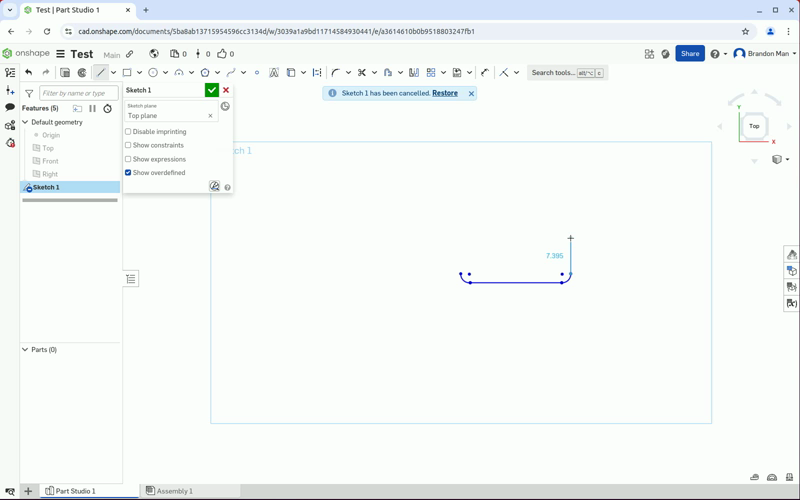
click(570, 237)
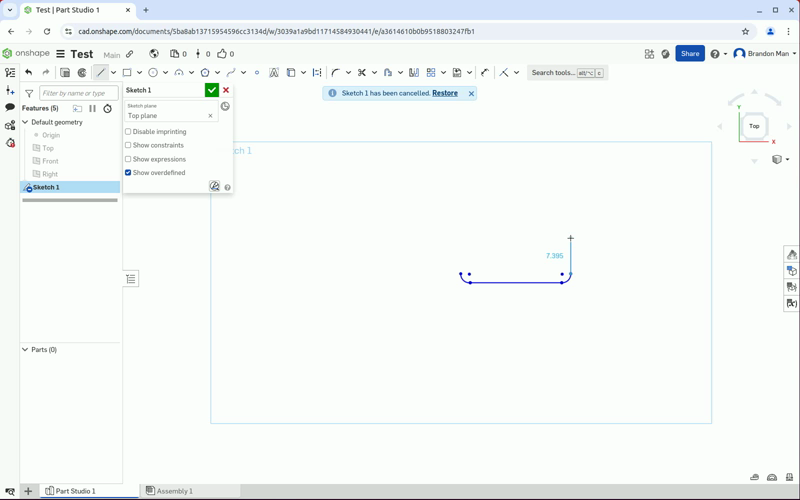
key_up(shift)
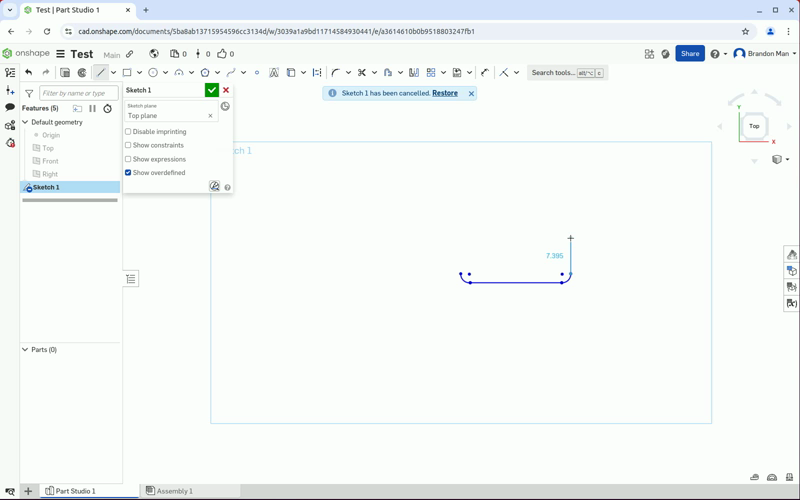
key(esc)
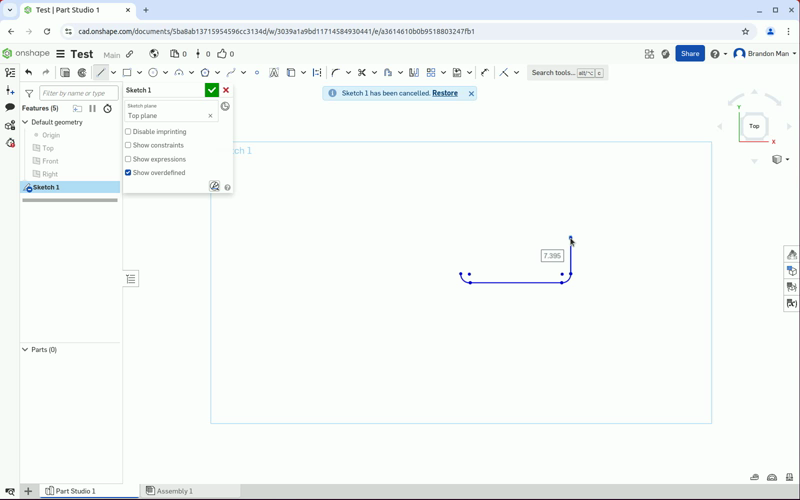
key(a)
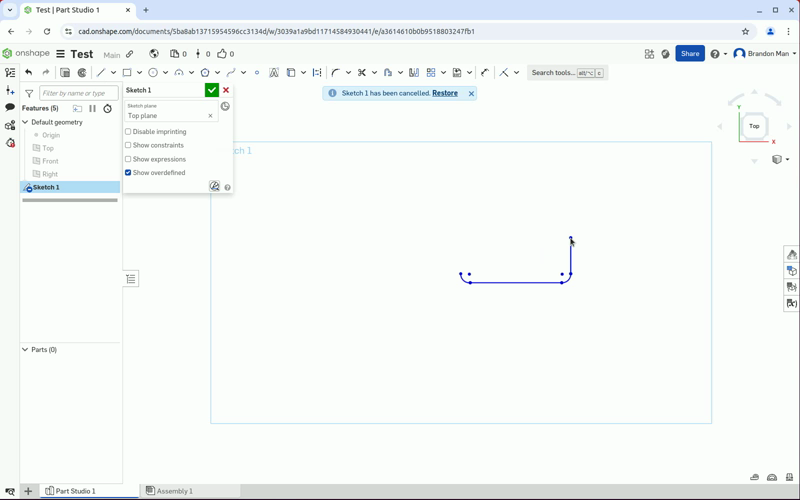
mouse_move(570, 237)
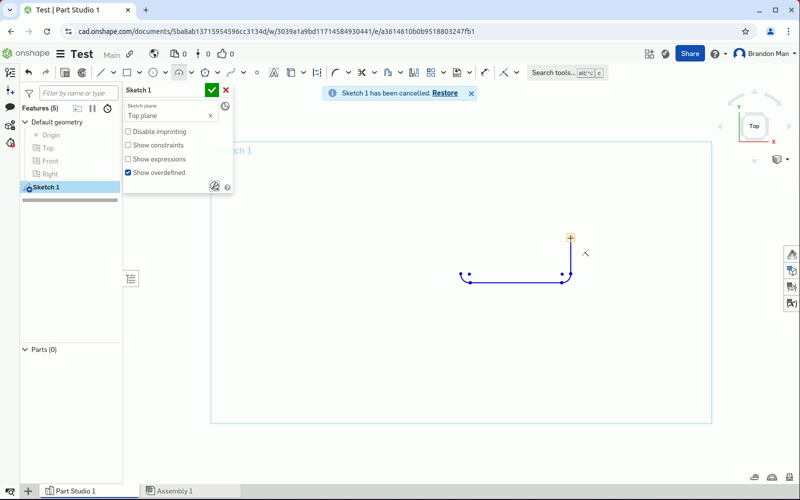
click(570, 237)
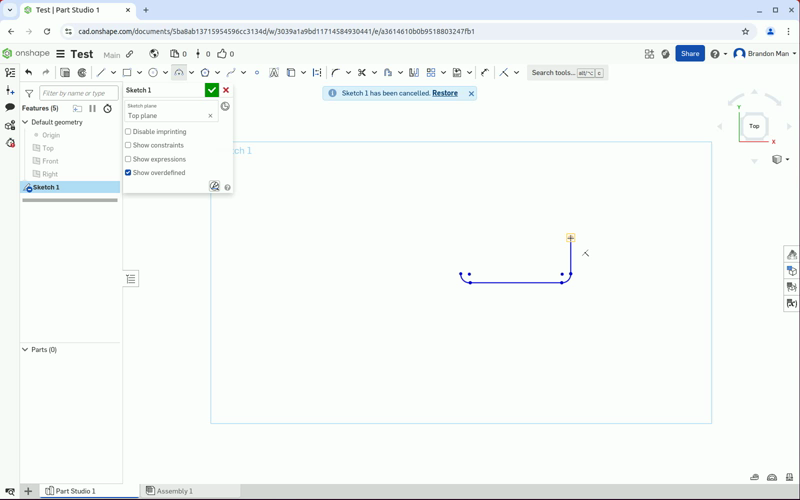
key_down(shift)
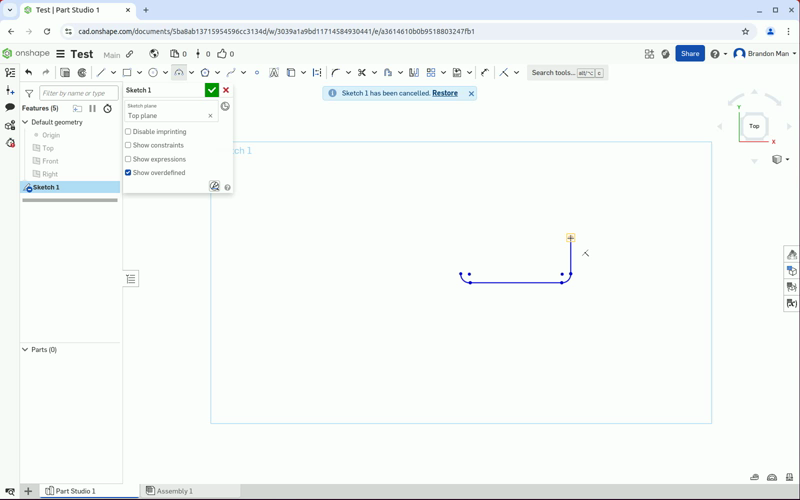
mouse_move(561, 228)
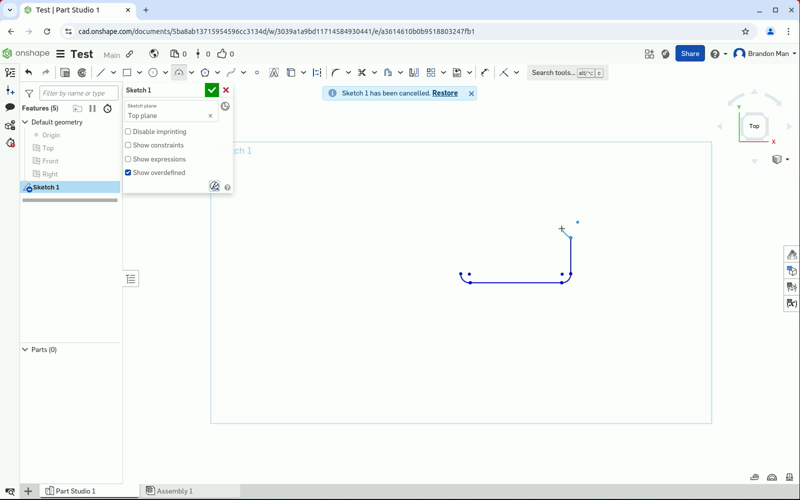
click(561, 228)
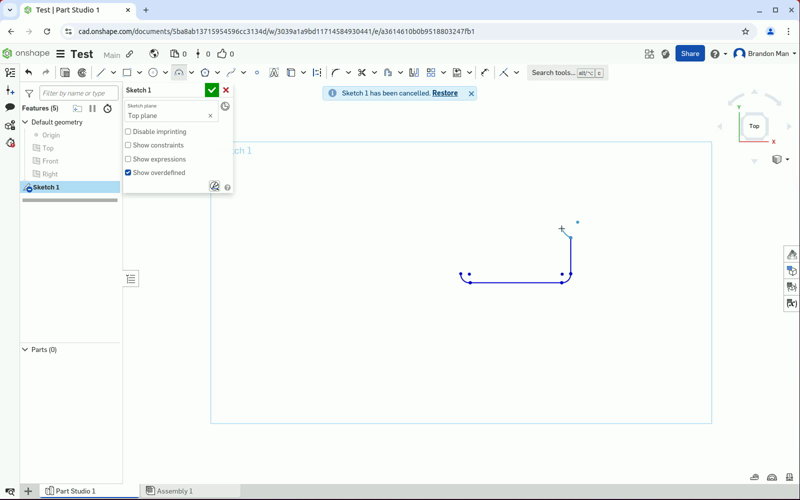
mouse_move(568, 231)
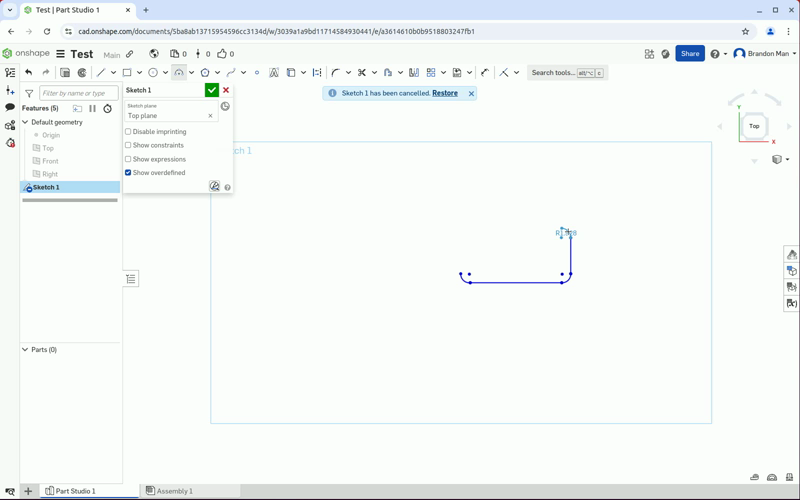
click(568, 231)
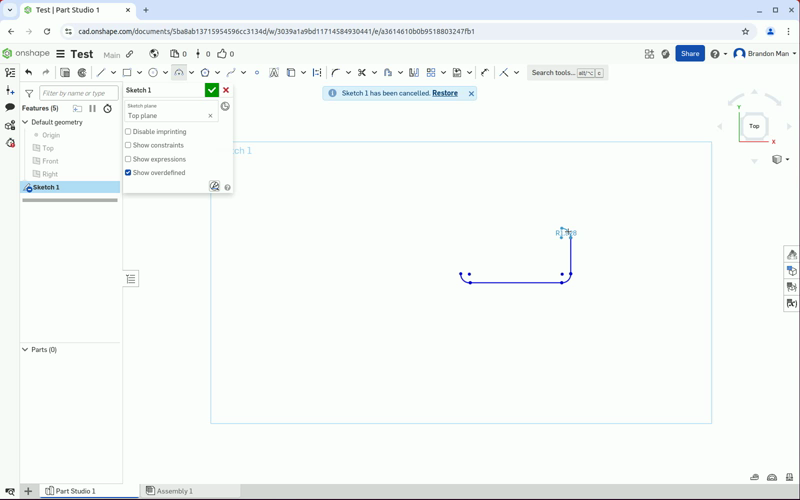
key_up(shift)
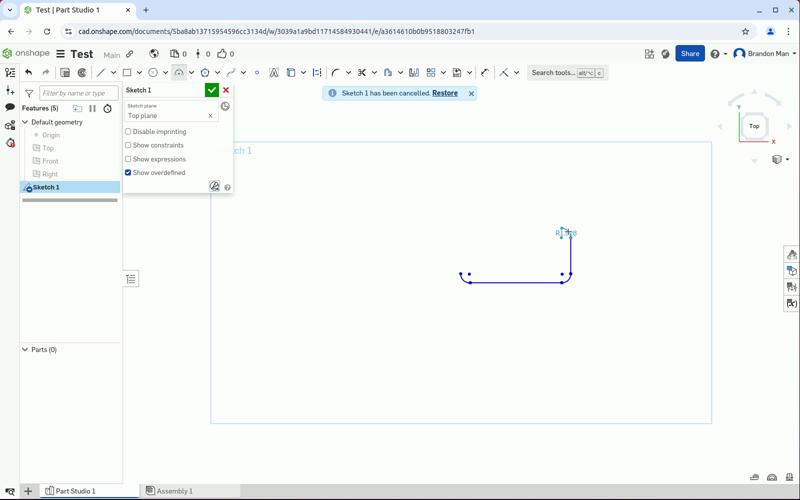
key(esc)
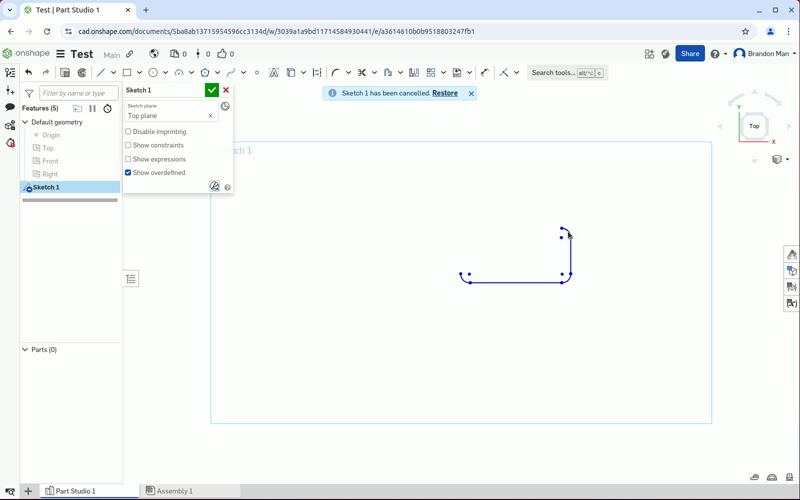
key(l)
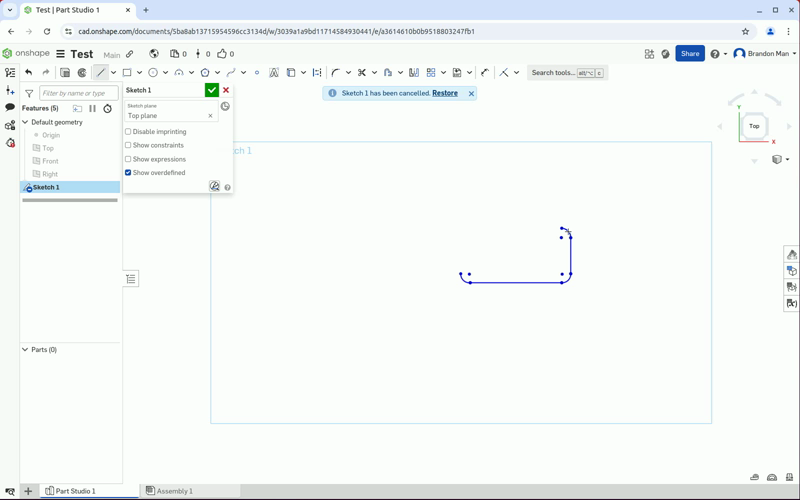
mouse_move(561, 228)
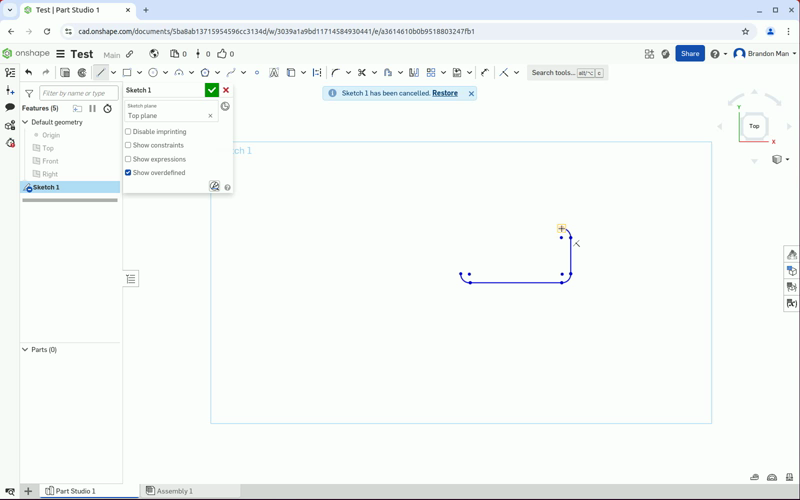
click(561, 228)
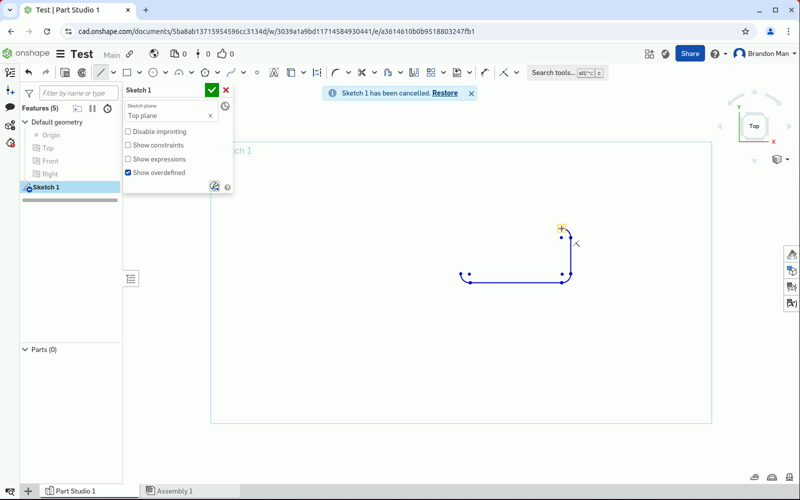
key_down(shift)
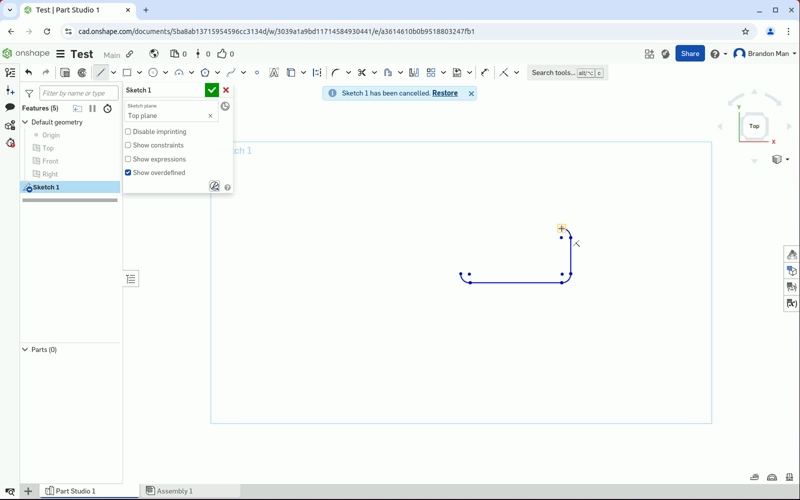
mouse_move(470, 228)
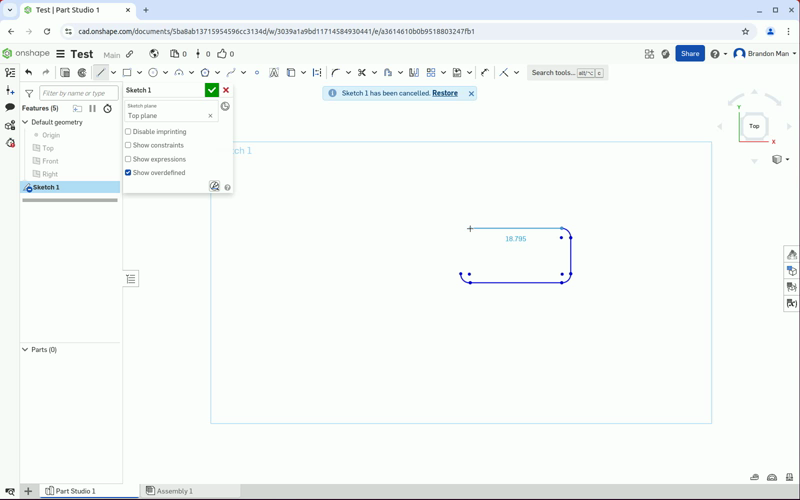
click(470, 228)
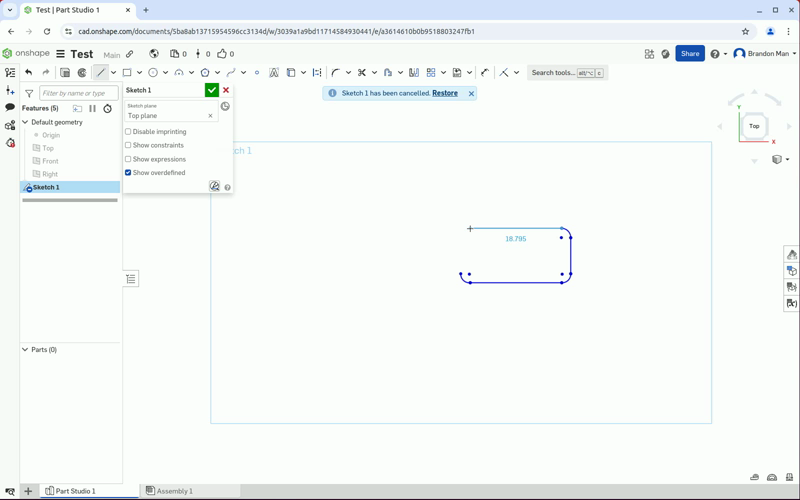
key_up(shift)
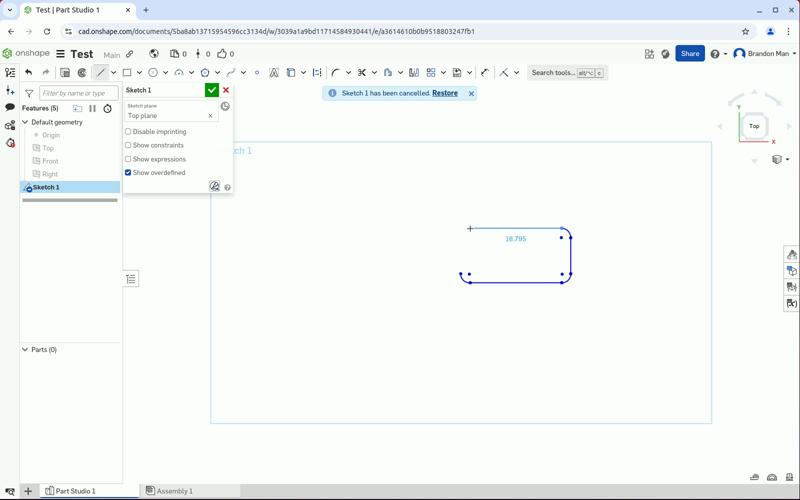
key(esc)
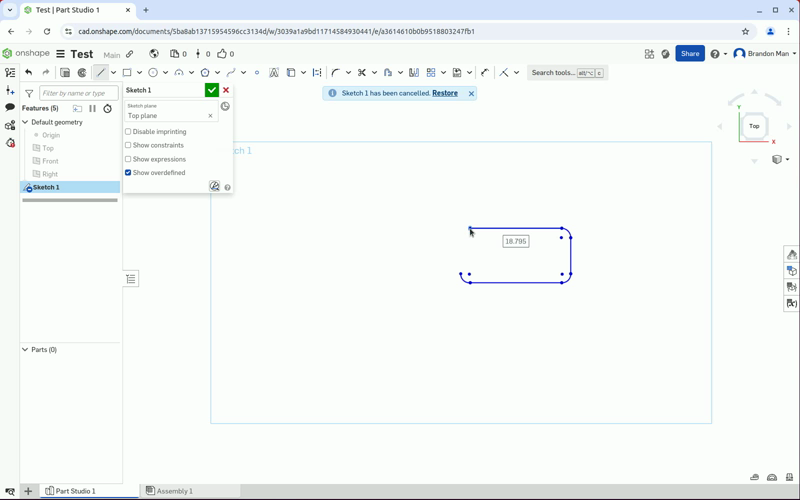
key(a)
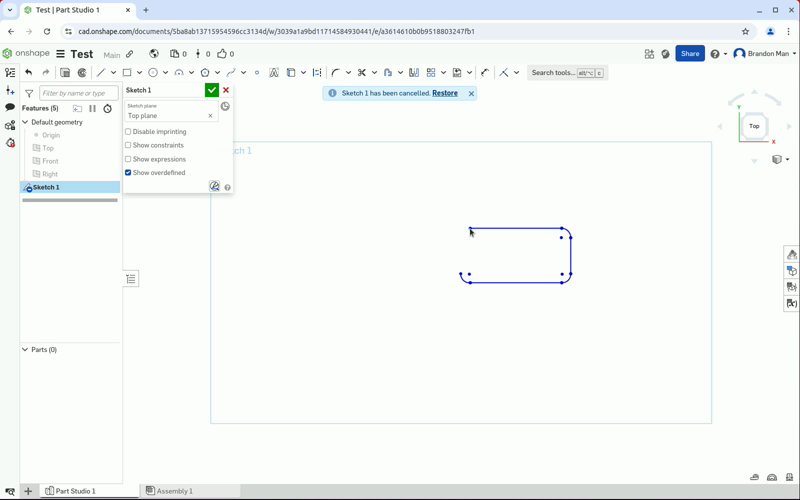
mouse_move(470, 228)
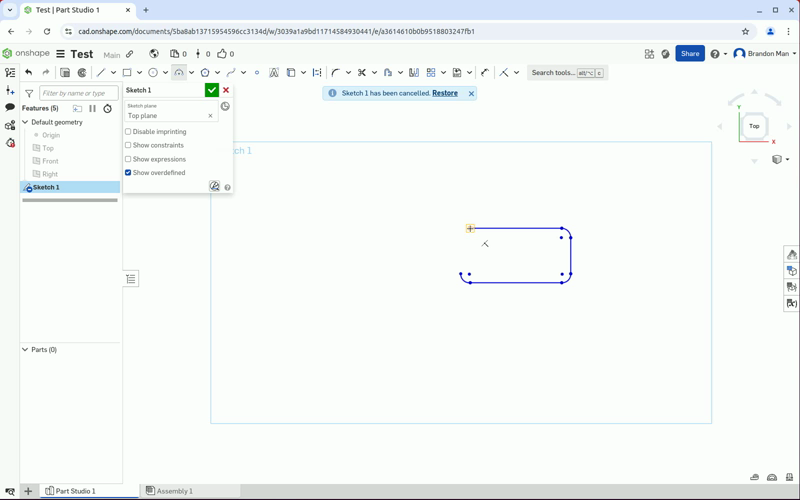
click(470, 228)
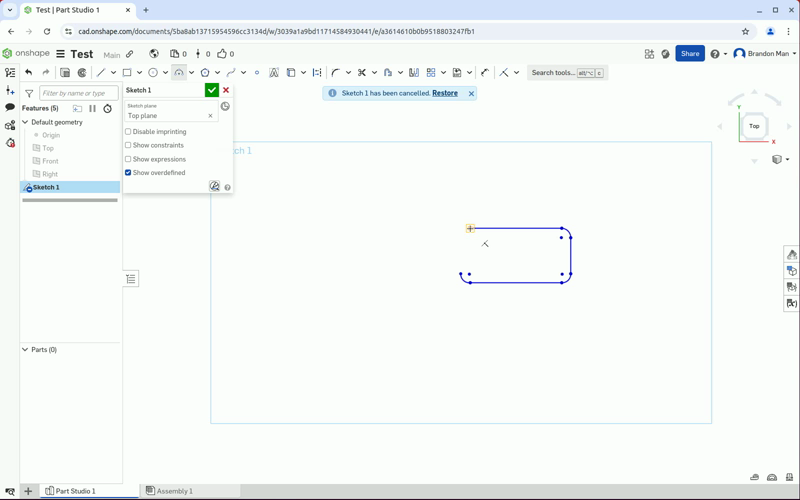
key_down(shift)
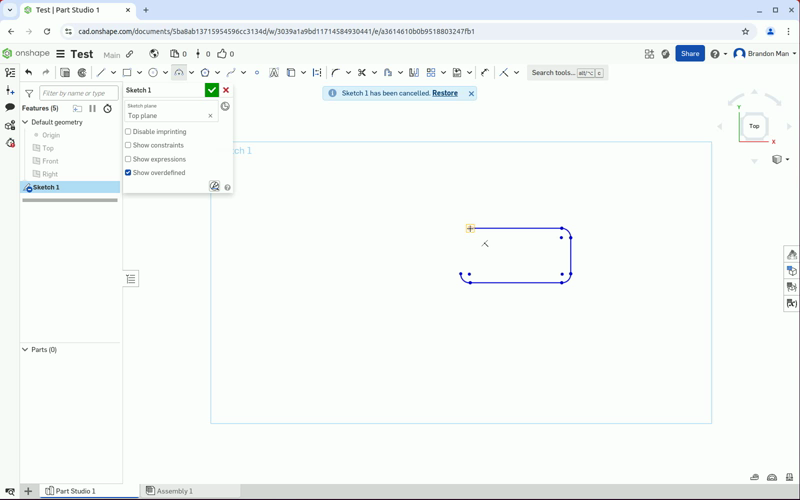
mouse_move(460, 237)
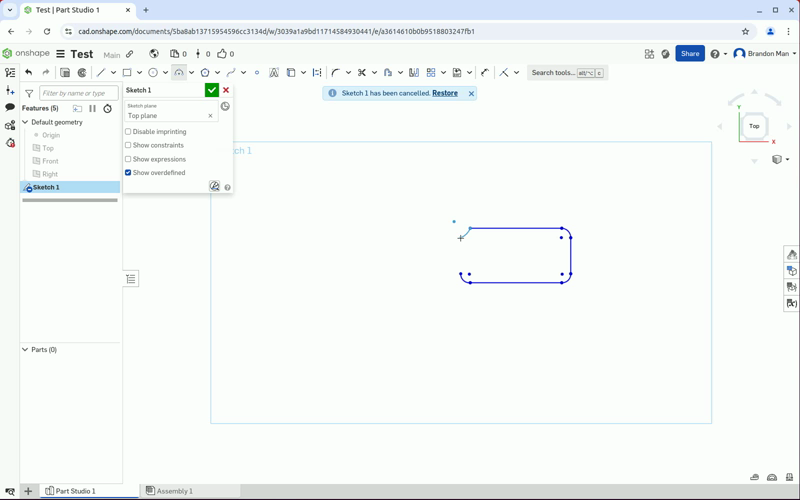
click(460, 237)
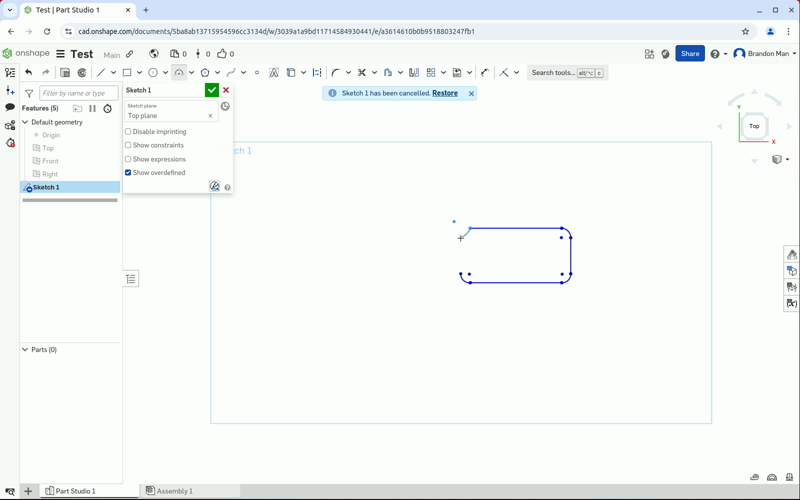
mouse_move(463, 231)
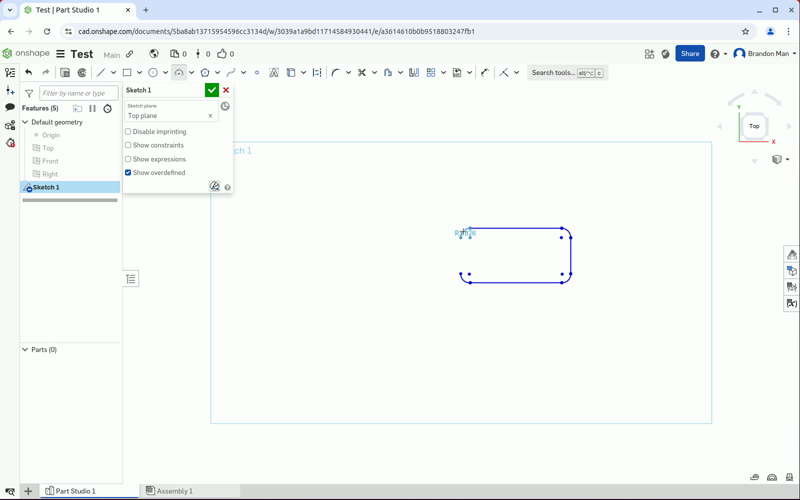
click(463, 231)
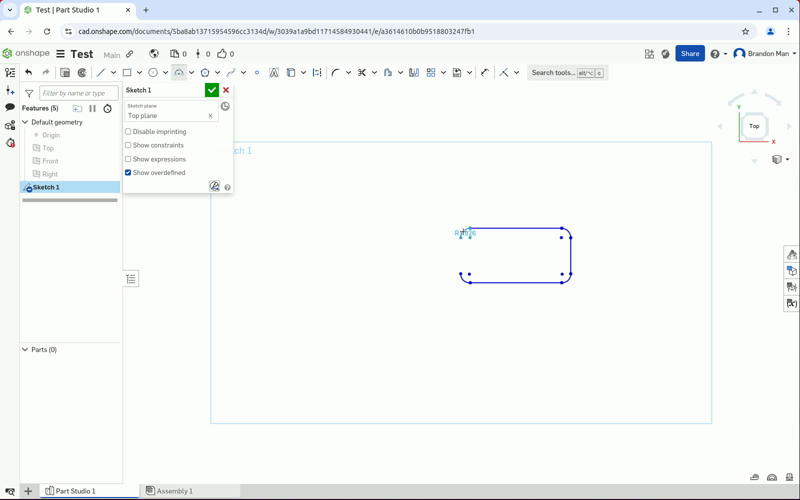
key_up(shift)
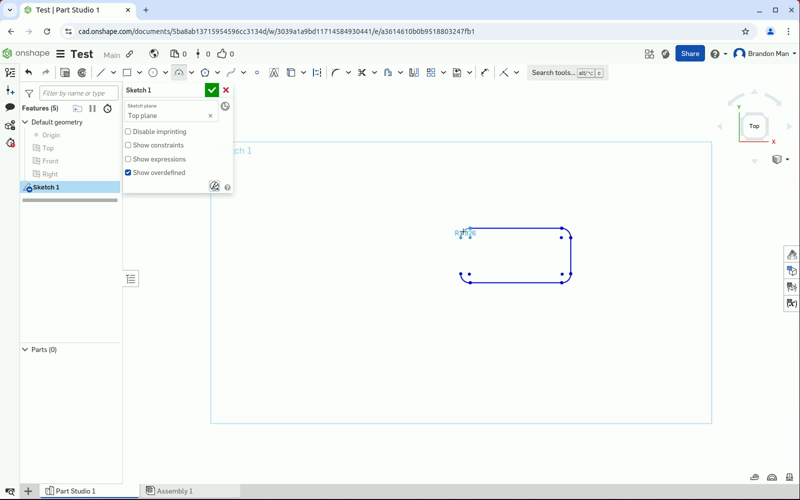
key(esc)
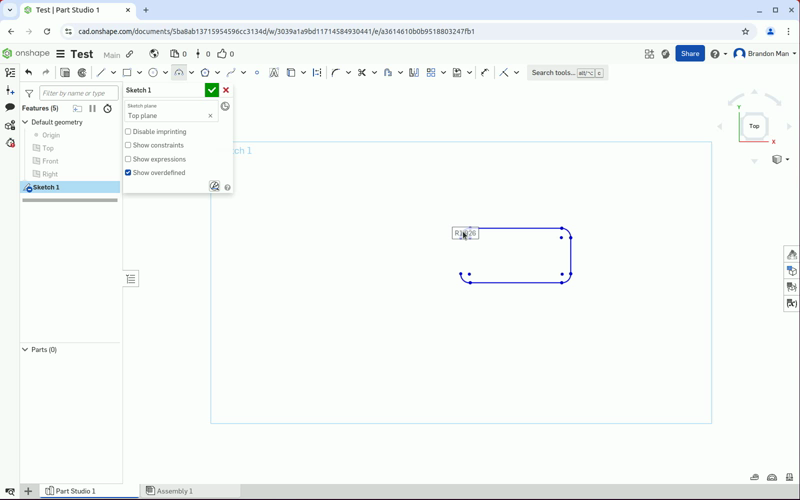
key(l)
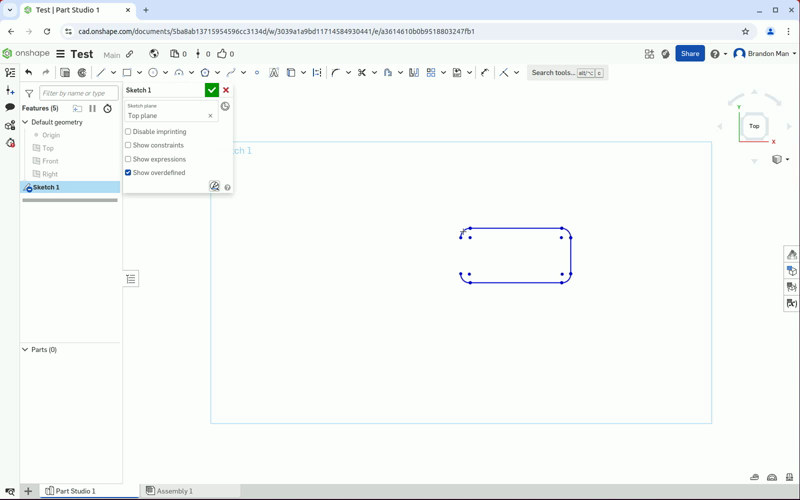
mouse_move(460, 237)
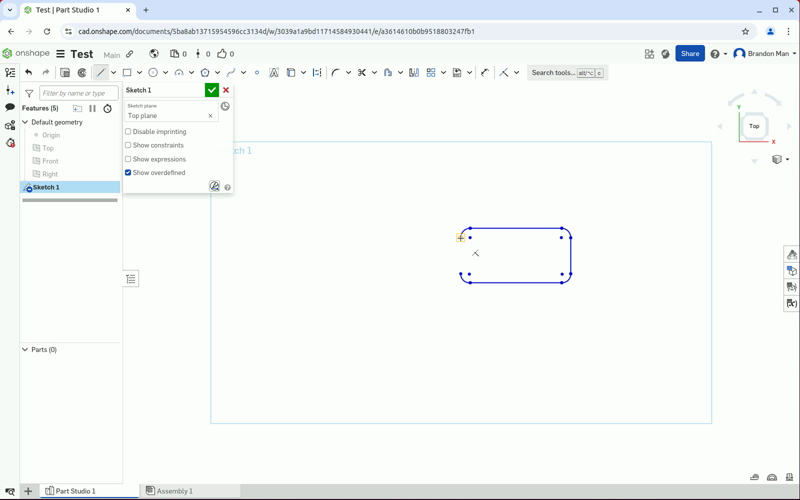
click(460, 237)
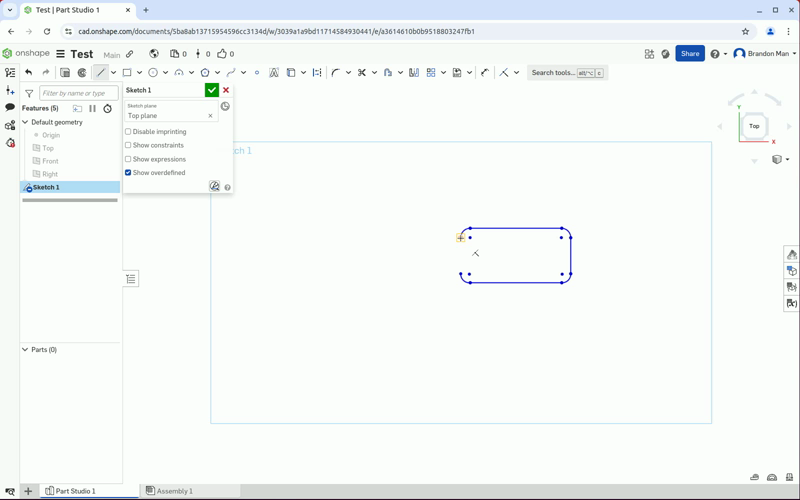
mouse_move(490, 237)
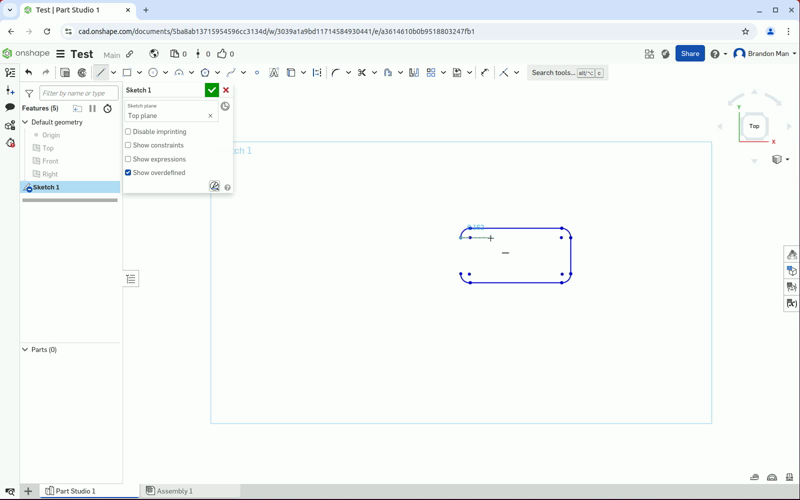
key_down(shift)
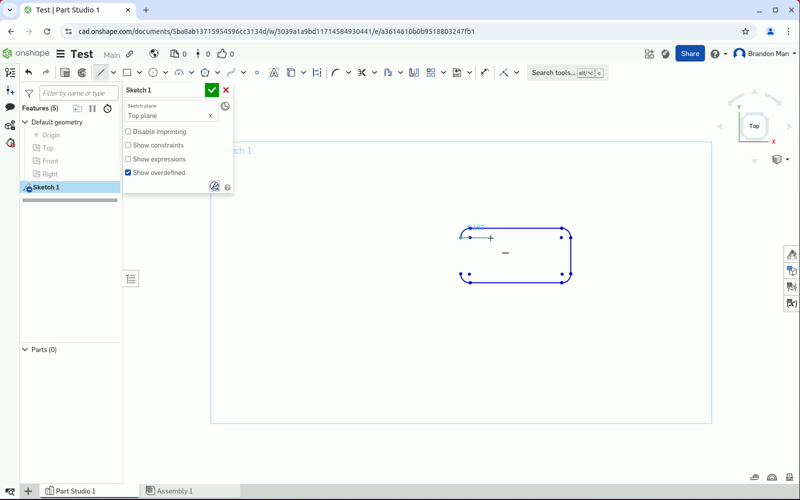
mouse_move(460, 273)
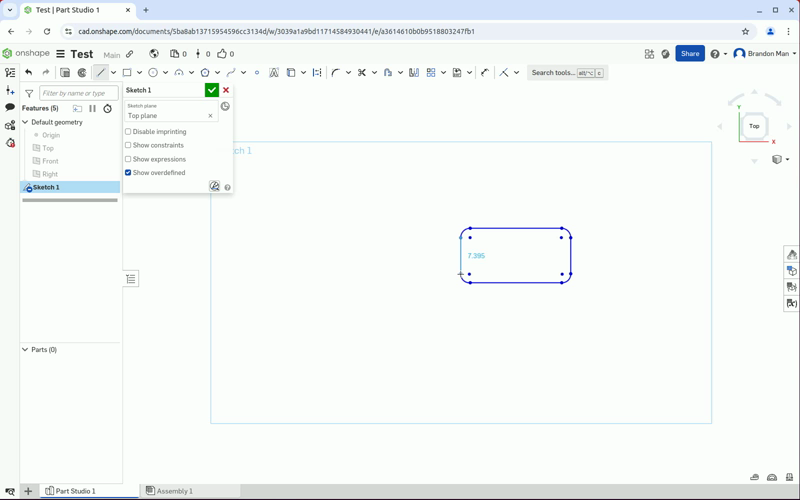
key_up(shift)
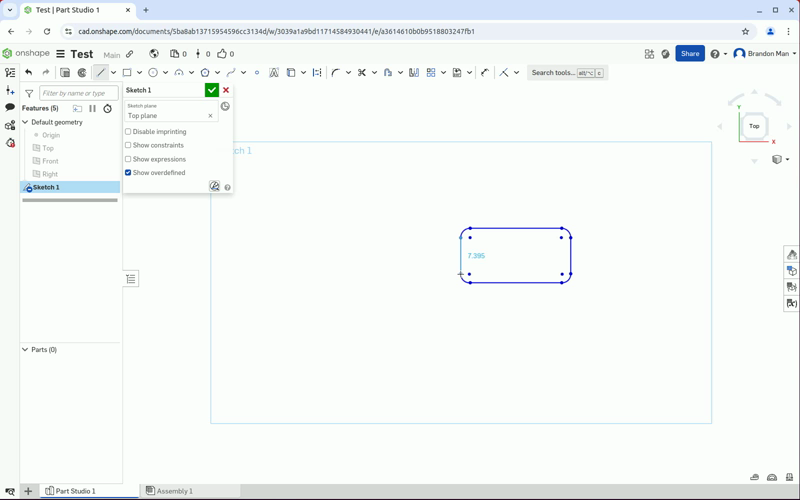
click(460, 273)
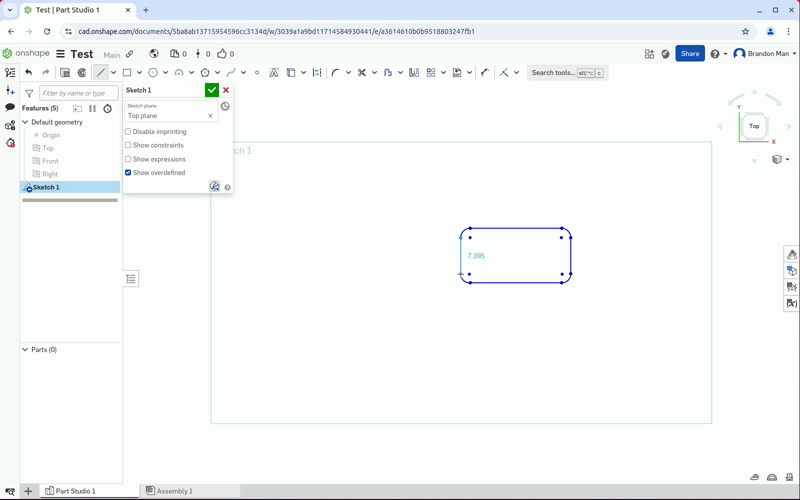
key(esc)
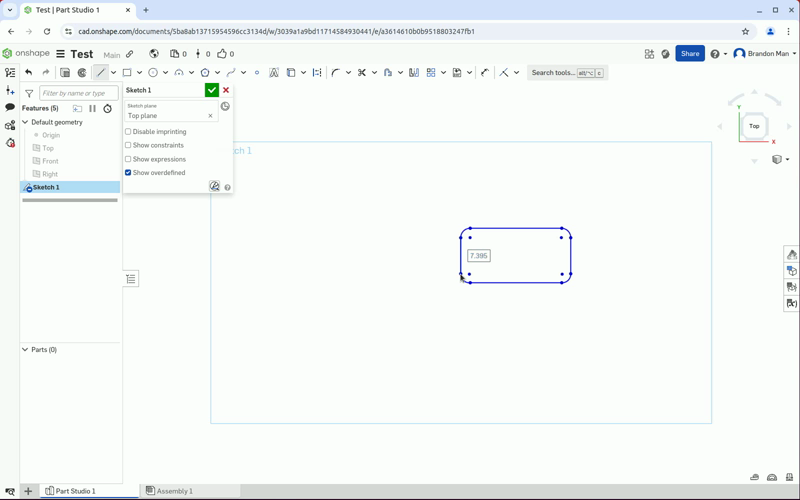
mouse_move(492, 271)
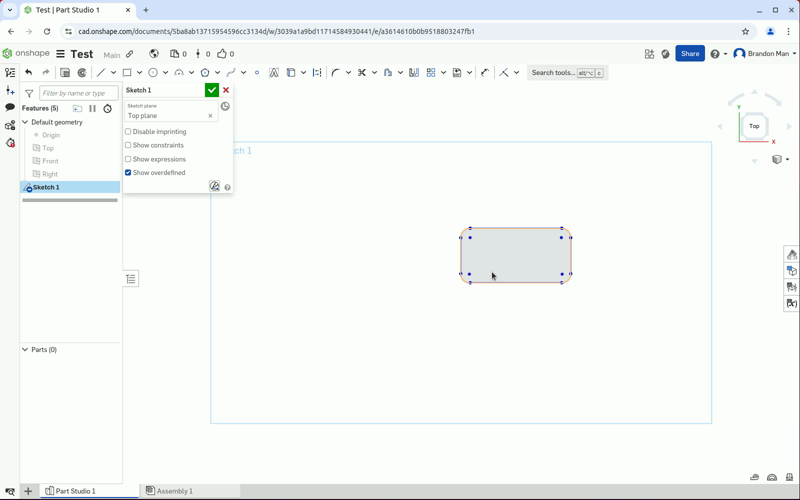
click(492, 271)
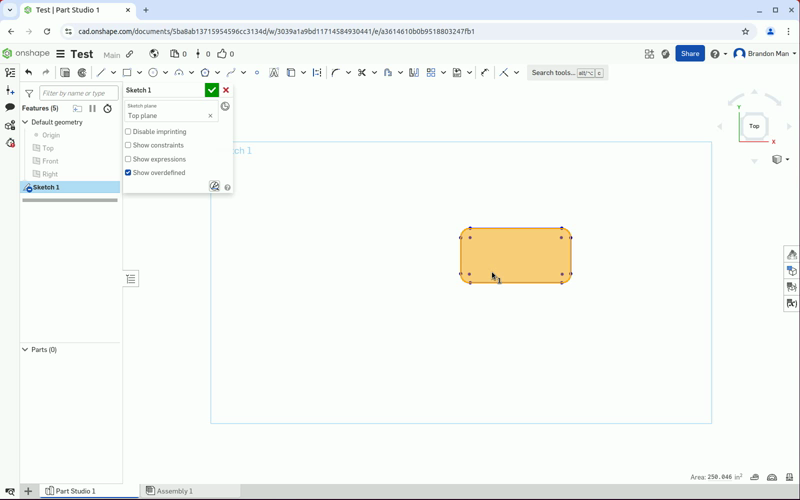
mouse_move(73, 352)
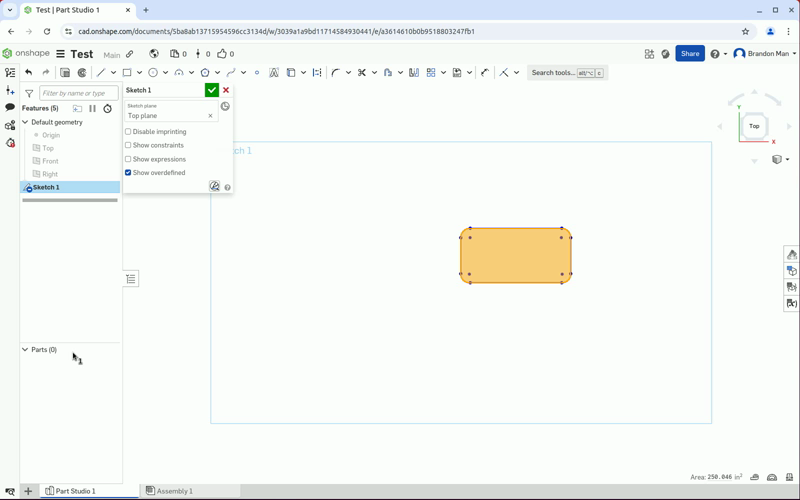
key(shift+y)
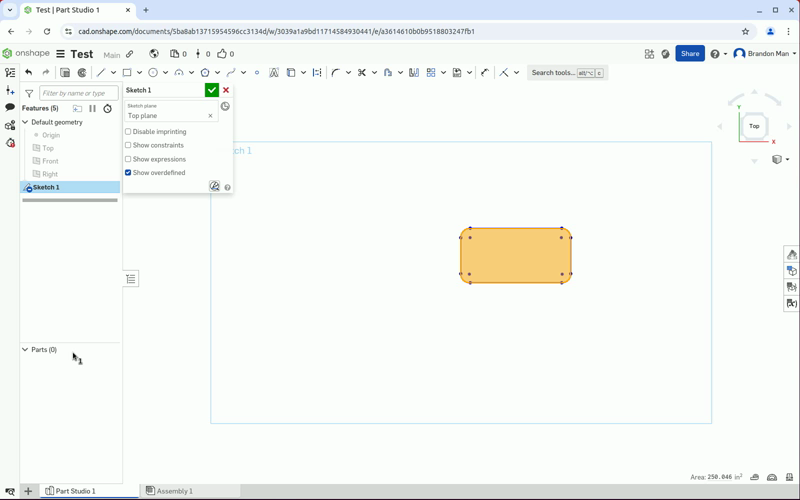
key(shift+e)
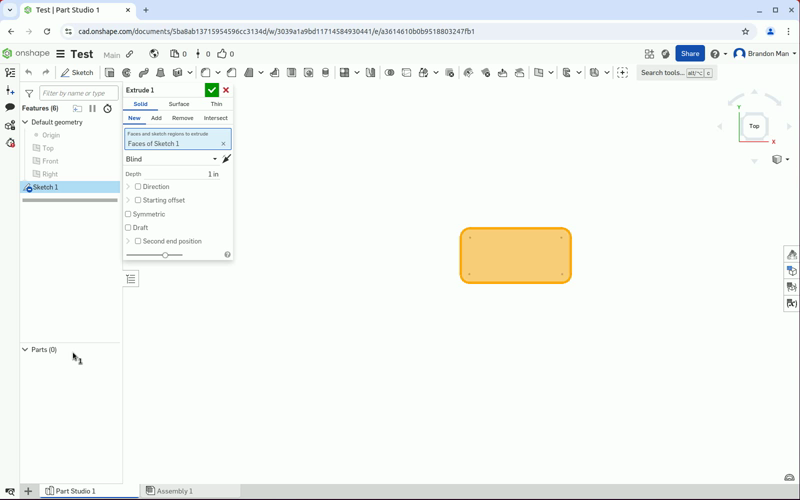
mouse_move(143, 106)
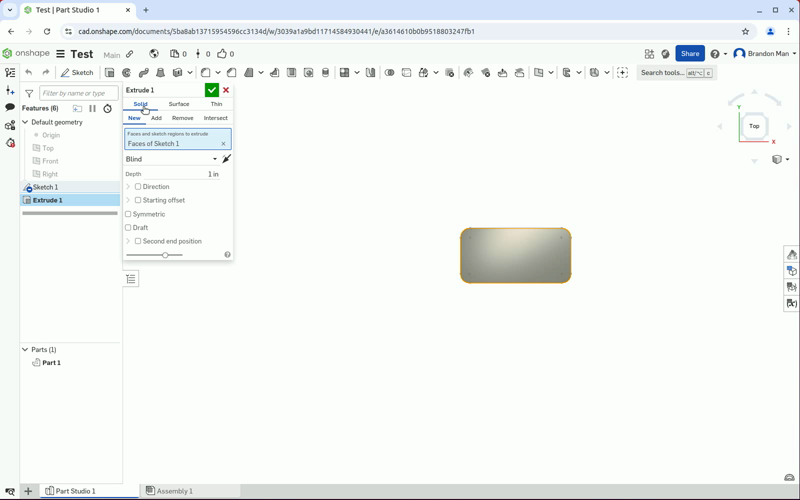
click(143, 106)
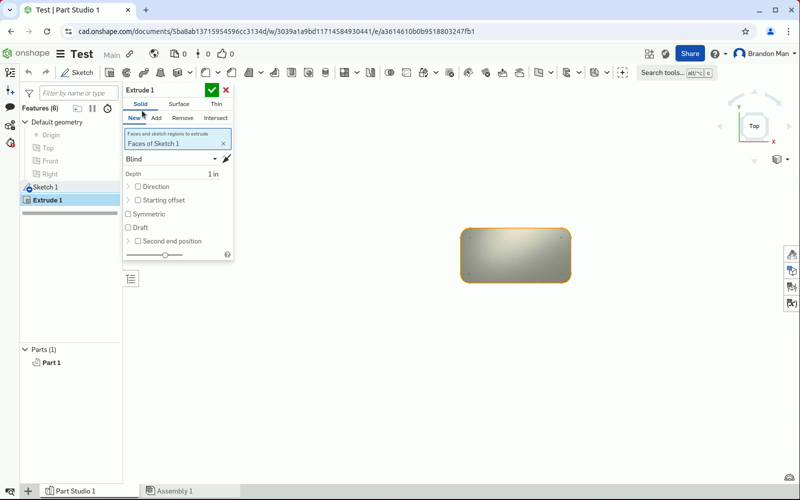
mouse_move(137, 120)
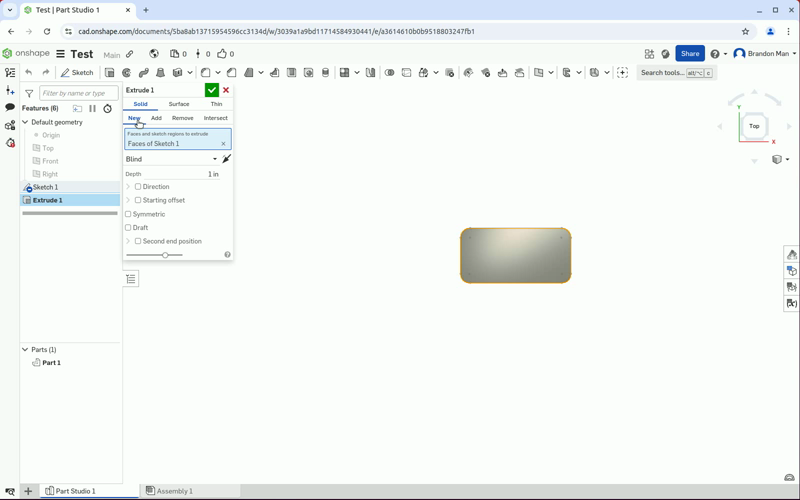
click(137, 120)
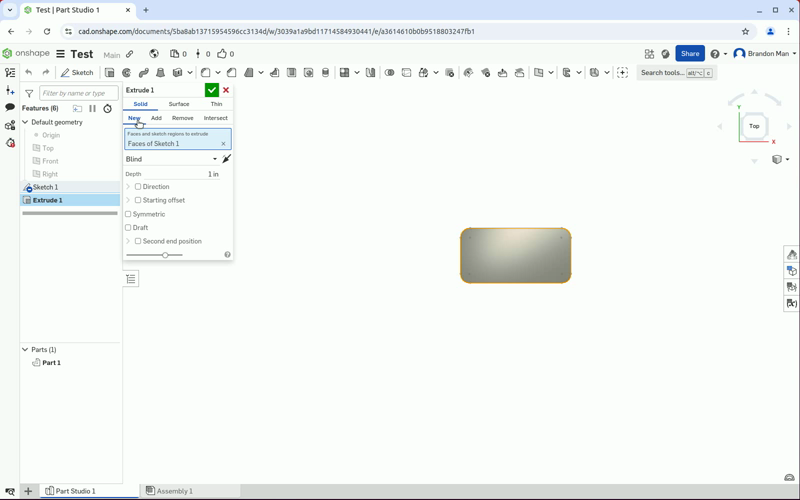
key(tab, 4)
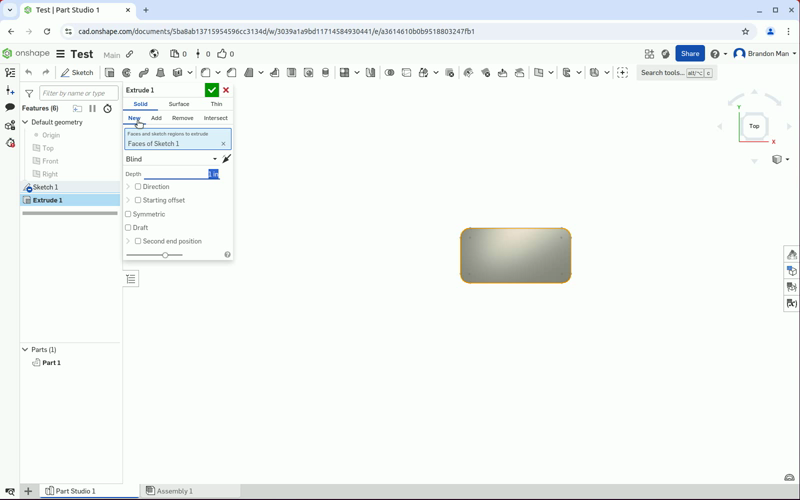
text(0.481)
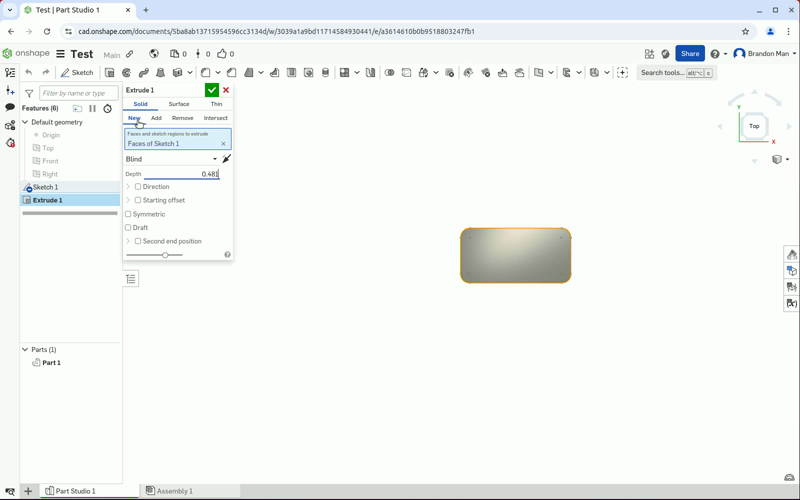
key(enter)
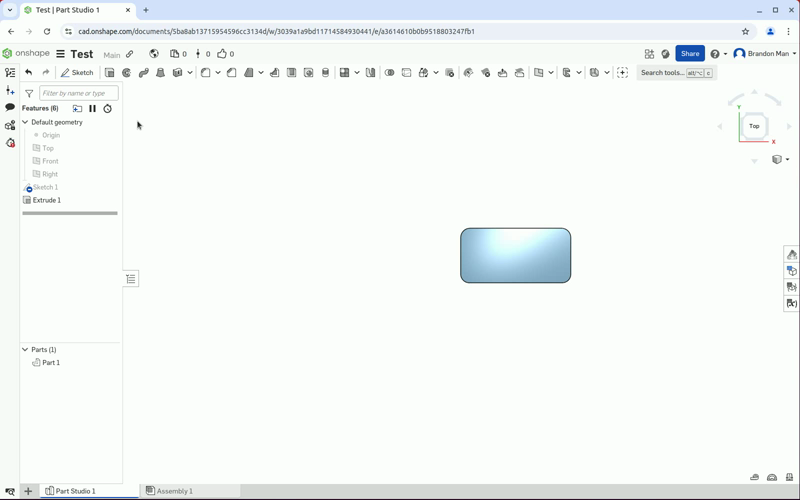
key(shift+h)
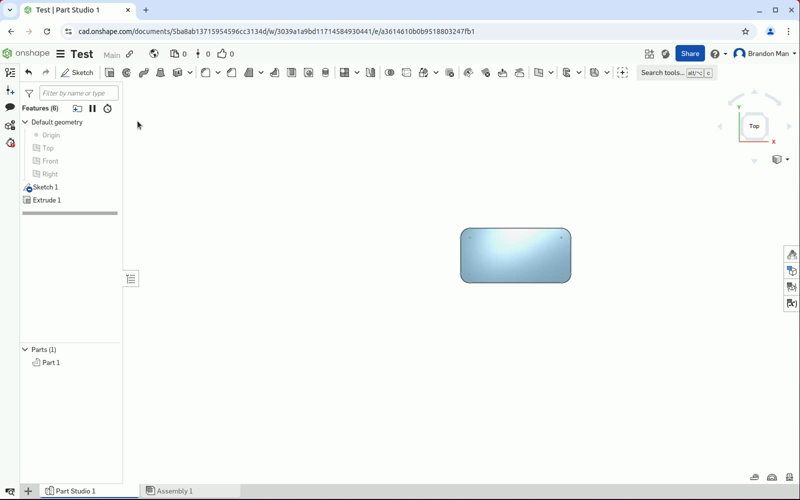
key(shift+h)
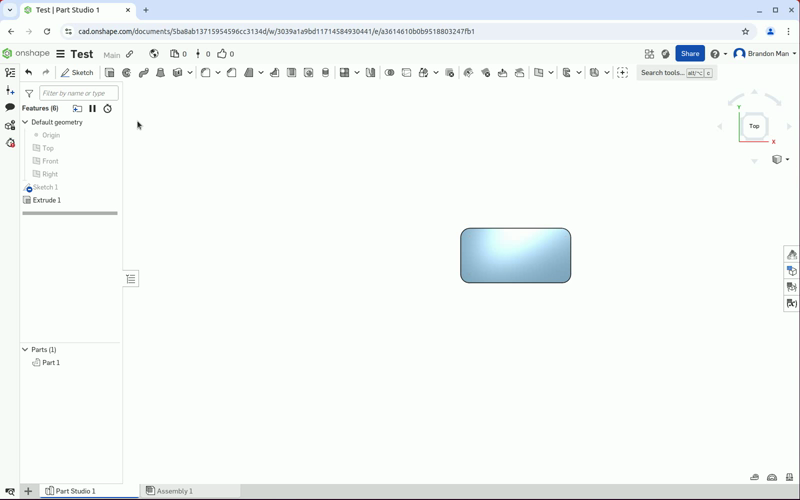
mouse_move(73, 189)
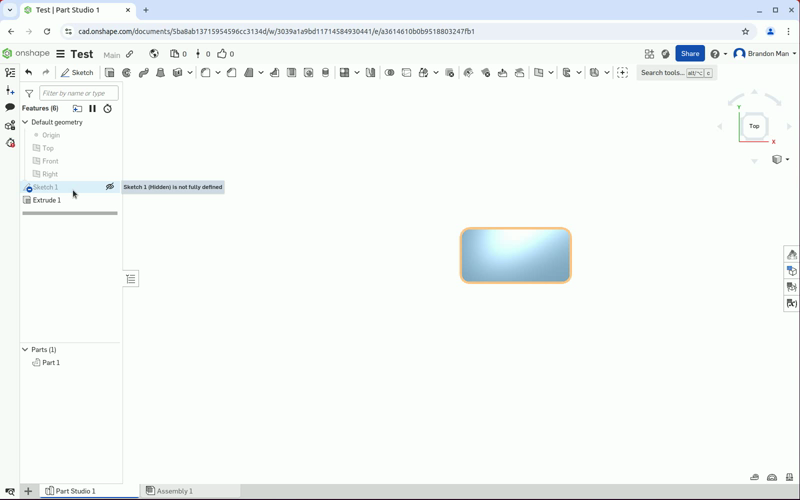
click(73, 189)
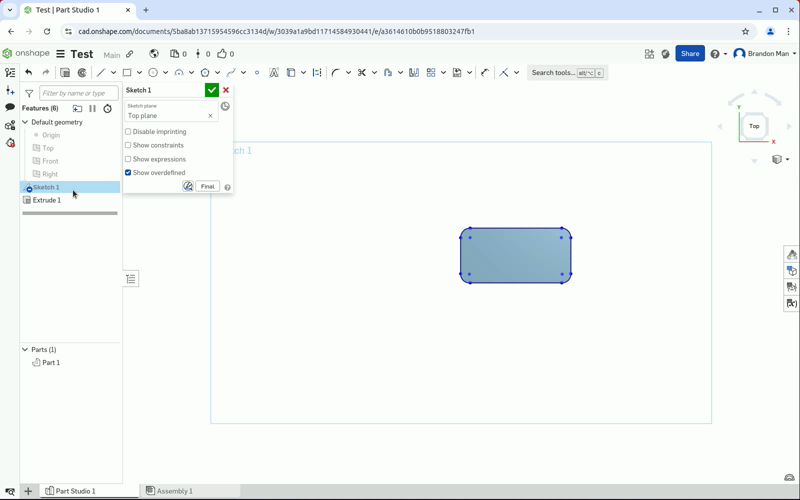
mouse_move(229, 92)
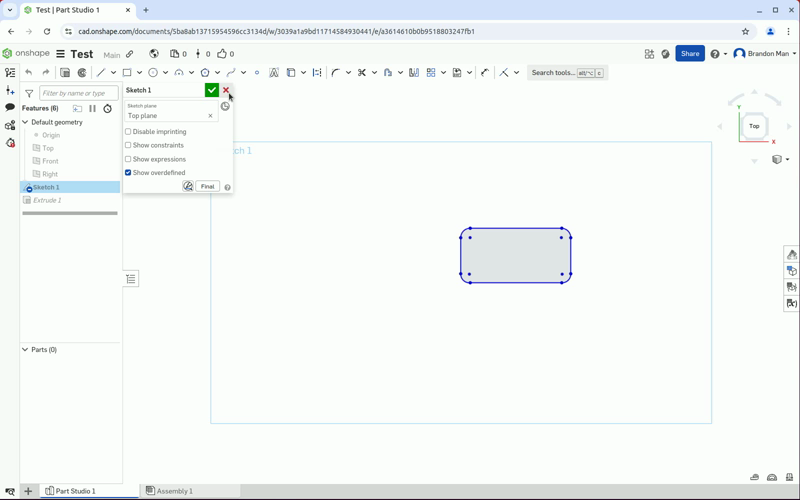
click(229, 92)
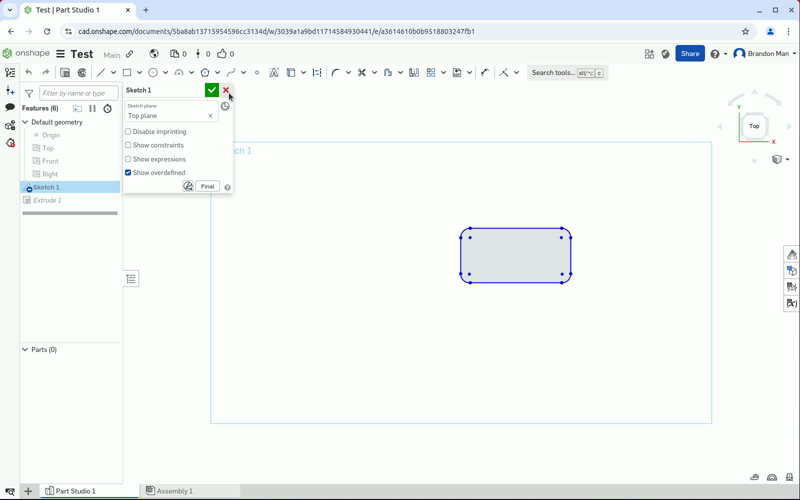
key(shift+s)
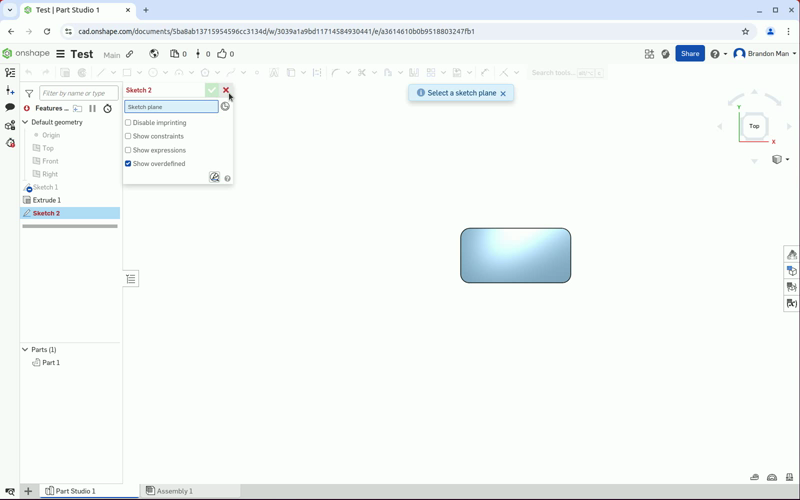
mouse_move(73, 150)
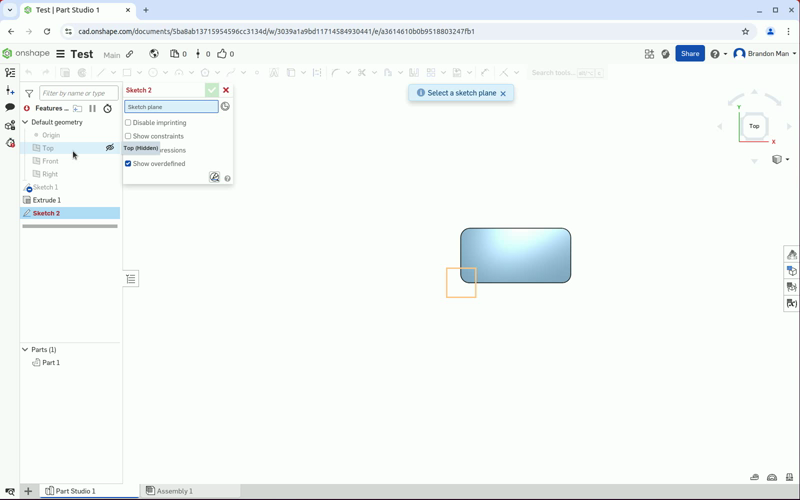
click(73, 150)
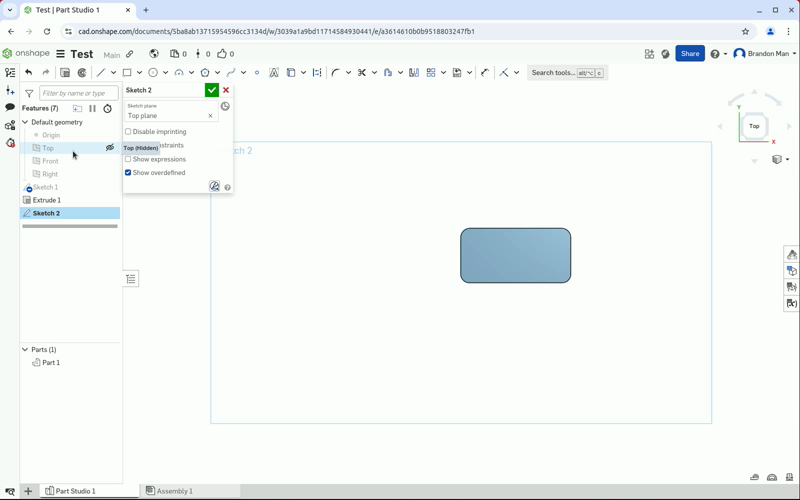
mouse_move(73, 352)
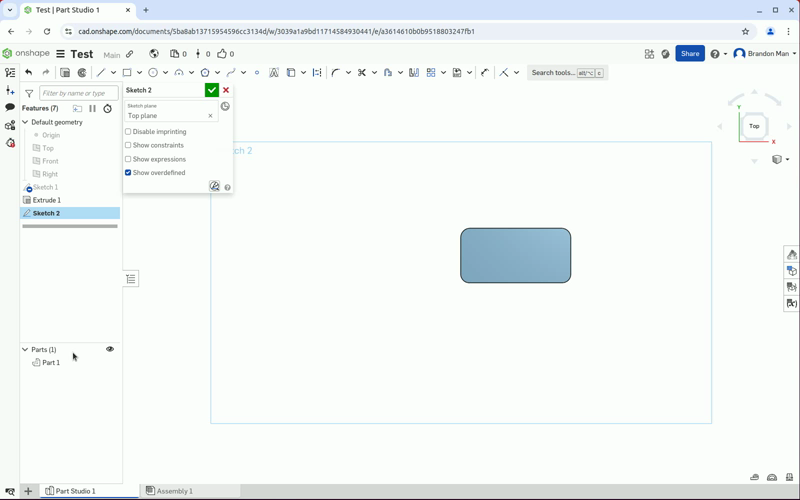
key(y)
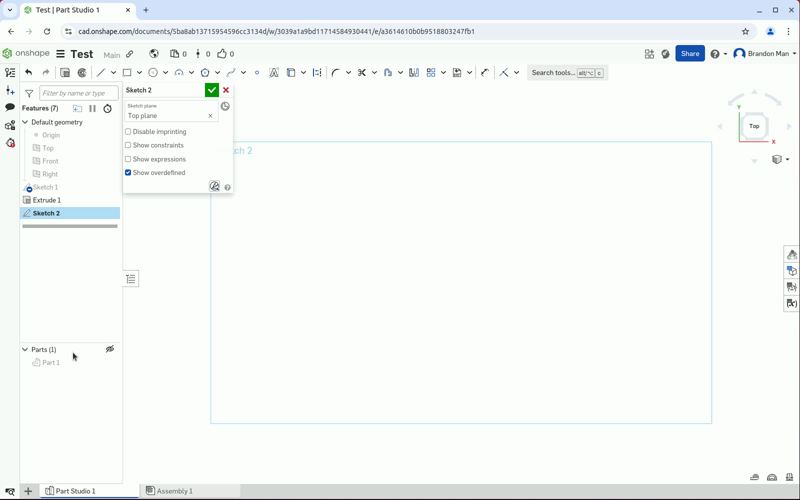
key(a)
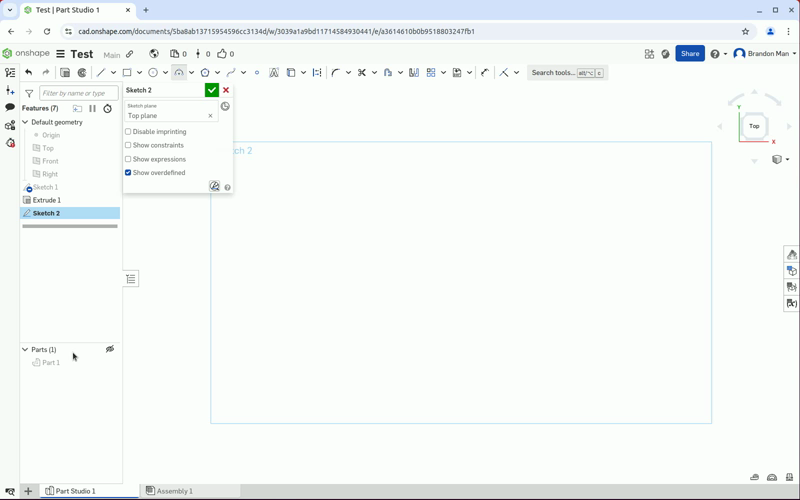
key_down(shift)
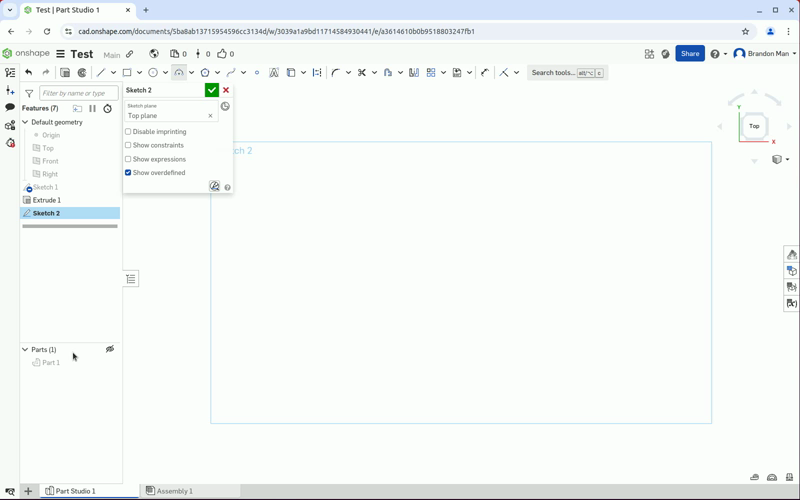
mouse_move(458, 273)
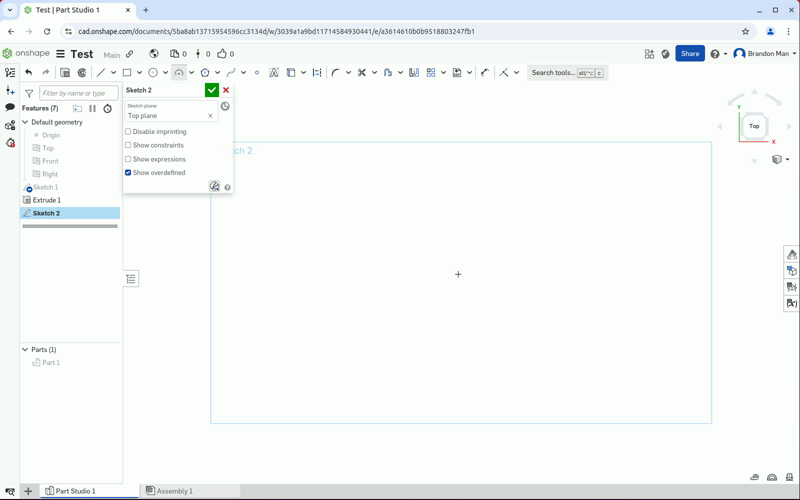
click(458, 273)
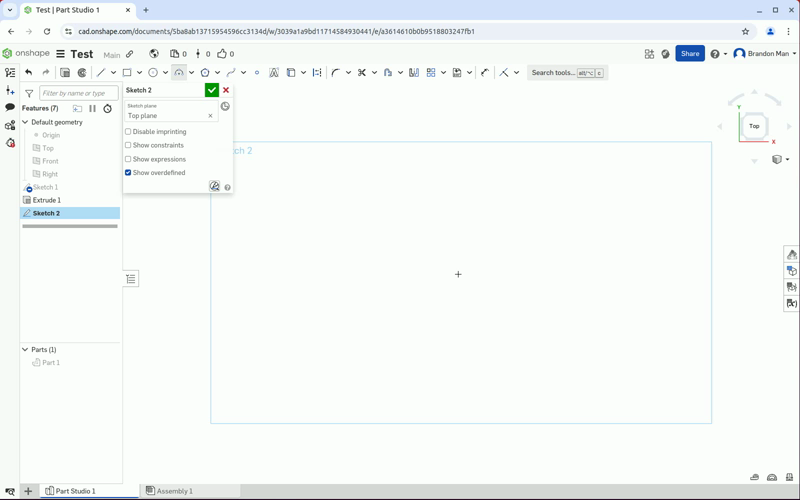
key_up(shift)
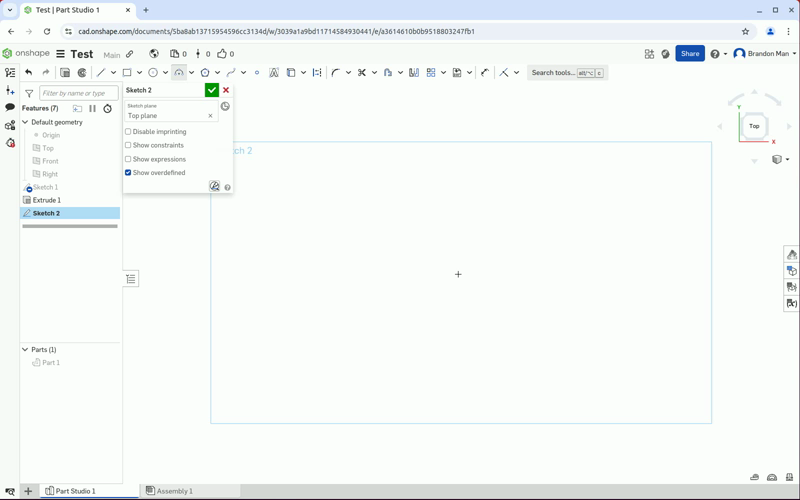
key_down(shift)
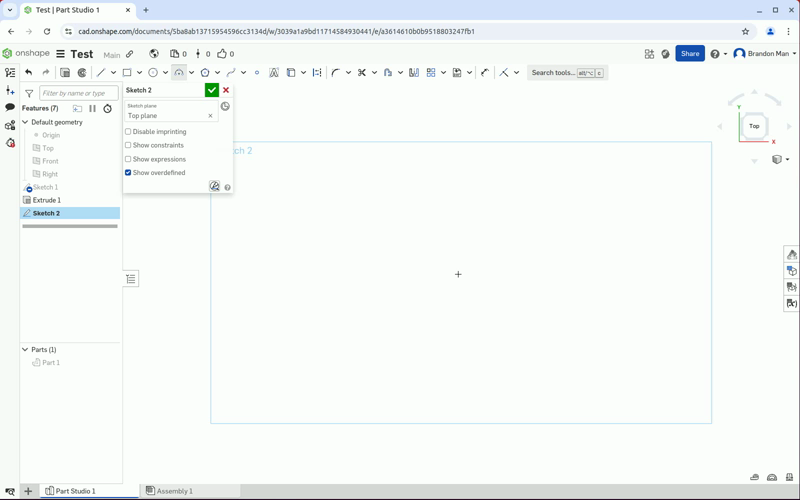
mouse_move(469, 284)
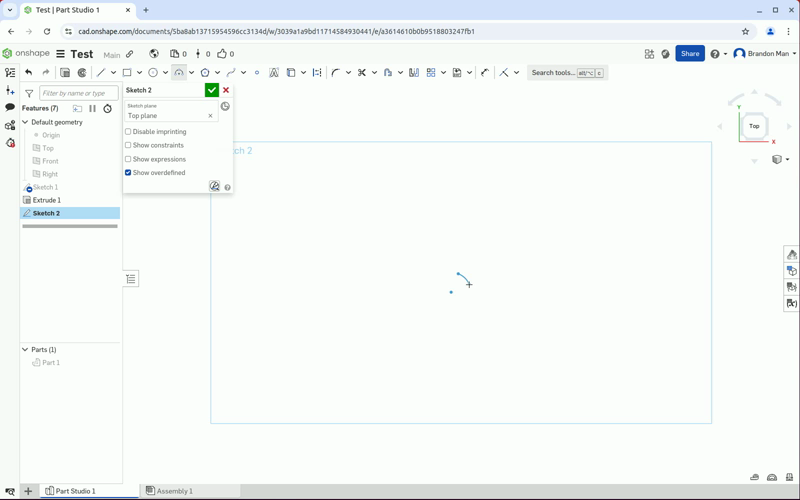
click(469, 284)
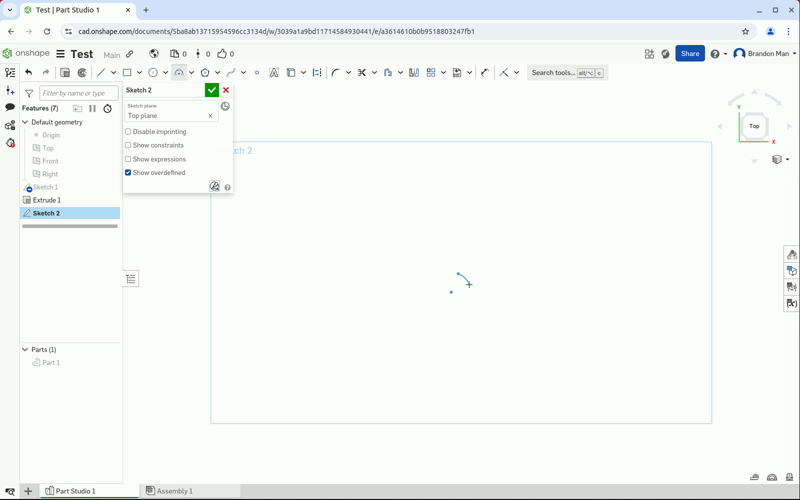
mouse_move(461, 281)
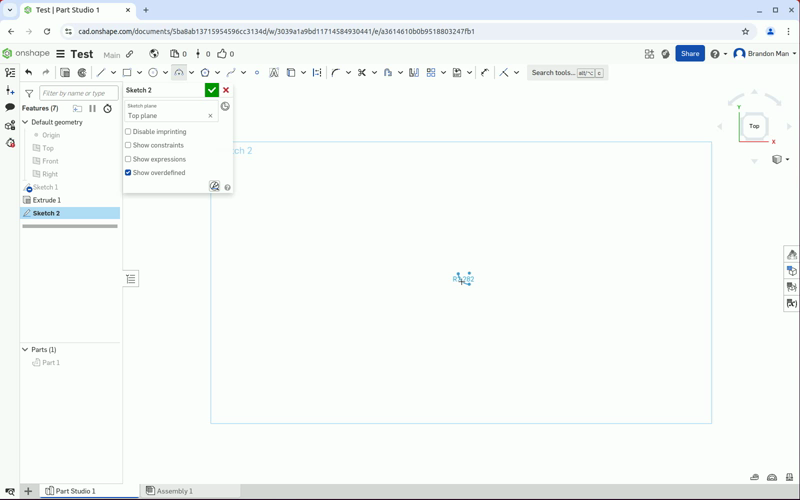
click(461, 281)
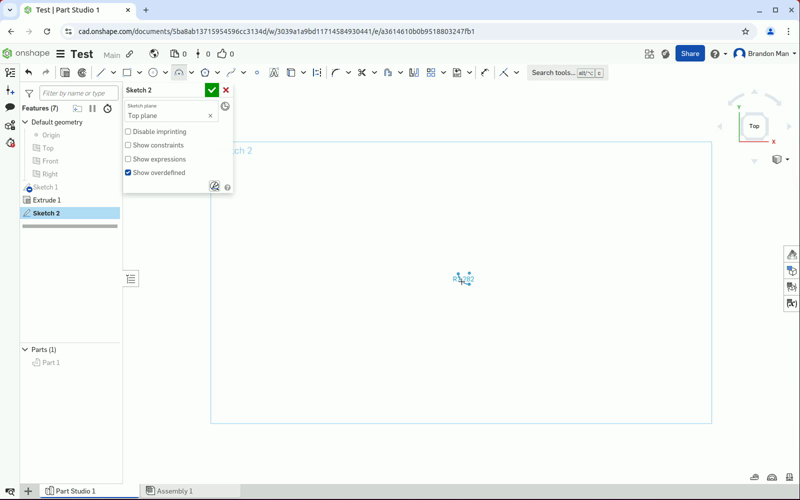
key_up(shift)
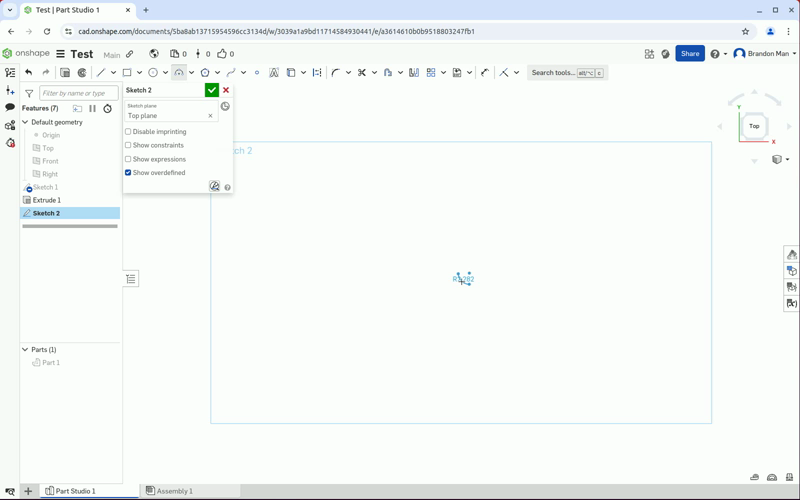
key(esc)
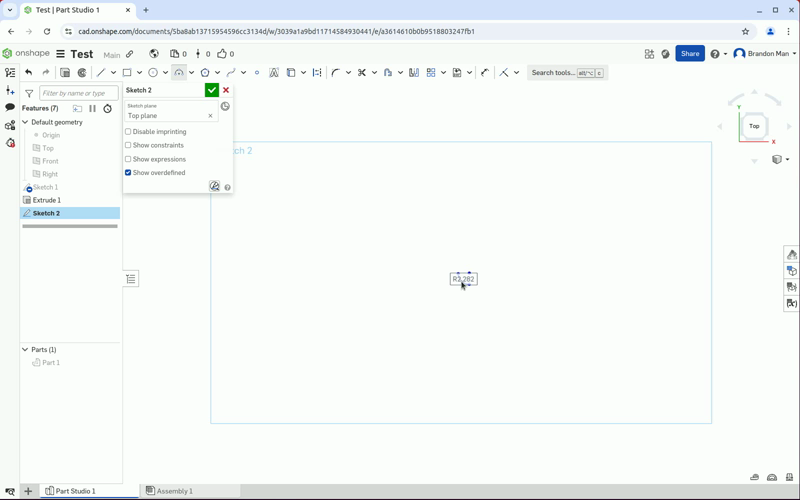
key(l)
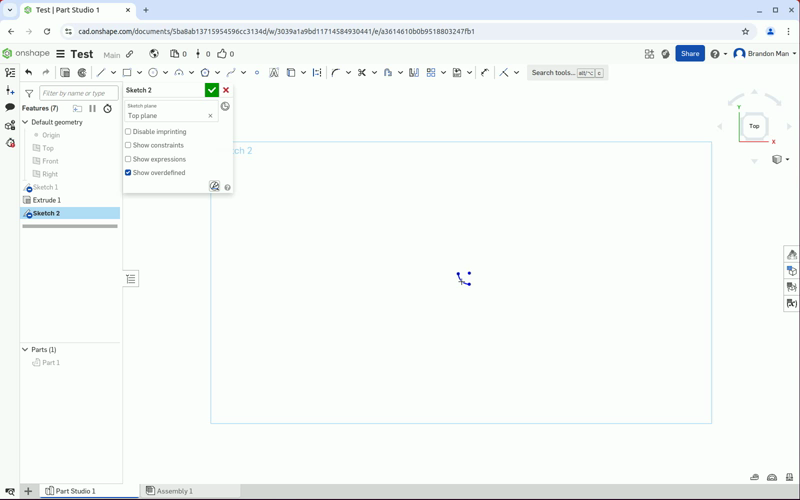
mouse_move(469, 284)
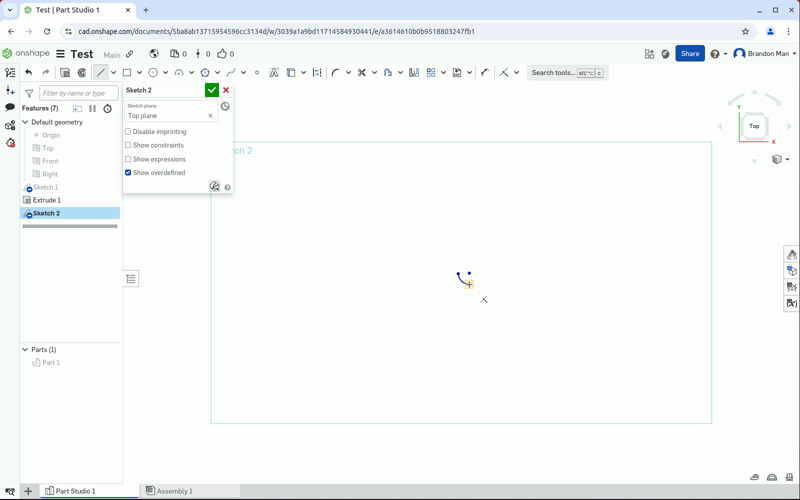
click(469, 284)
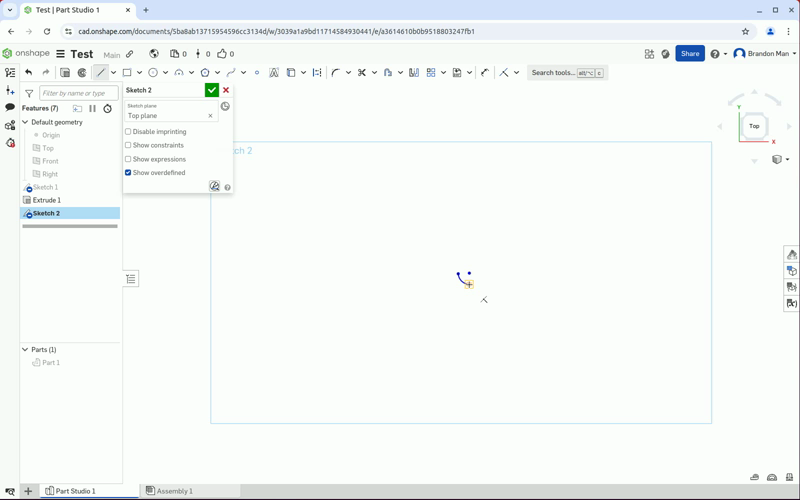
key_down(shift)
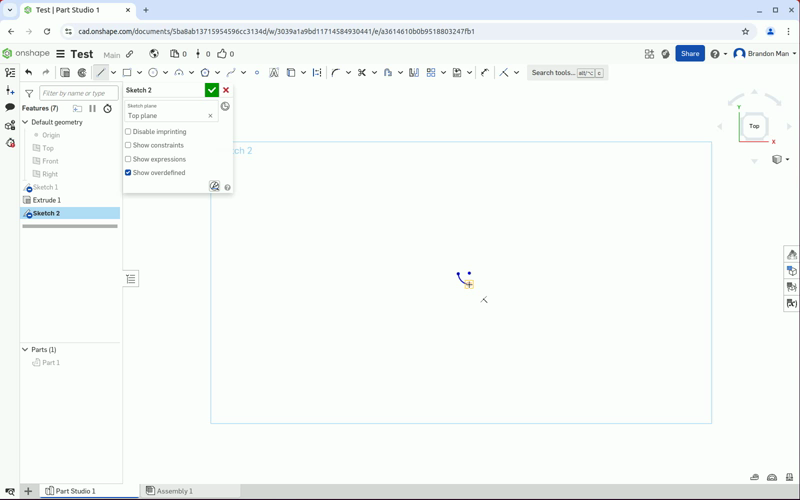
mouse_move(562, 284)
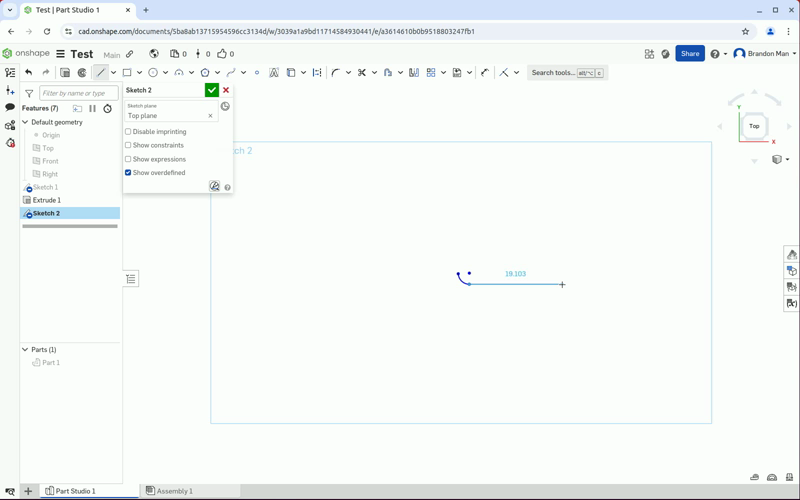
click(562, 284)
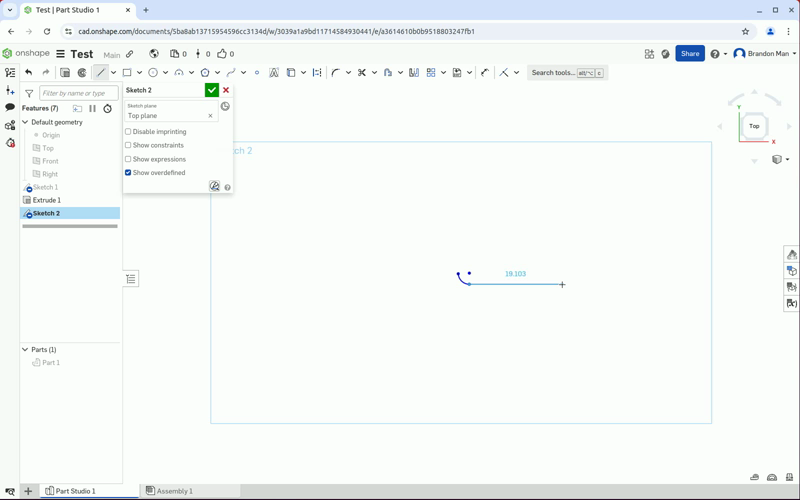
key_up(shift)
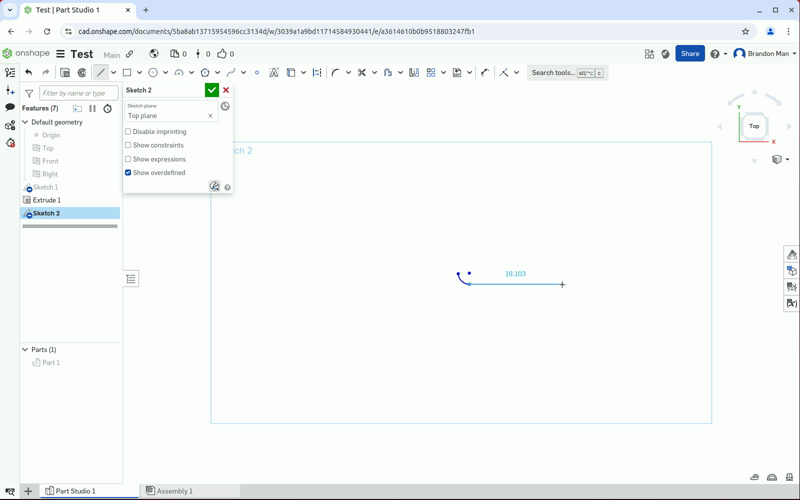
key(esc)
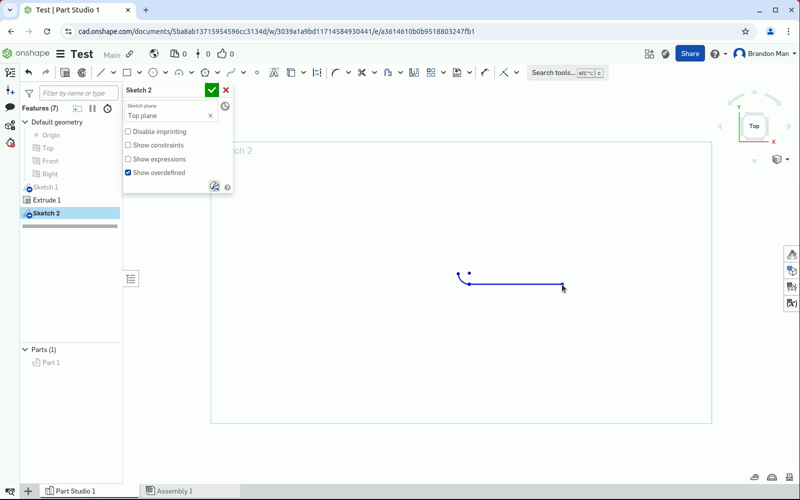
key(a)
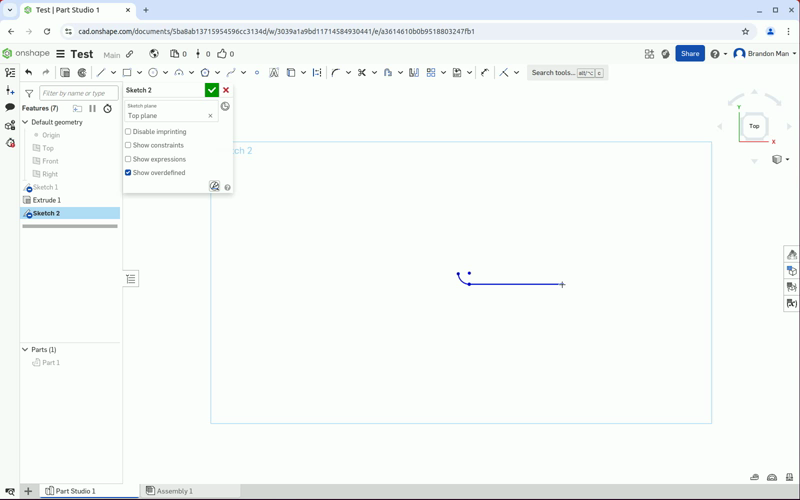
mouse_move(562, 284)
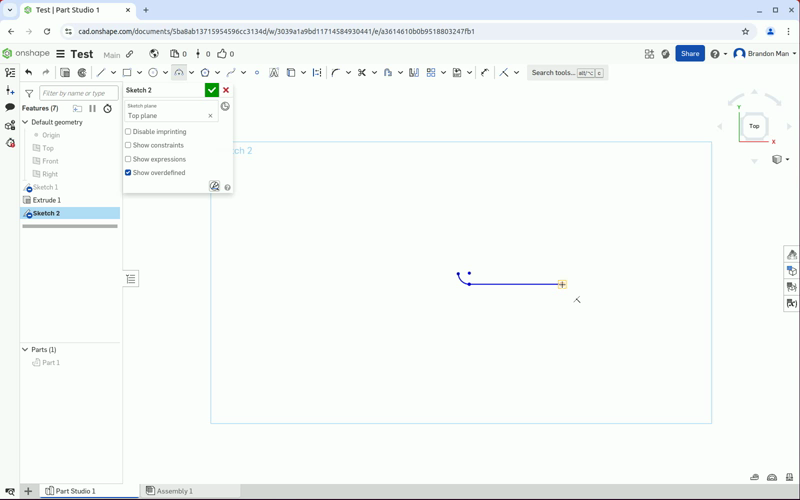
click(562, 284)
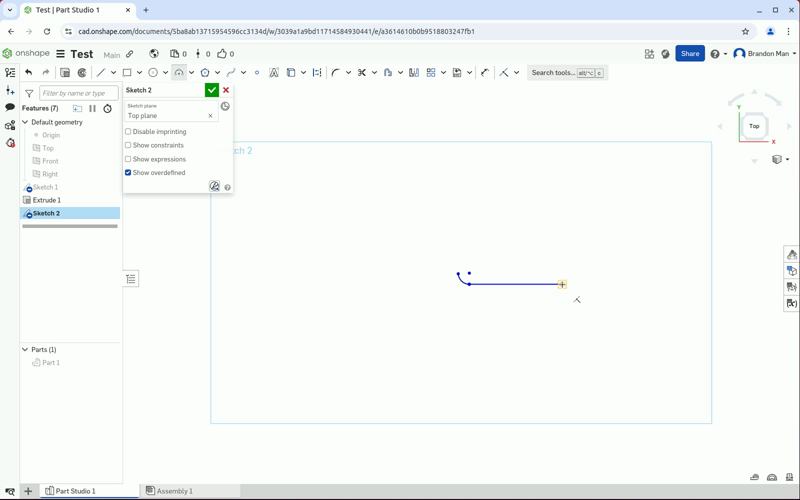
key_down(shift)
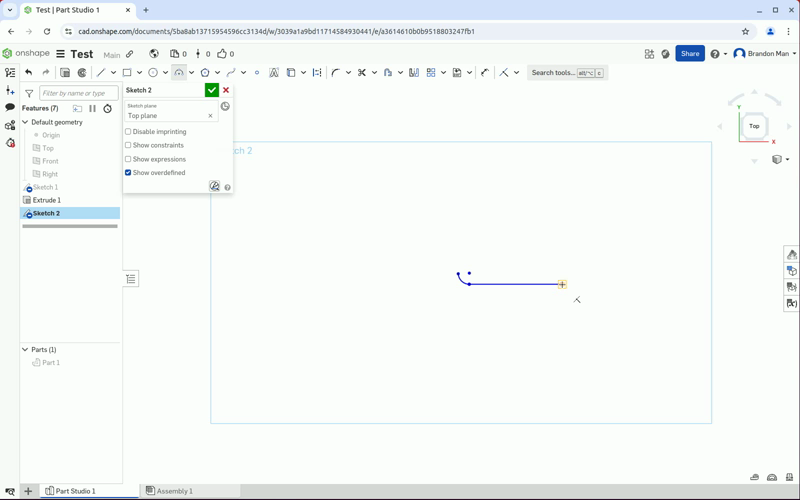
mouse_move(573, 273)
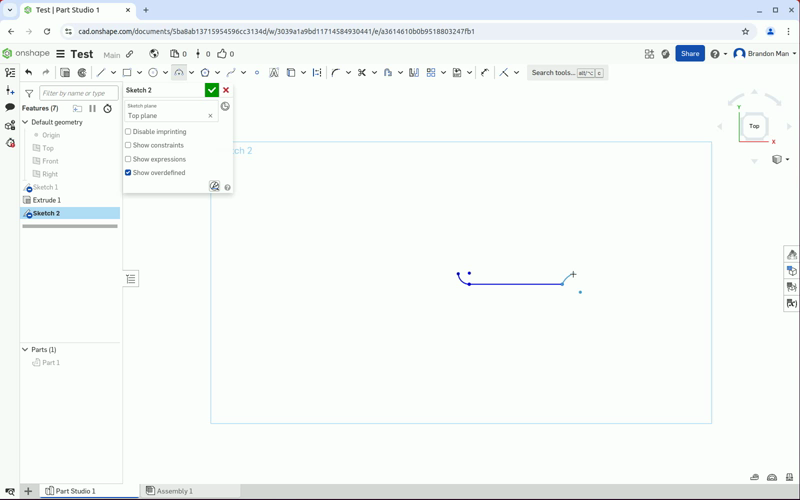
click(573, 273)
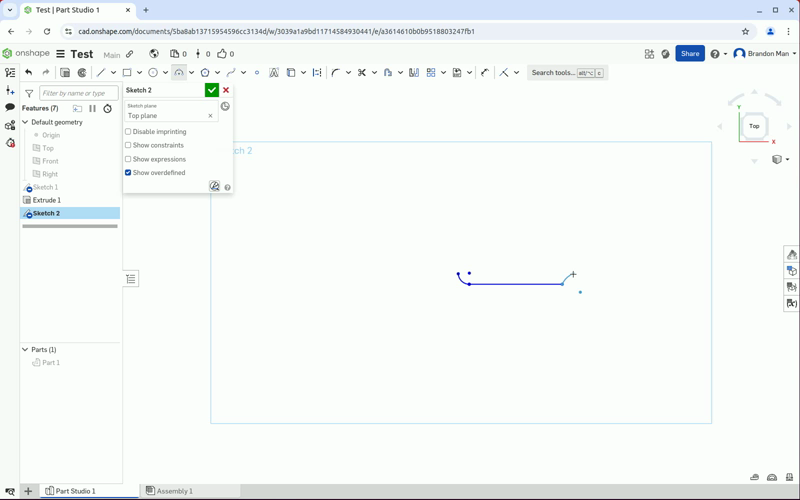
mouse_move(570, 281)
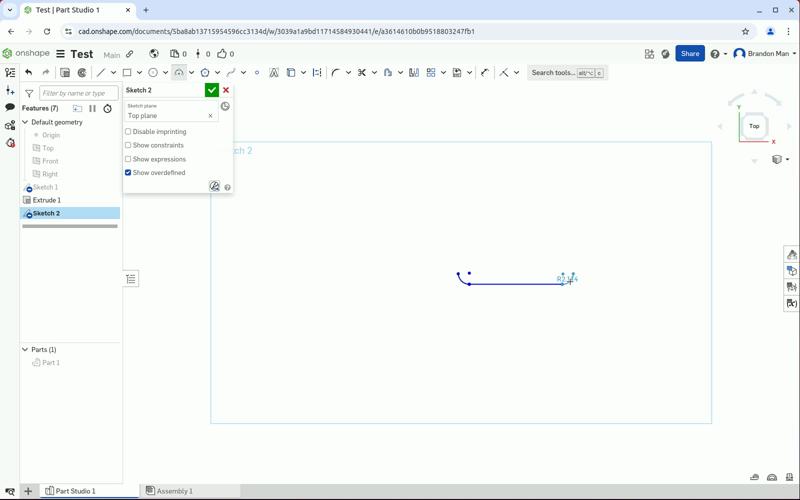
click(570, 281)
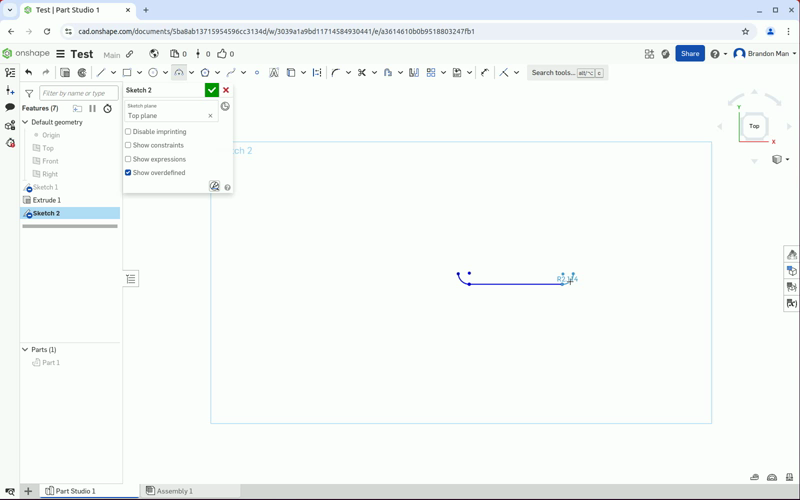
key_up(shift)
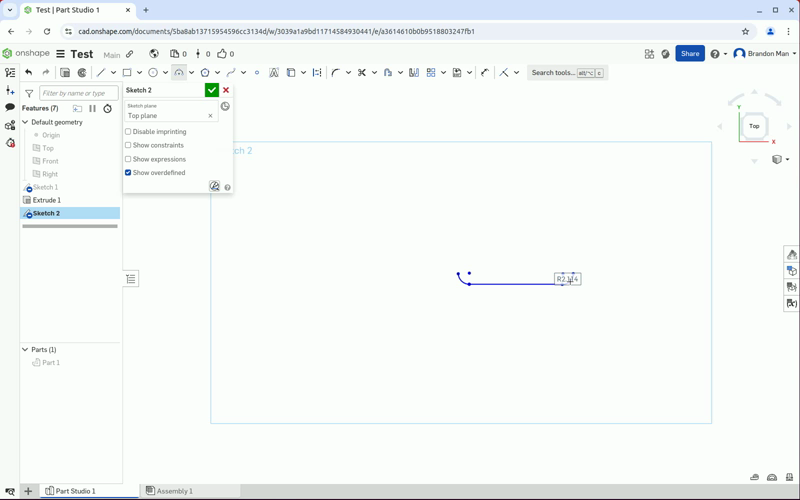
key(esc)
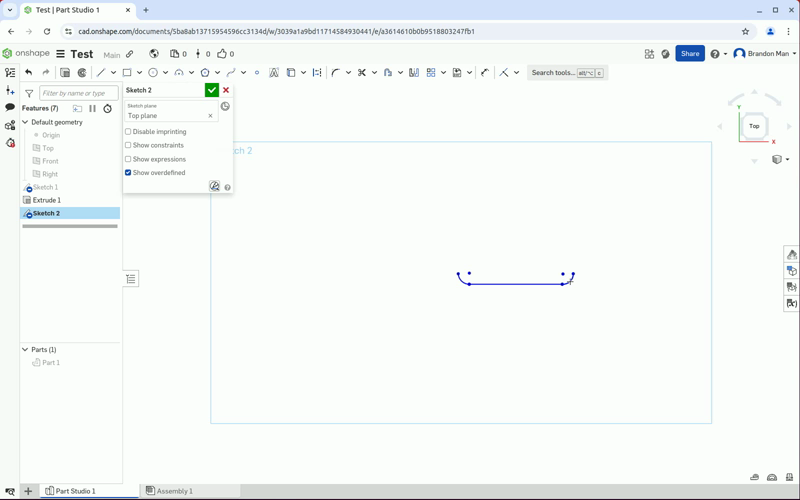
key(l)
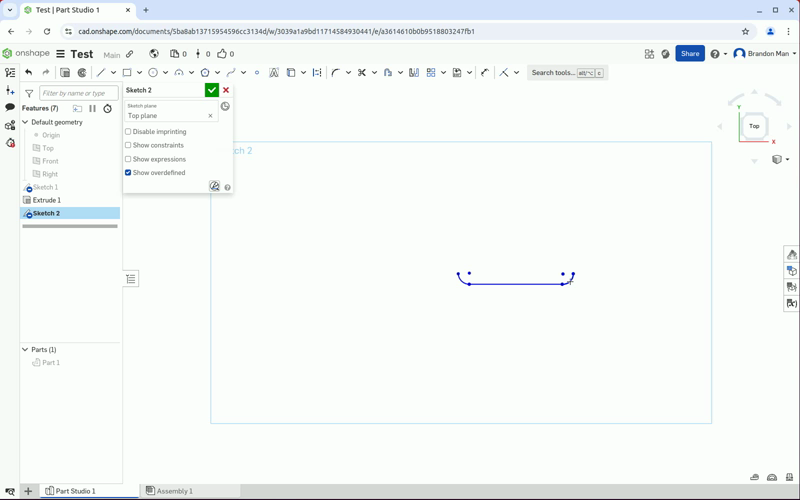
mouse_move(573, 273)
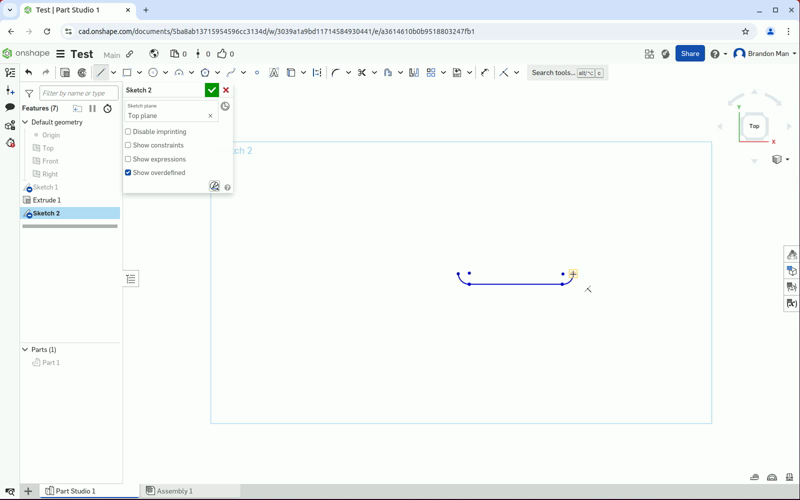
click(573, 273)
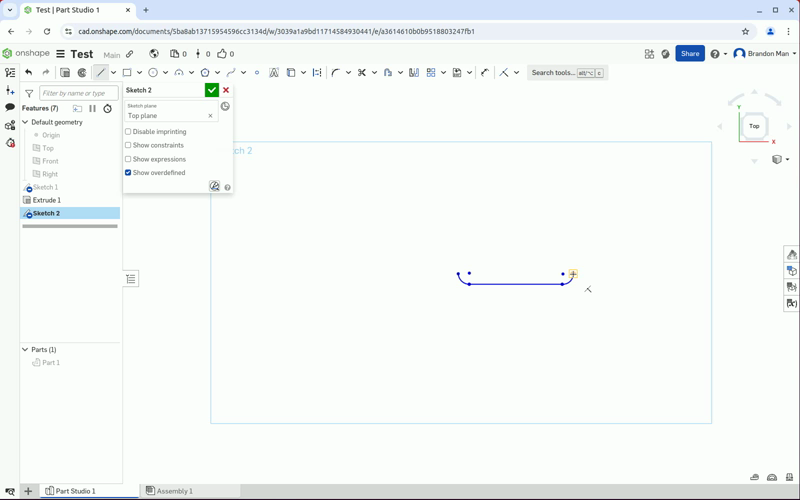
key_down(shift)
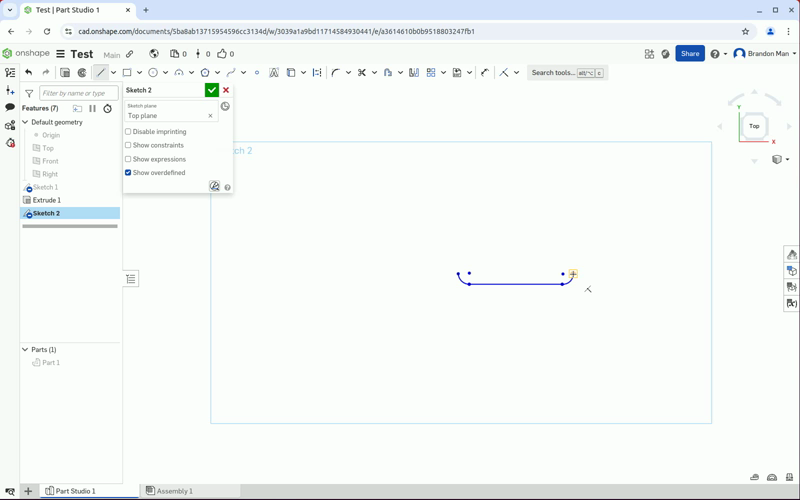
mouse_move(589, 273)
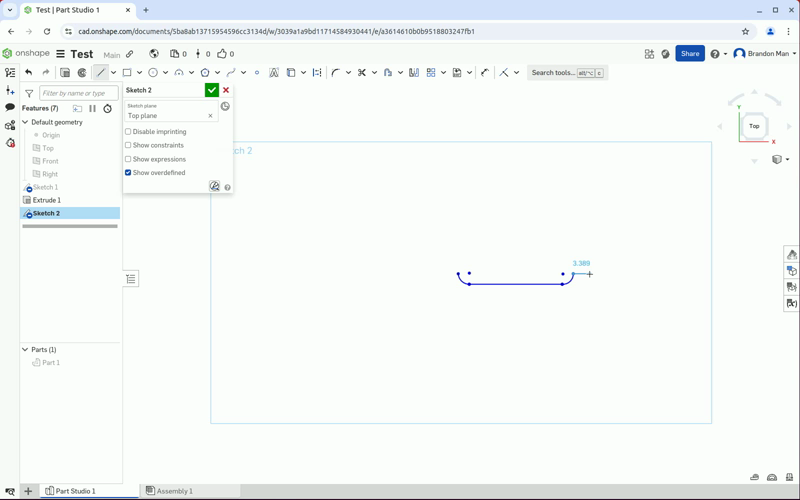
mouse_move(573, 237)
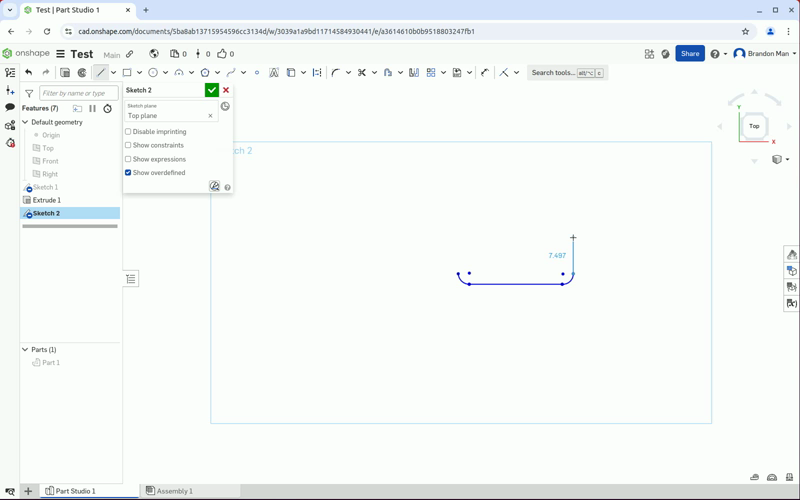
click(573, 237)
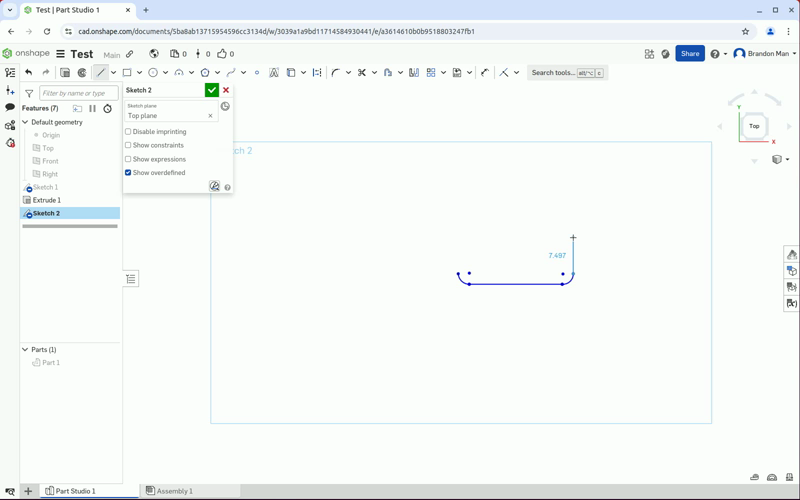
key_up(shift)
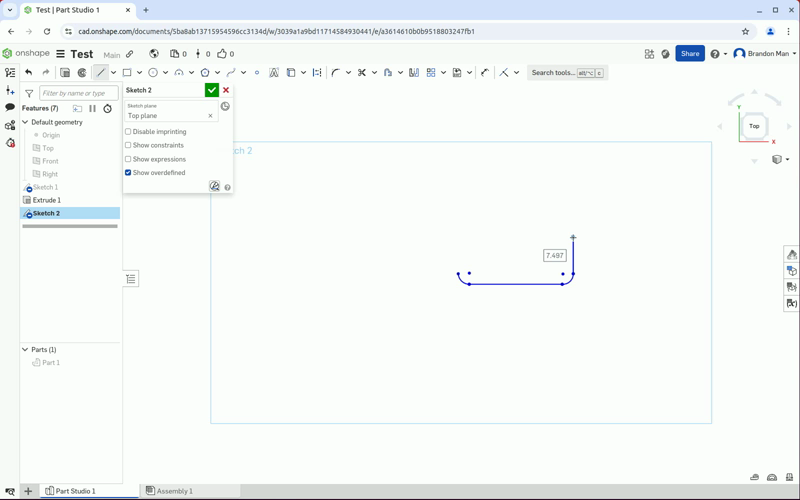
key(esc)
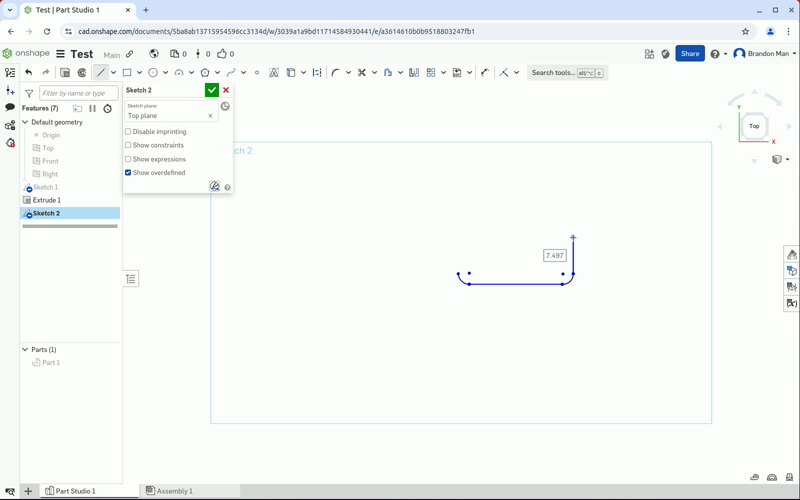
key(a)
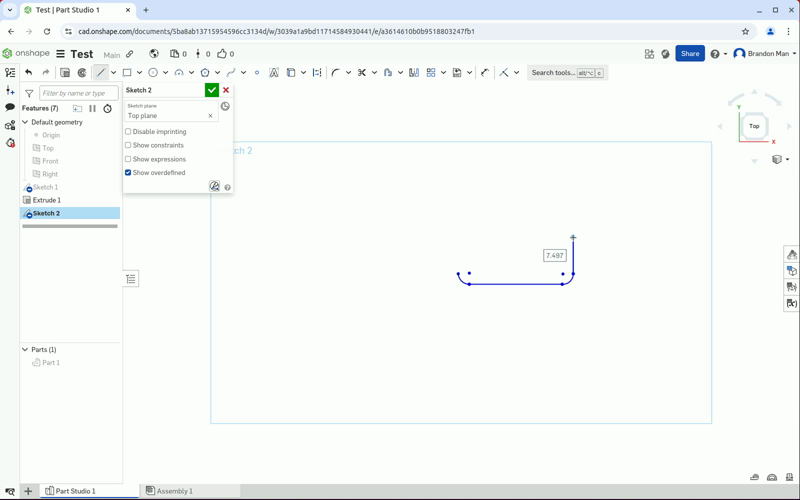
mouse_move(573, 237)
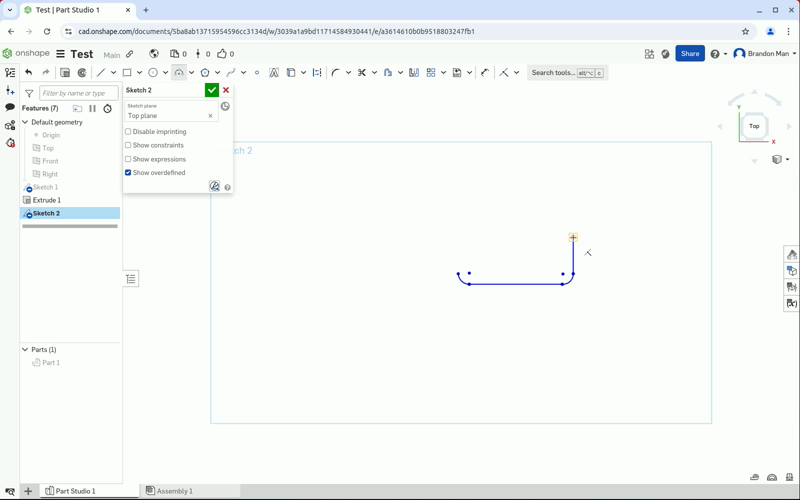
click(573, 237)
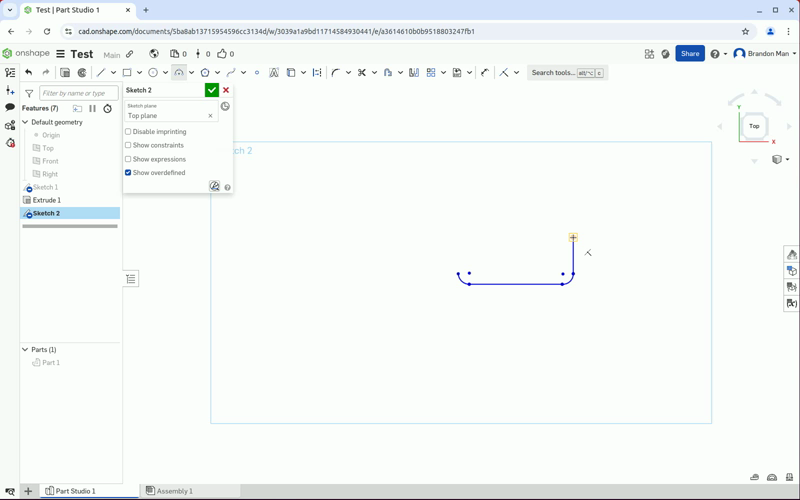
key_down(shift)
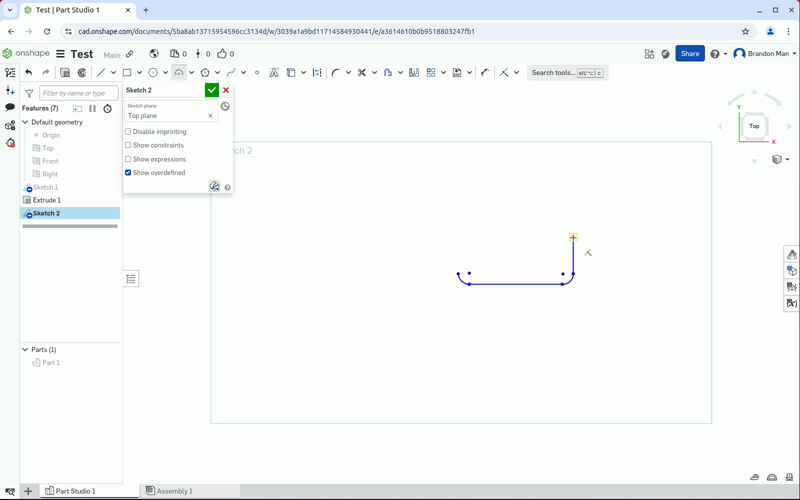
mouse_move(562, 226)
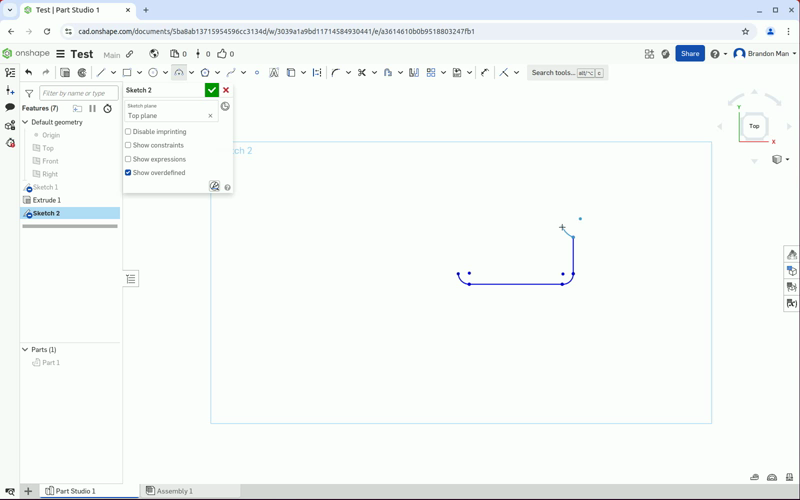
click(562, 226)
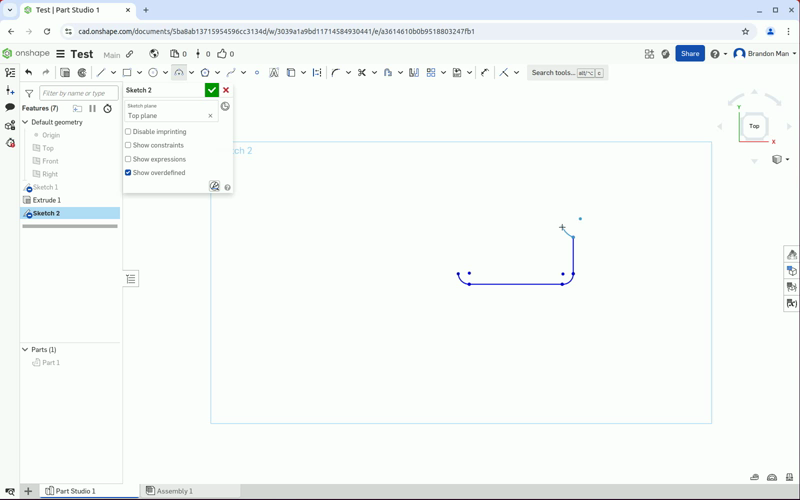
mouse_move(570, 229)
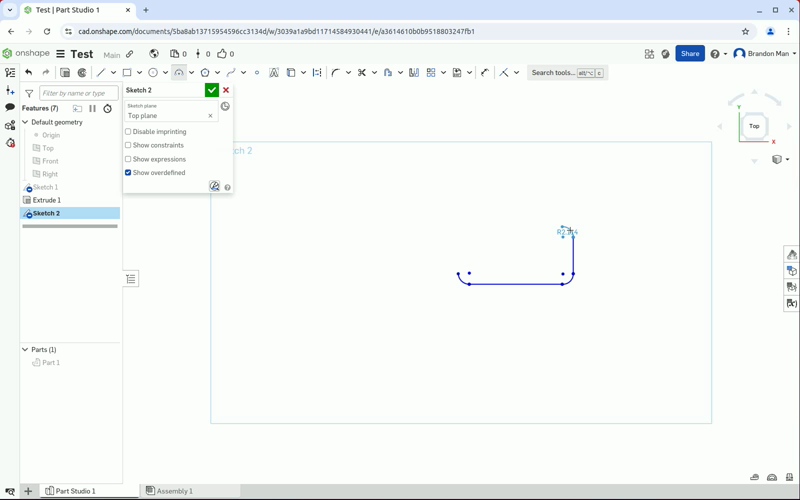
click(570, 229)
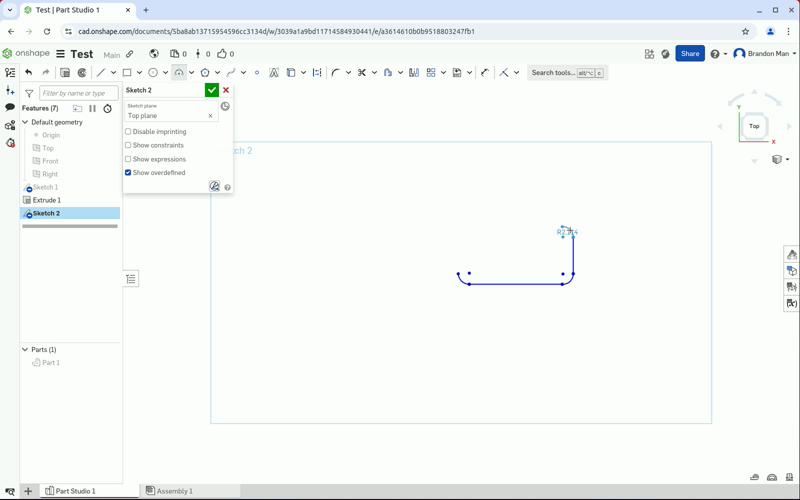
key_up(shift)
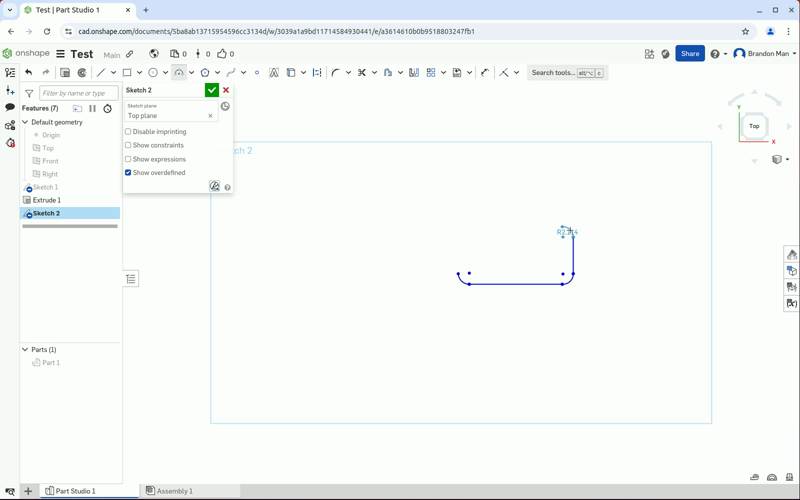
key(esc)
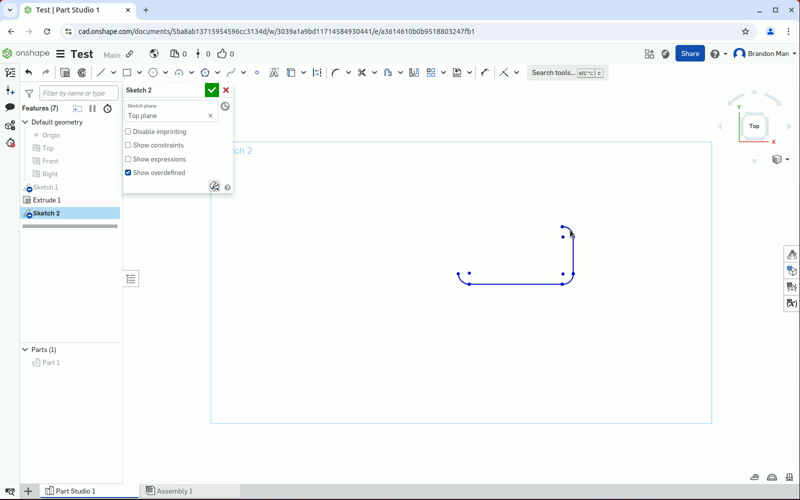
key(l)
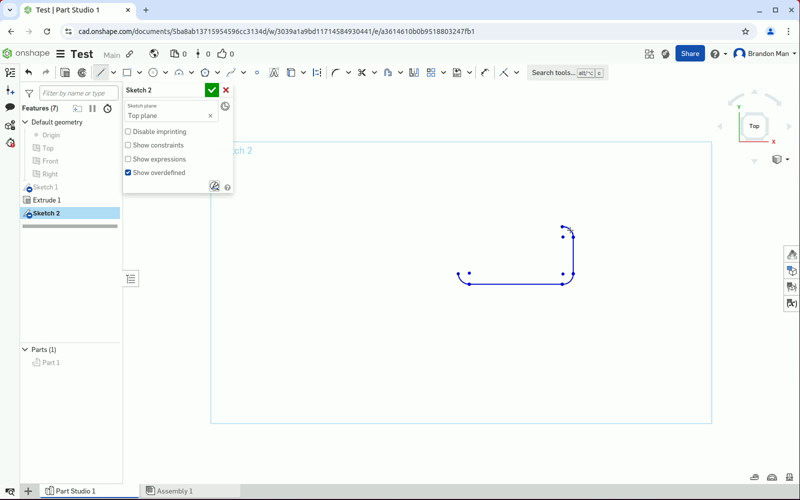
mouse_move(562, 226)
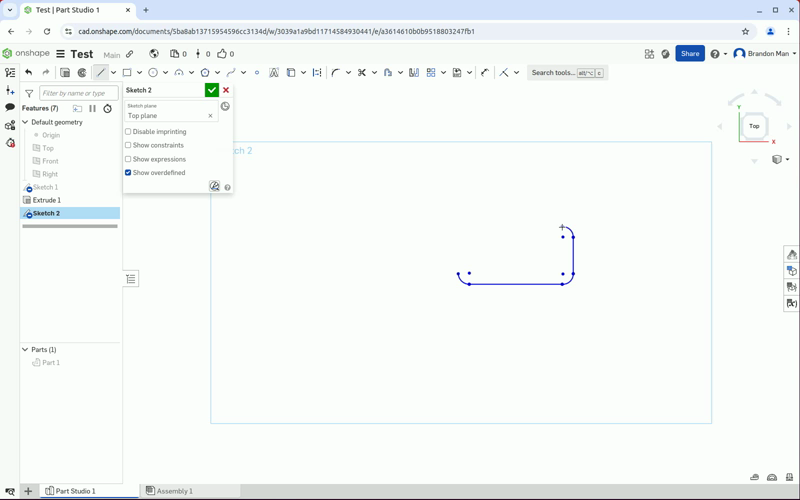
click(562, 226)
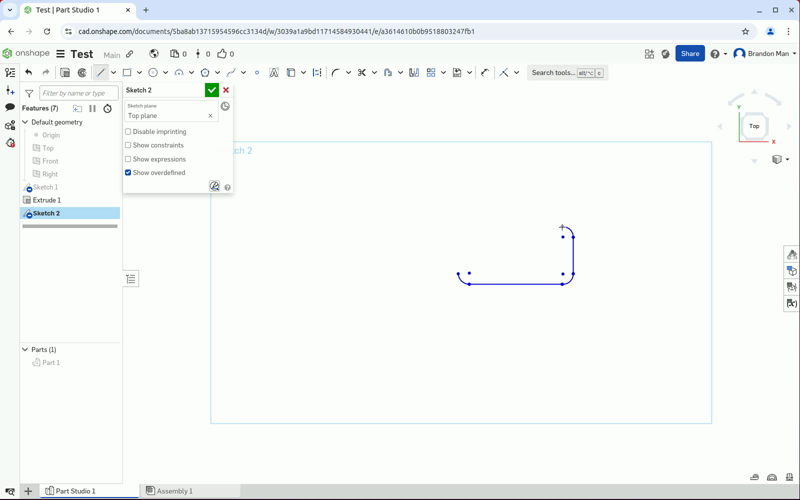
key_down(shift)
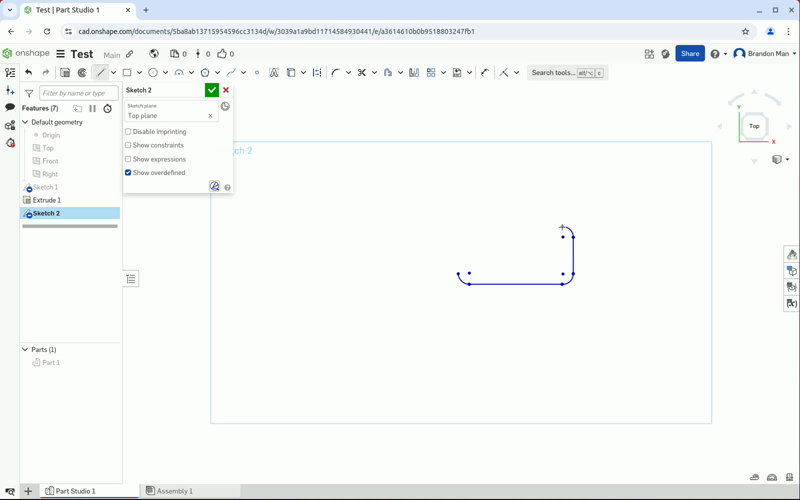
mouse_move(469, 226)
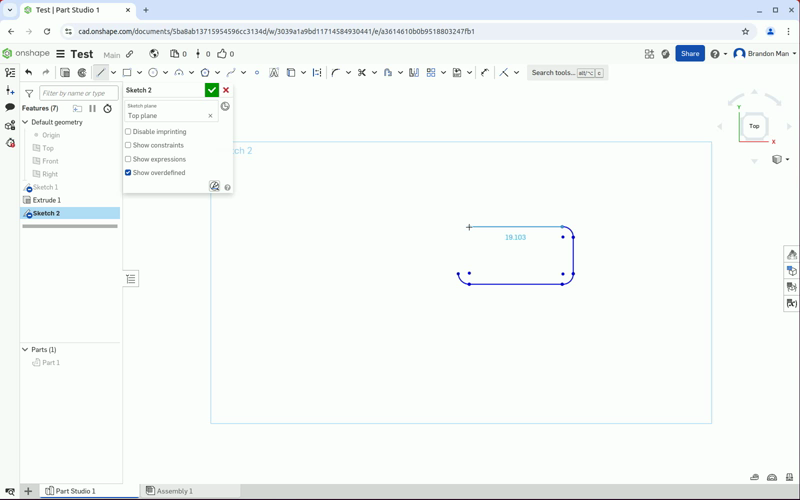
click(469, 226)
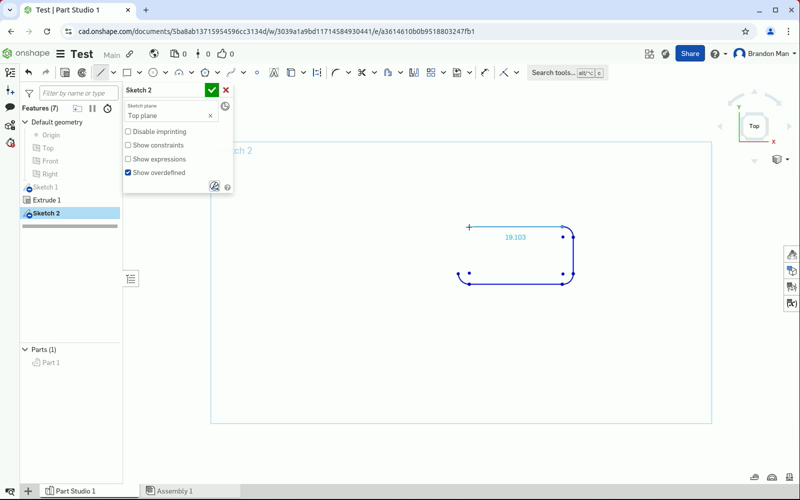
key_up(shift)
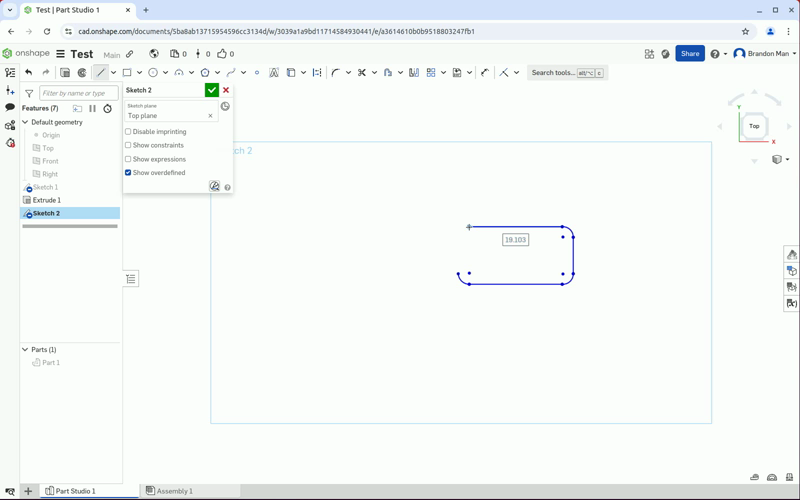
key(esc)
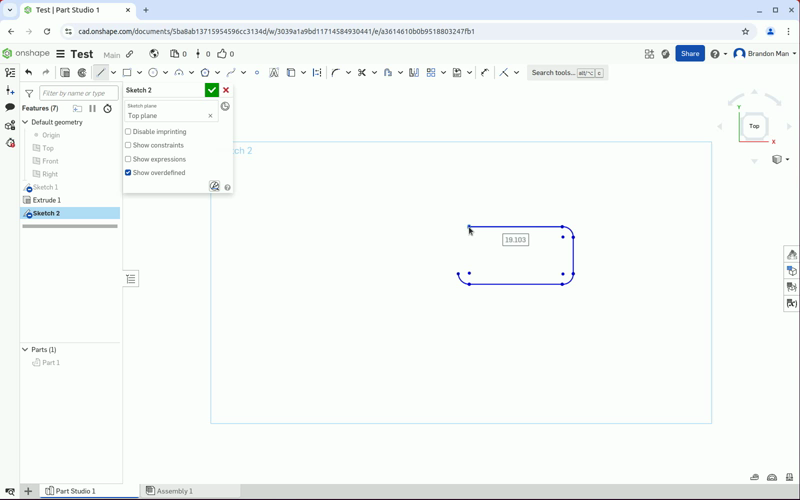
key(a)
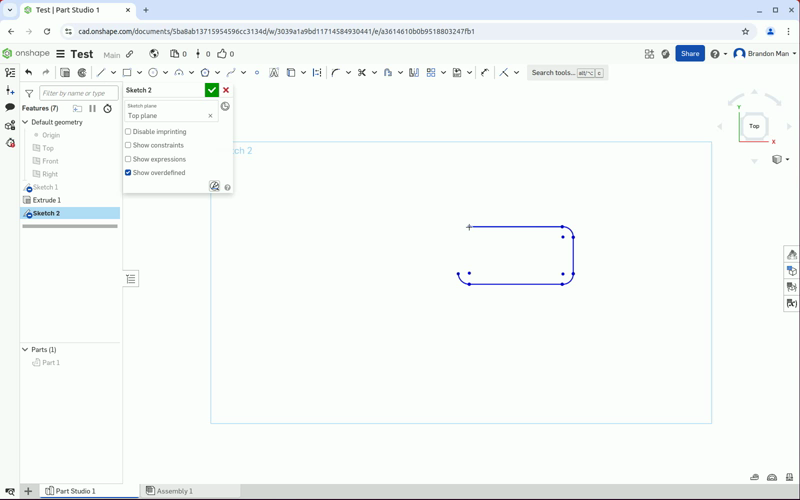
mouse_move(469, 226)
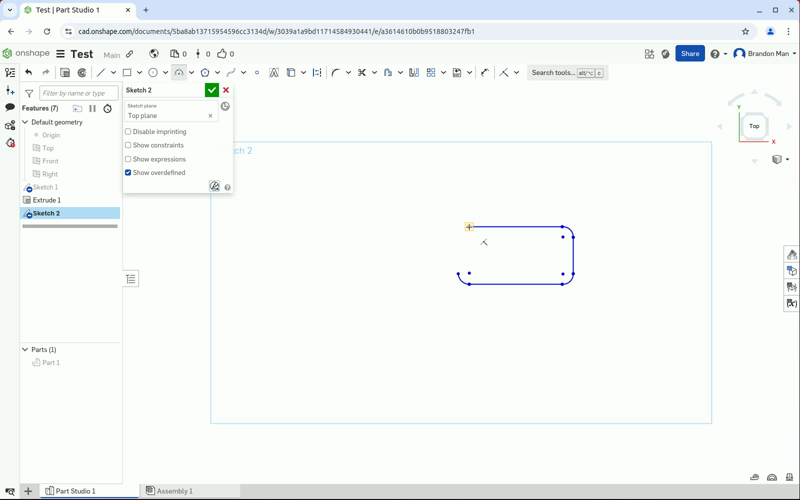
click(469, 226)
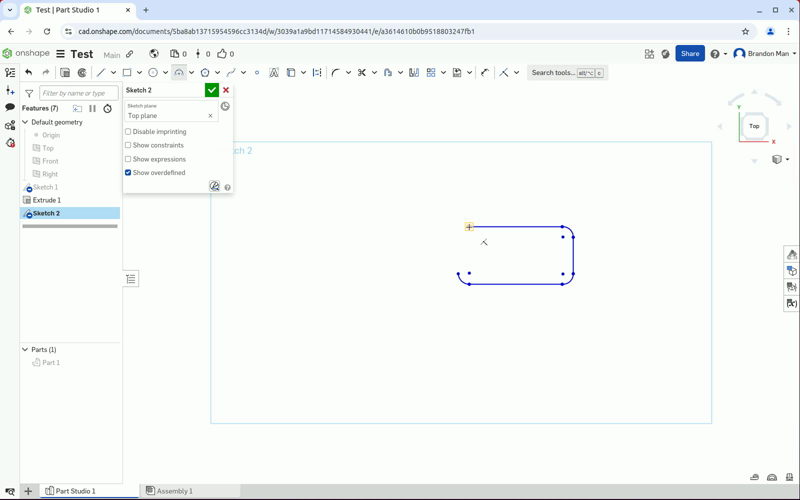
key_down(shift)
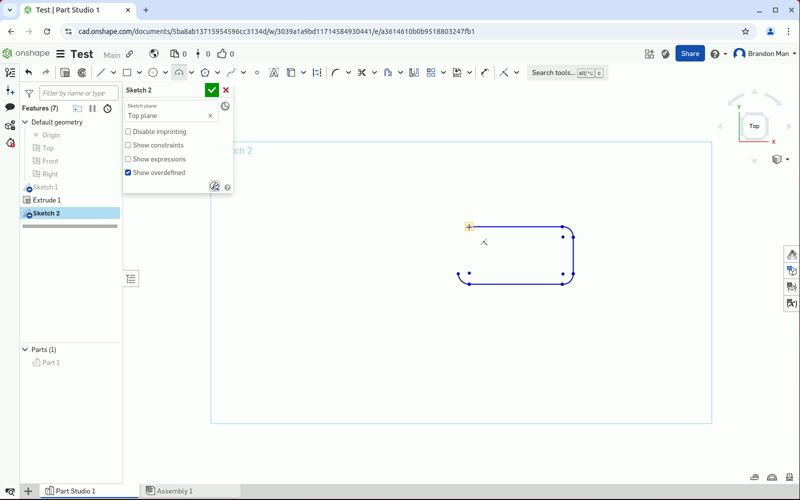
mouse_move(458, 237)
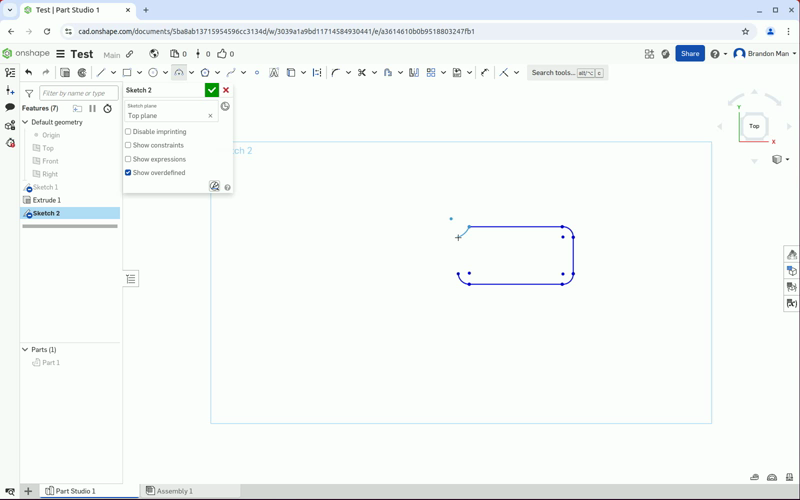
click(458, 237)
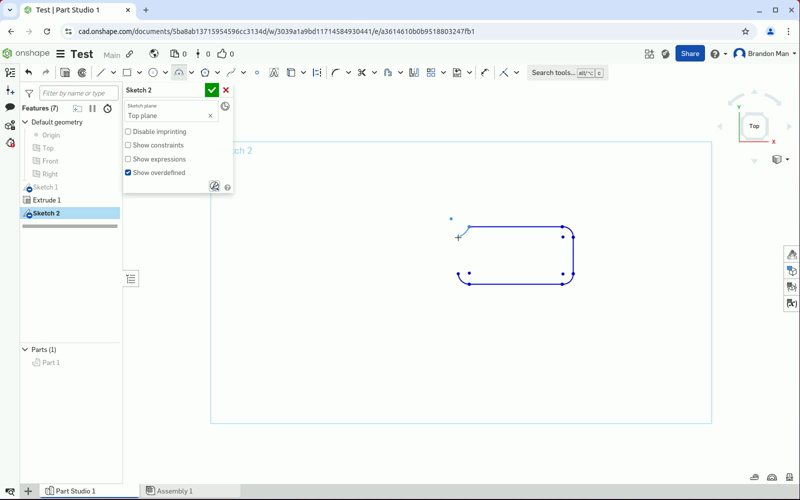
mouse_move(461, 229)
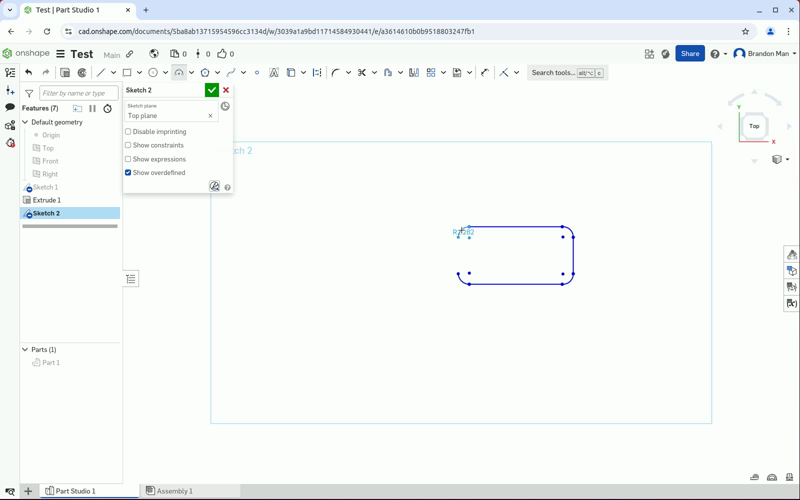
click(461, 229)
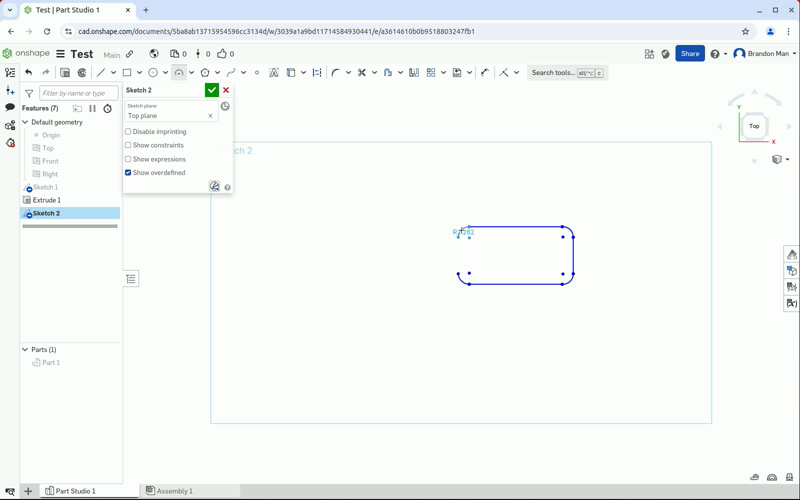
key_up(shift)
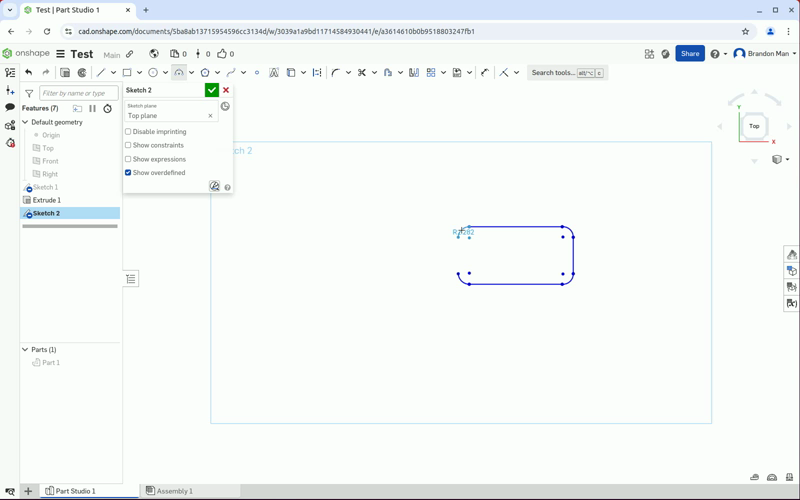
key(esc)
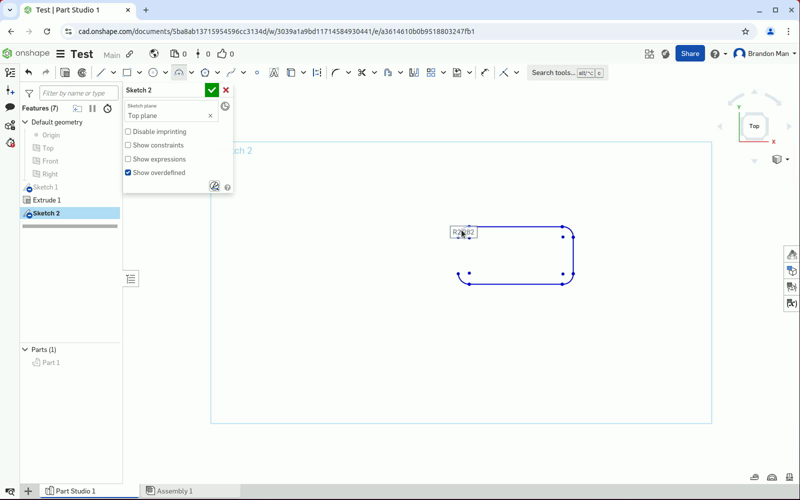
key(l)
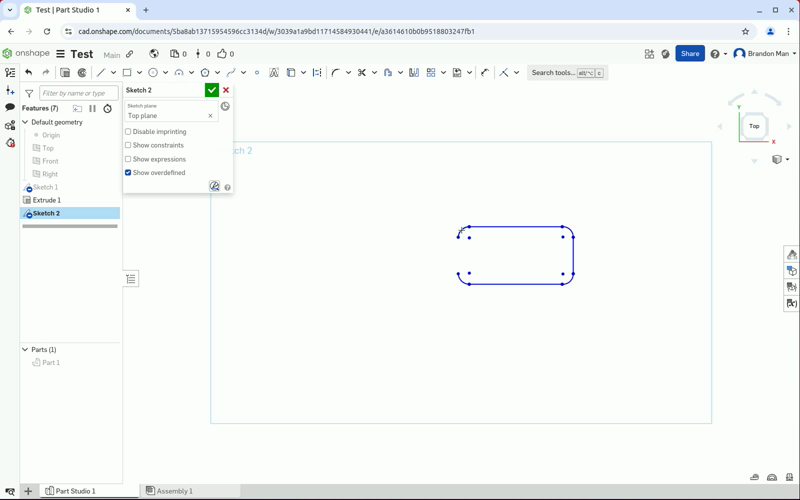
mouse_move(458, 237)
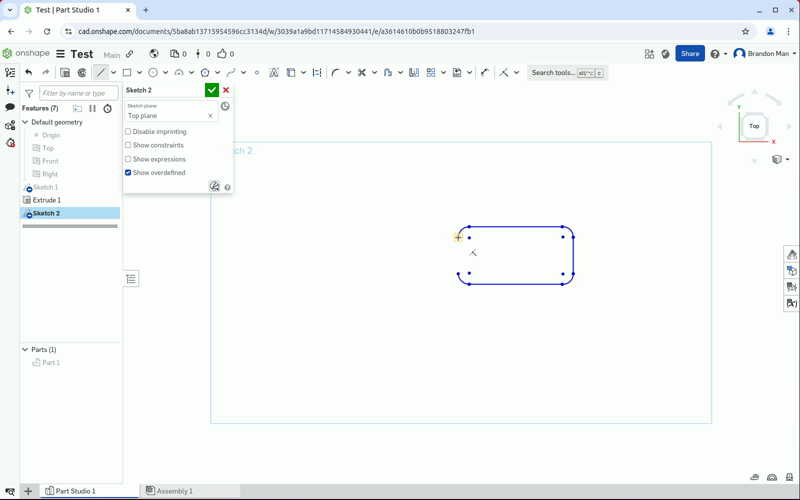
click(458, 237)
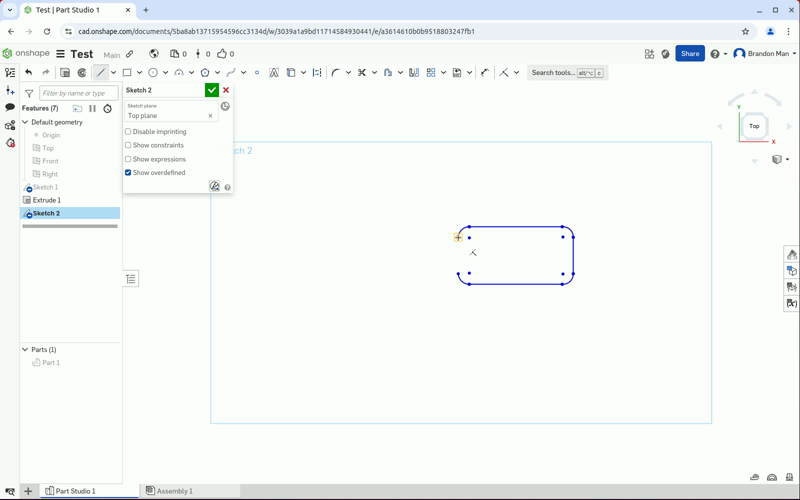
mouse_move(488, 237)
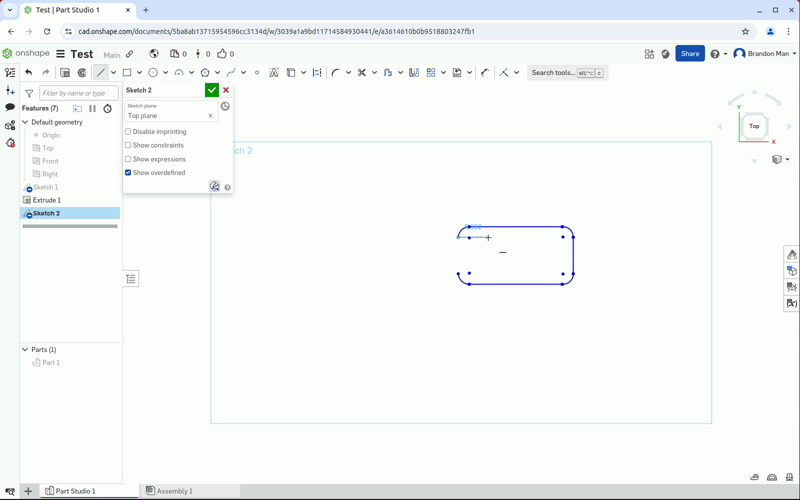
key_down(shift)
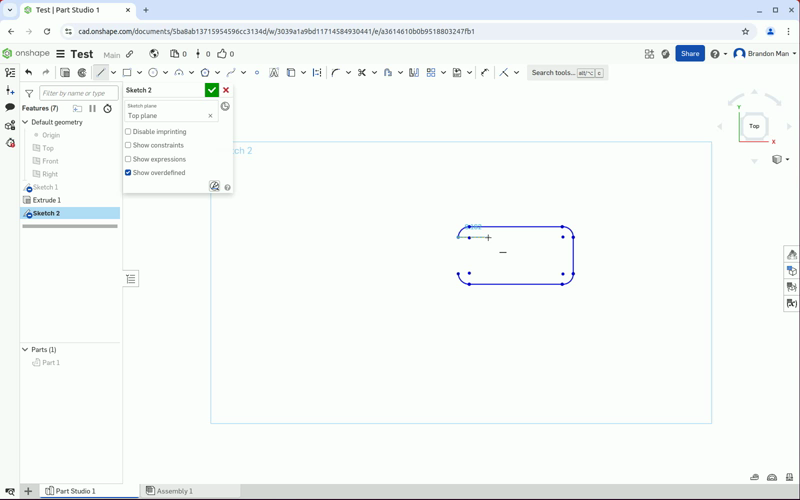
mouse_move(458, 273)
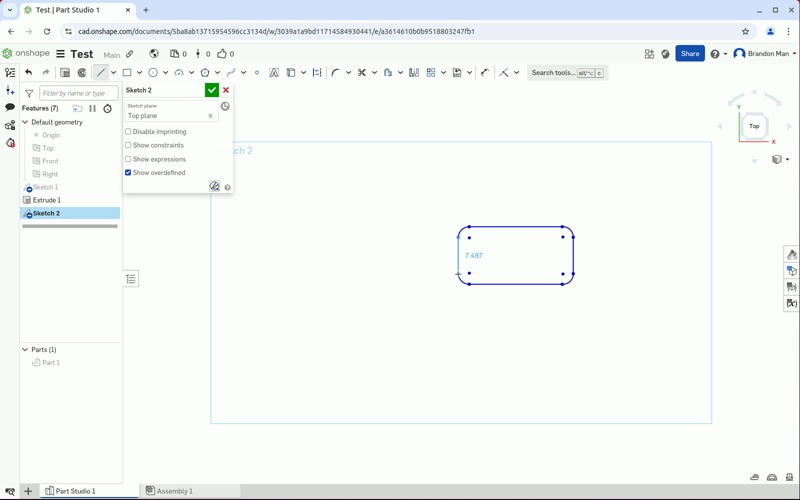
key_up(shift)
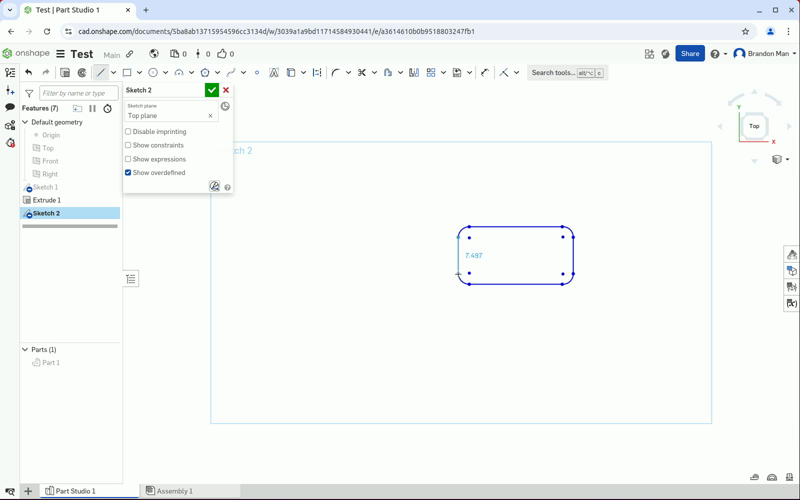
click(458, 273)
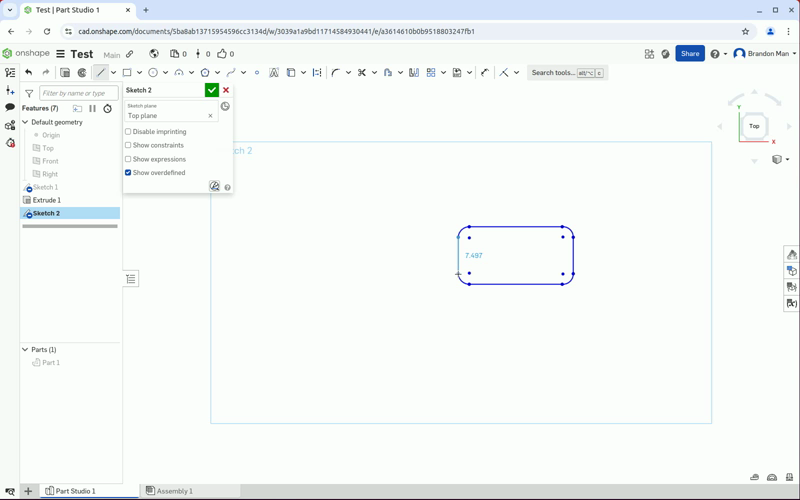
key(esc)
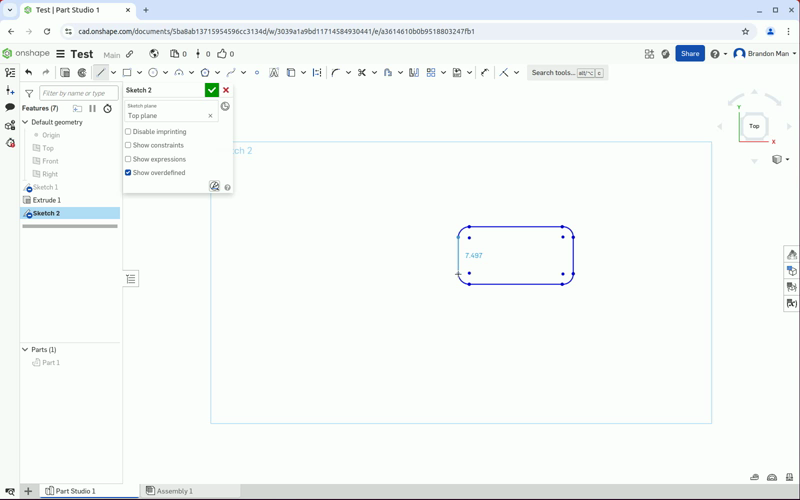
key(a)
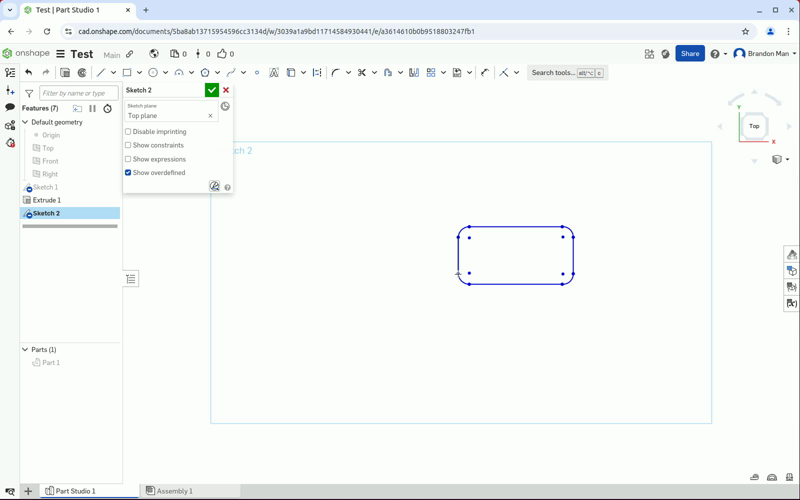
key_down(shift)
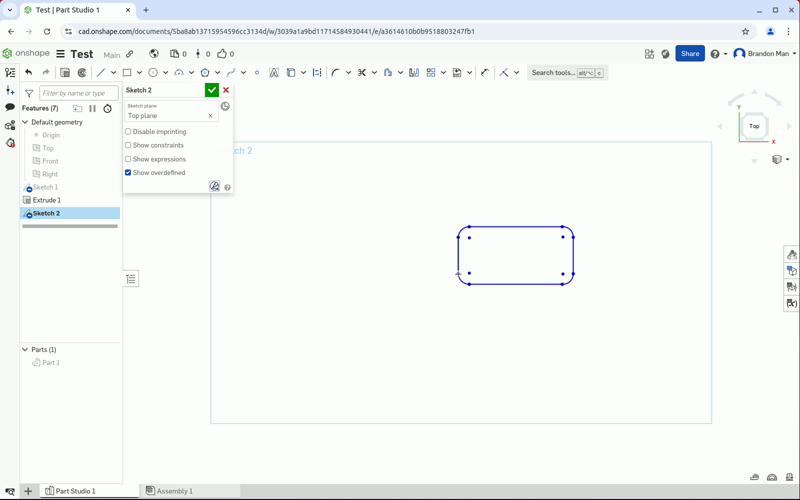
mouse_move(460, 273)
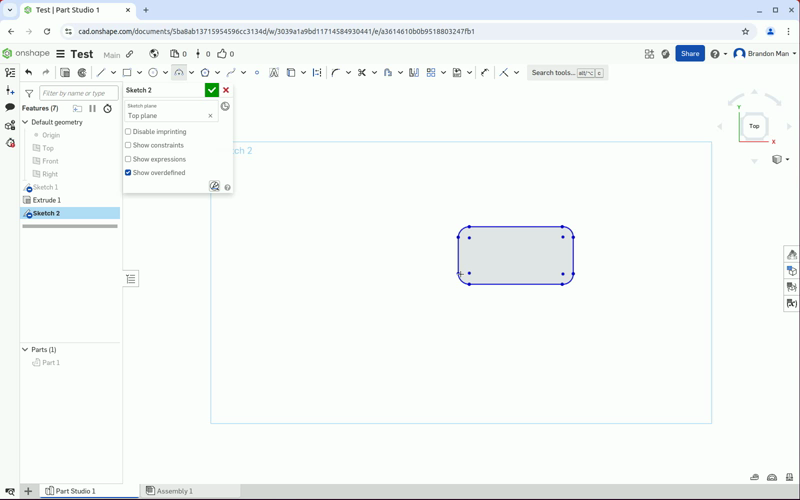
scroll(6)
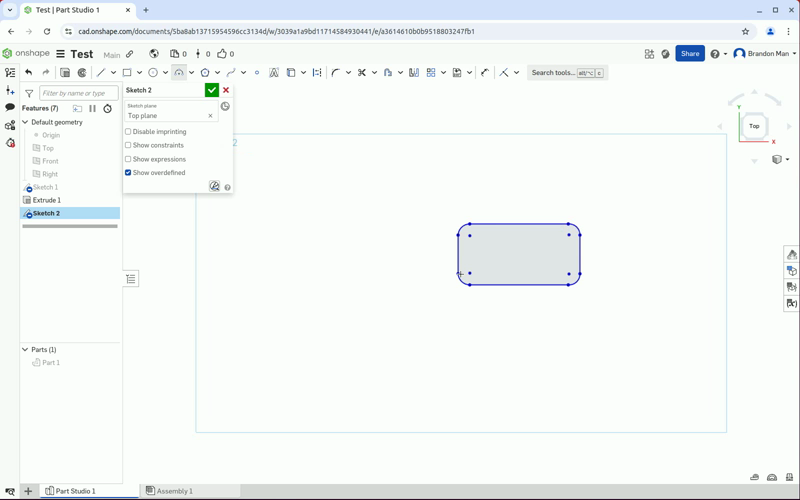
scroll(6)
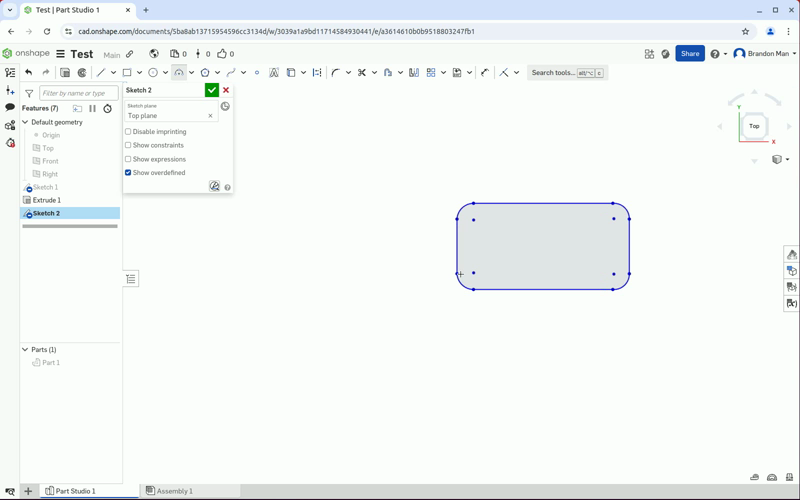
scroll(6)
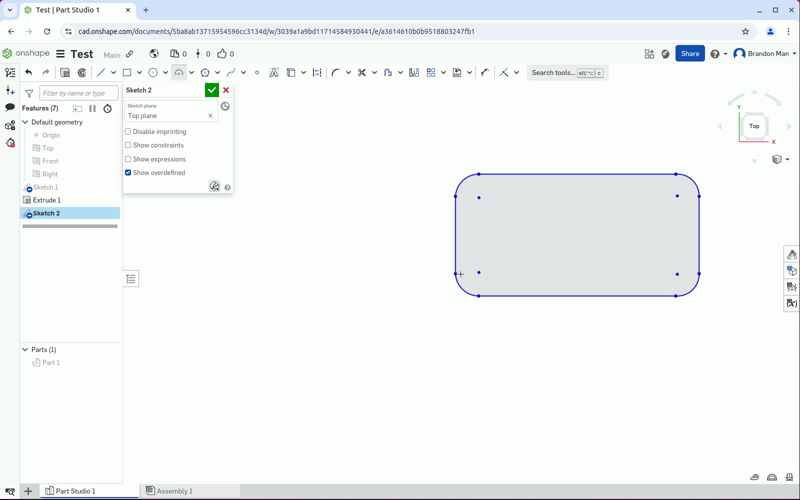
scroll(6)
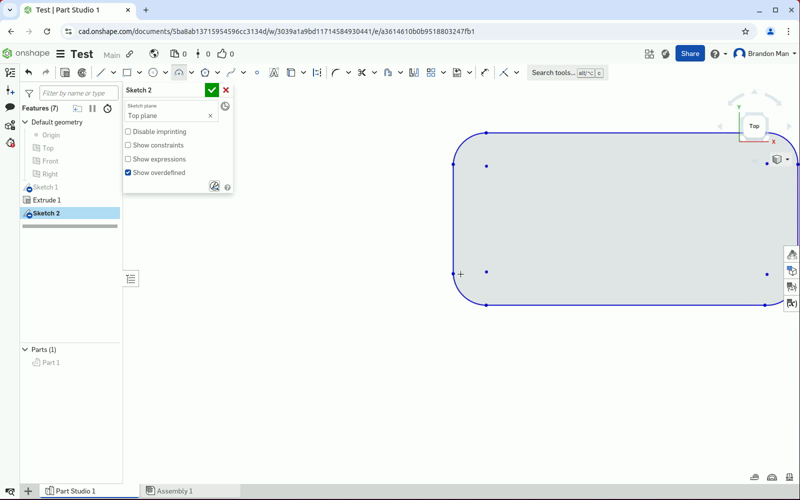
scroll(6)
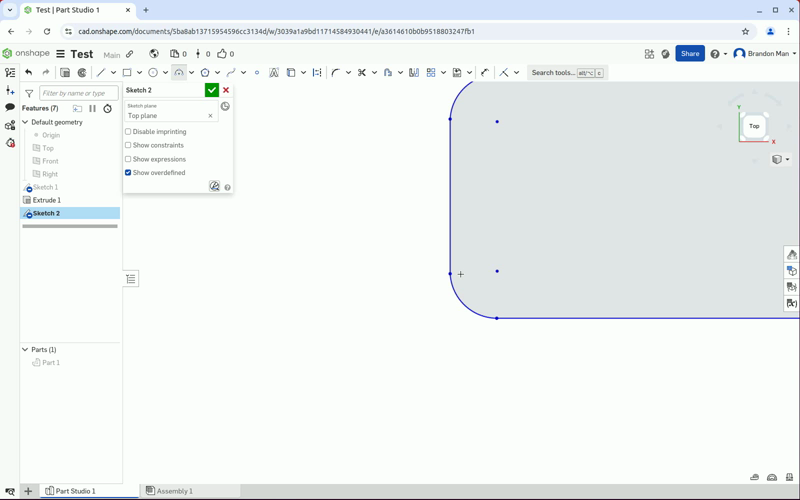
scroll(6)
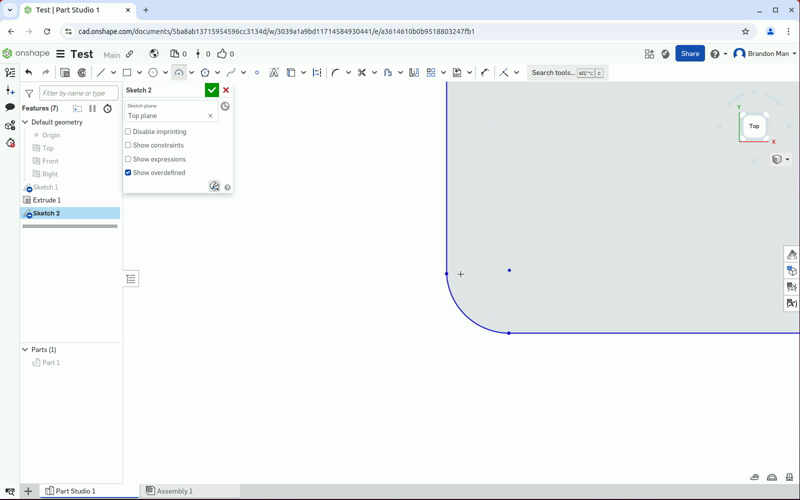
scroll(6)
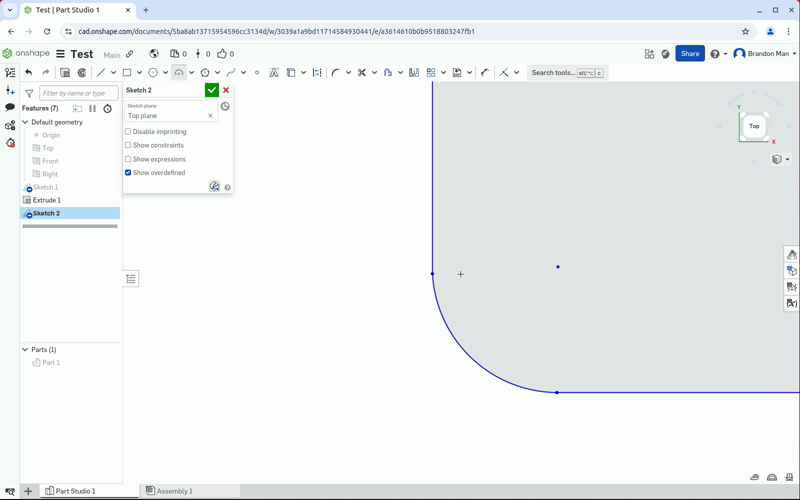
click(460, 273)
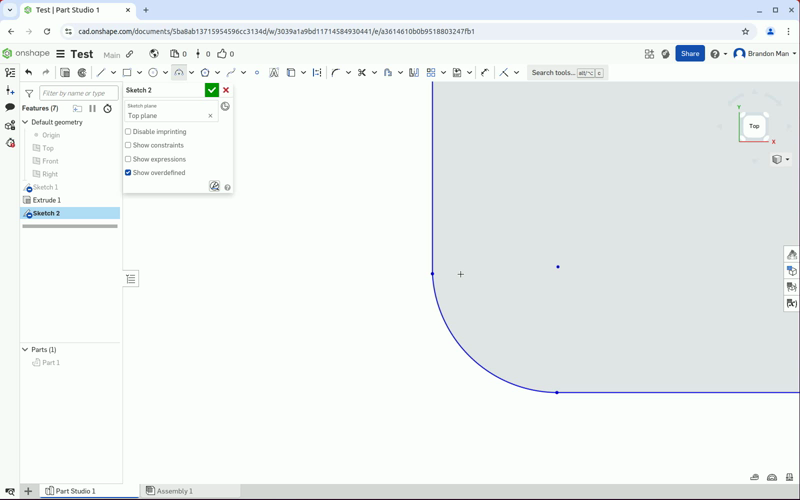
scroll(-6)
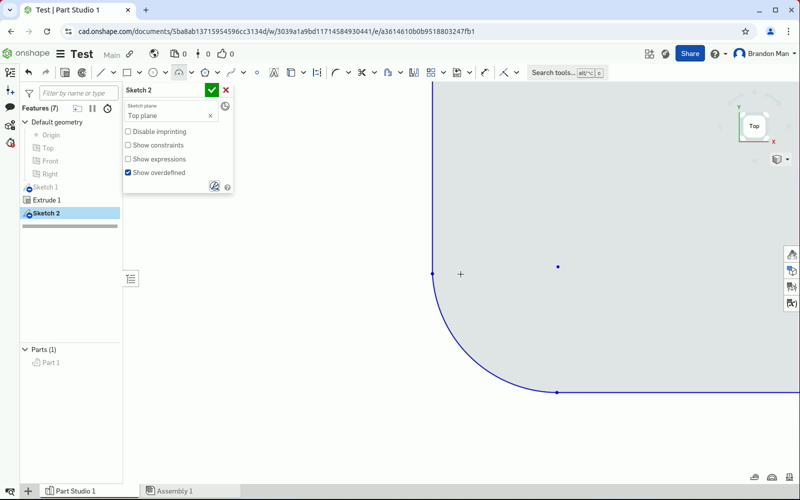
scroll(-6)
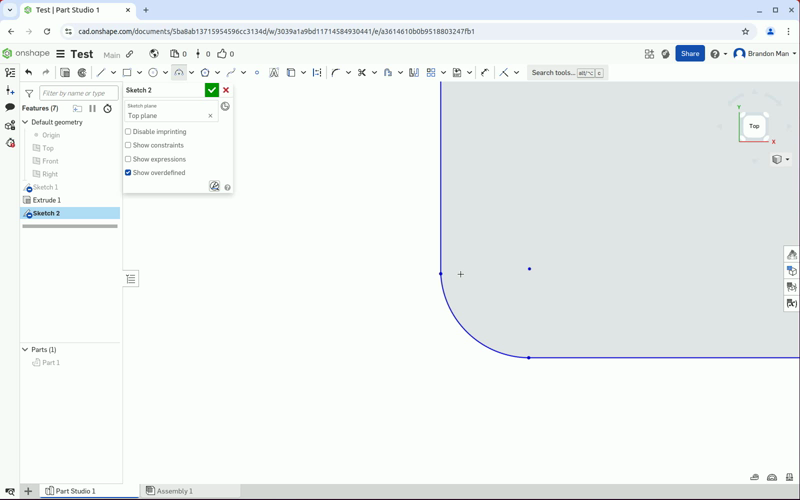
scroll(-6)
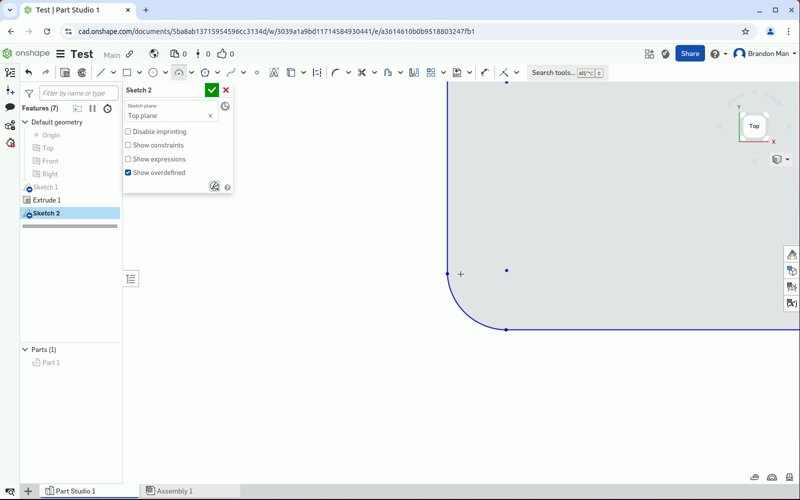
scroll(-6)
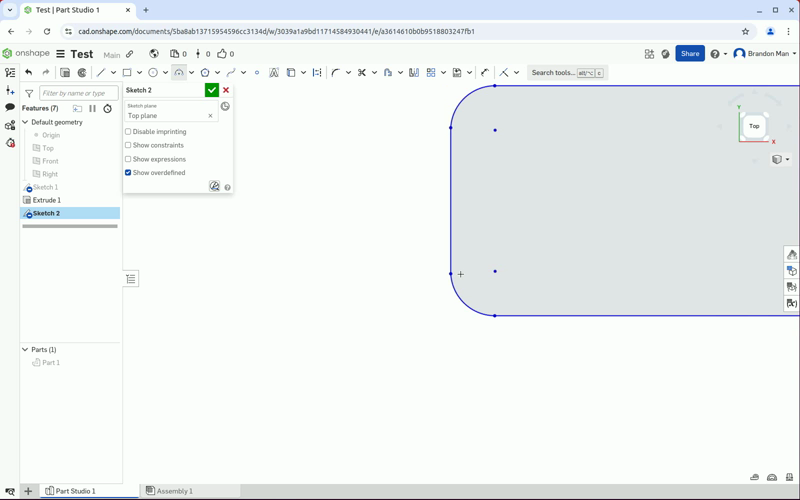
scroll(-6)
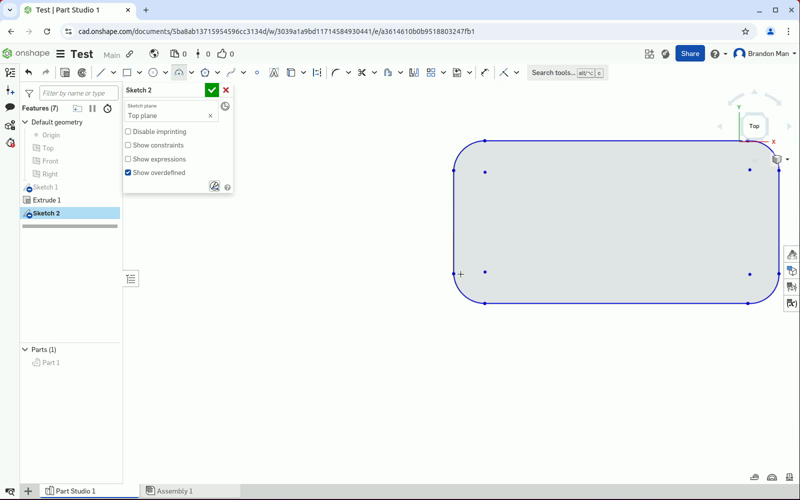
scroll(-6)
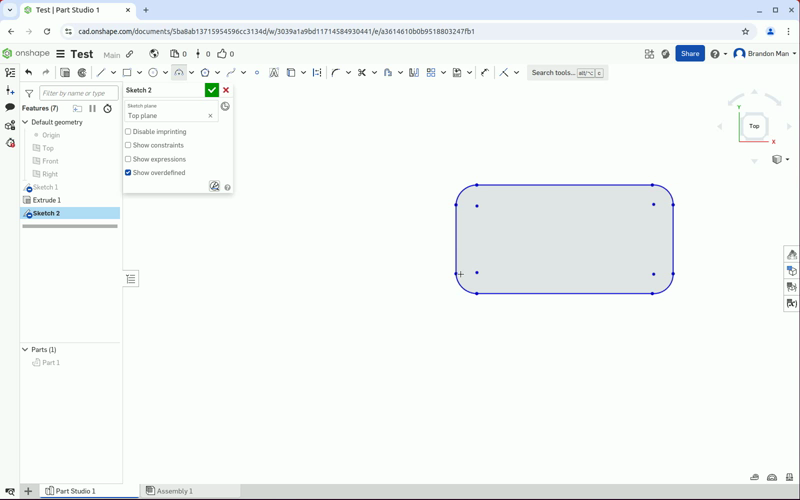
scroll(-6)
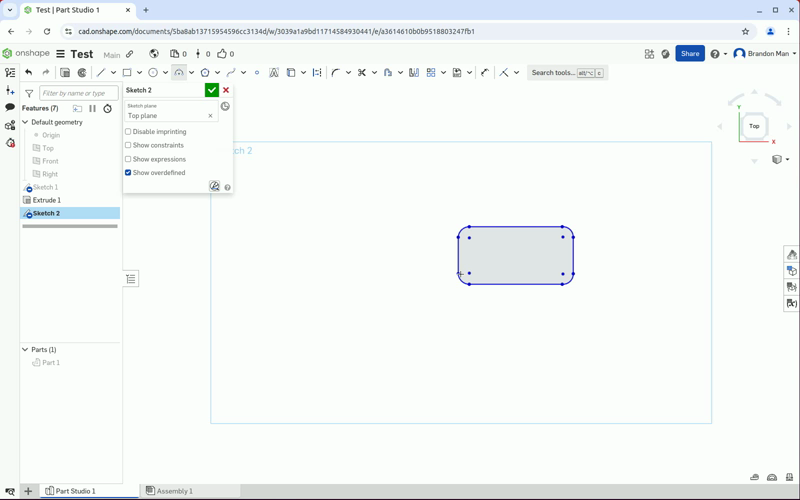
key_up(shift)
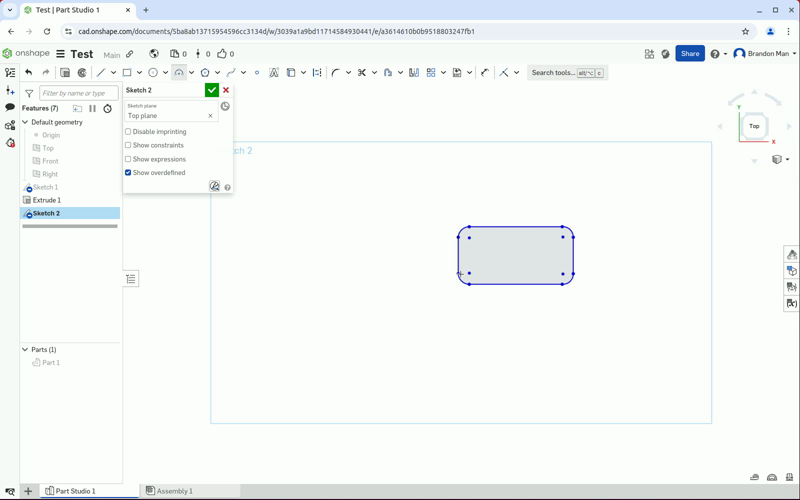
key_down(shift)
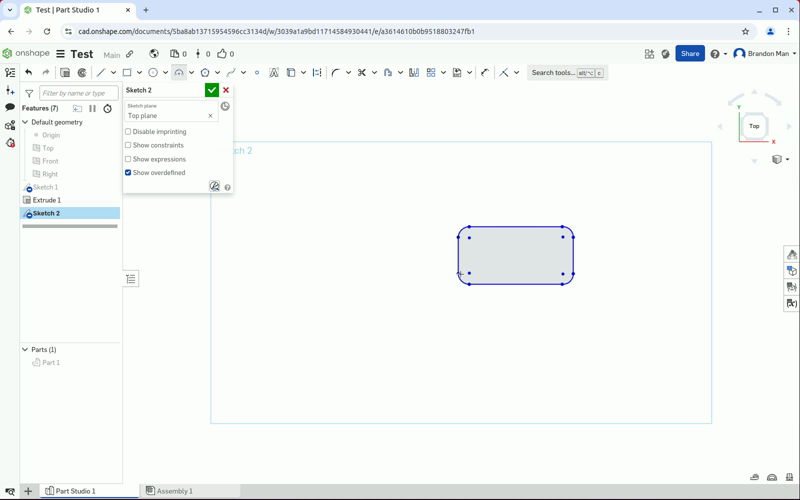
mouse_move(469, 283)
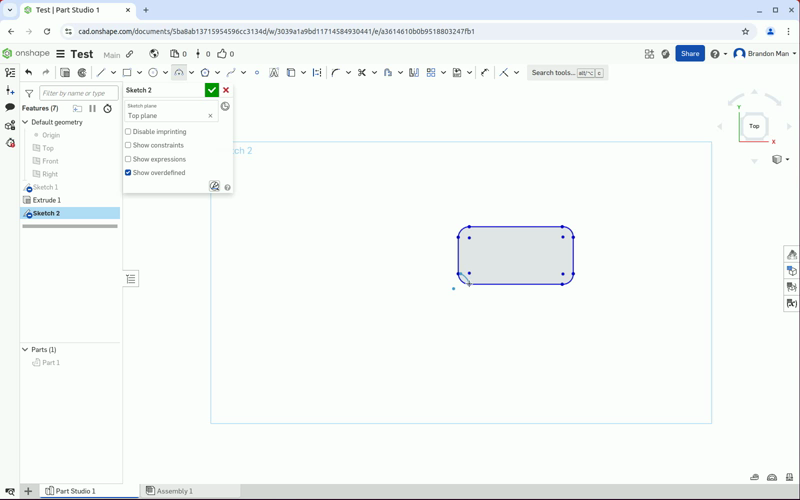
scroll(6)
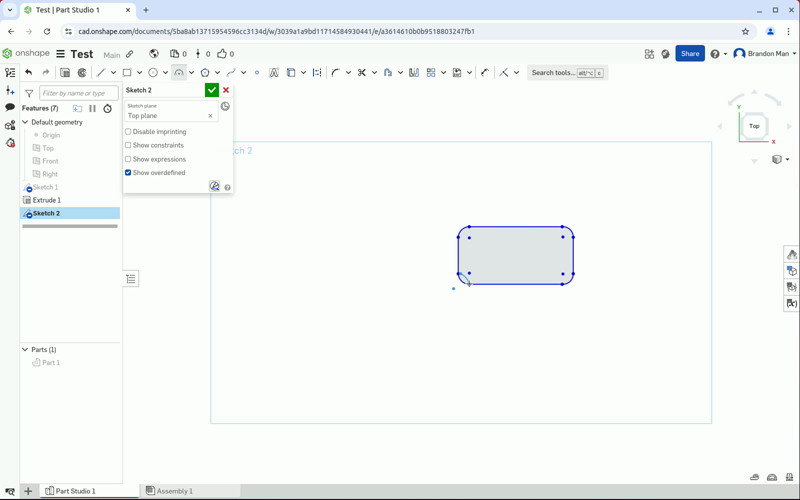
scroll(6)
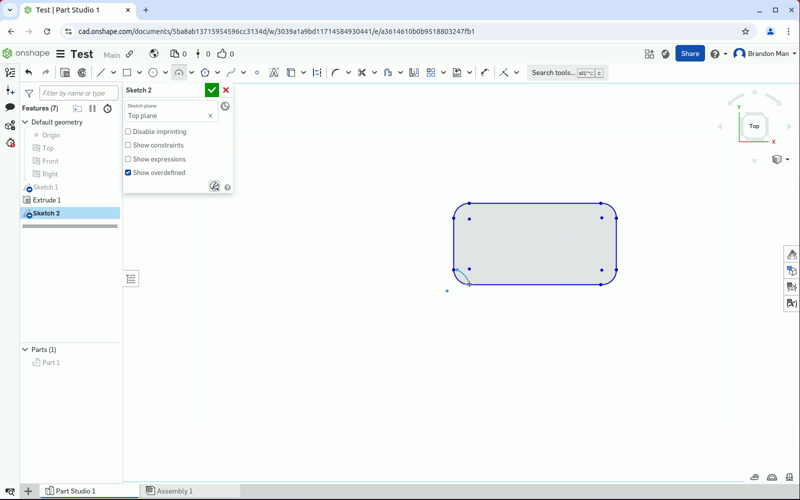
scroll(6)
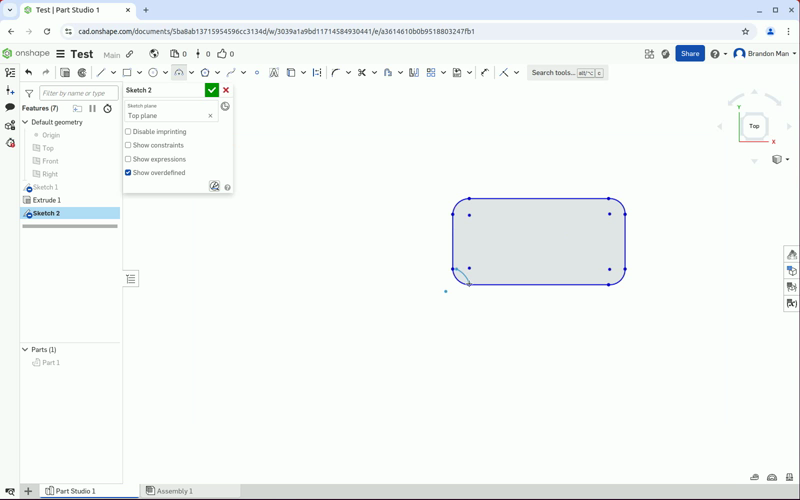
scroll(6)
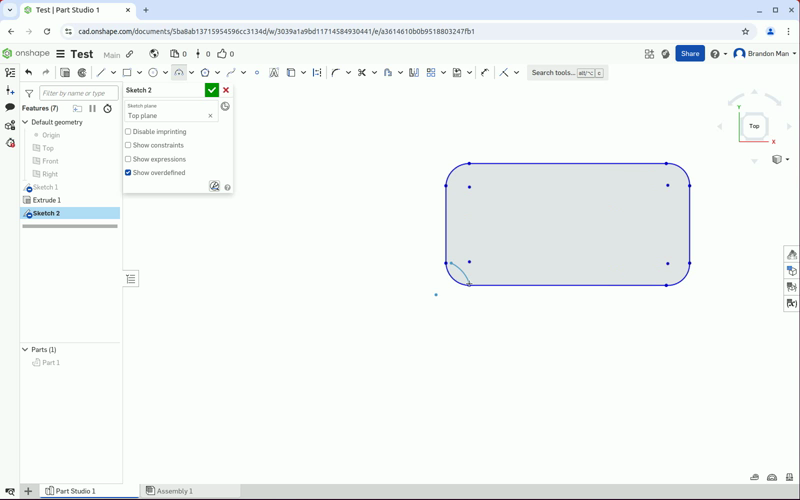
scroll(6)
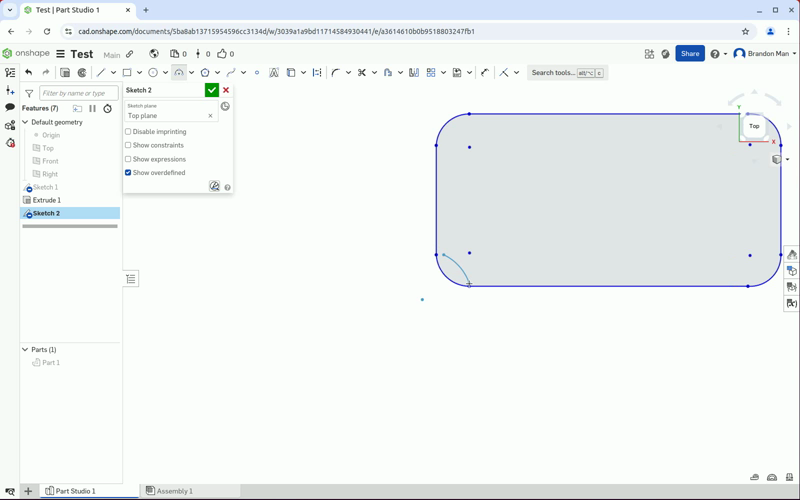
scroll(6)
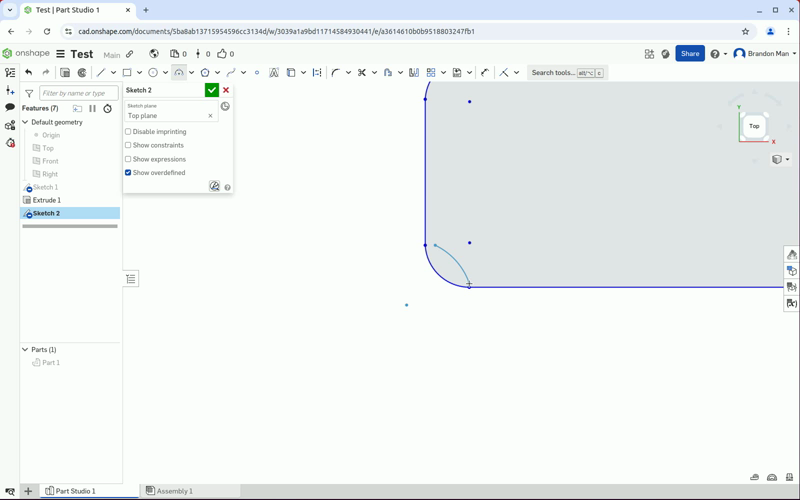
scroll(6)
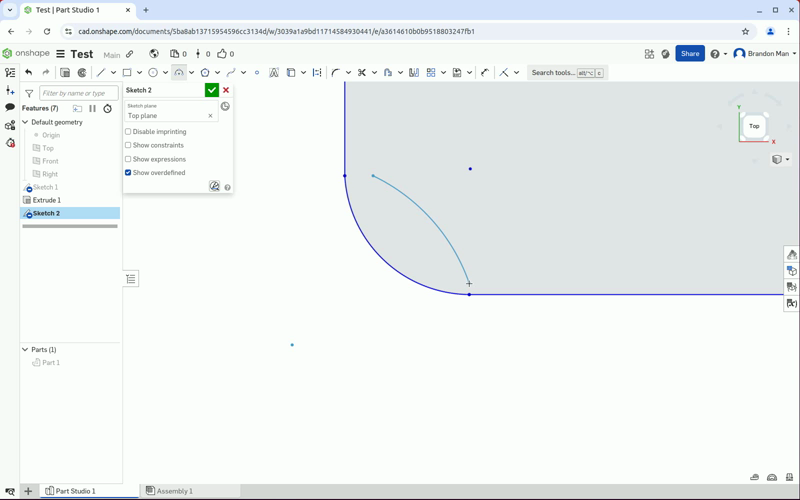
click(469, 283)
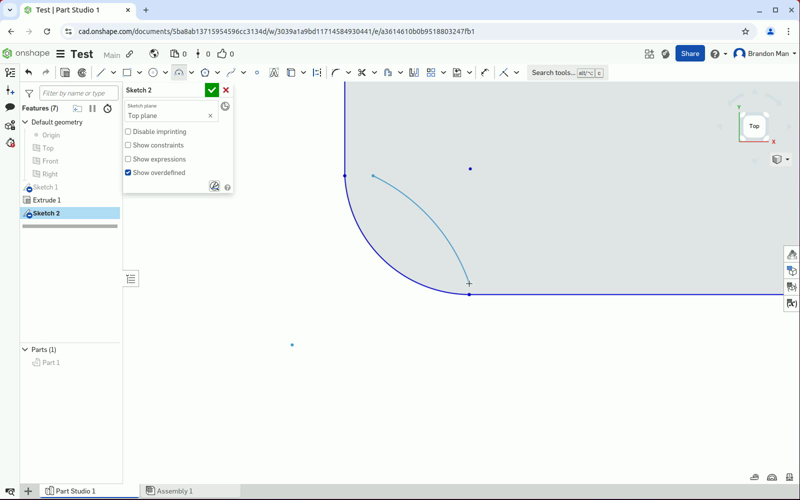
scroll(-6)
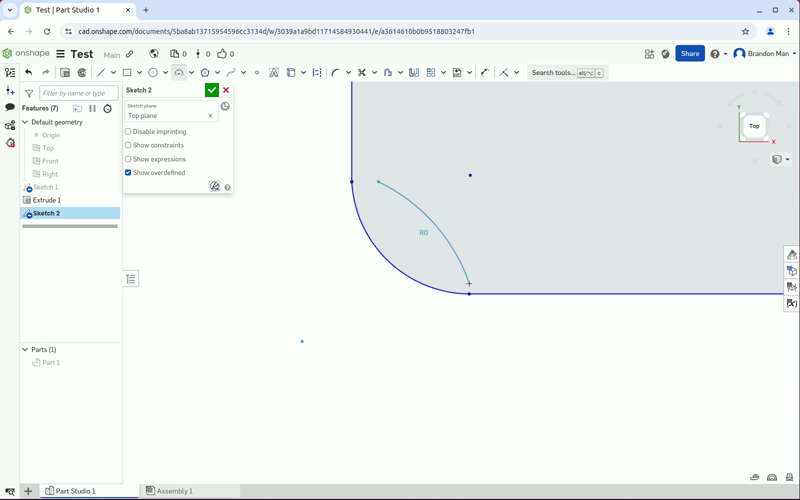
scroll(-6)
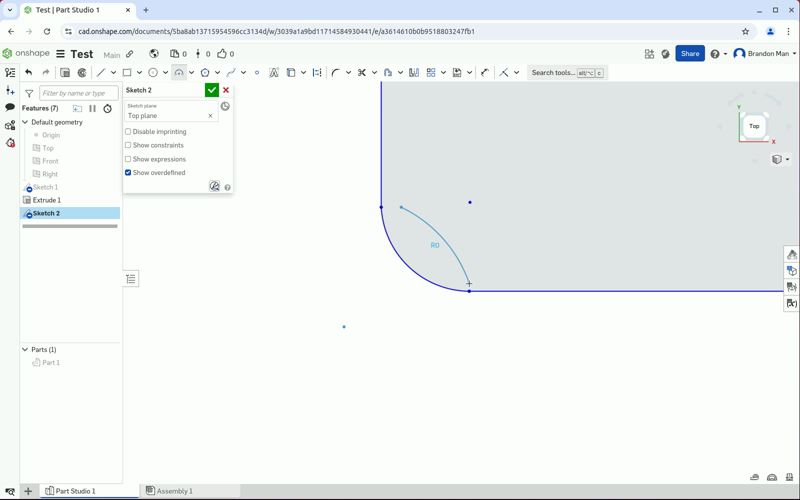
scroll(-6)
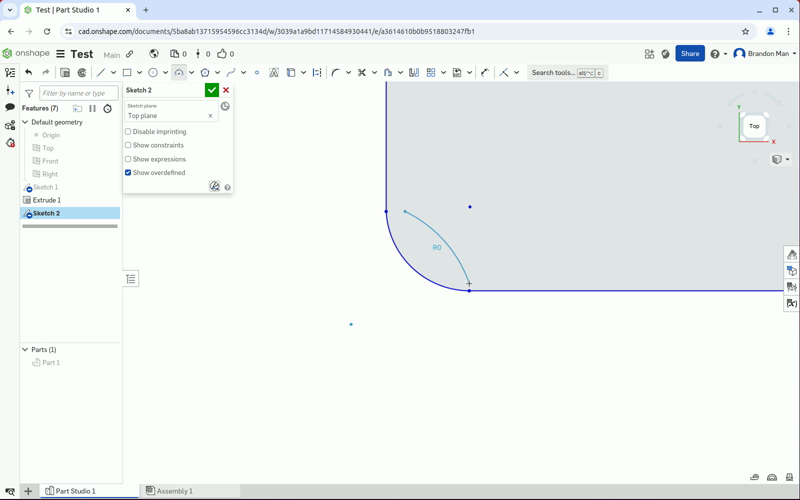
scroll(-6)
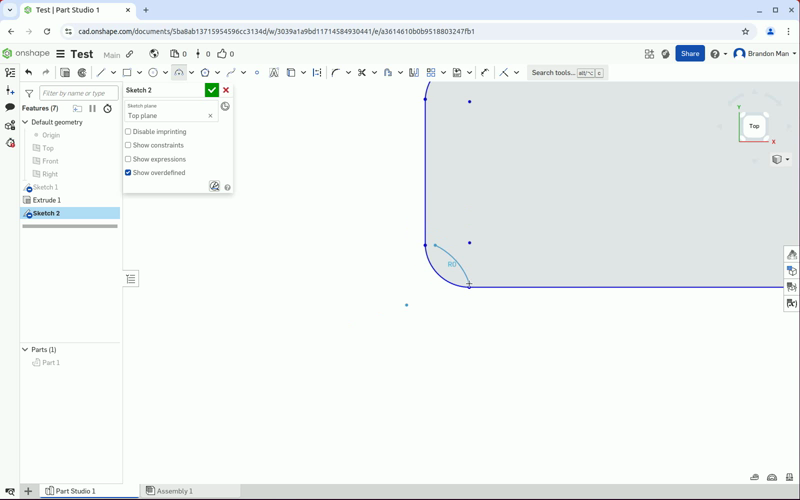
scroll(-6)
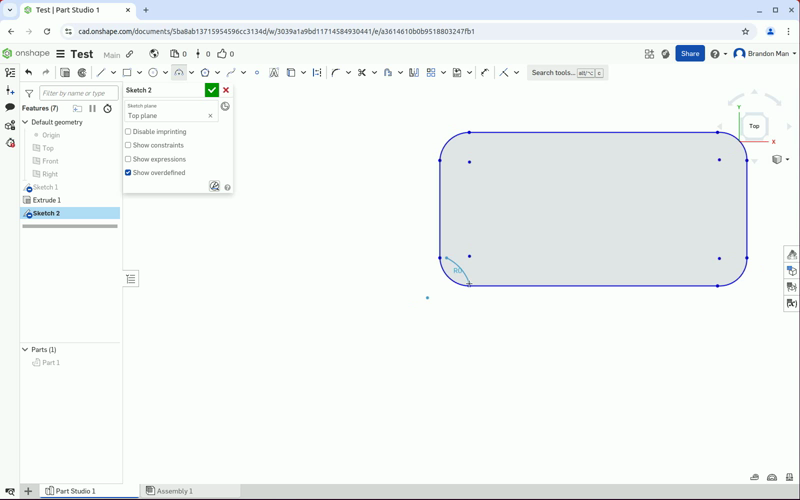
scroll(-6)
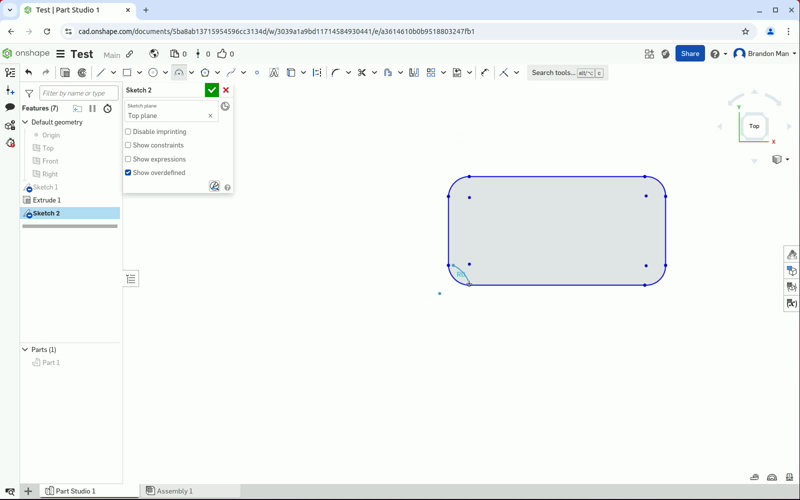
scroll(-6)
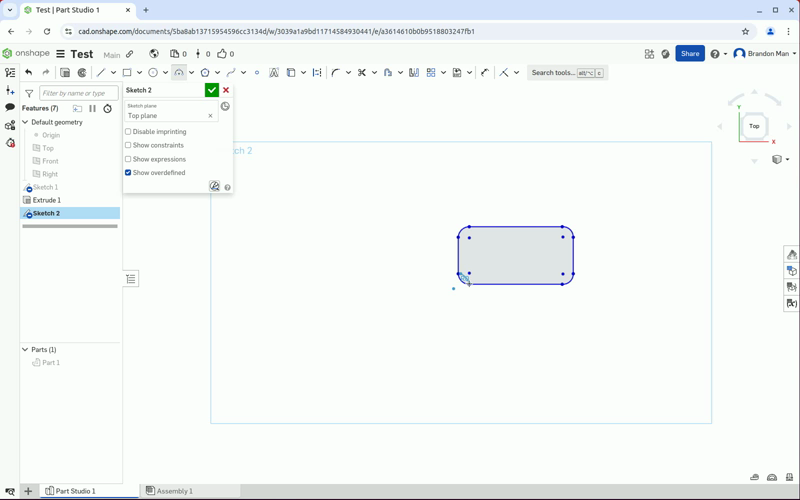
mouse_move(462, 280)
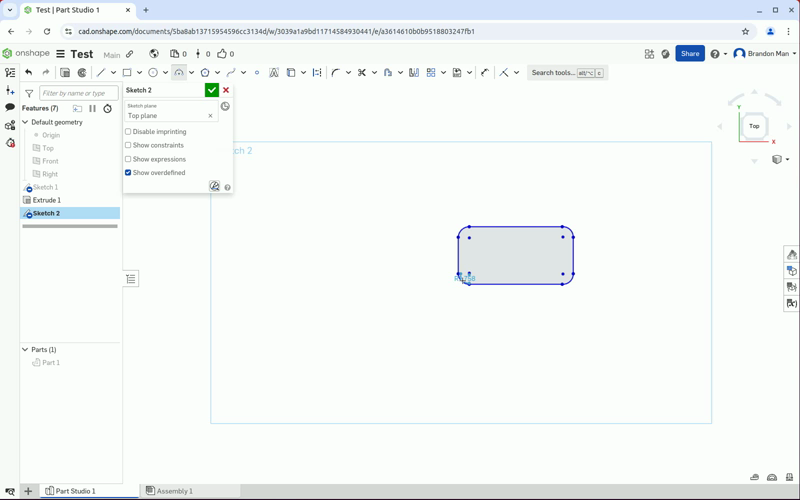
scroll(6)
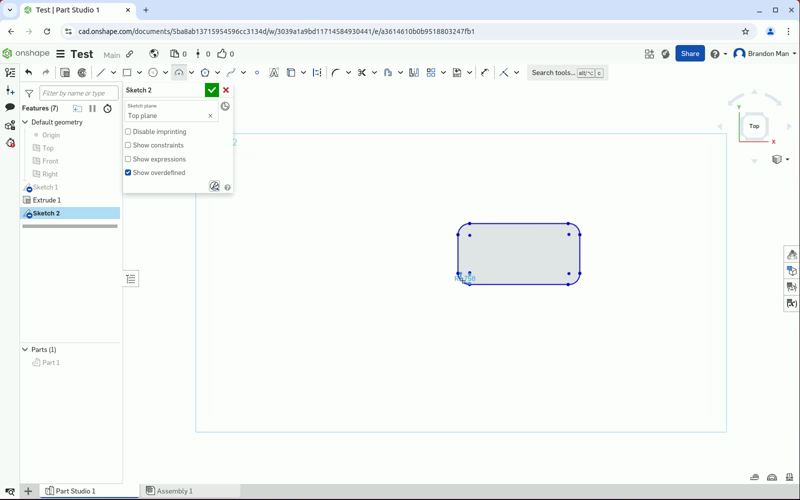
scroll(6)
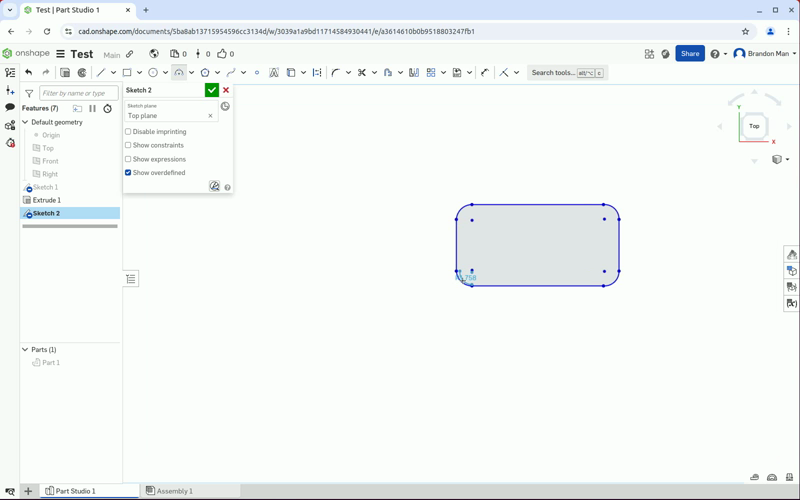
scroll(6)
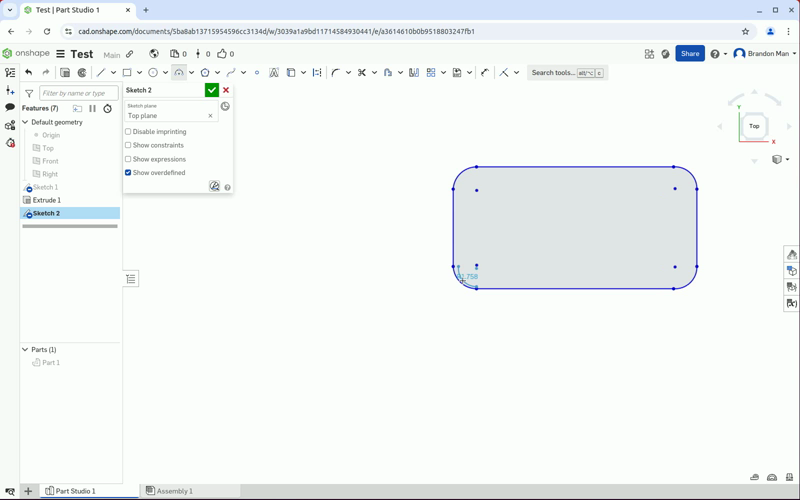
scroll(6)
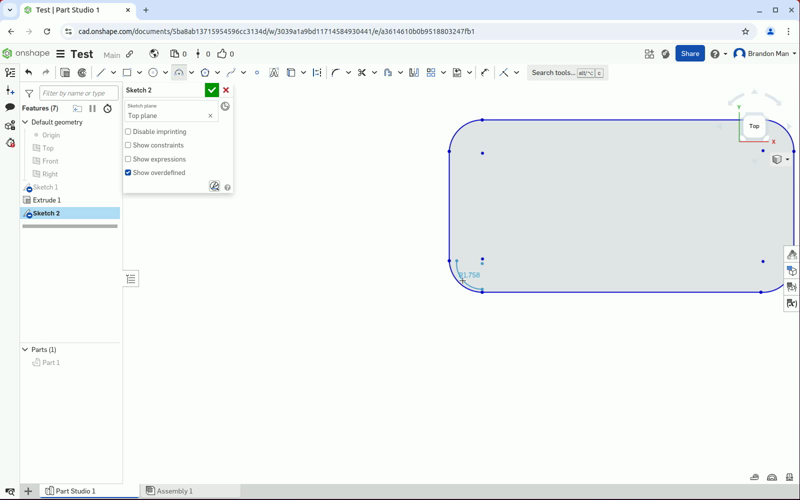
scroll(6)
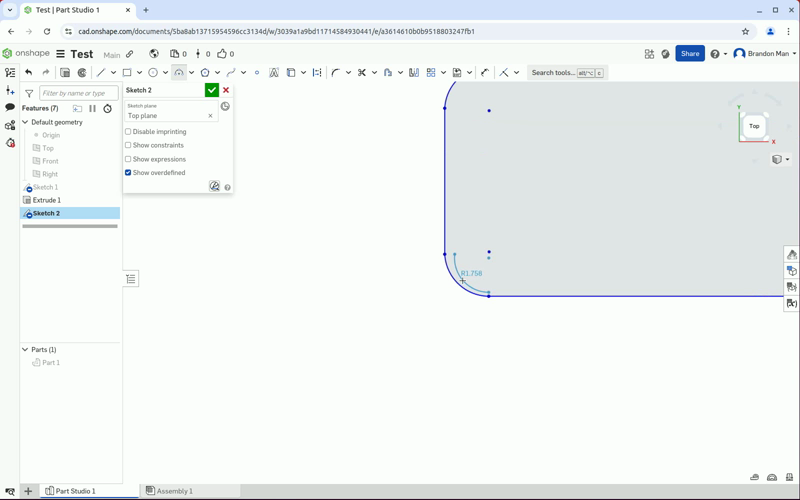
scroll(6)
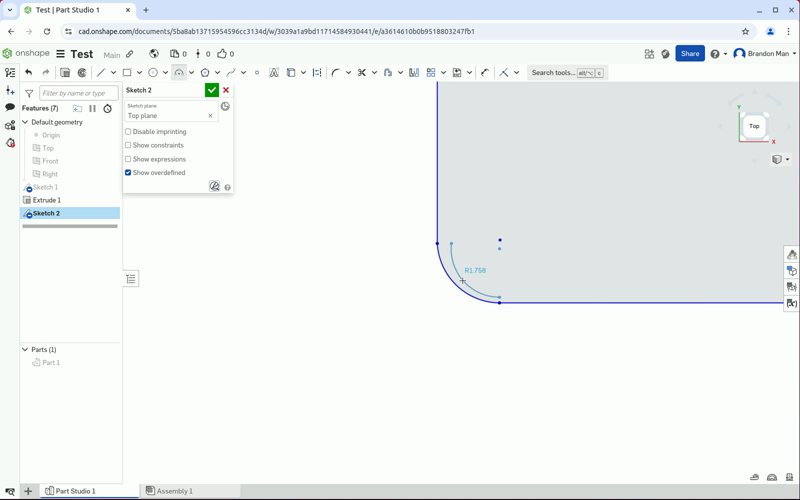
scroll(6)
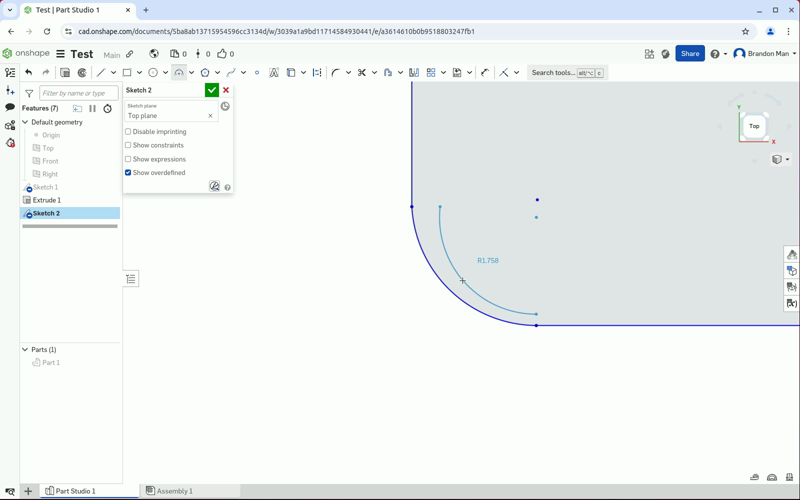
click(462, 280)
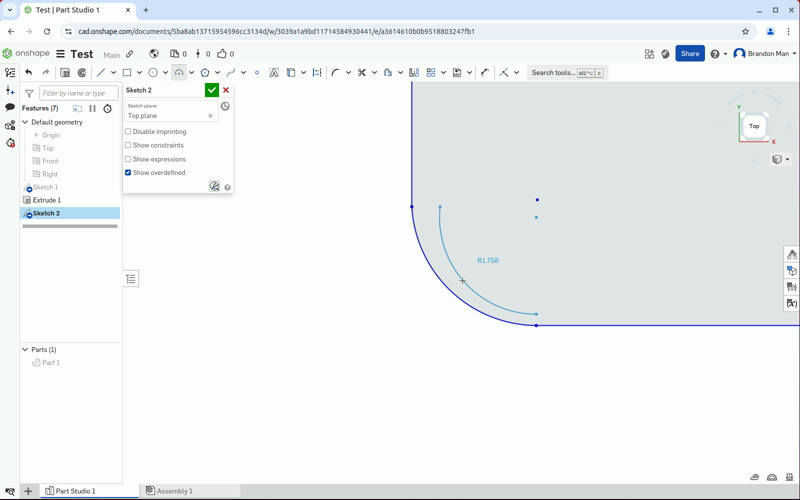
scroll(-6)
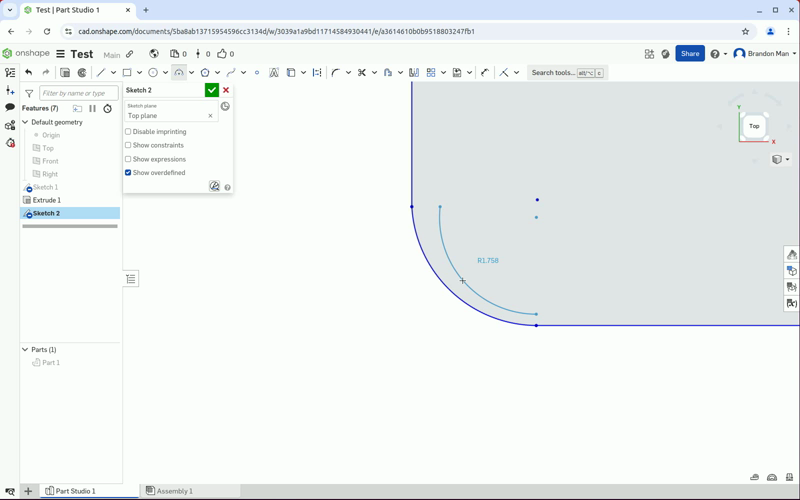
scroll(-6)
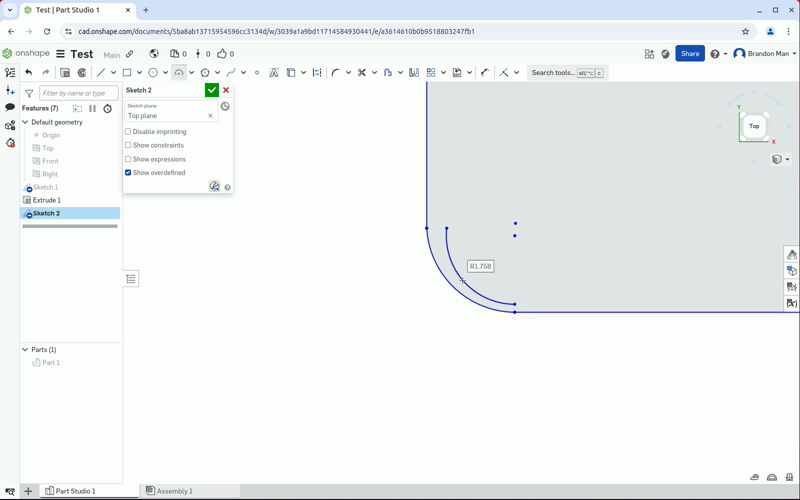
scroll(-6)
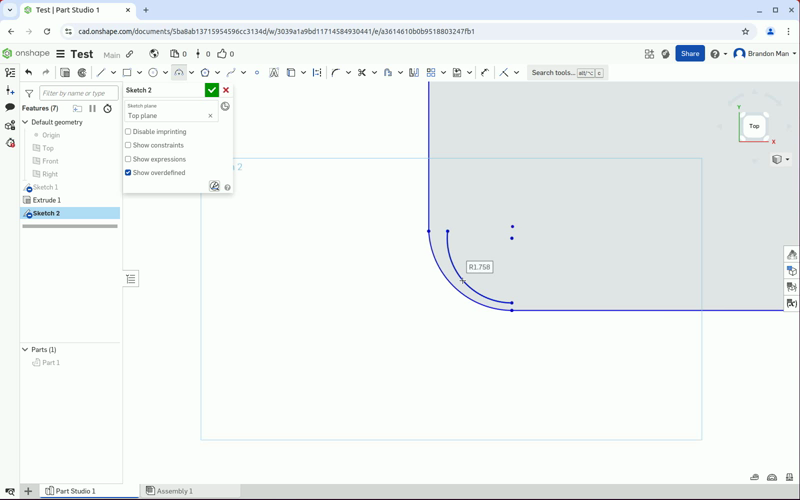
scroll(-6)
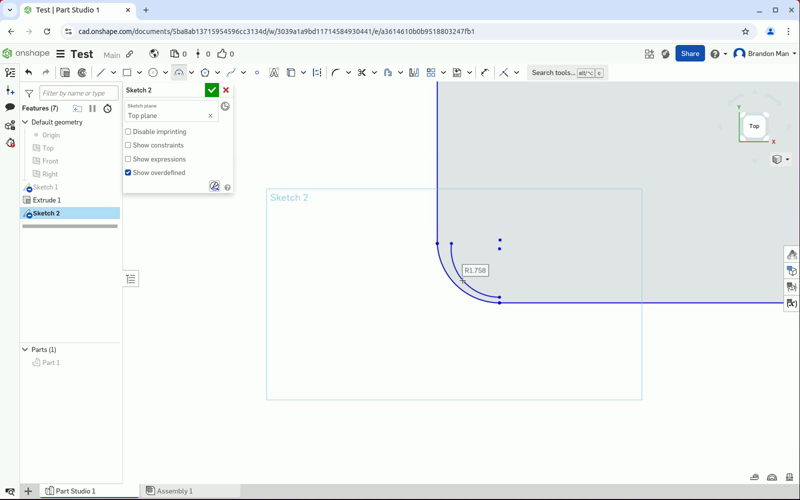
scroll(-6)
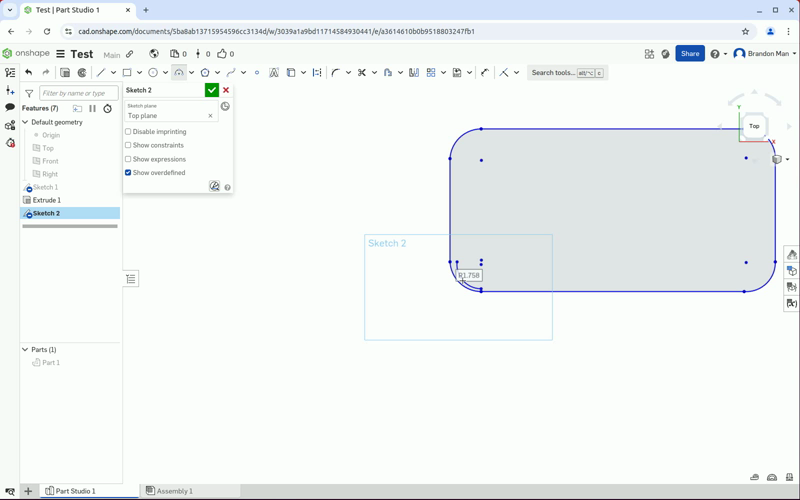
scroll(-6)
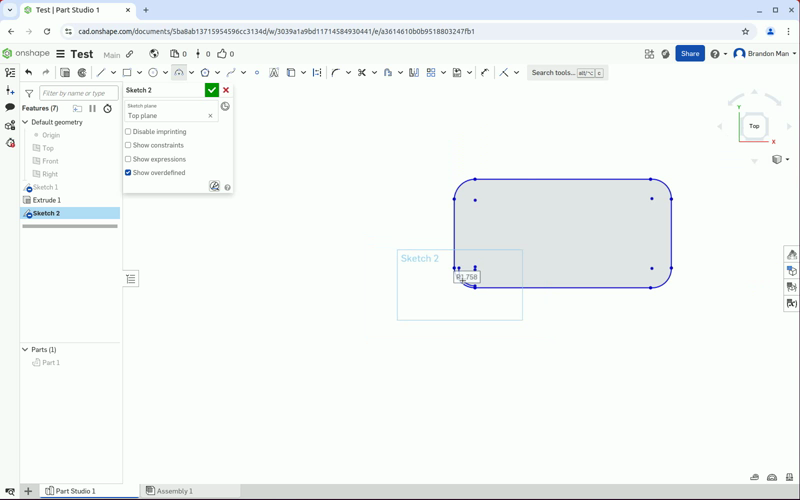
scroll(-6)
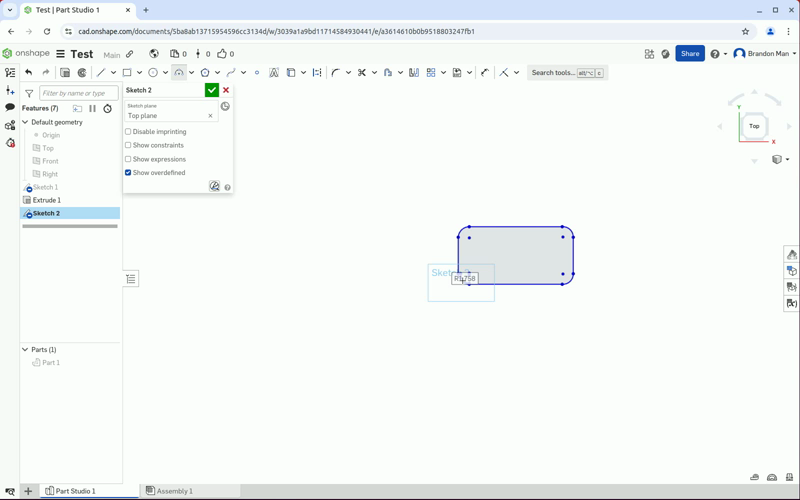
key_up(shift)
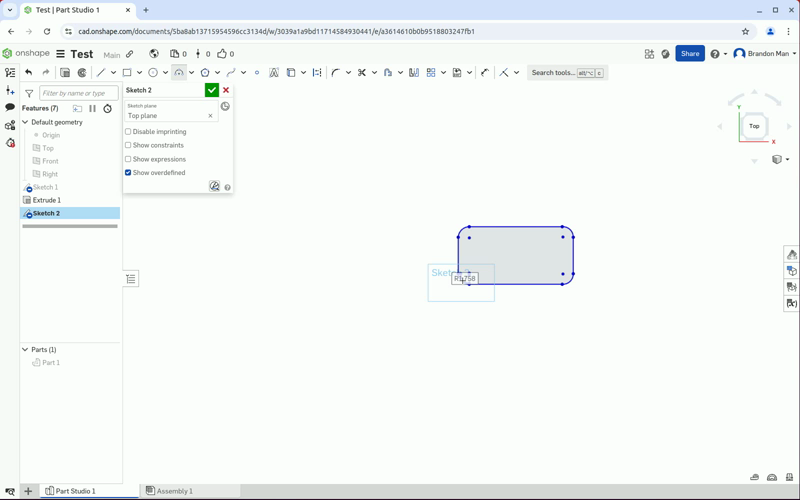
key(esc)
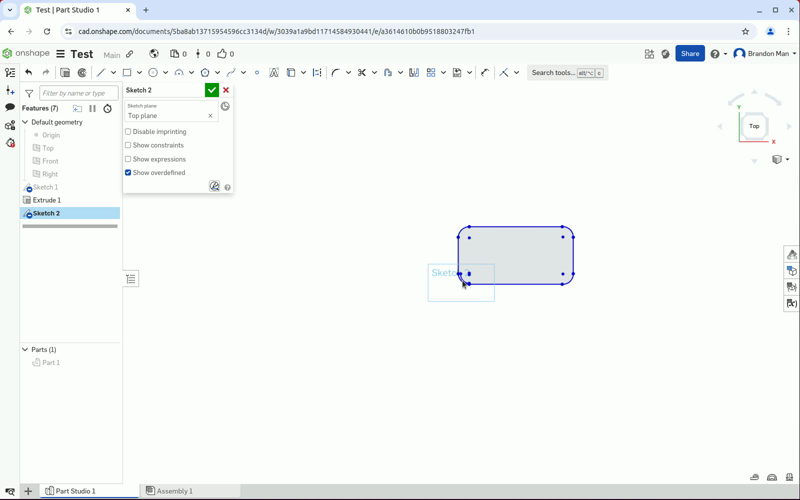
key(l)
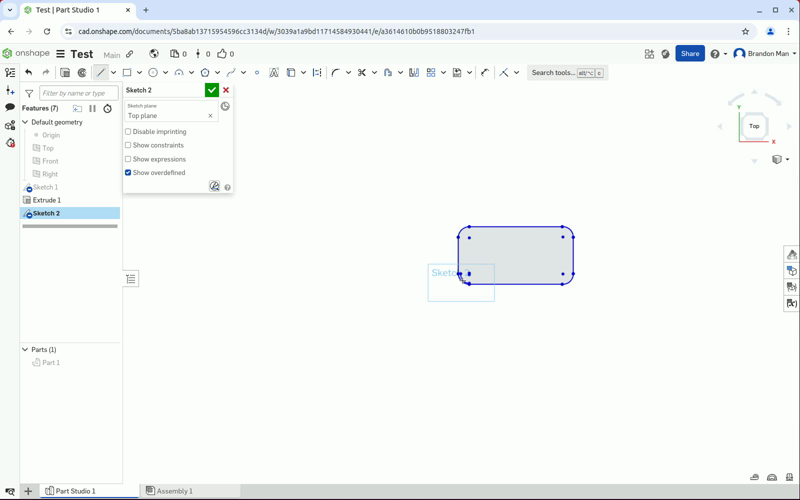
mouse_move(469, 283)
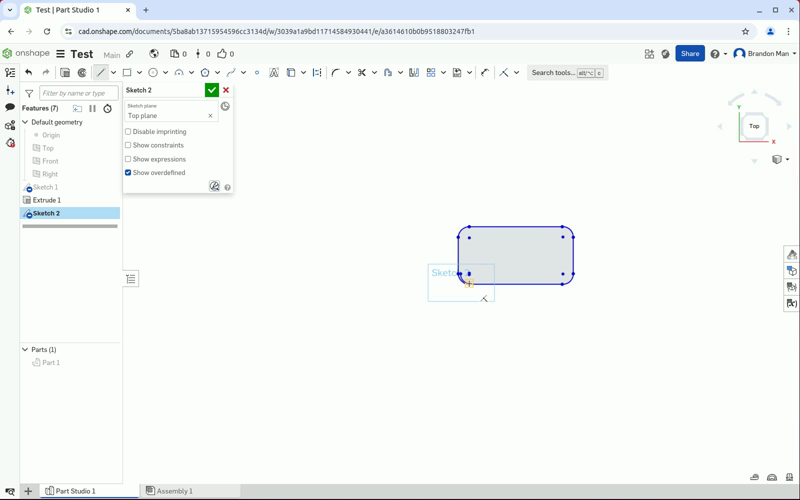
scroll(6)
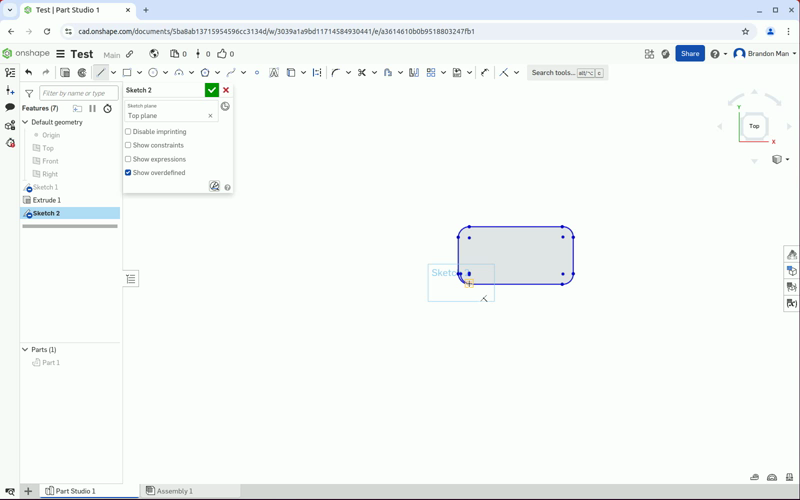
scroll(6)
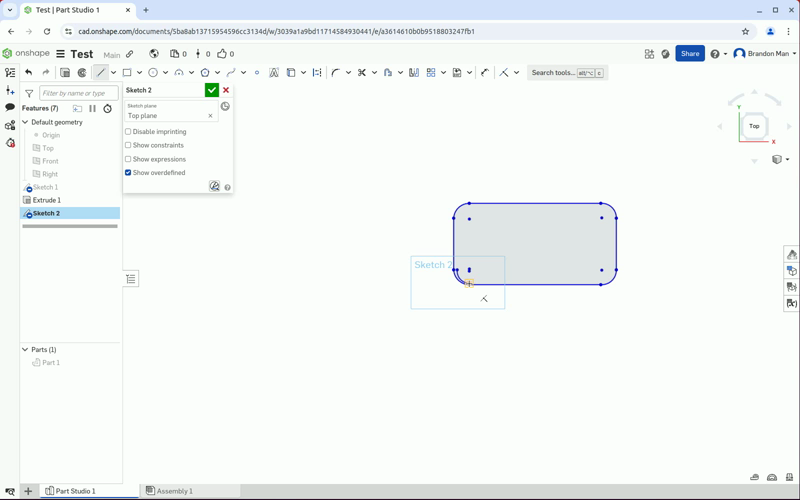
scroll(6)
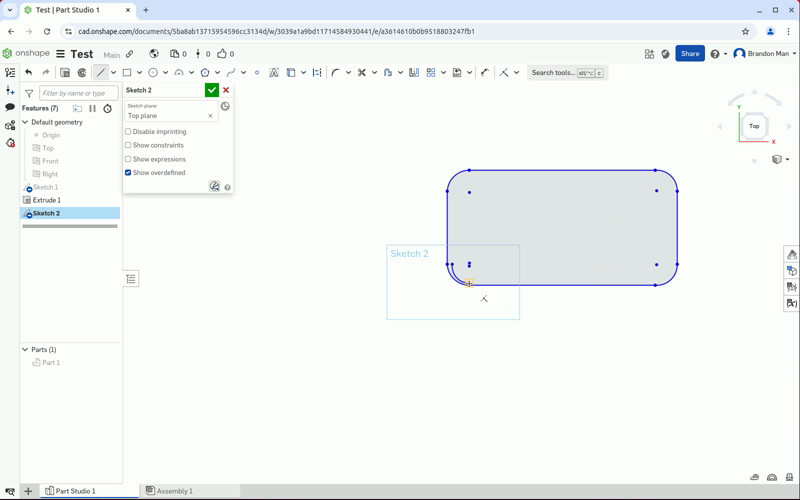
scroll(6)
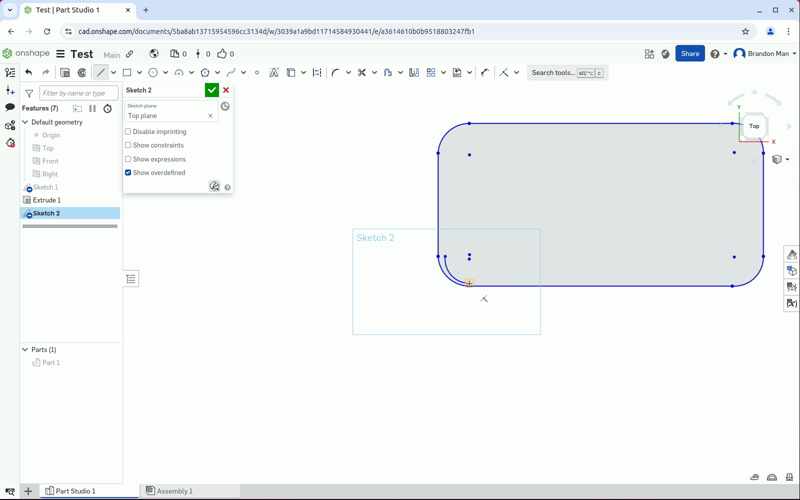
scroll(6)
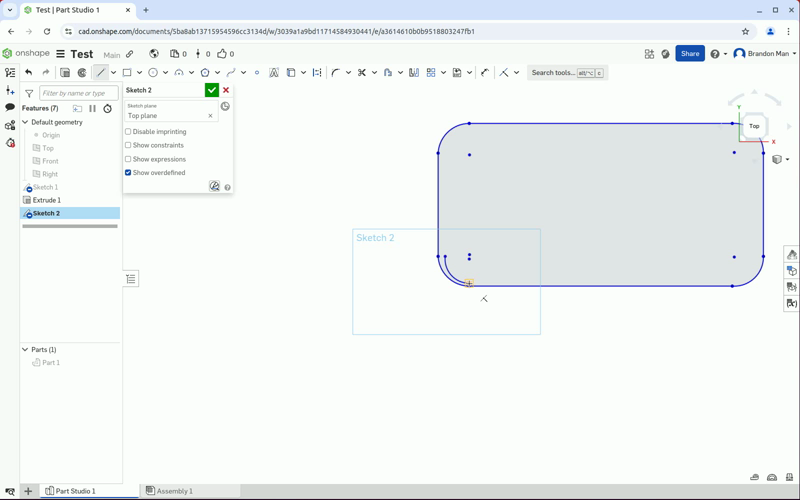
scroll(6)
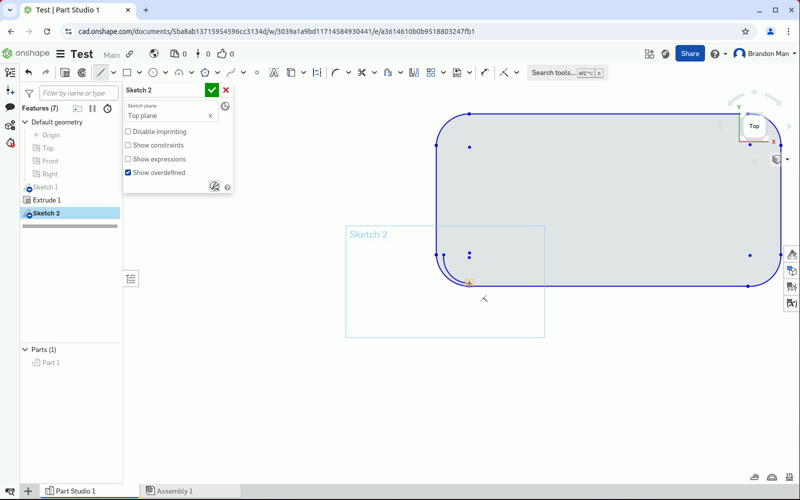
scroll(6)
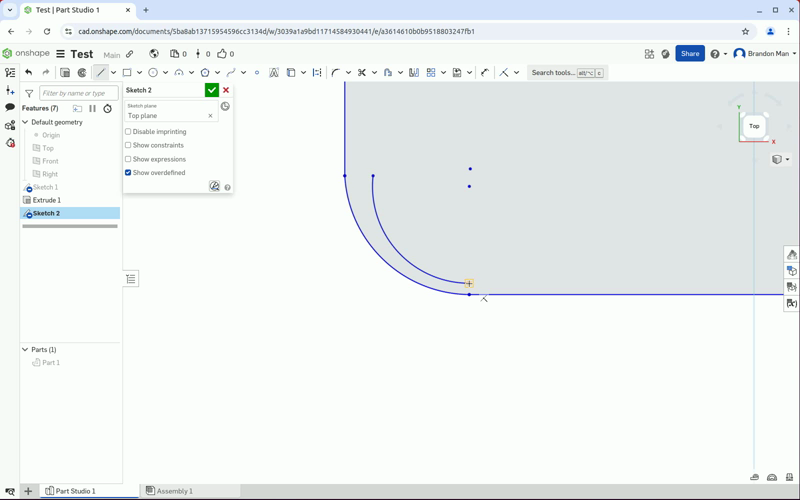
click(469, 283)
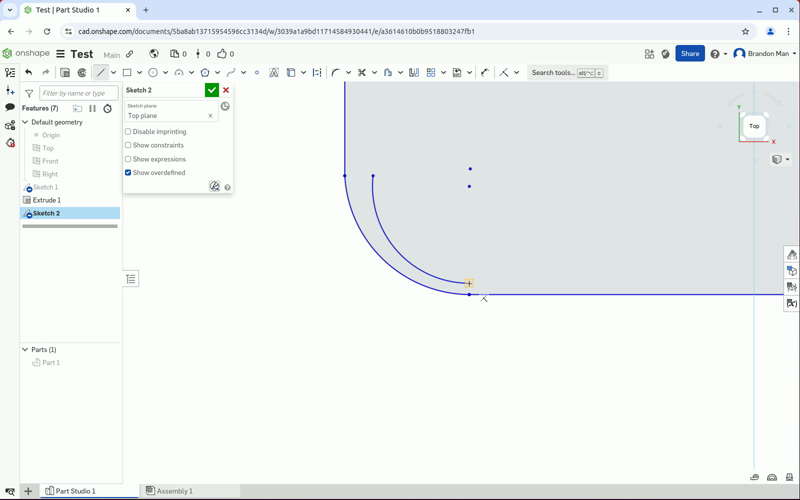
scroll(-6)
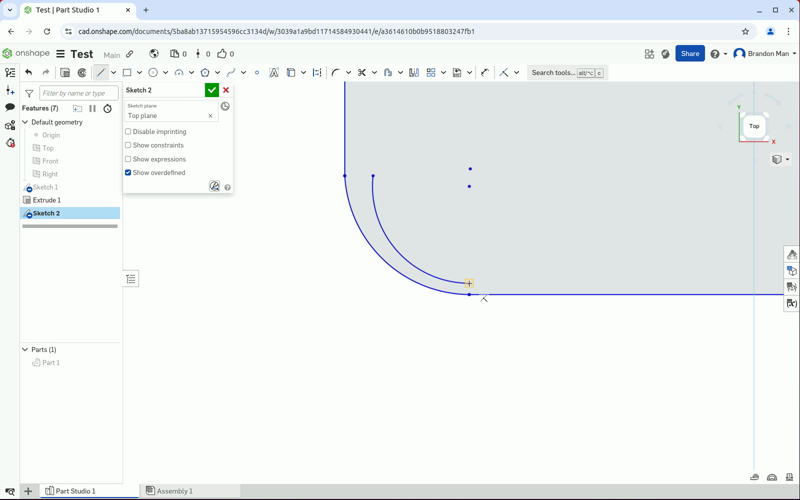
scroll(-6)
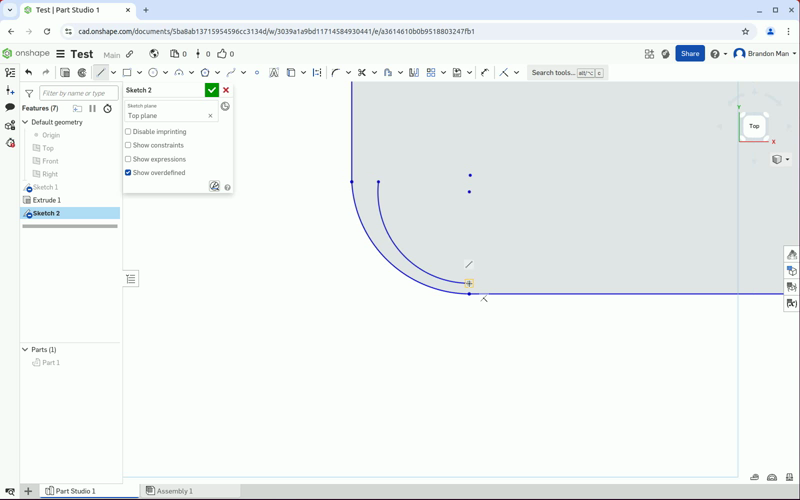
scroll(-6)
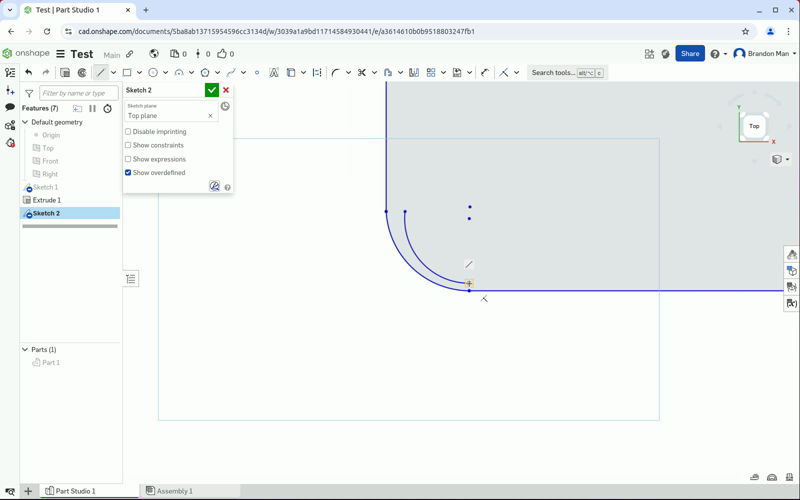
scroll(-6)
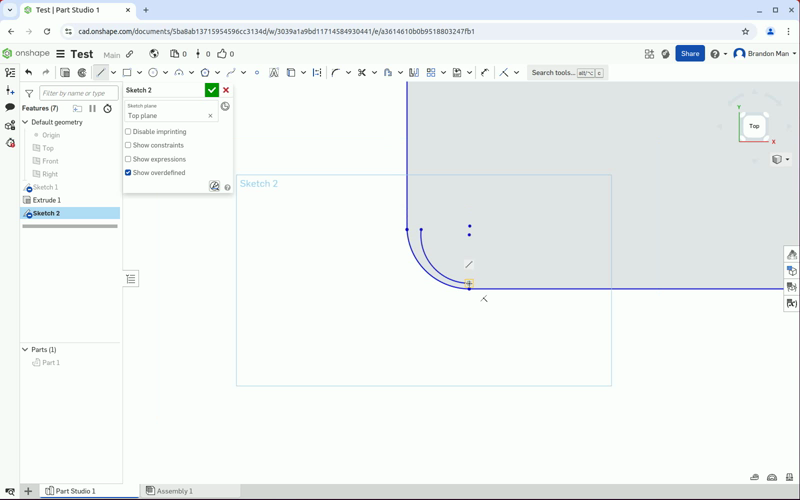
scroll(-6)
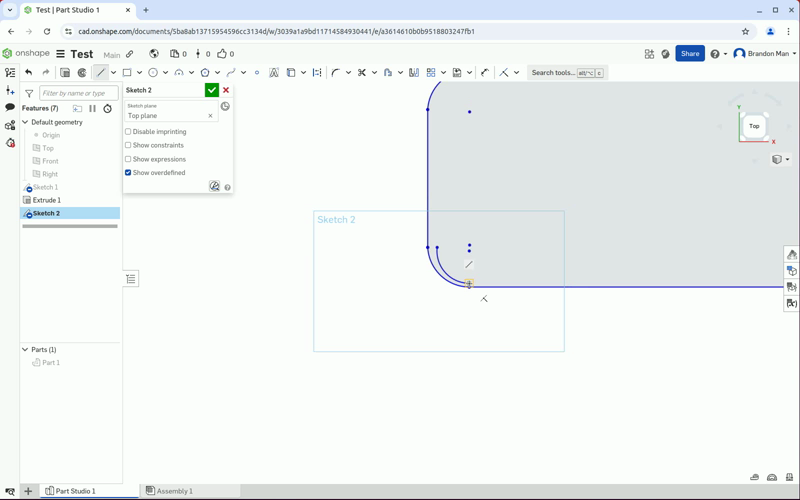
scroll(-6)
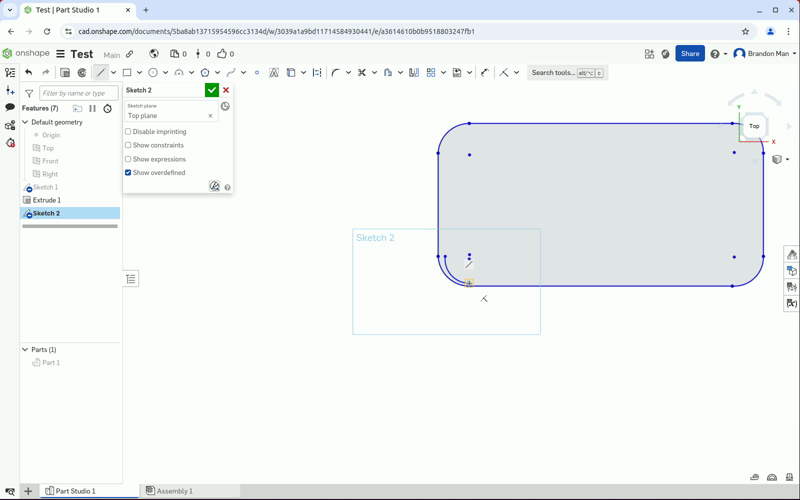
scroll(-6)
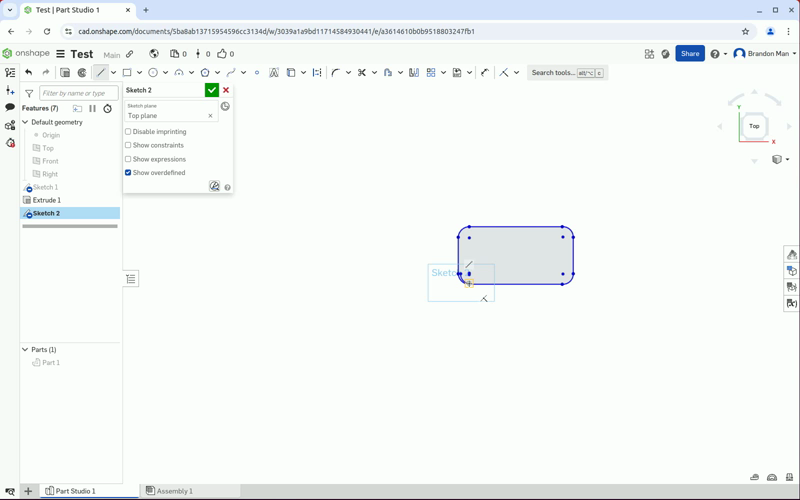
key_down(shift)
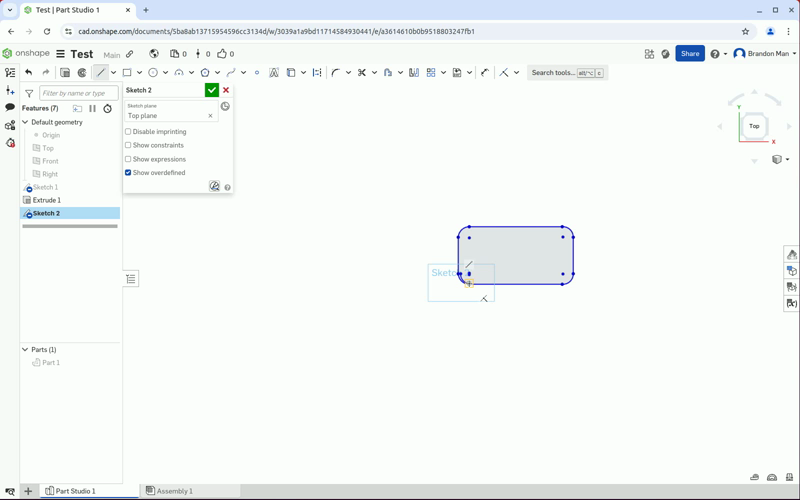
mouse_move(562, 283)
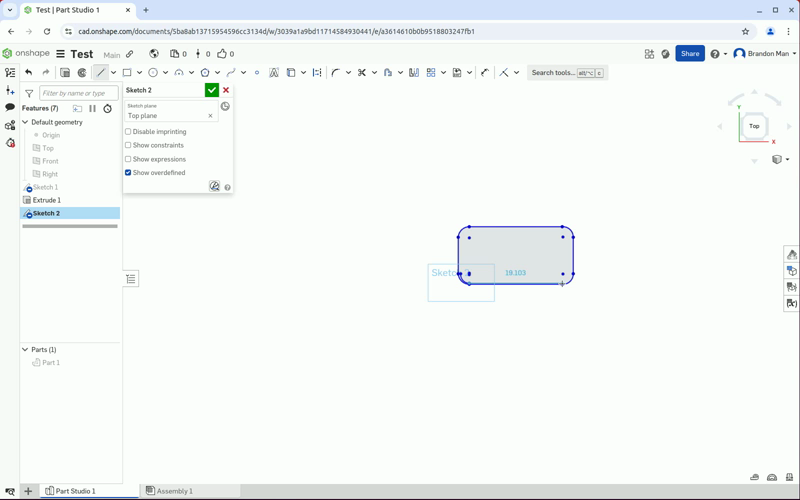
scroll(6)
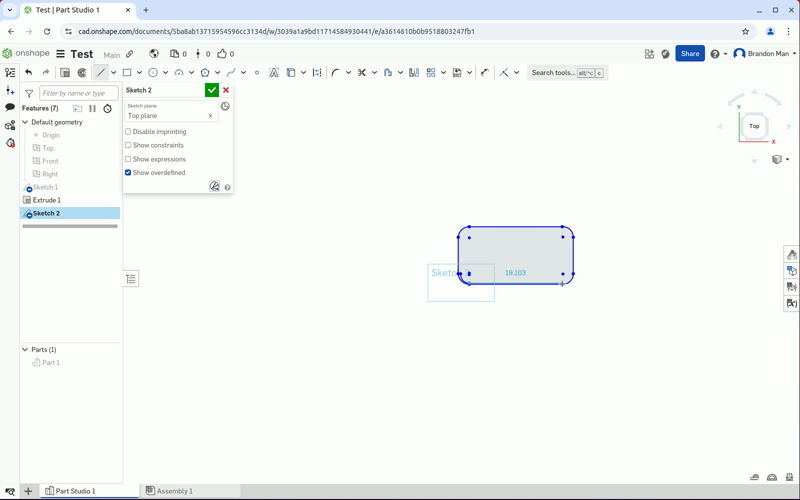
scroll(6)
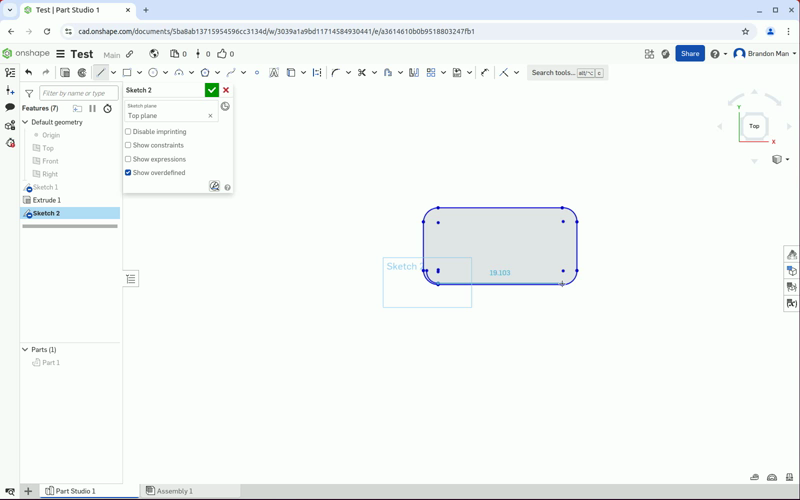
scroll(6)
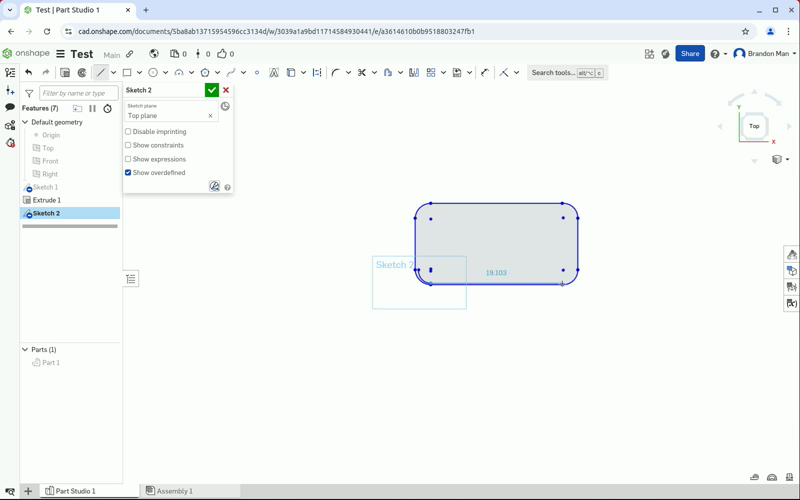
scroll(6)
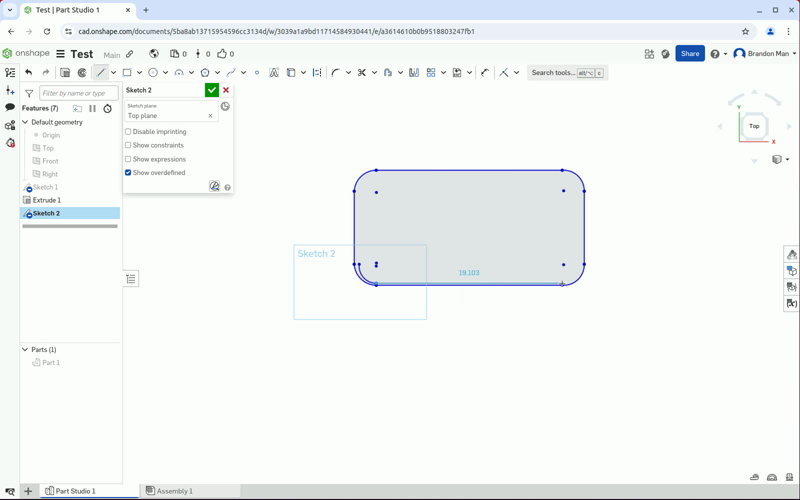
scroll(6)
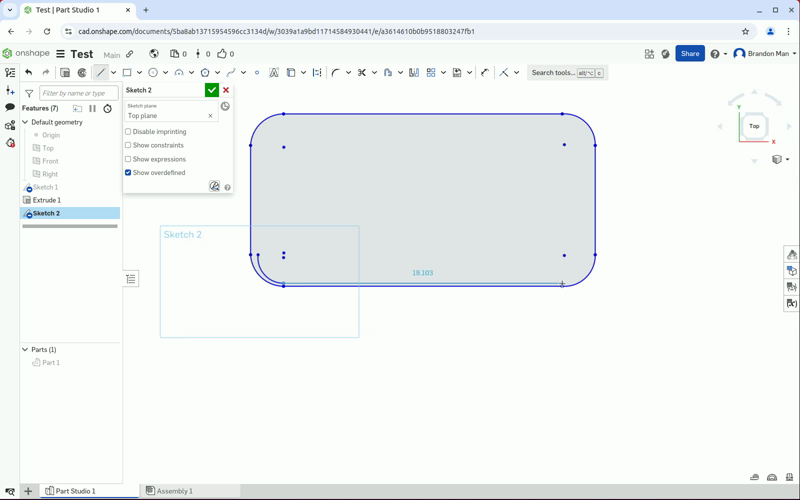
scroll(6)
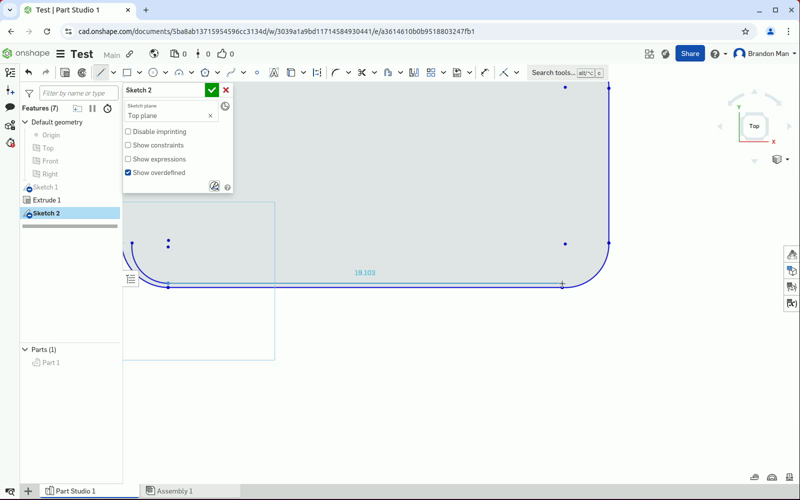
scroll(6)
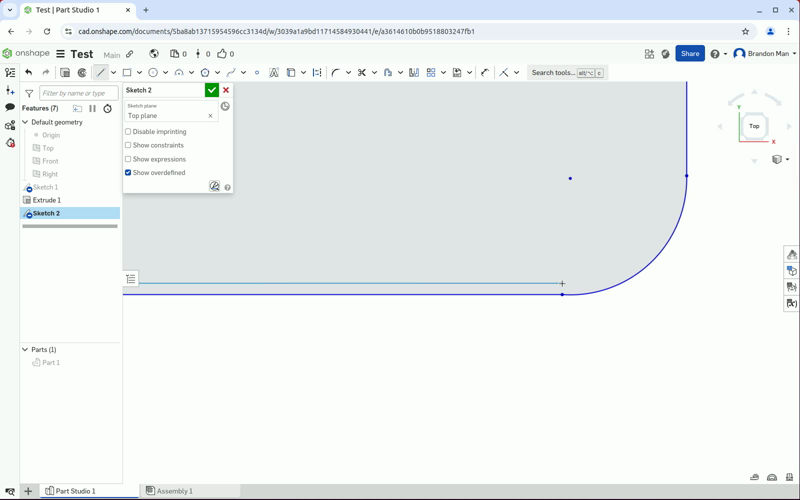
click(562, 283)
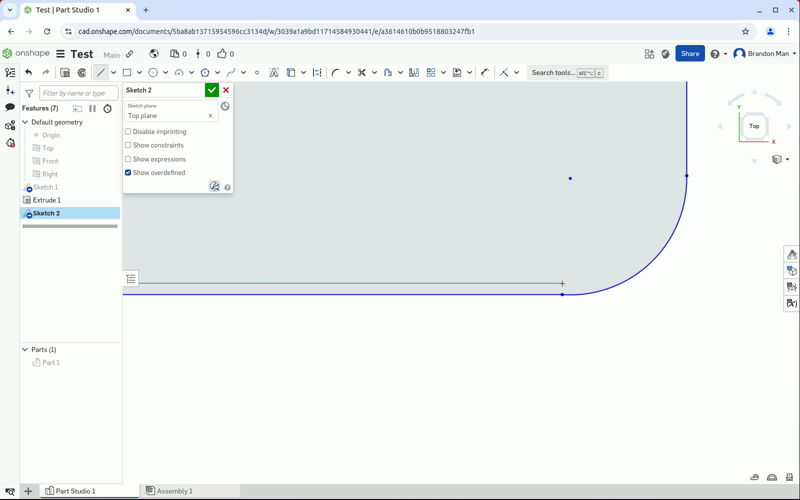
scroll(-6)
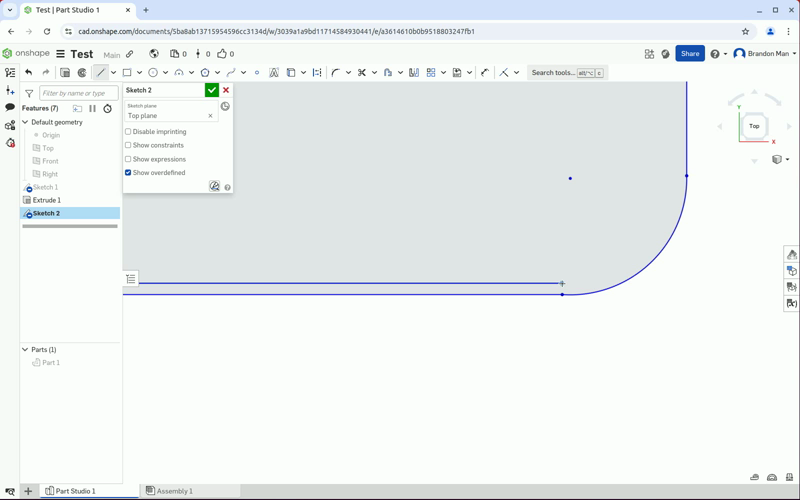
scroll(-6)
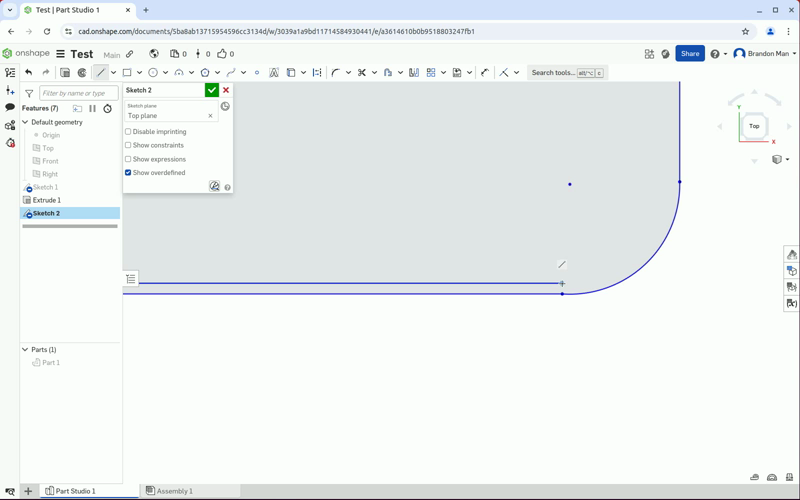
scroll(-6)
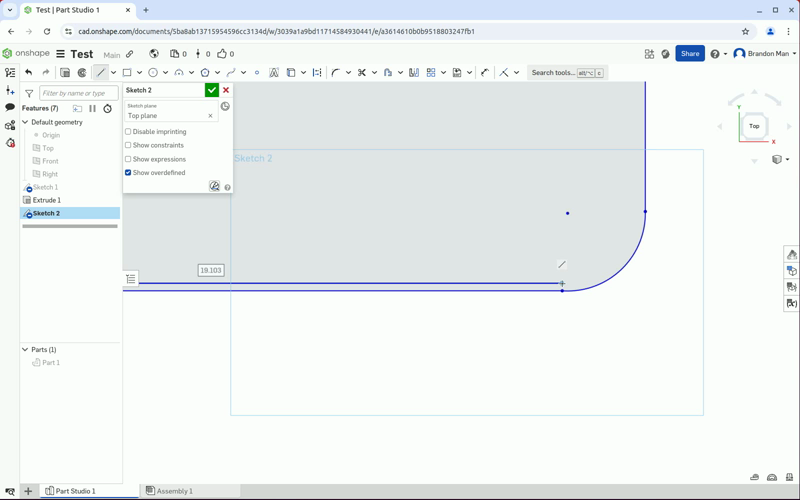
scroll(-6)
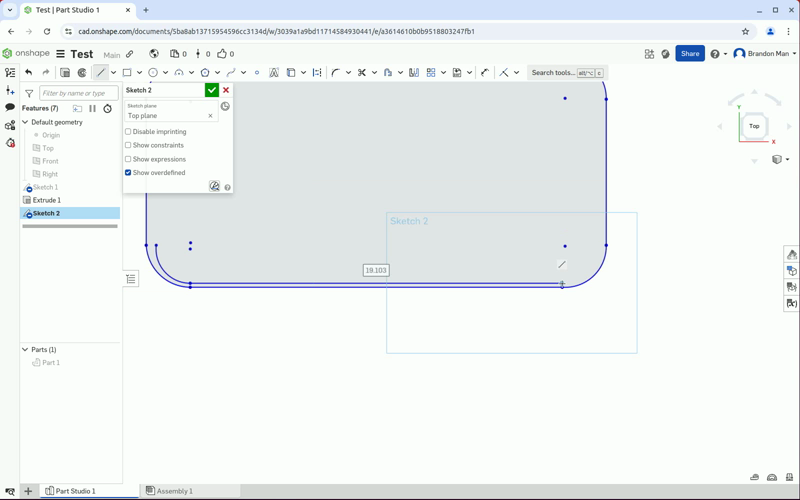
scroll(-6)
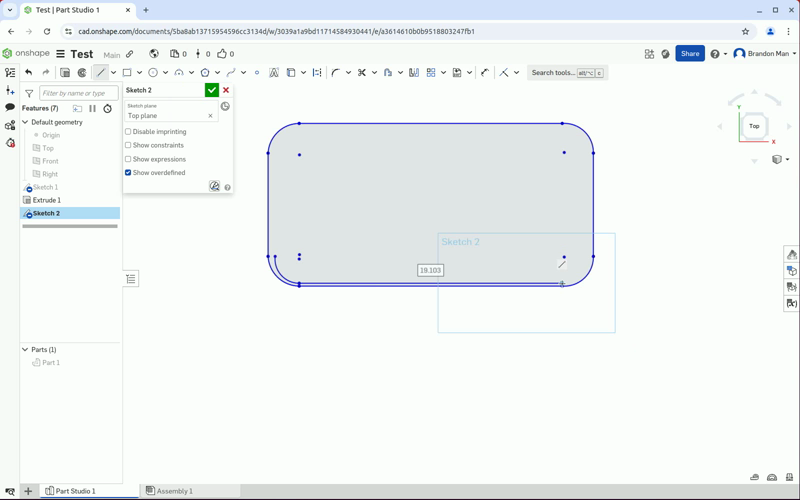
scroll(-6)
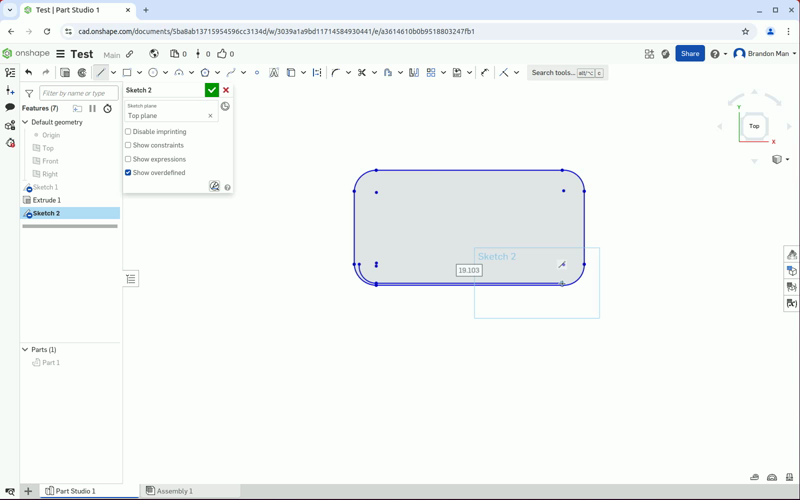
scroll(-6)
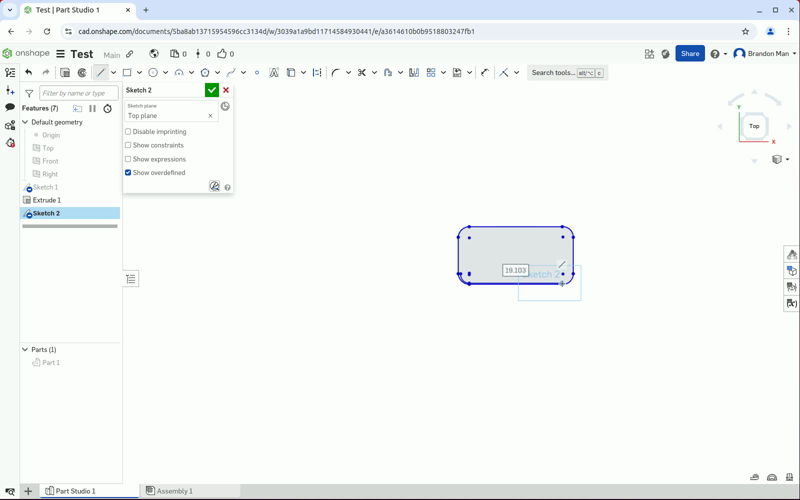
key_up(shift)
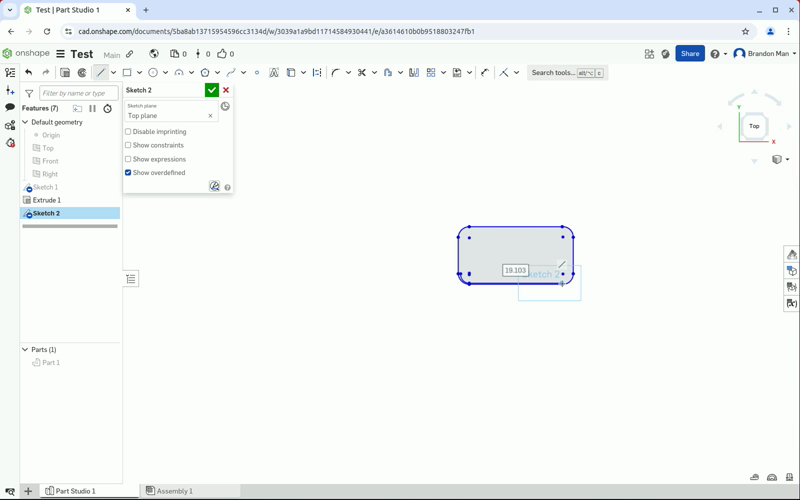
key(esc)
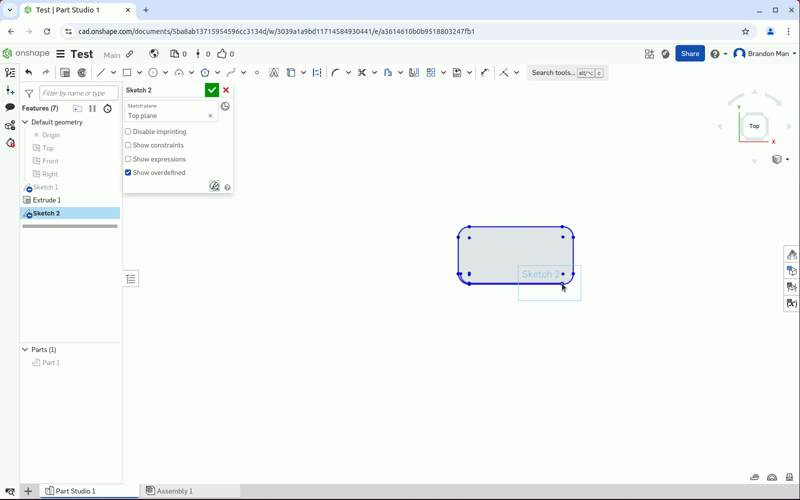
key(a)
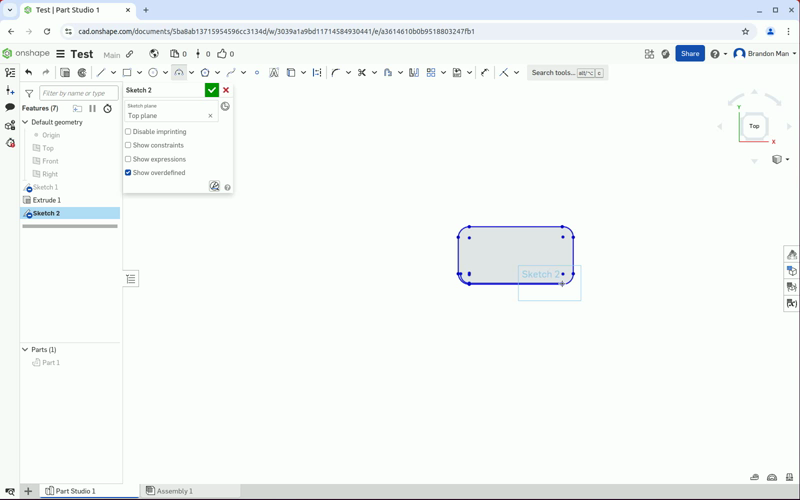
mouse_move(562, 283)
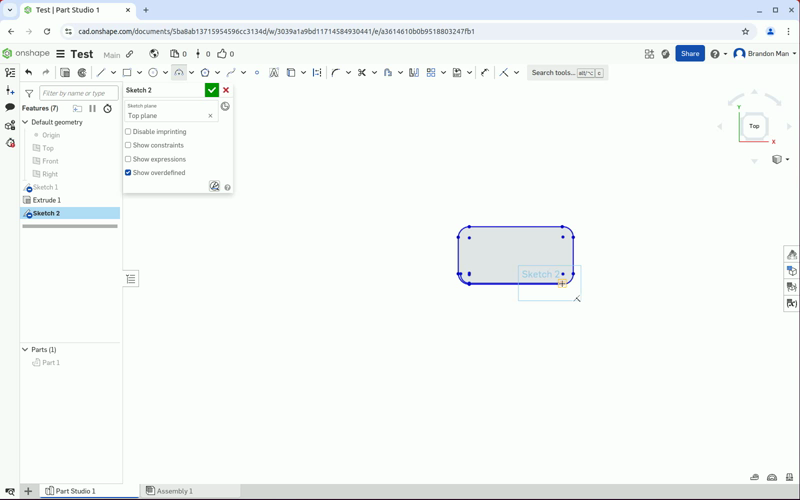
scroll(6)
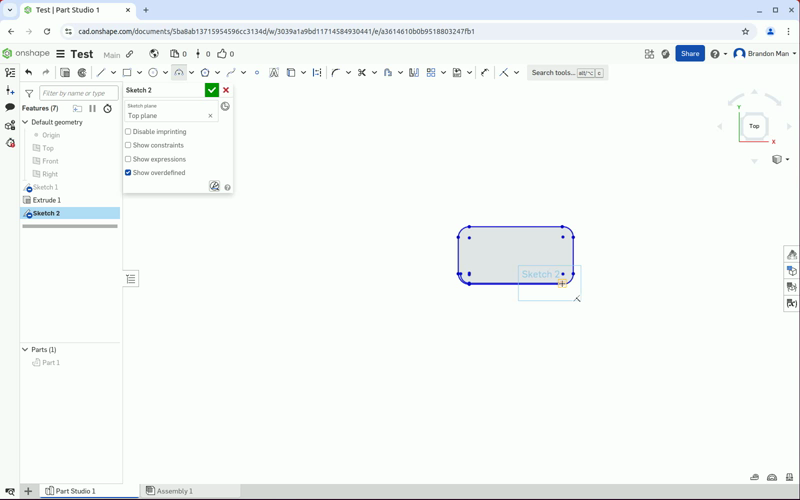
scroll(6)
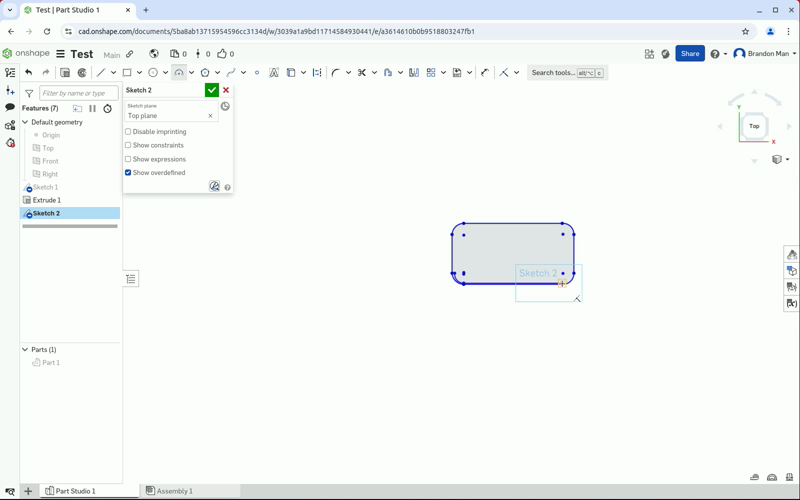
scroll(6)
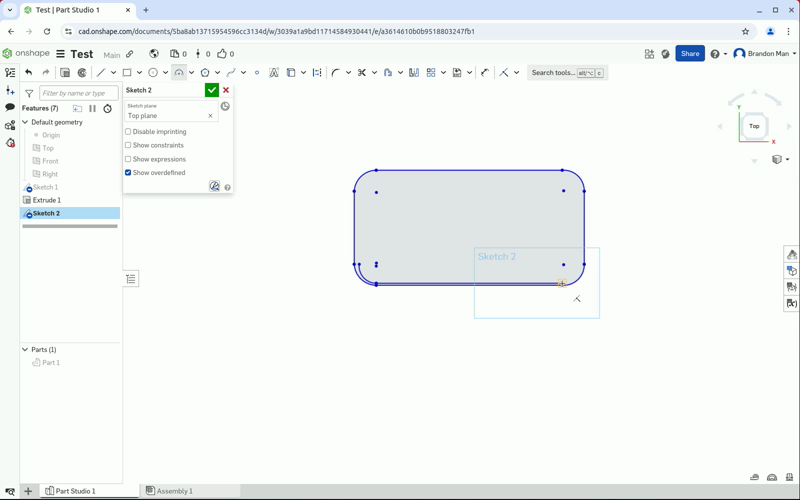
scroll(6)
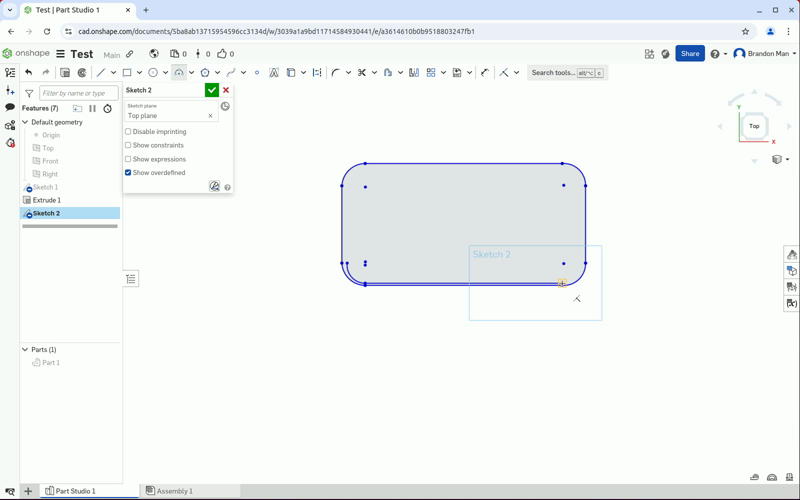
scroll(6)
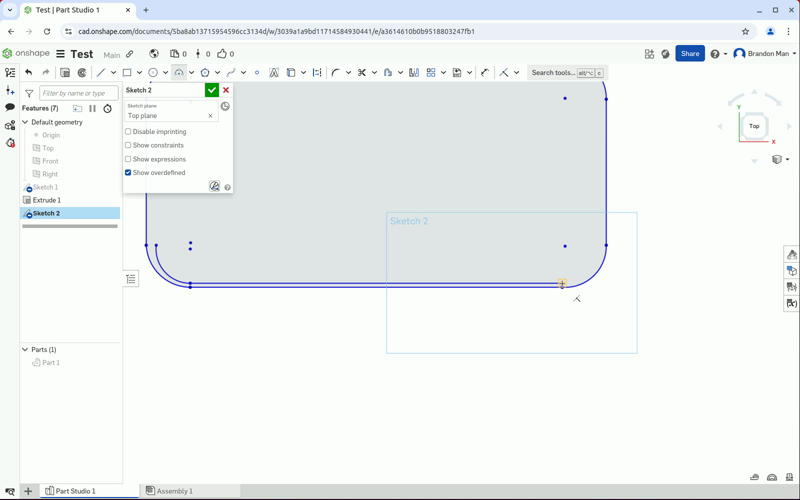
scroll(6)
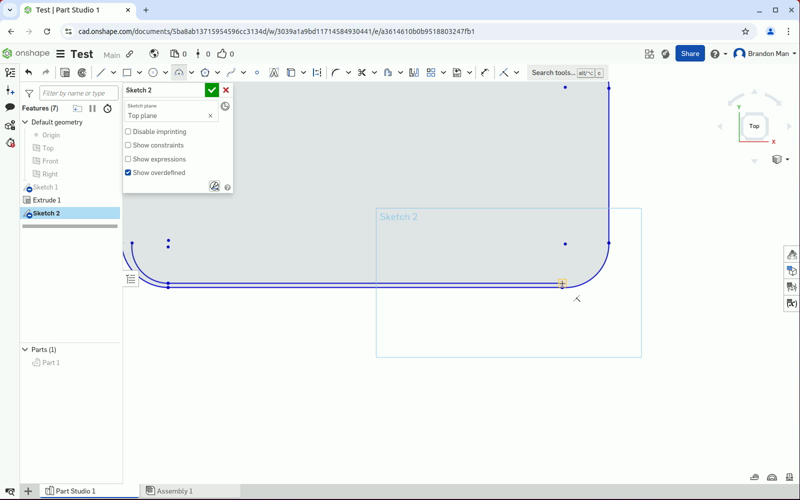
scroll(6)
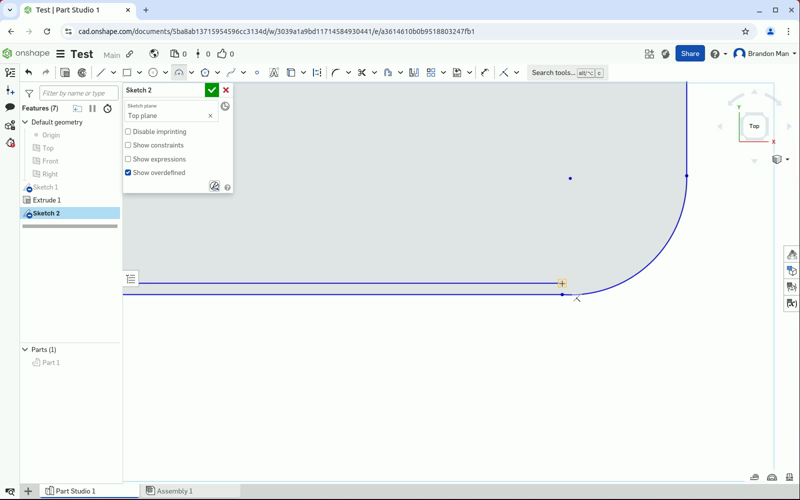
click(562, 283)
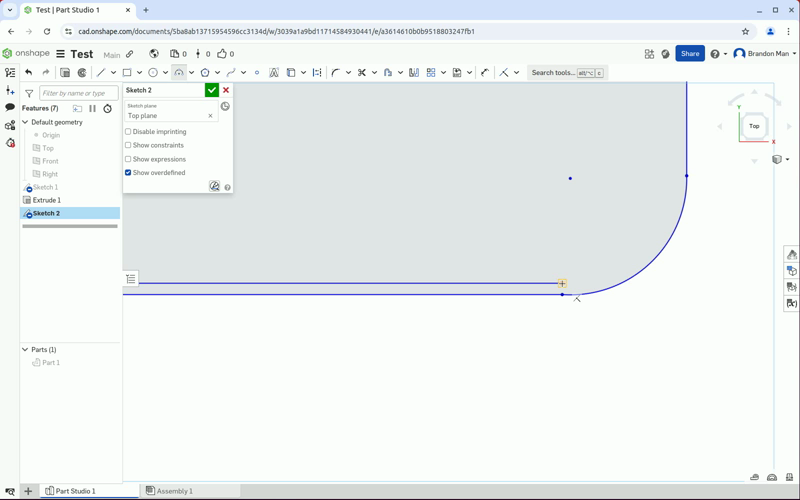
scroll(-6)
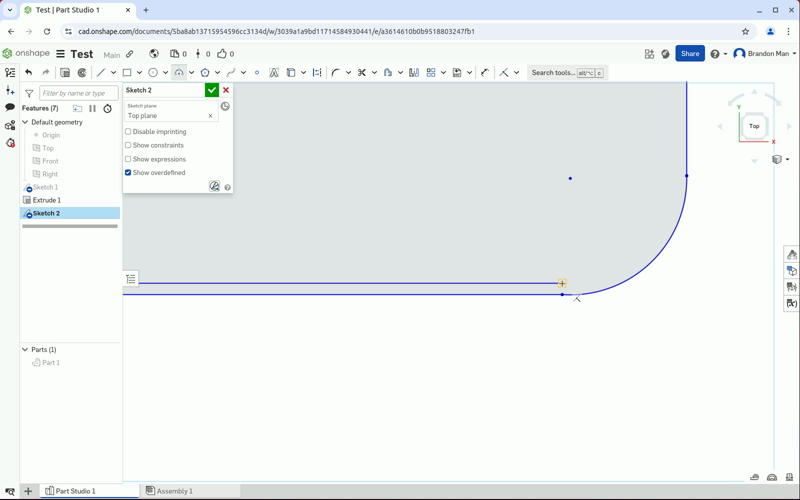
scroll(-6)
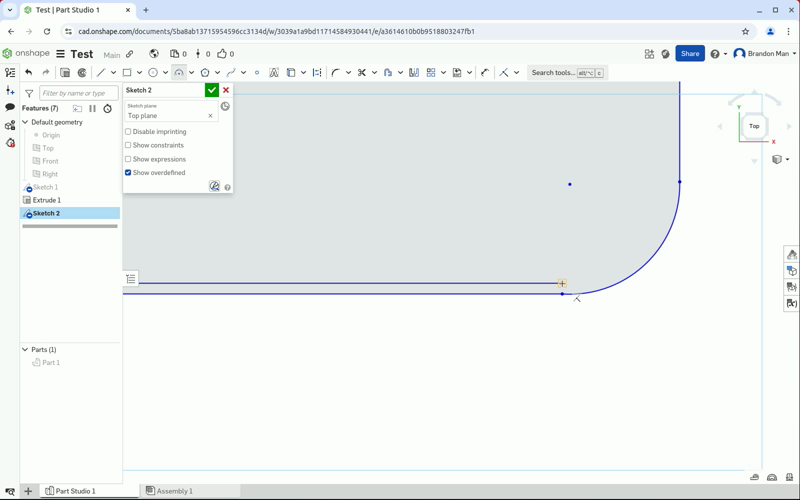
scroll(-6)
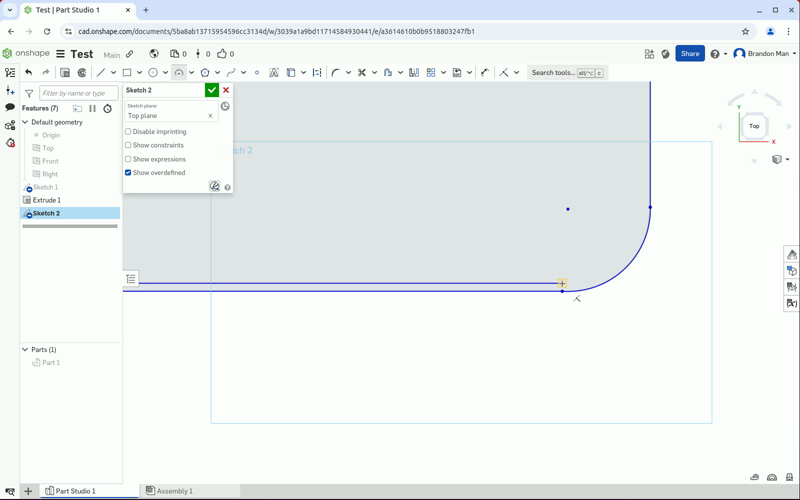
scroll(-6)
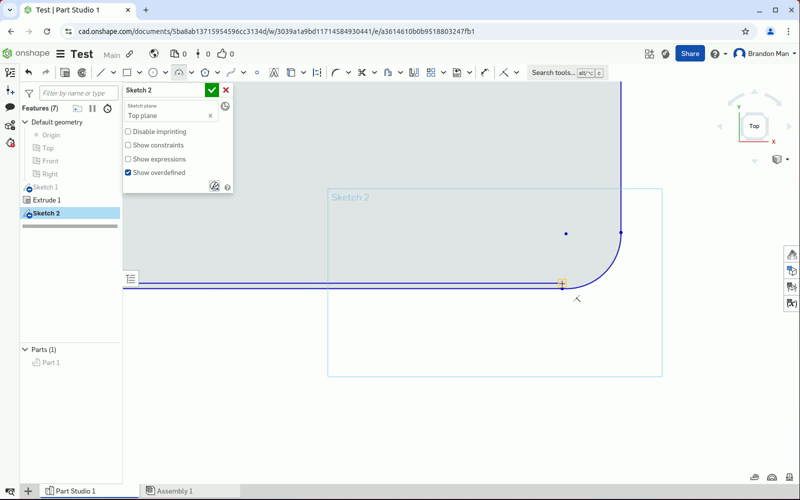
scroll(-6)
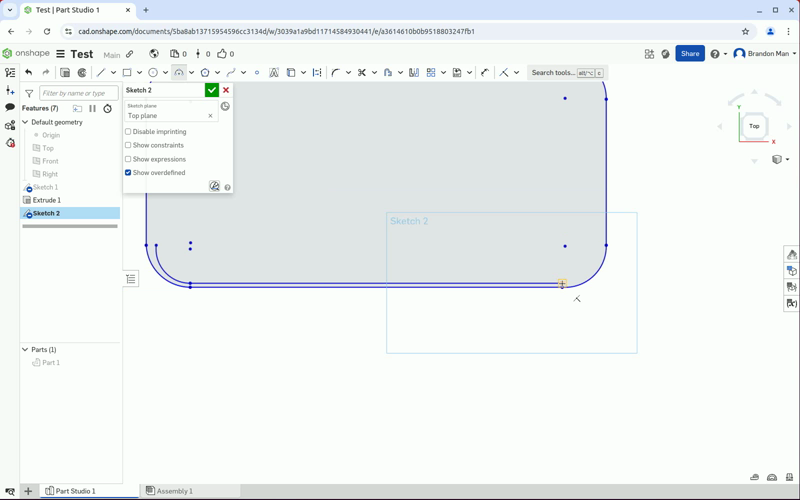
scroll(-6)
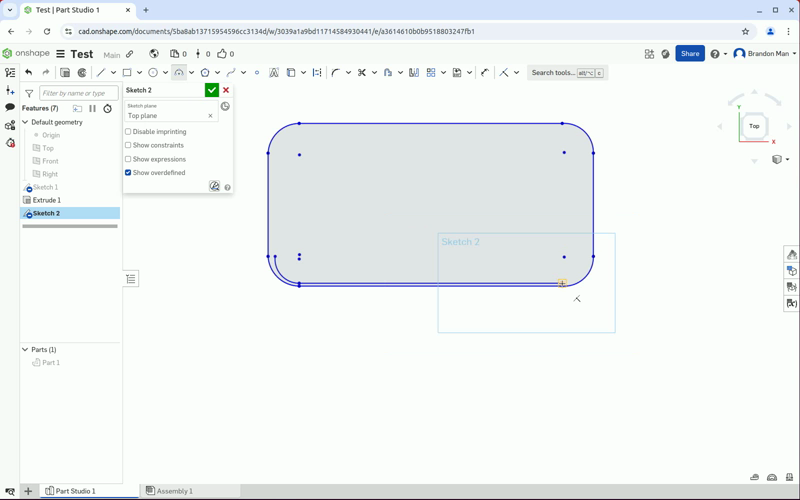
scroll(-6)
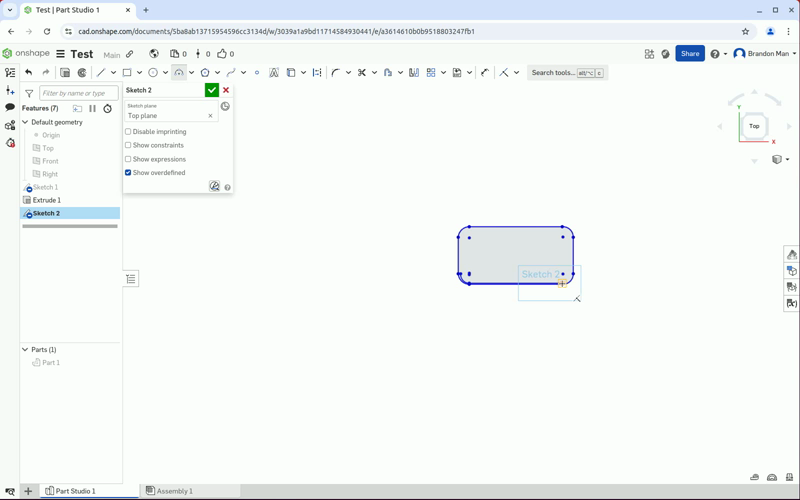
key_down(shift)
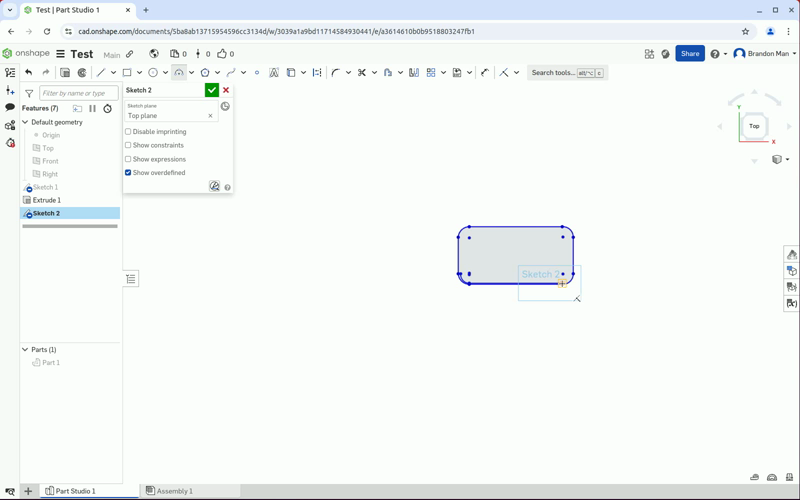
mouse_move(570, 273)
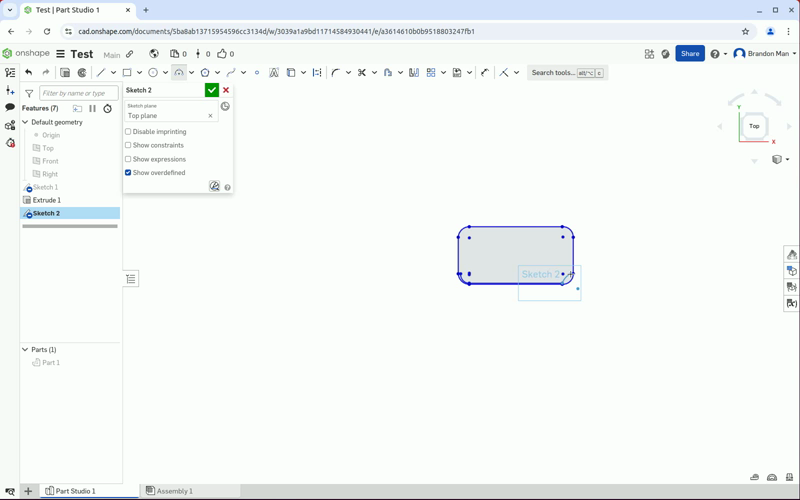
scroll(6)
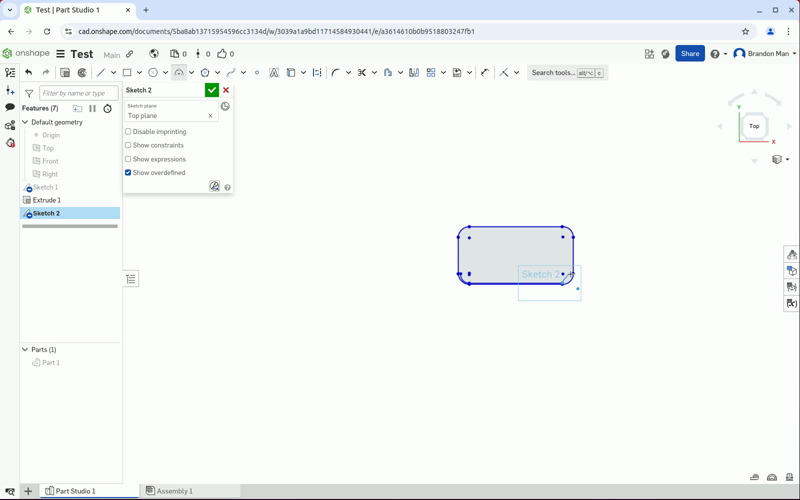
scroll(6)
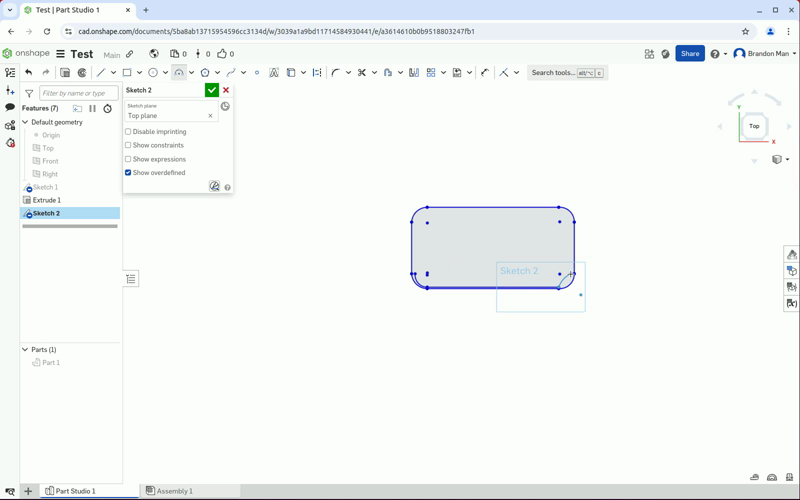
scroll(6)
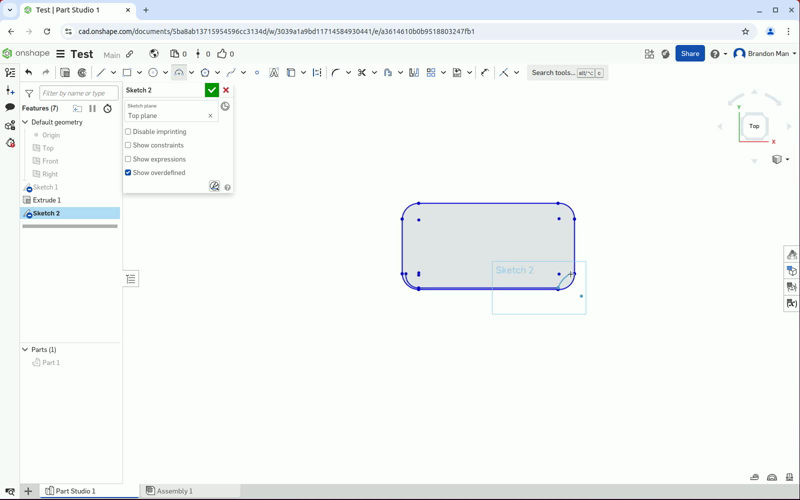
scroll(6)
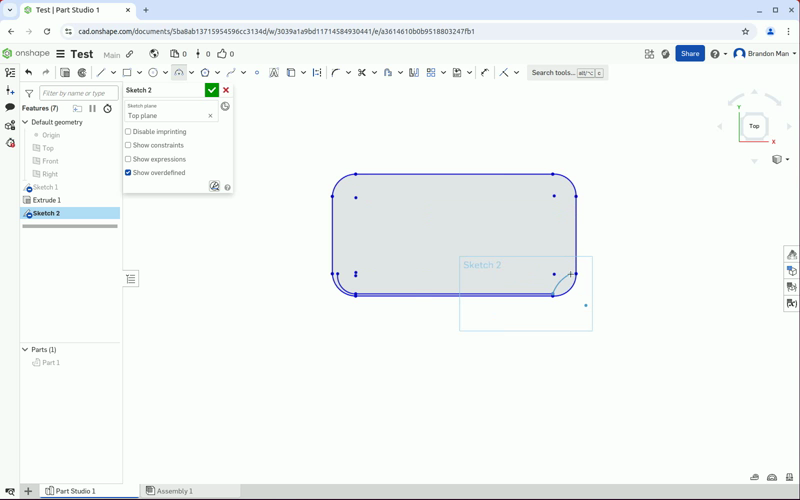
scroll(6)
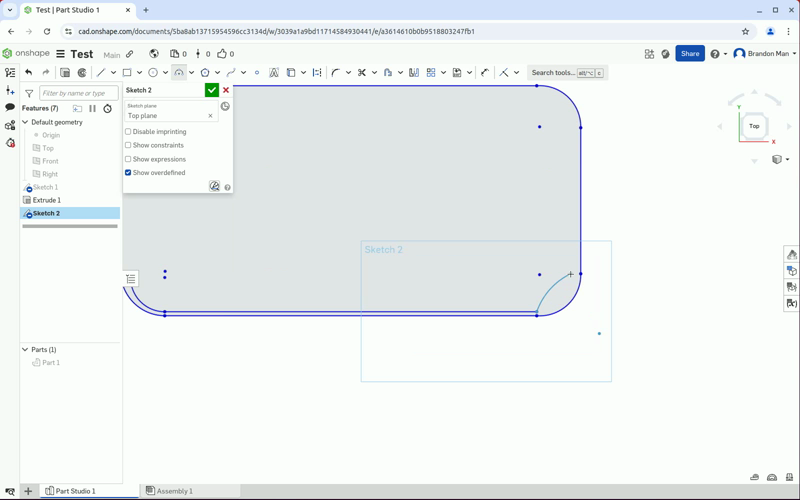
scroll(6)
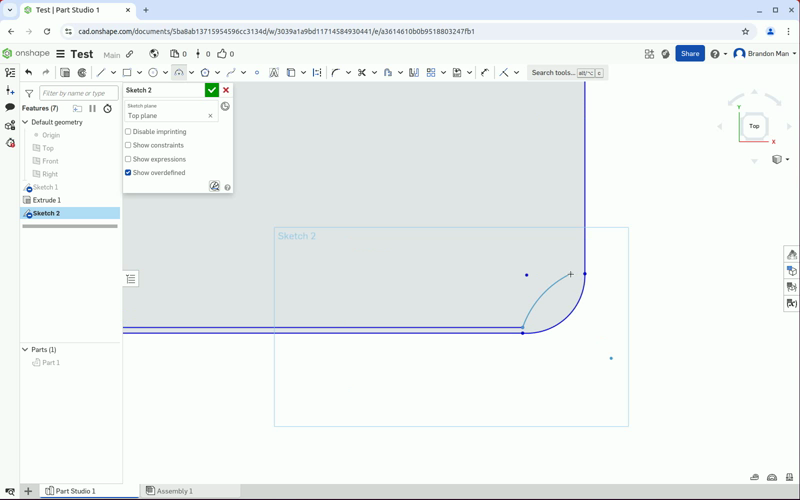
scroll(6)
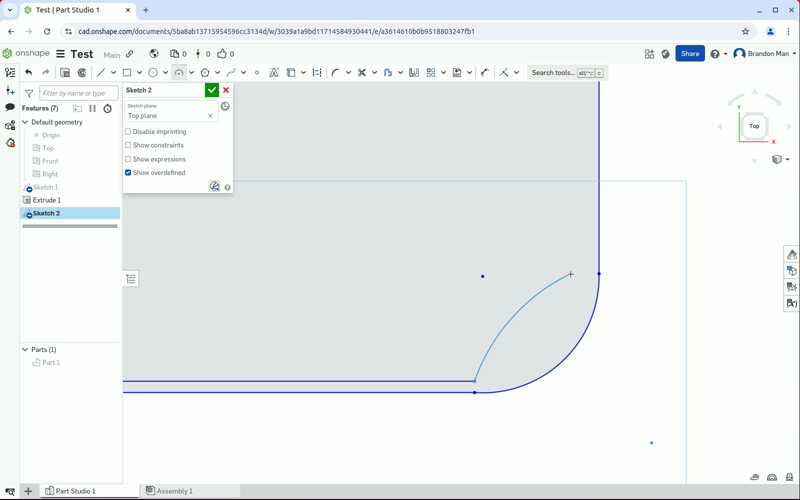
click(570, 273)
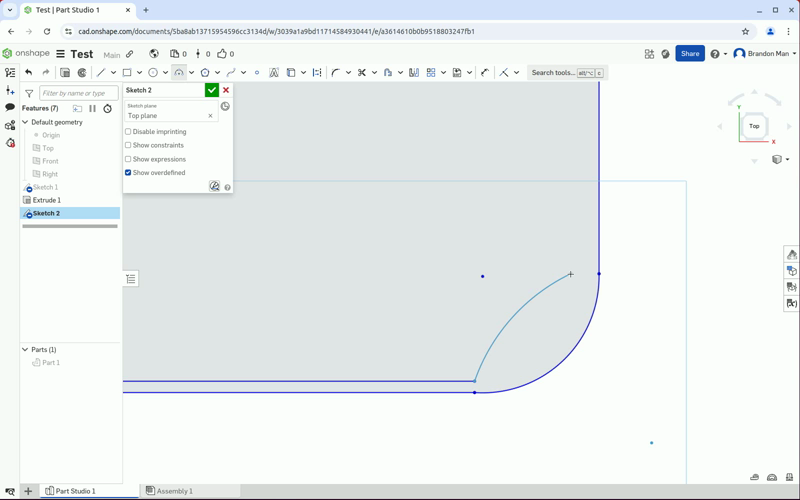
scroll(-6)
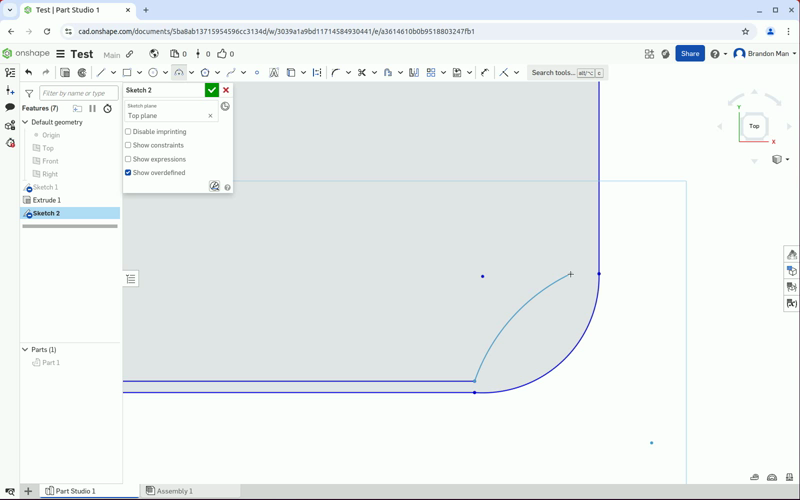
scroll(-6)
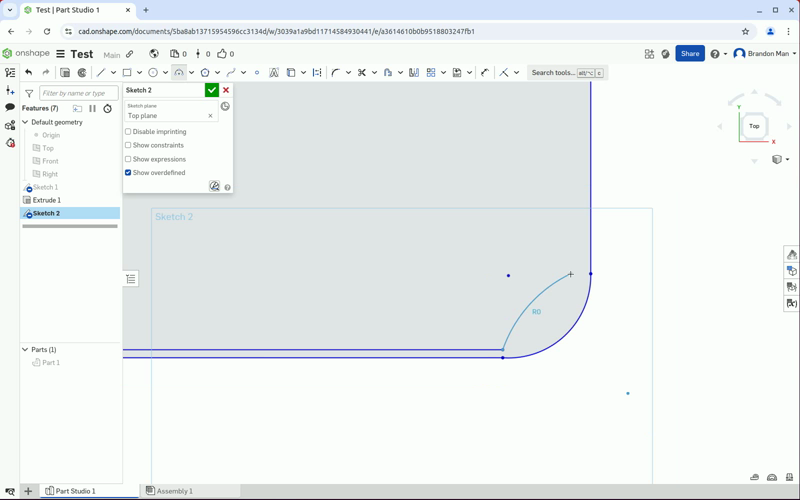
scroll(-6)
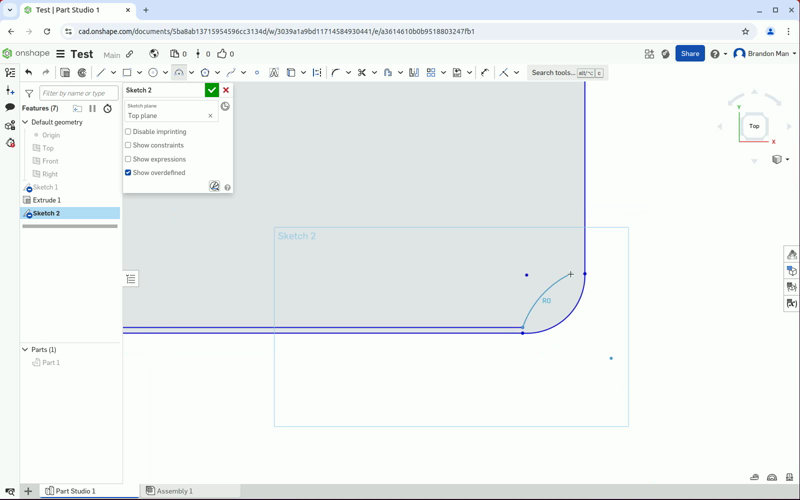
scroll(-6)
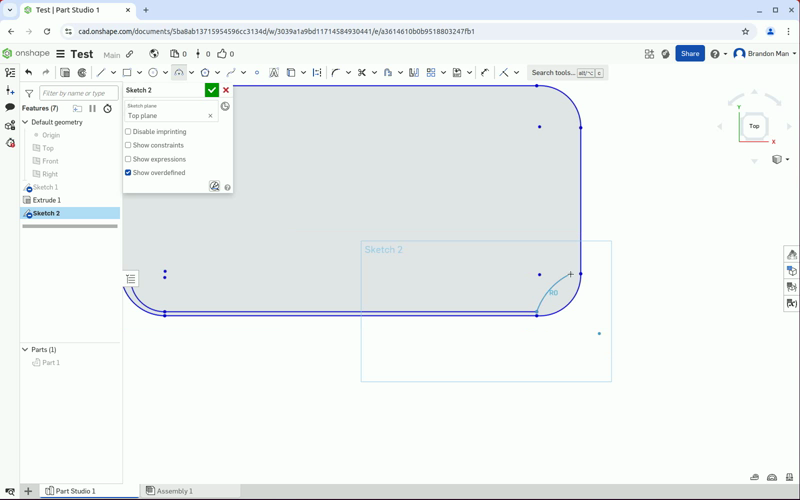
scroll(-6)
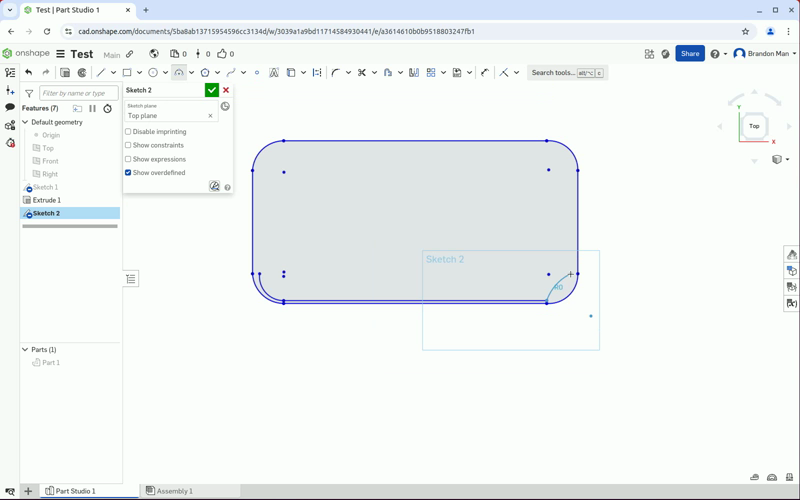
scroll(-6)
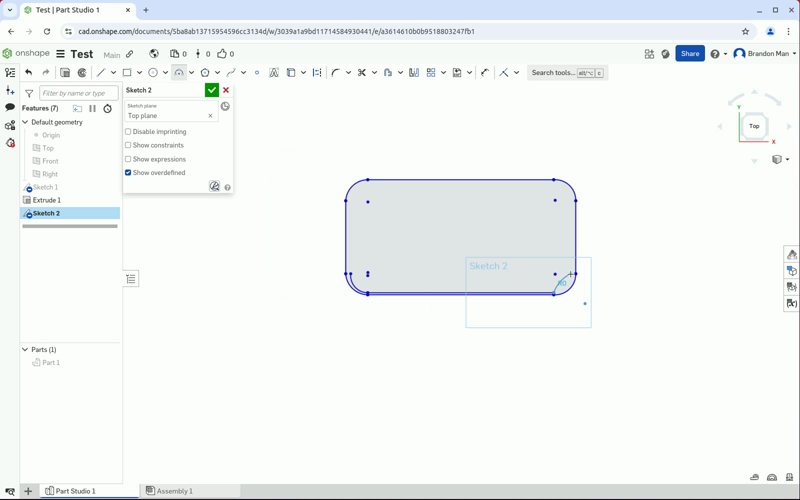
scroll(-6)
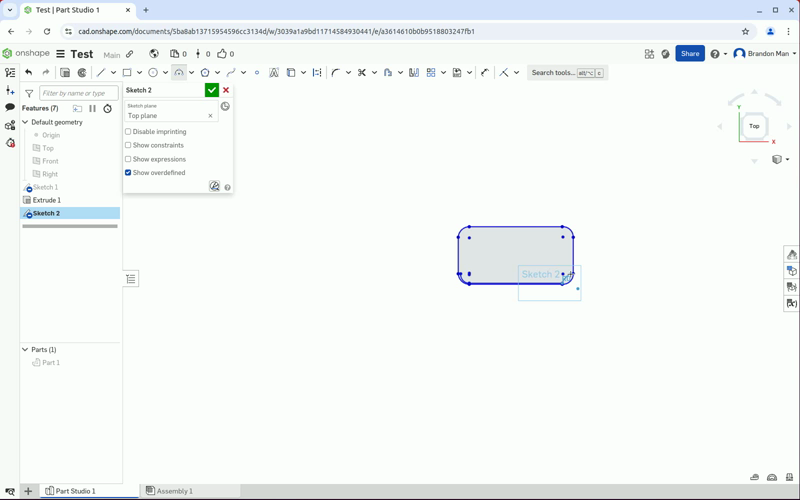
mouse_move(568, 280)
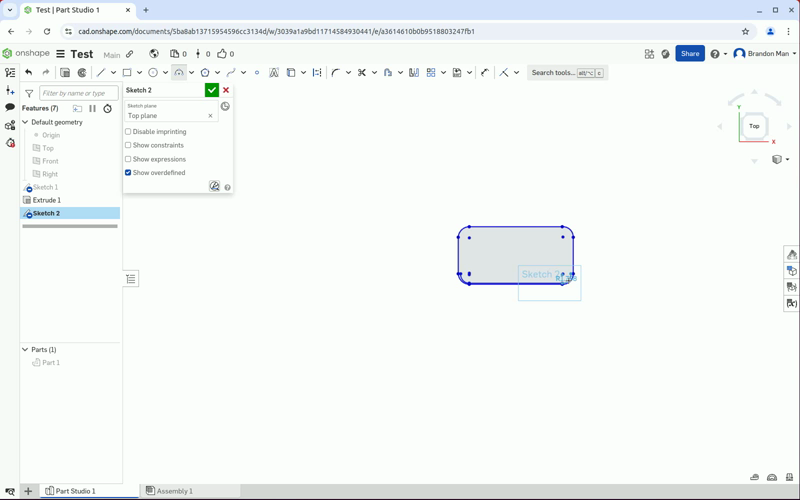
scroll(6)
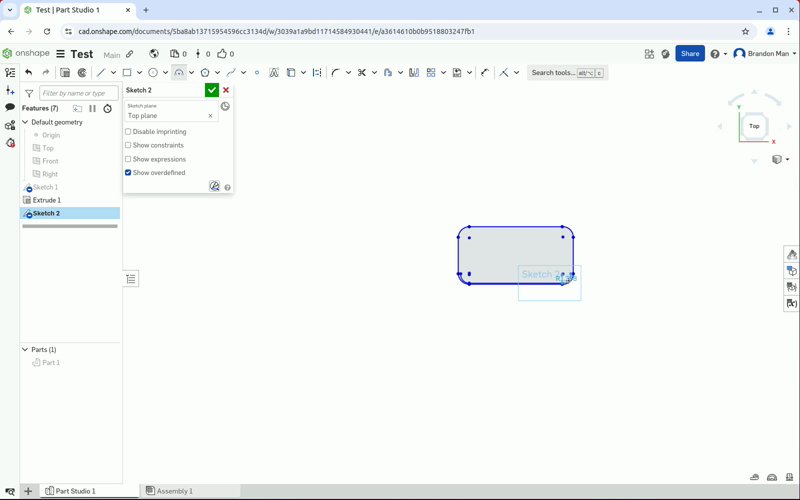
scroll(6)
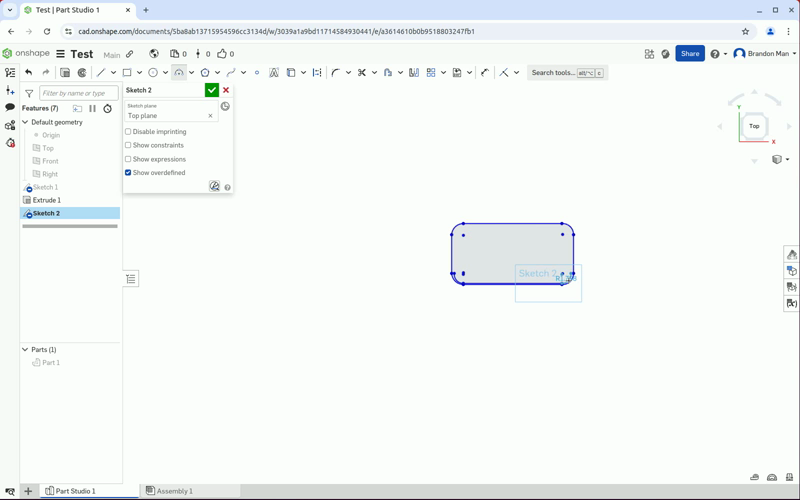
scroll(6)
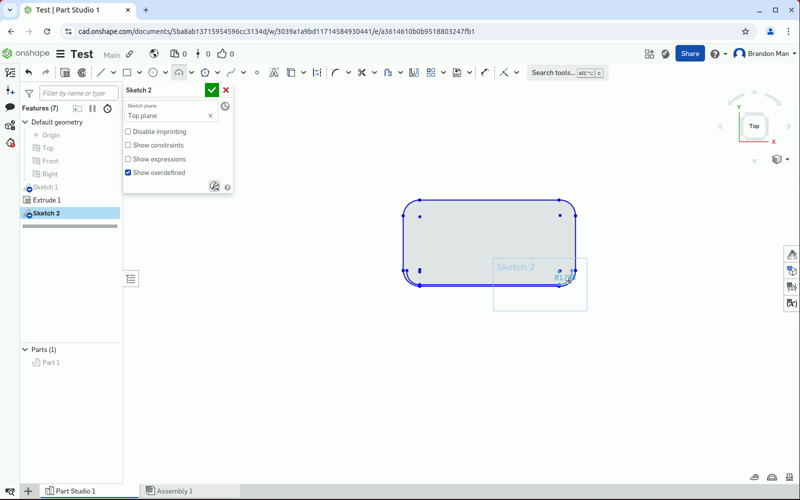
scroll(6)
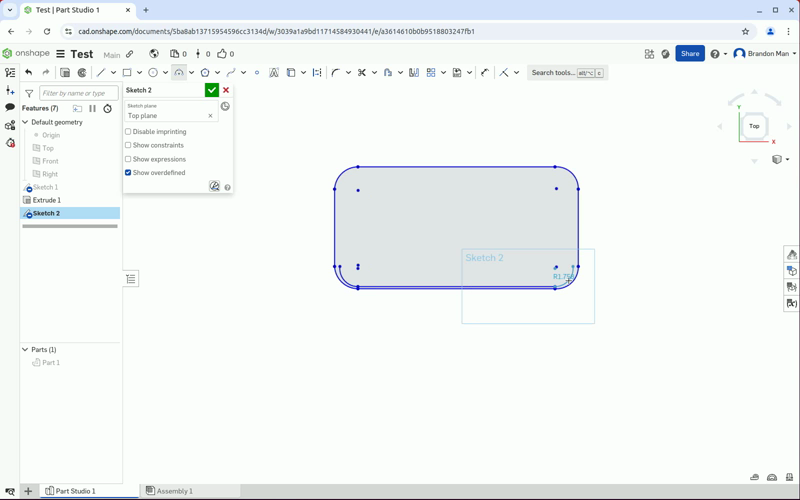
scroll(6)
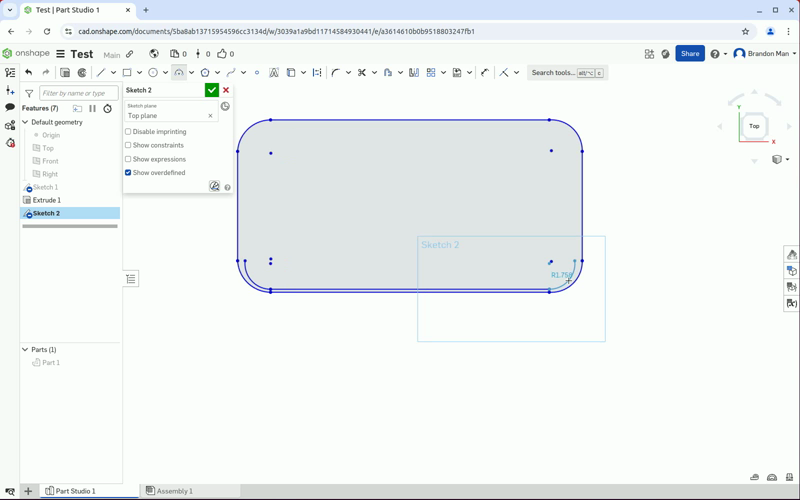
scroll(6)
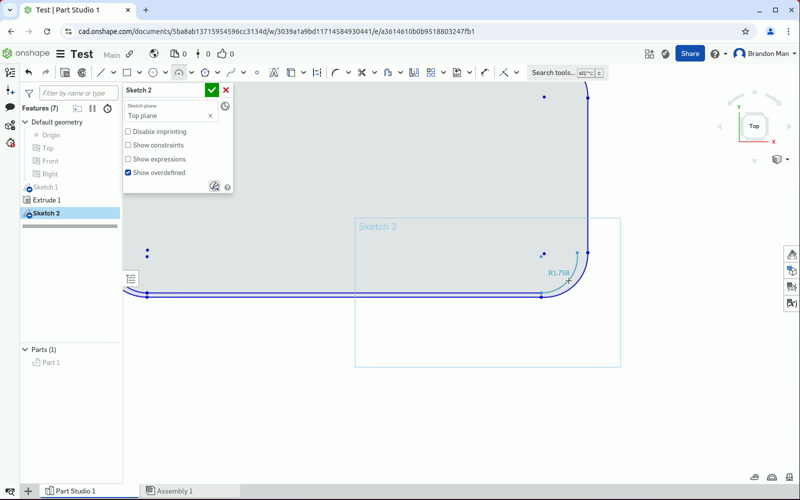
scroll(6)
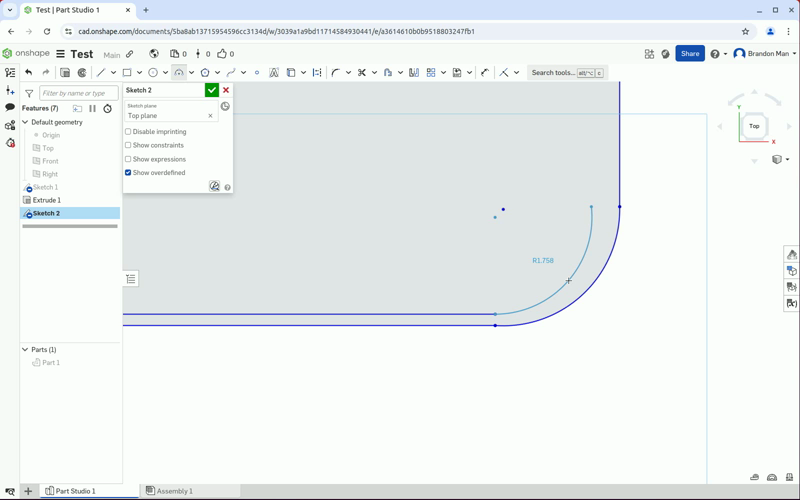
click(568, 280)
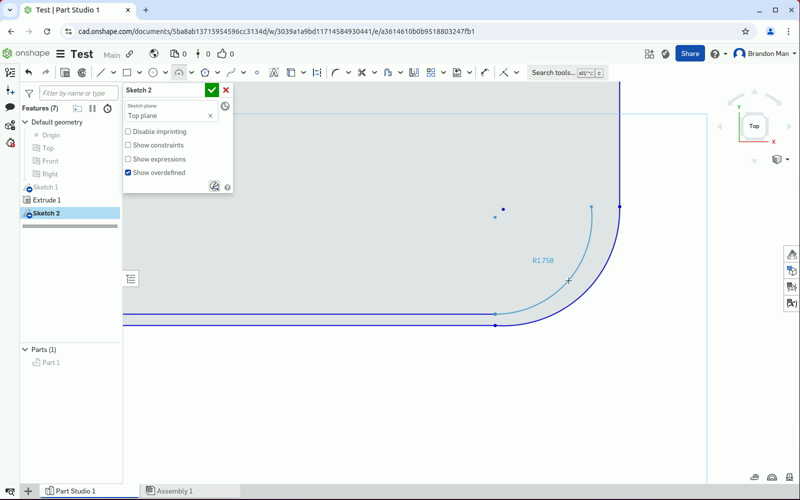
scroll(-6)
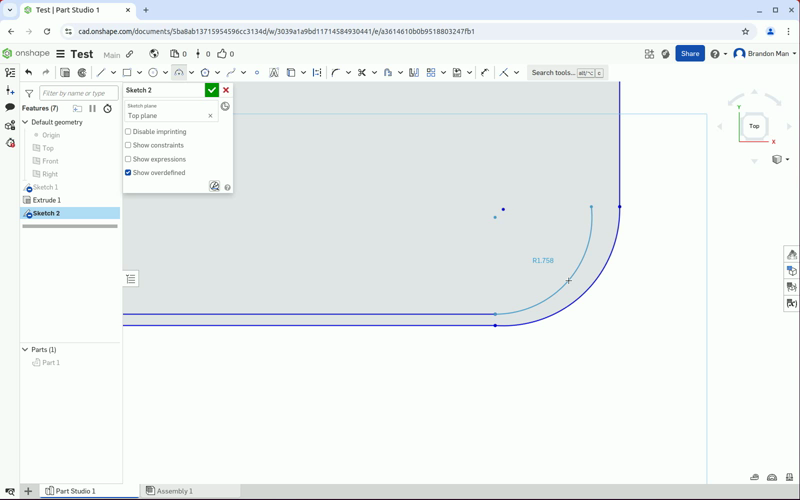
scroll(-6)
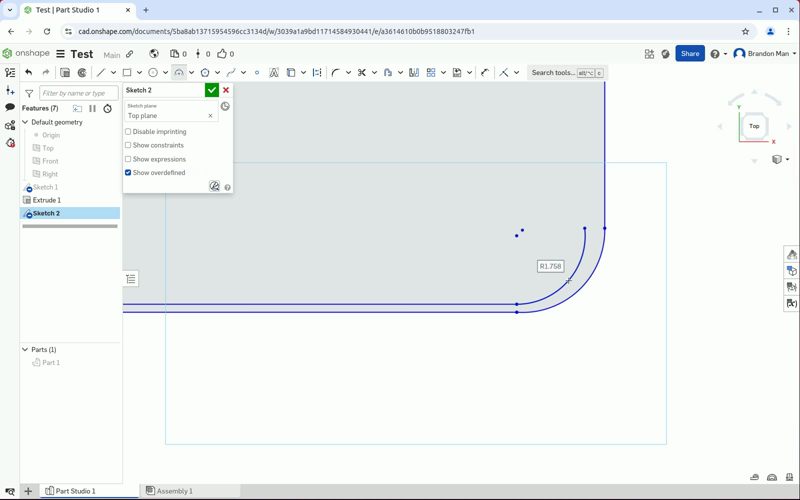
scroll(-6)
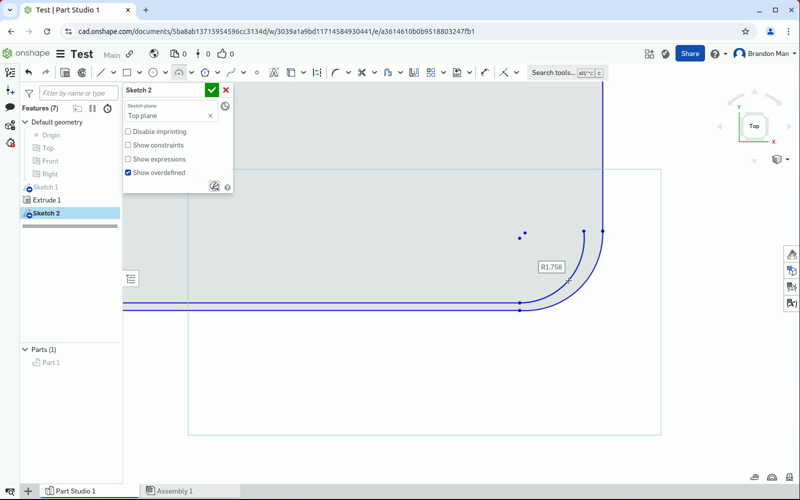
scroll(-6)
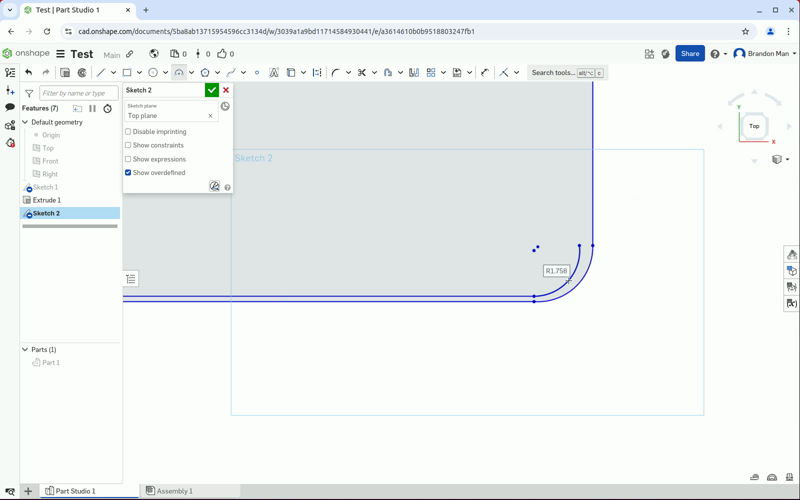
scroll(-6)
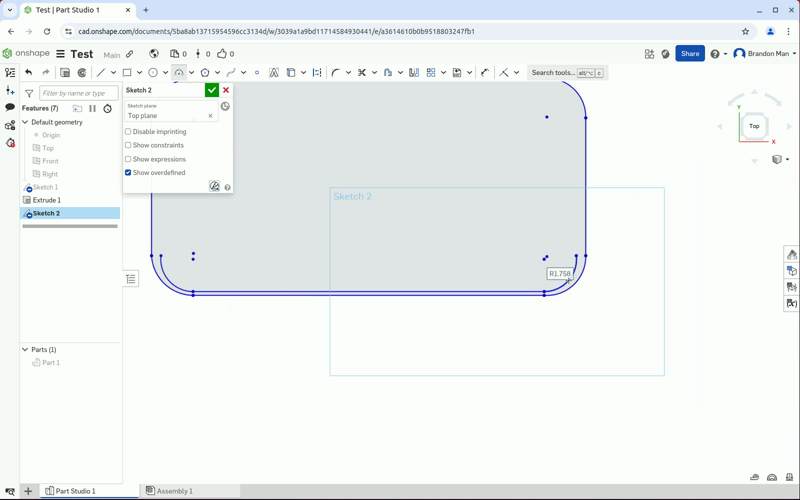
scroll(-6)
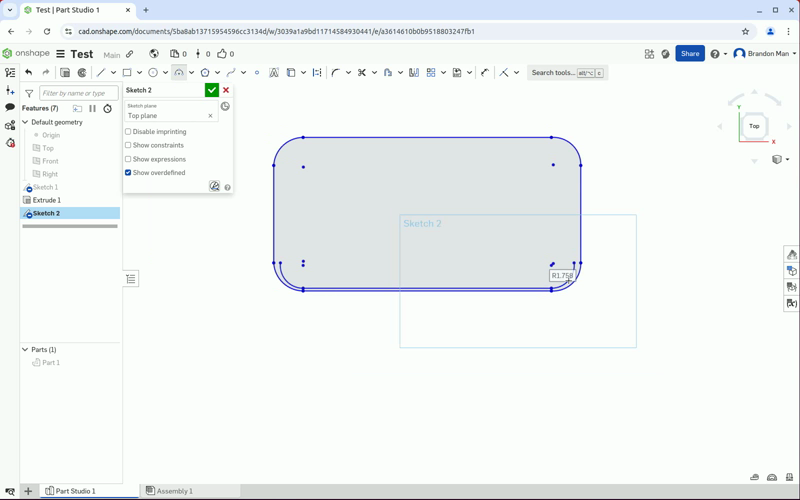
scroll(-6)
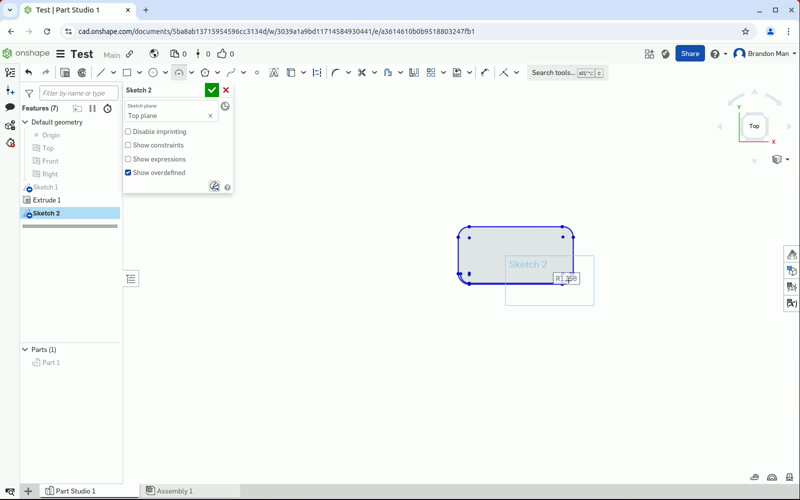
key_up(shift)
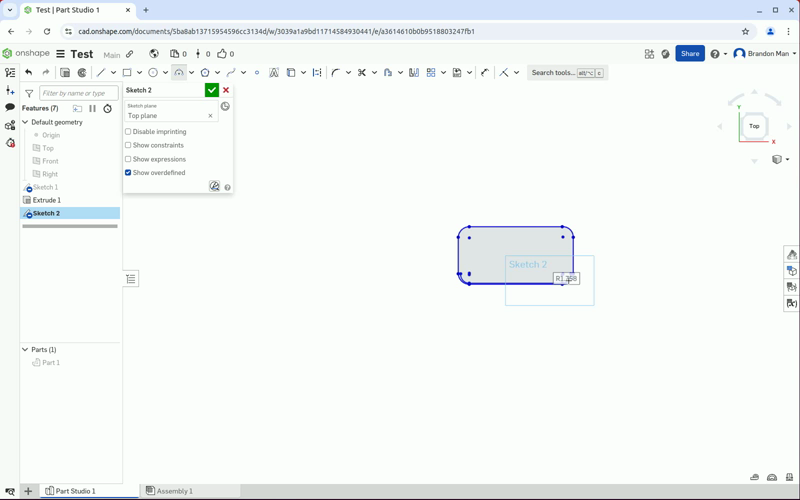
key(esc)
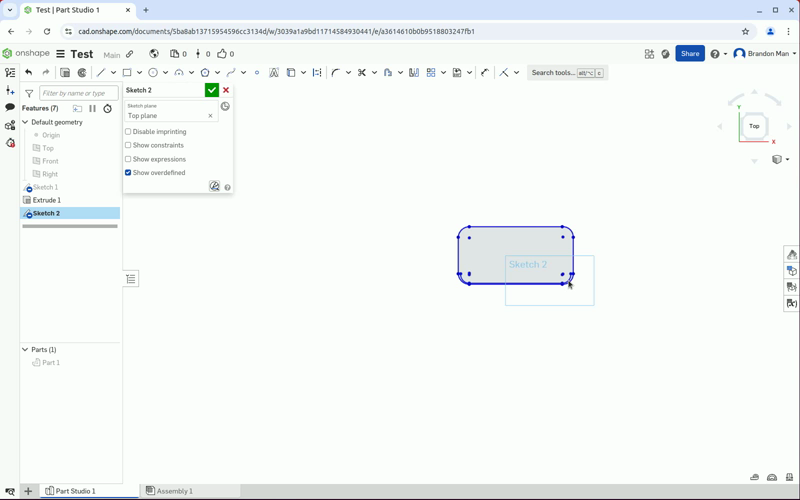
key(l)
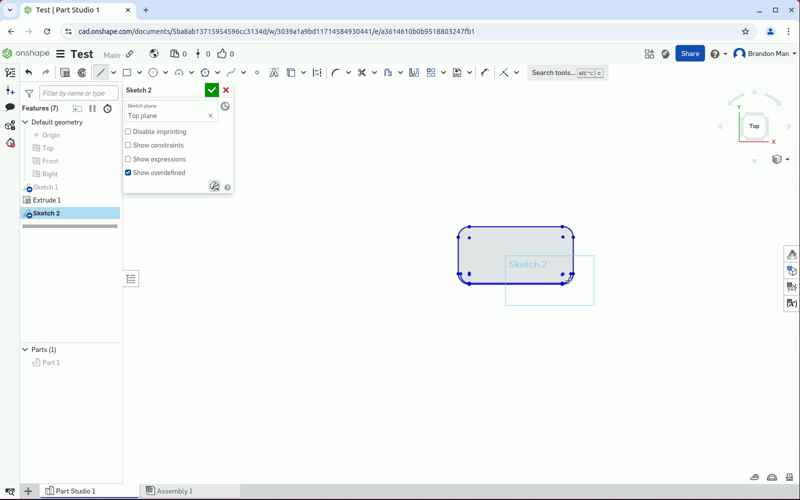
mouse_move(570, 273)
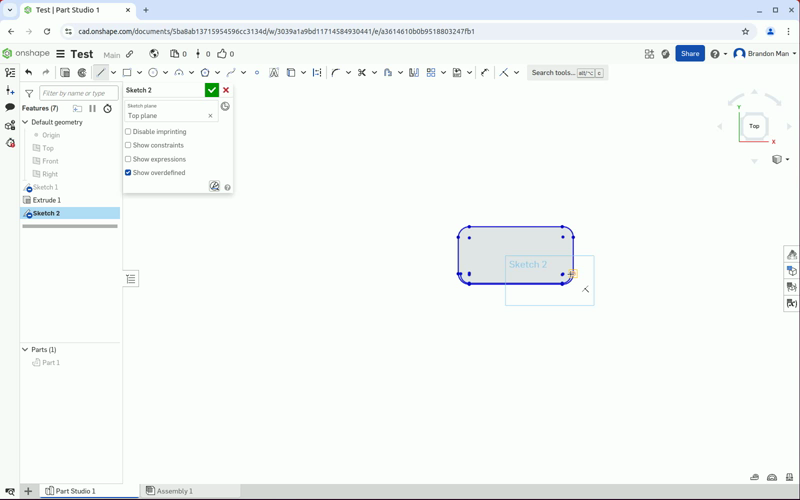
scroll(6)
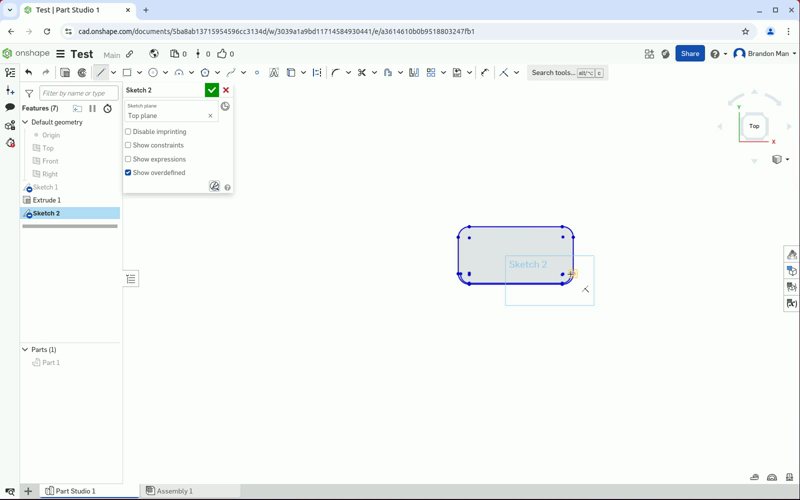
scroll(6)
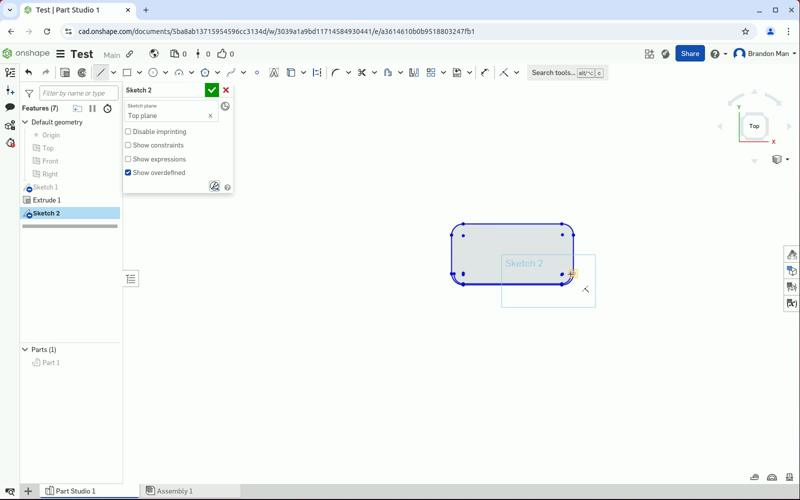
scroll(6)
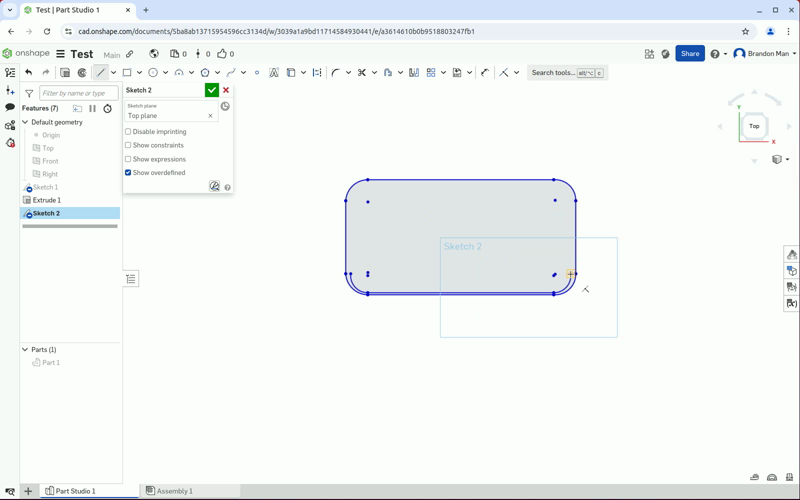
scroll(6)
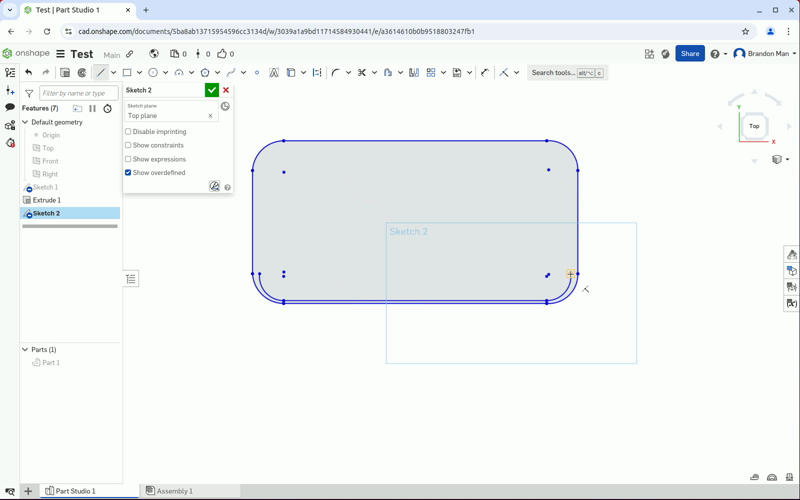
scroll(6)
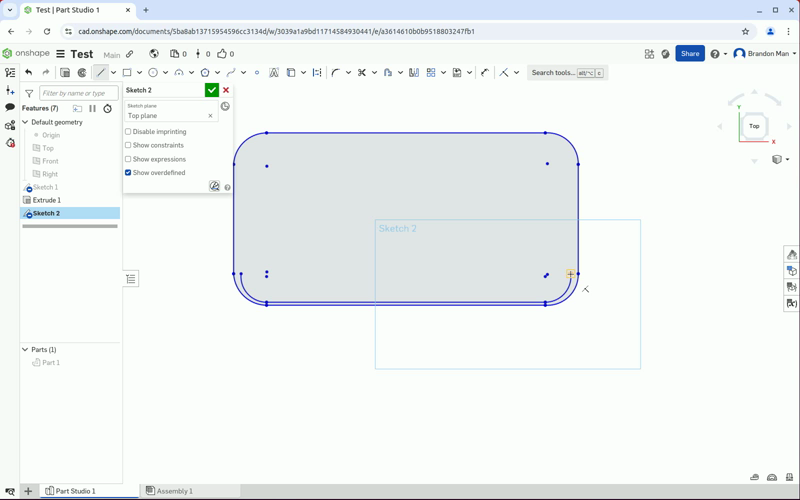
scroll(6)
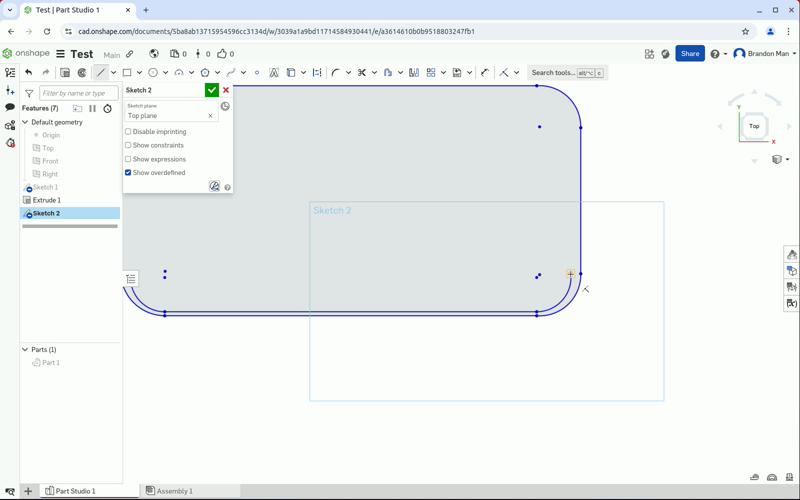
scroll(6)
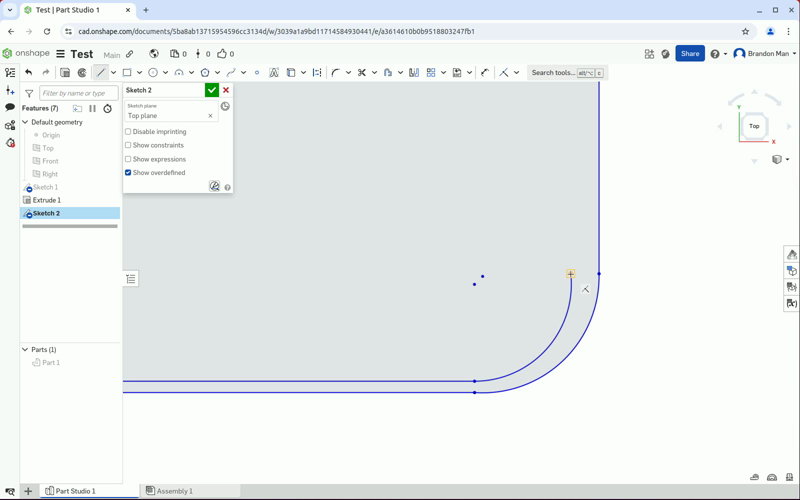
click(570, 273)
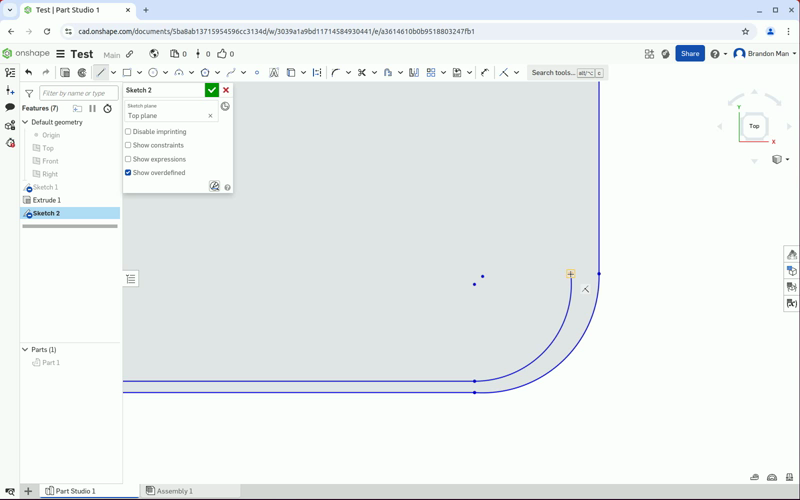
scroll(-6)
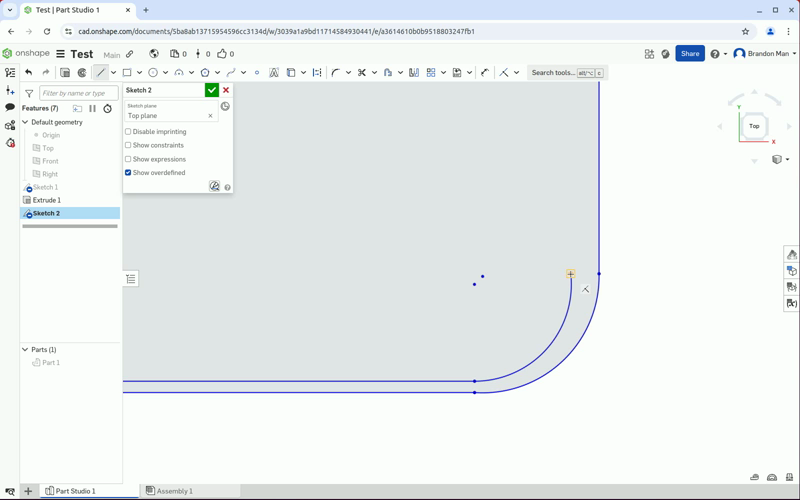
scroll(-6)
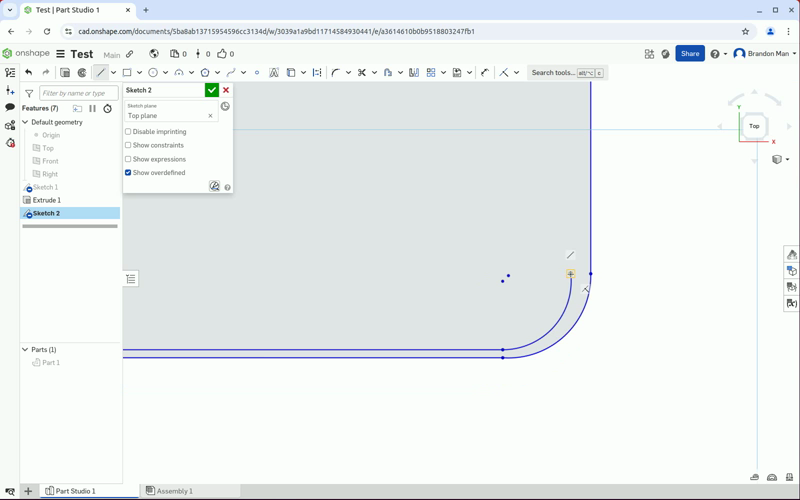
scroll(-6)
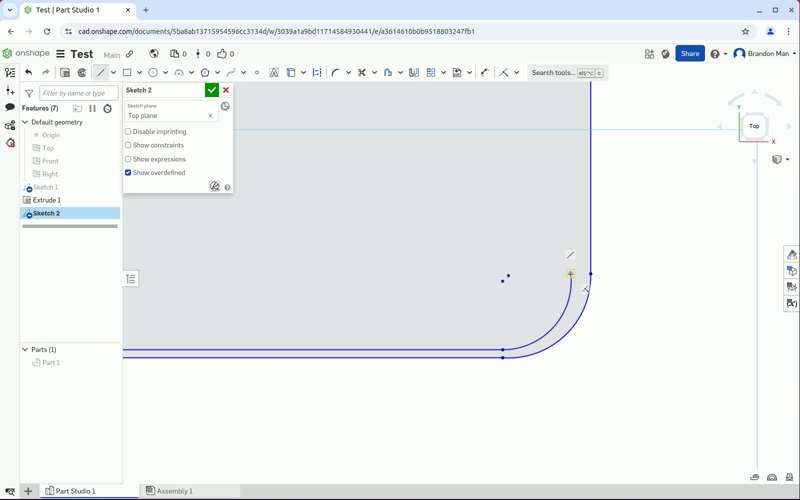
scroll(-6)
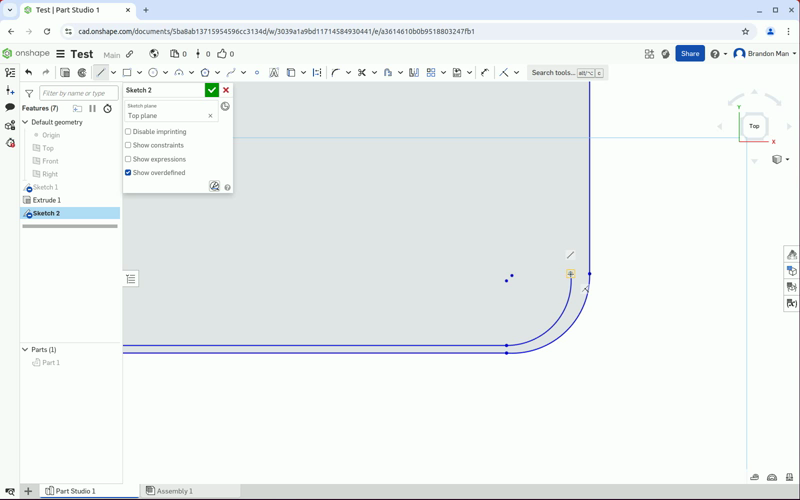
scroll(-6)
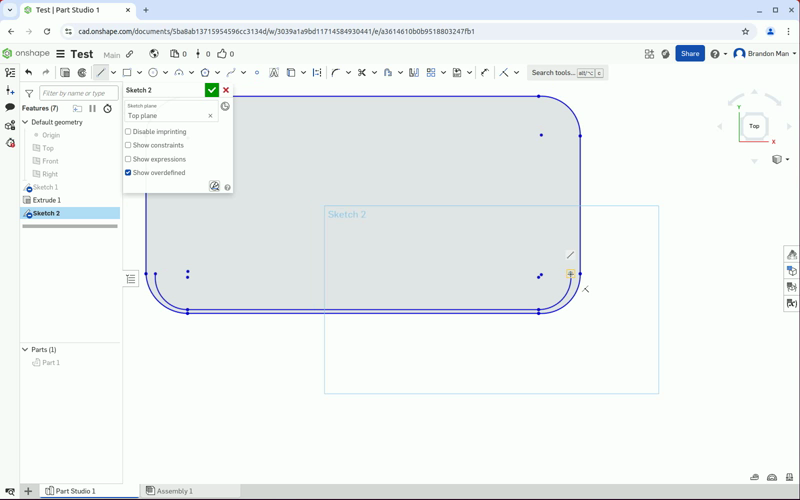
scroll(-6)
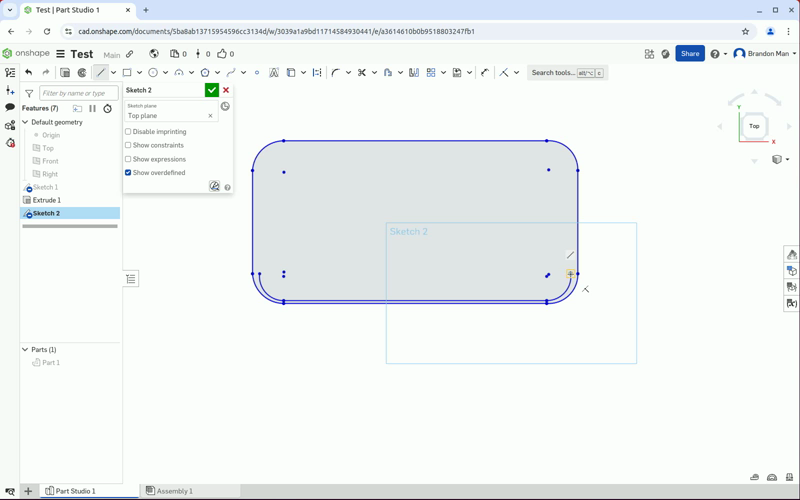
scroll(-6)
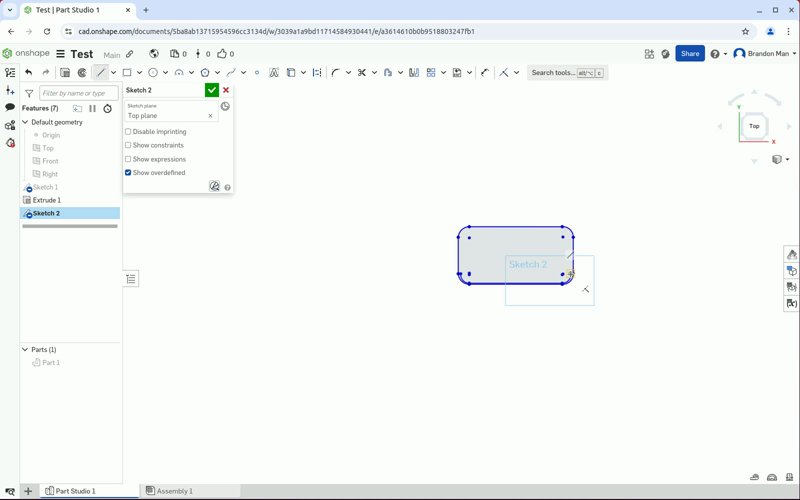
key_down(shift)
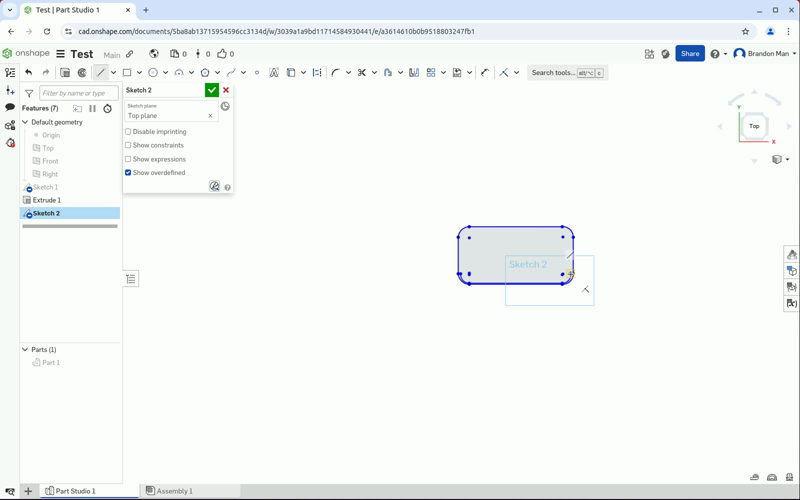
mouse_move(589, 273)
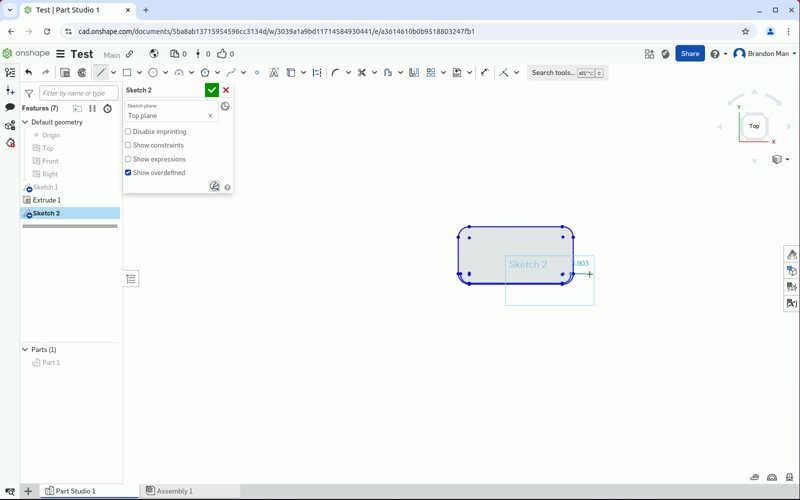
mouse_move(570, 237)
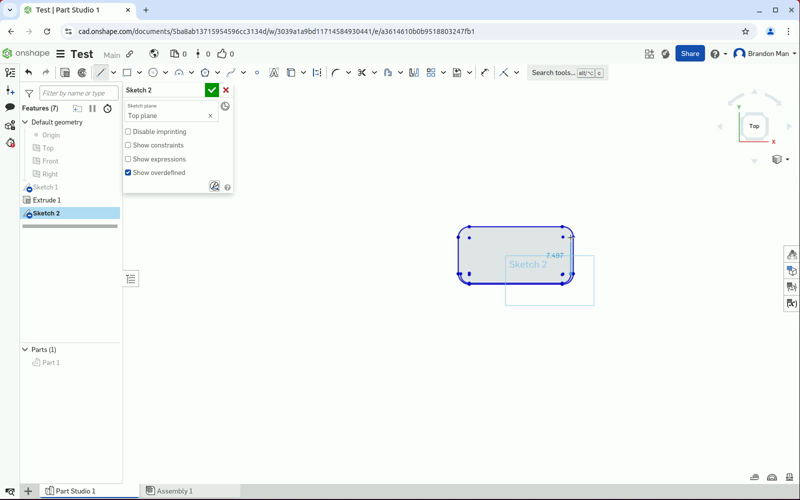
scroll(6)
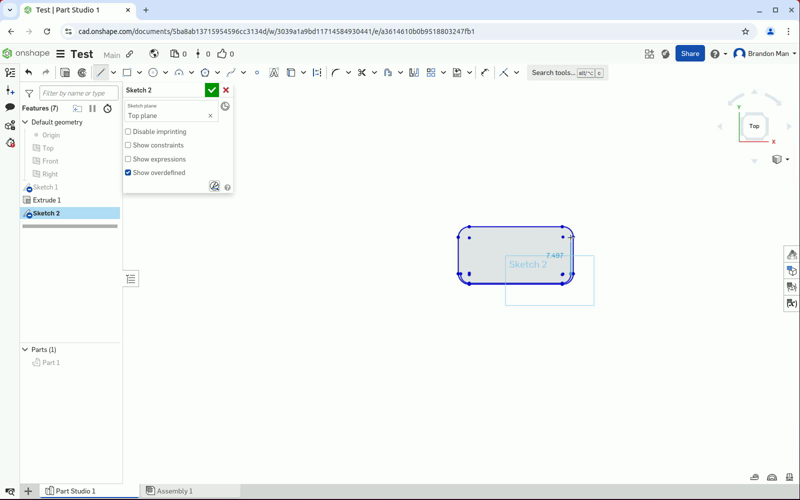
scroll(6)
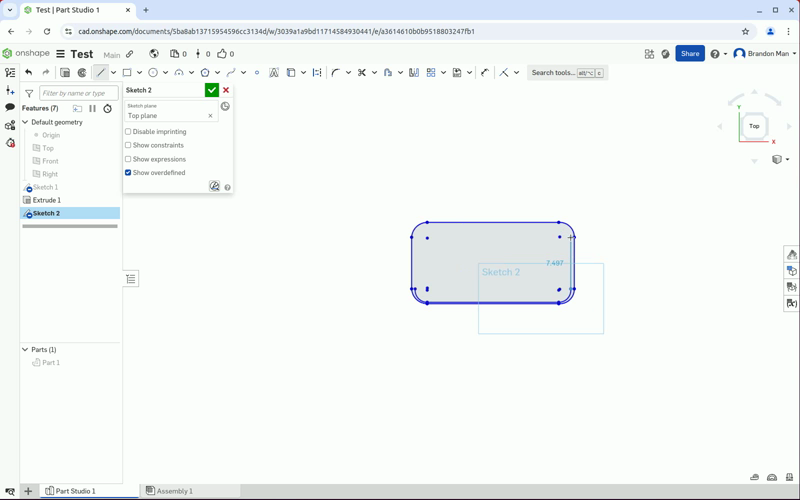
scroll(6)
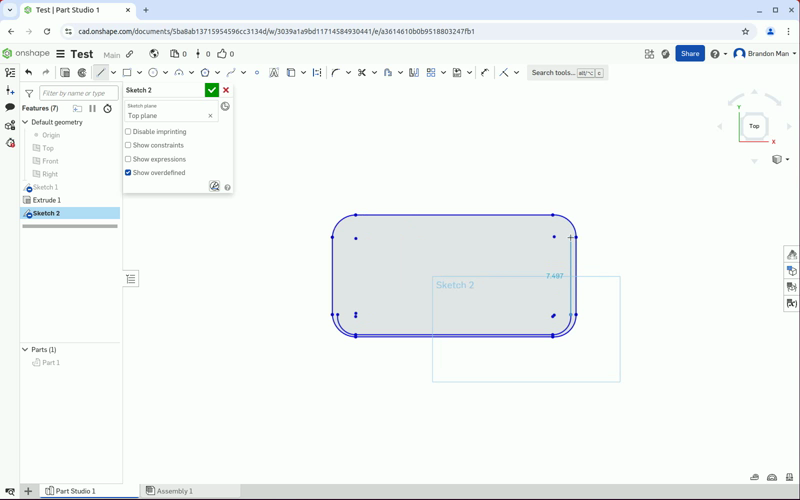
scroll(6)
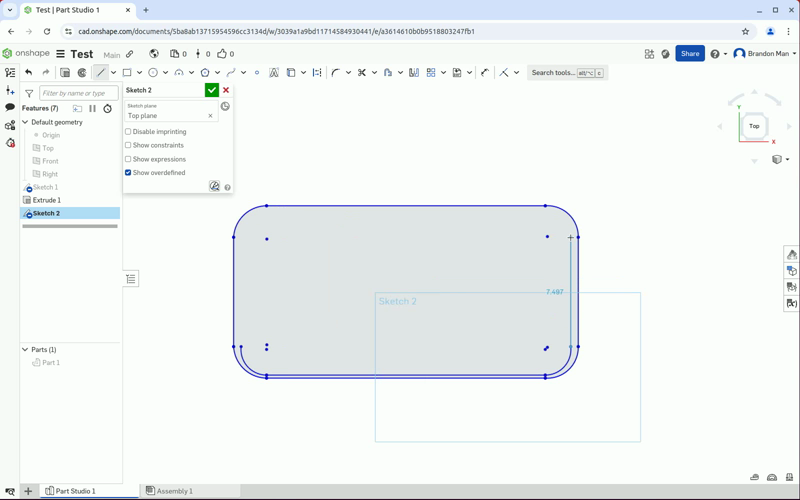
scroll(6)
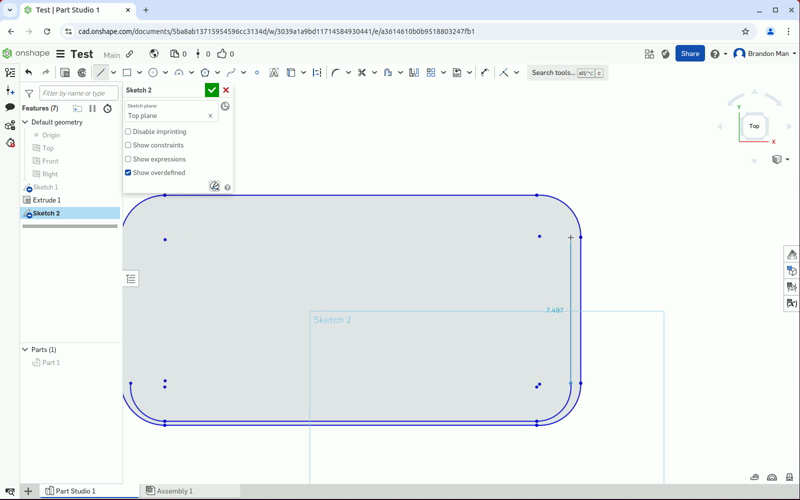
scroll(6)
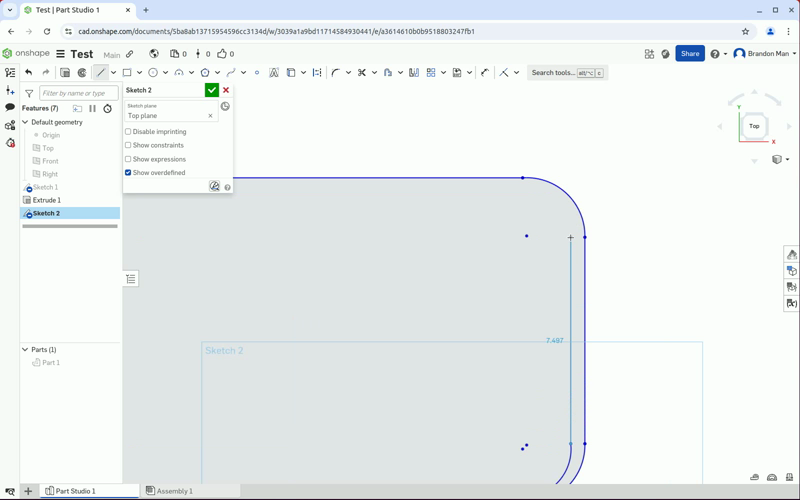
scroll(6)
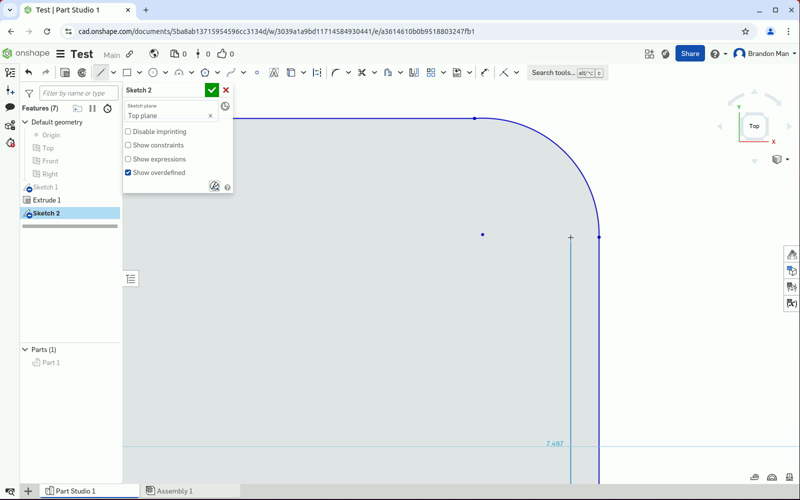
click(570, 237)
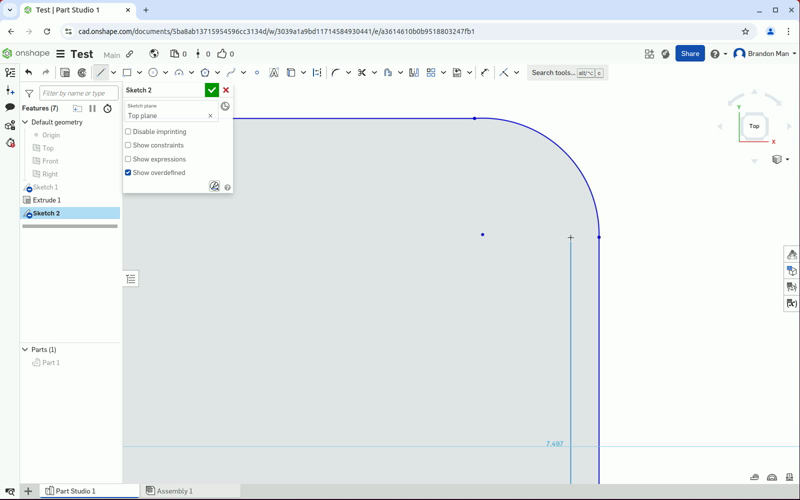
scroll(-6)
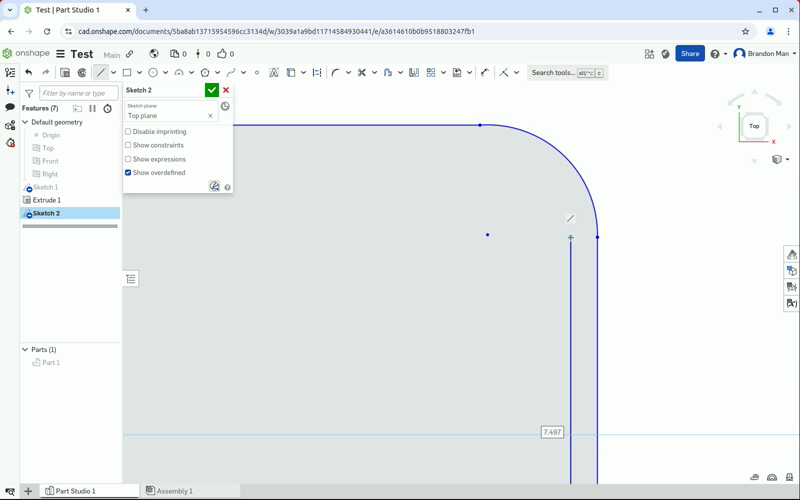
scroll(-6)
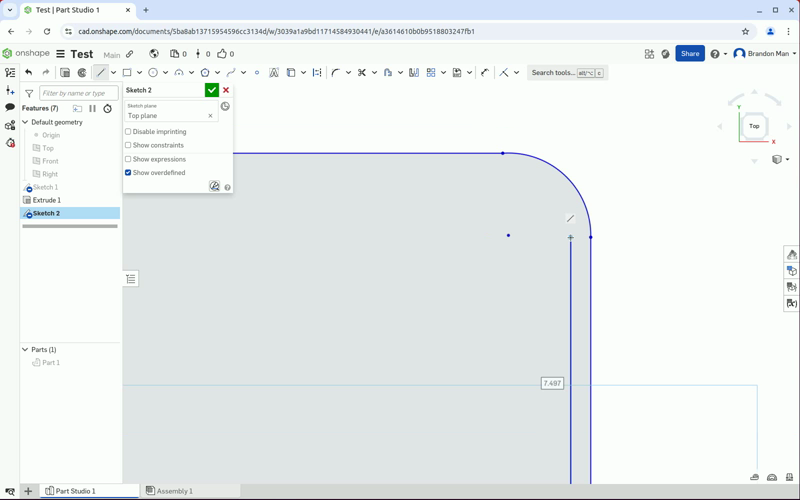
scroll(-6)
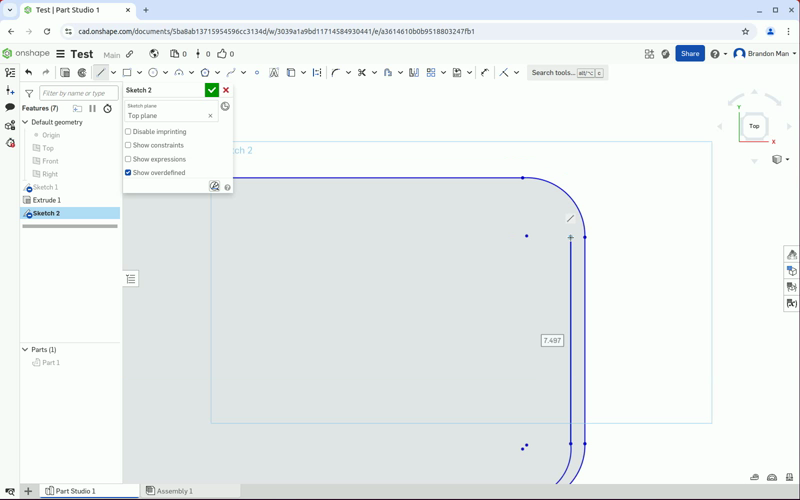
scroll(-6)
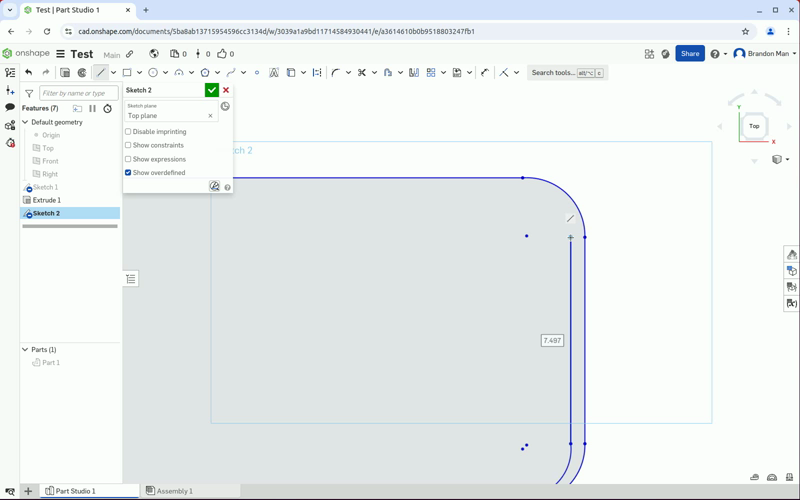
scroll(-6)
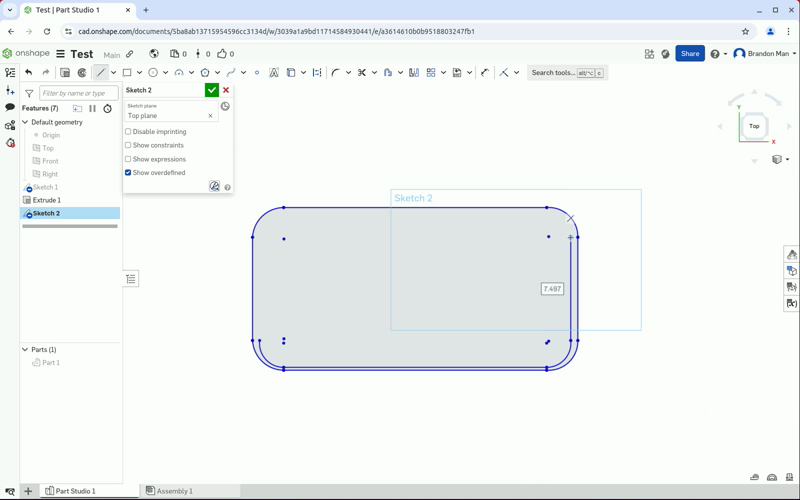
scroll(-6)
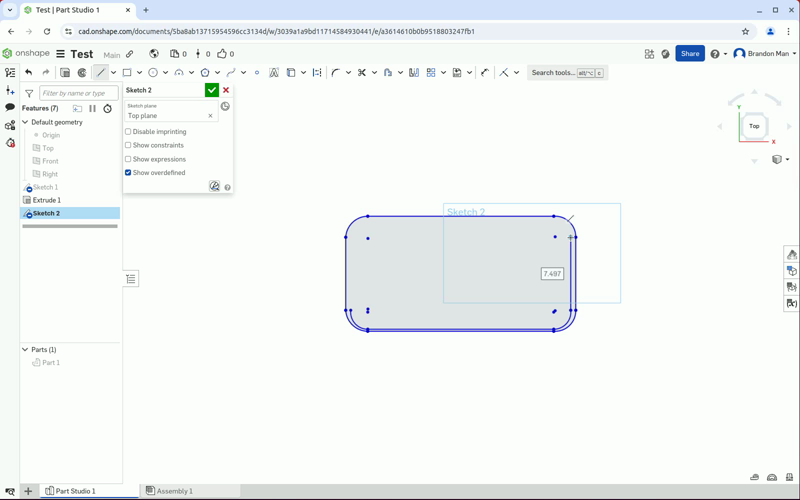
scroll(-6)
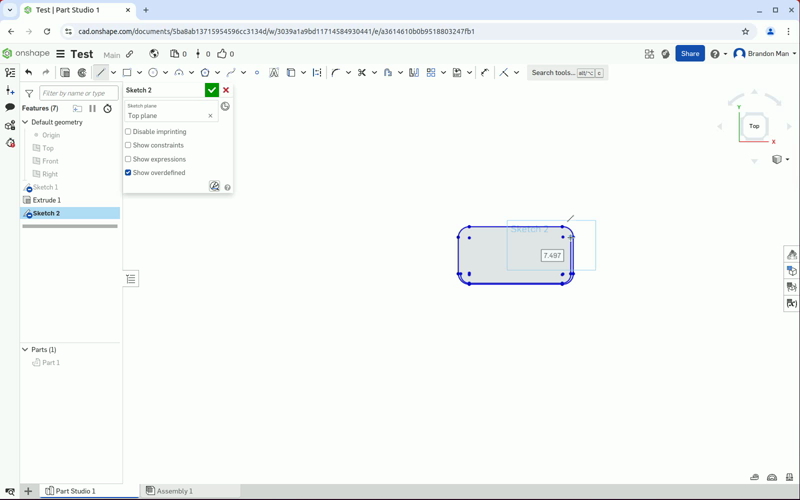
key_up(shift)
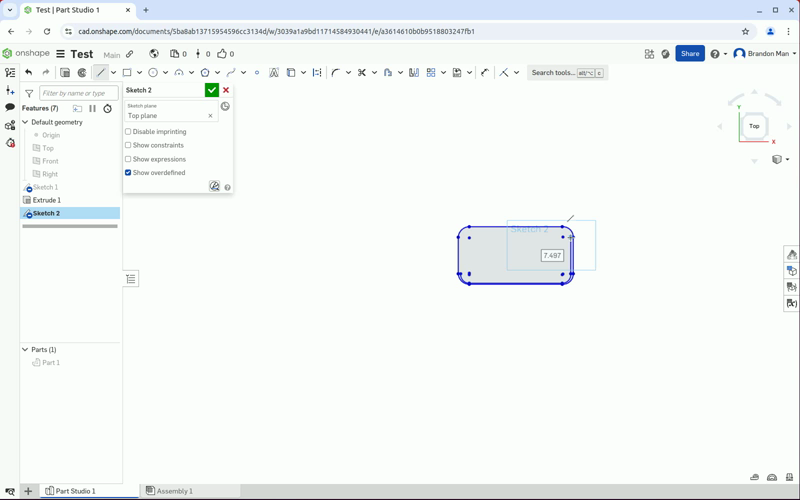
key(esc)
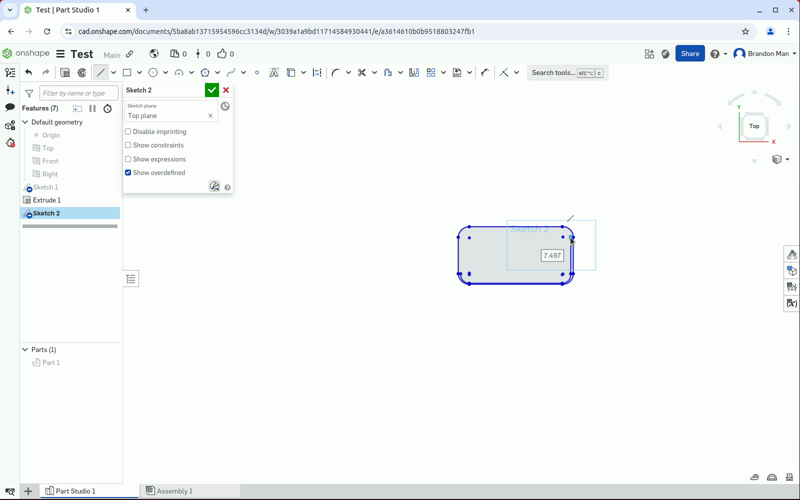
key(a)
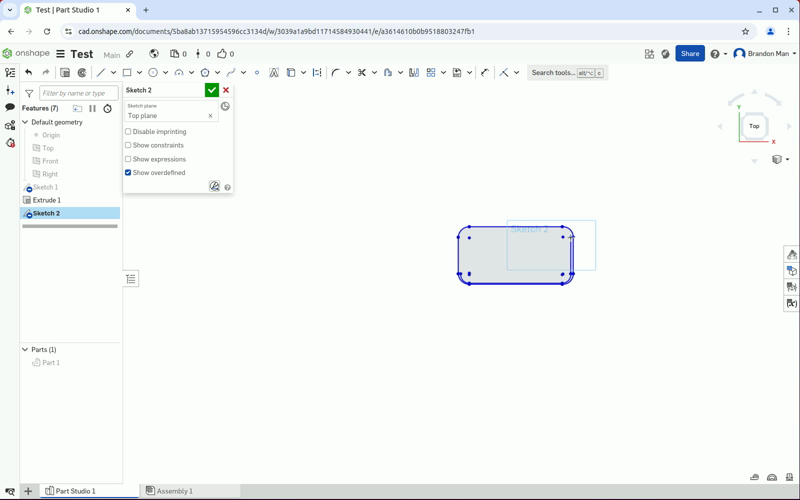
mouse_move(570, 237)
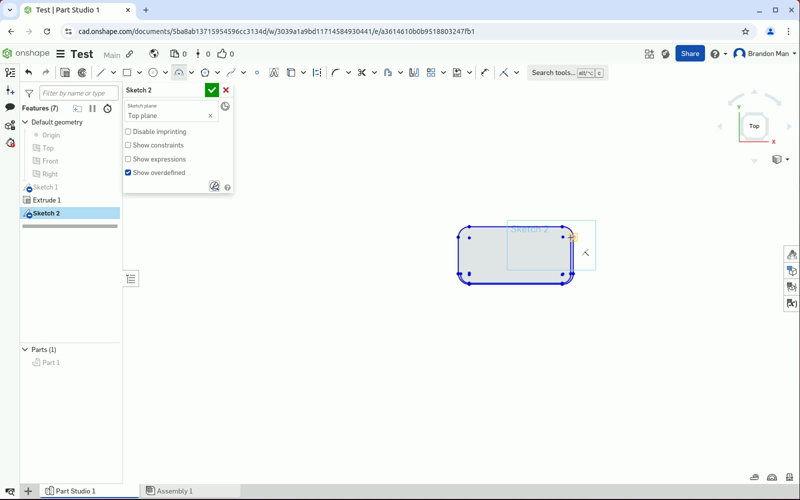
scroll(6)
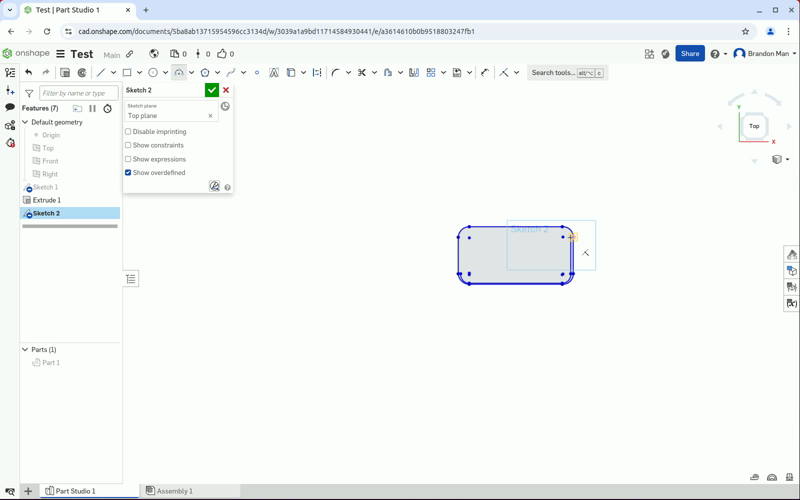
scroll(6)
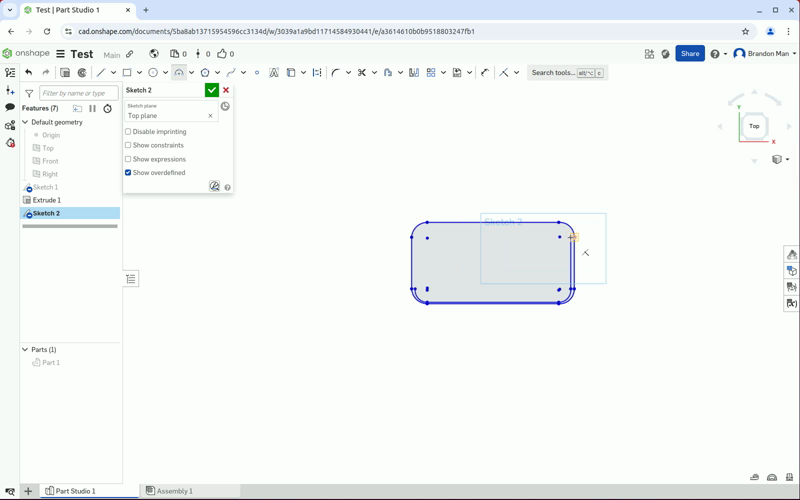
scroll(6)
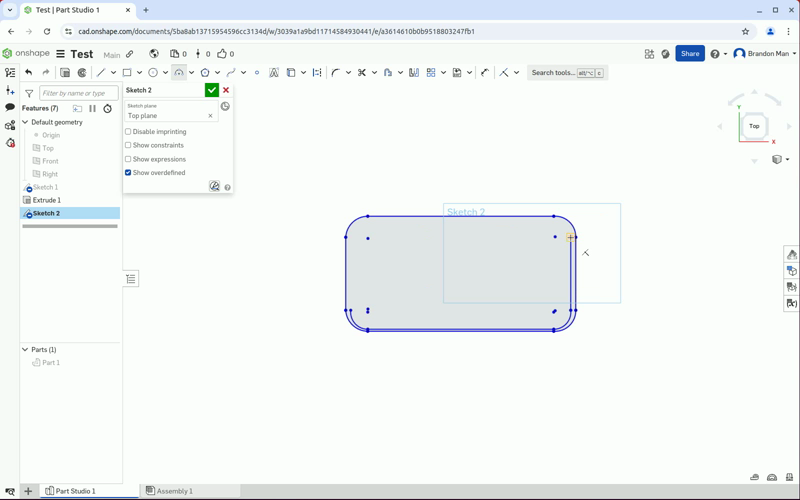
scroll(6)
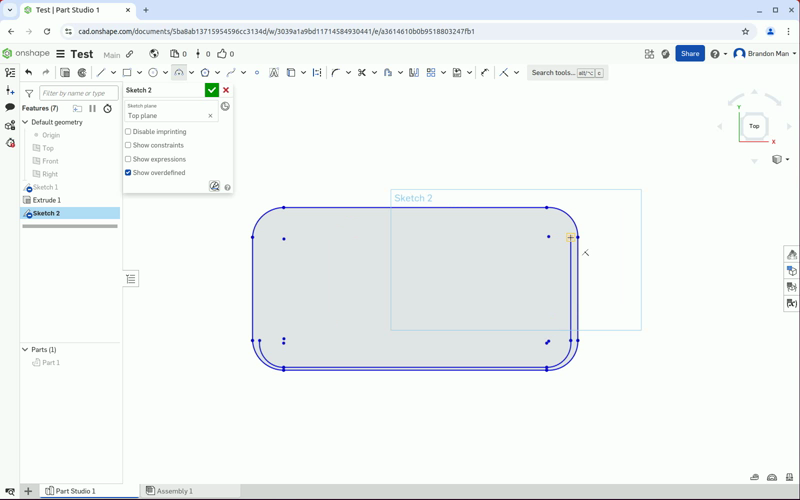
scroll(6)
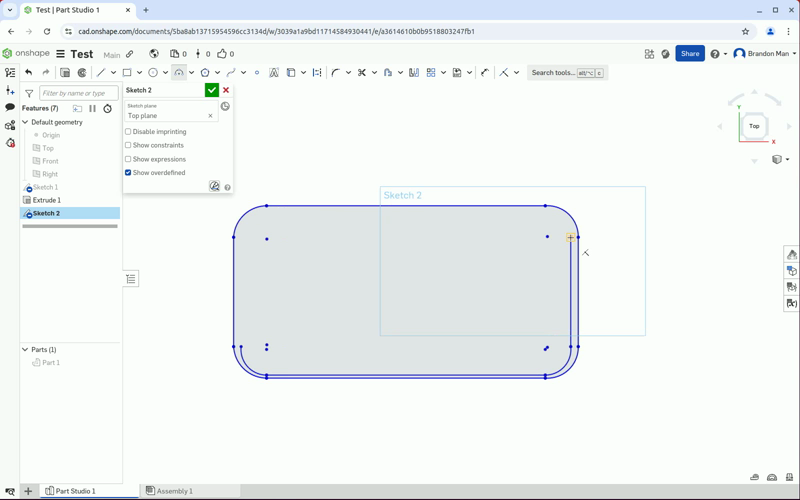
scroll(6)
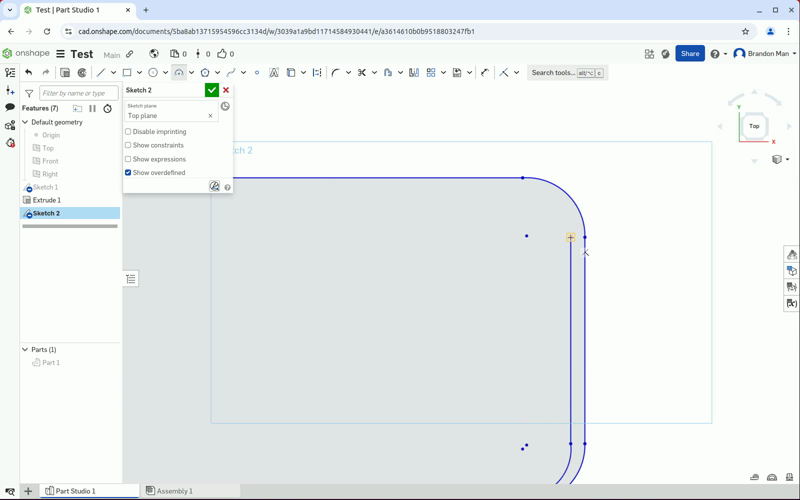
scroll(6)
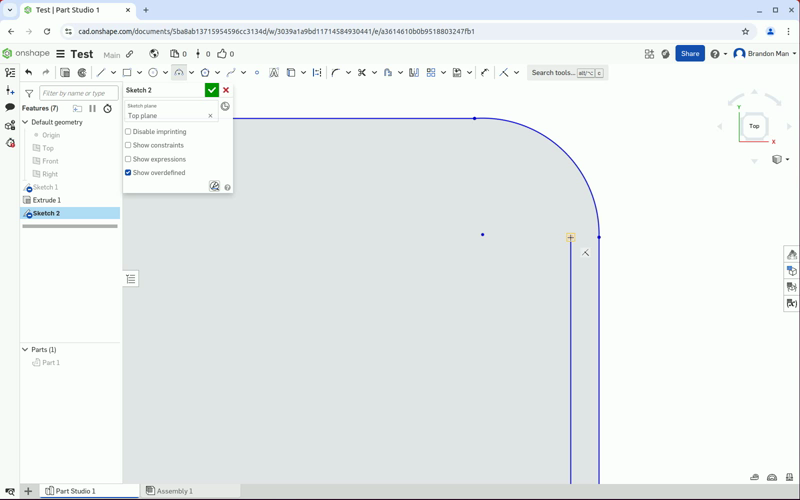
click(570, 237)
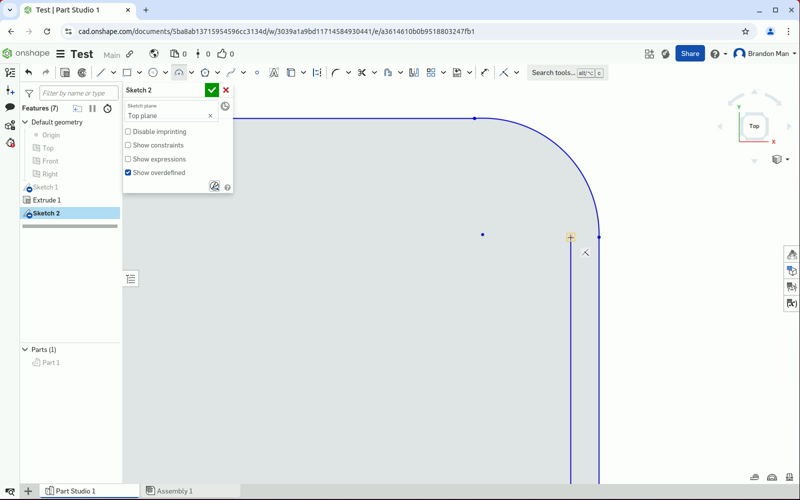
scroll(-6)
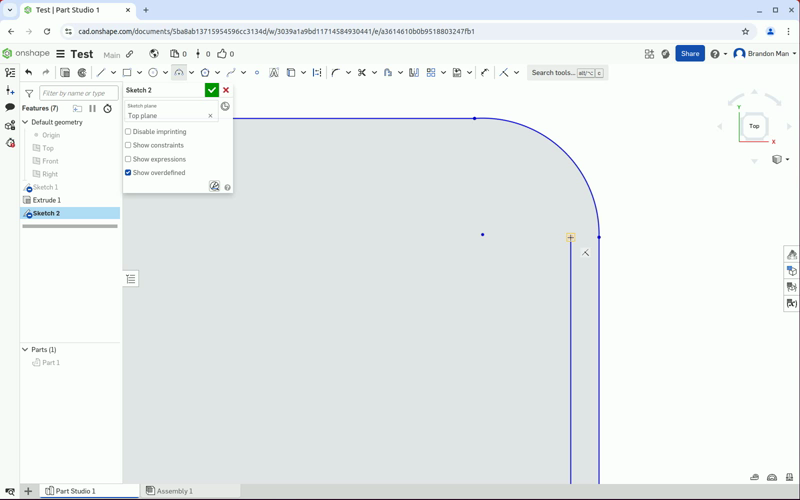
scroll(-6)
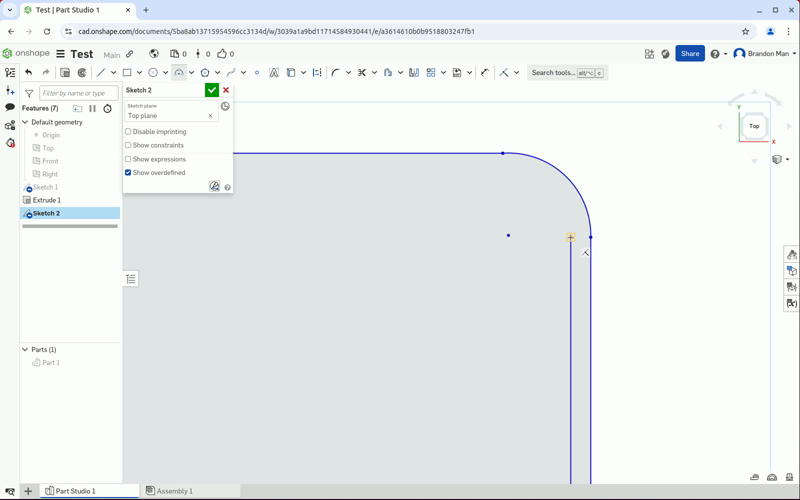
scroll(-6)
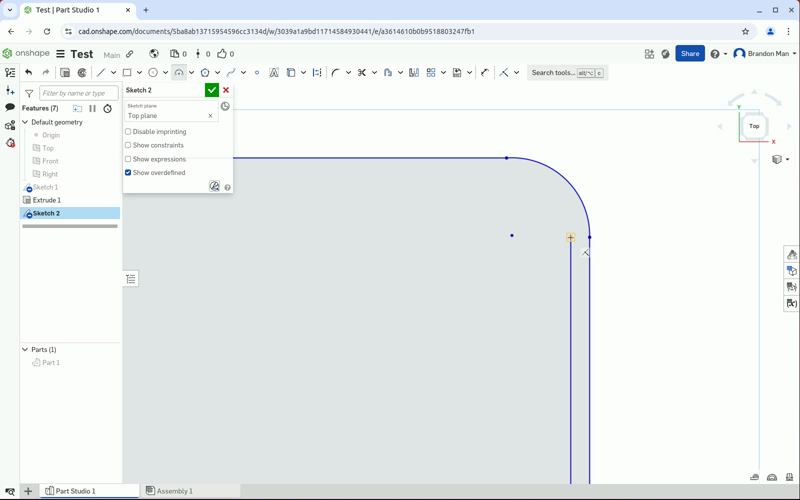
scroll(-6)
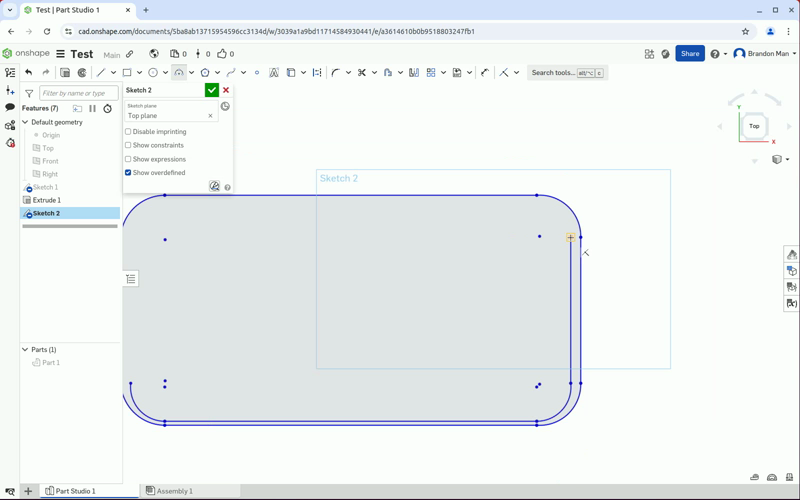
scroll(-6)
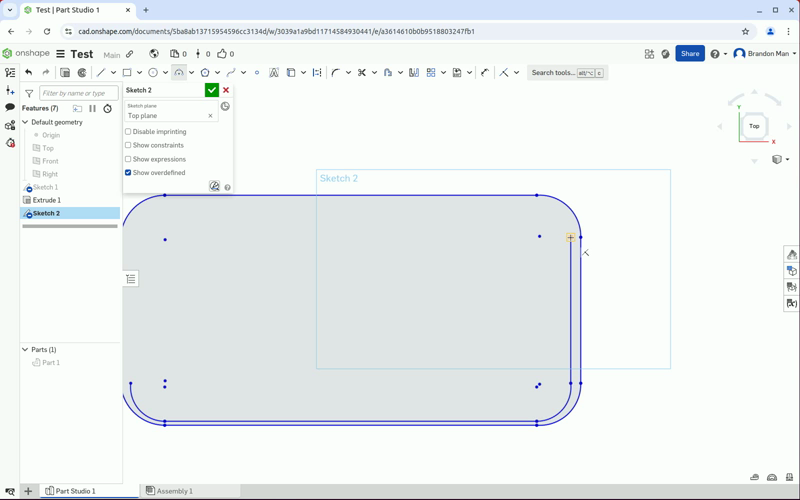
scroll(-6)
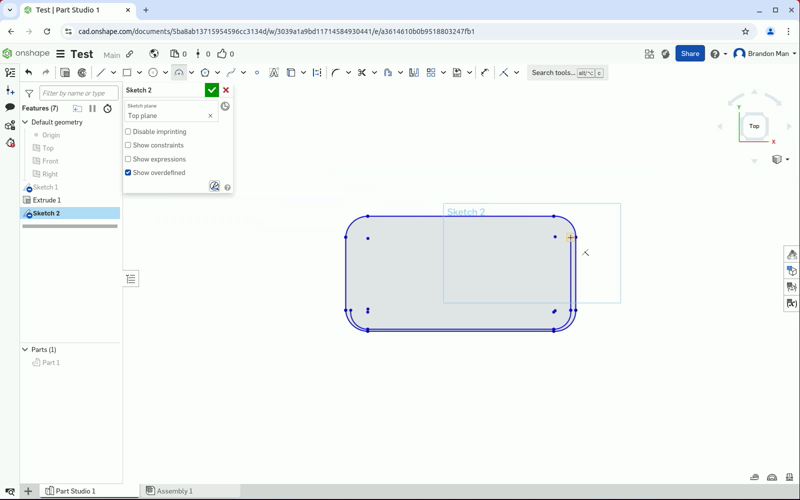
scroll(-6)
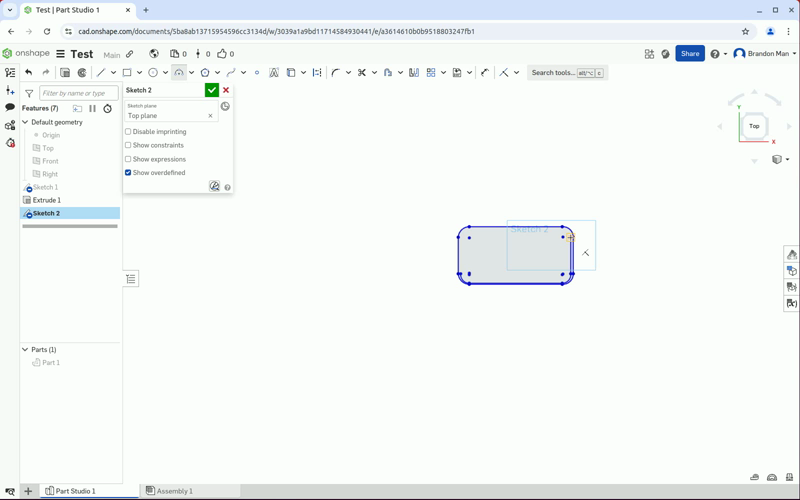
key_down(shift)
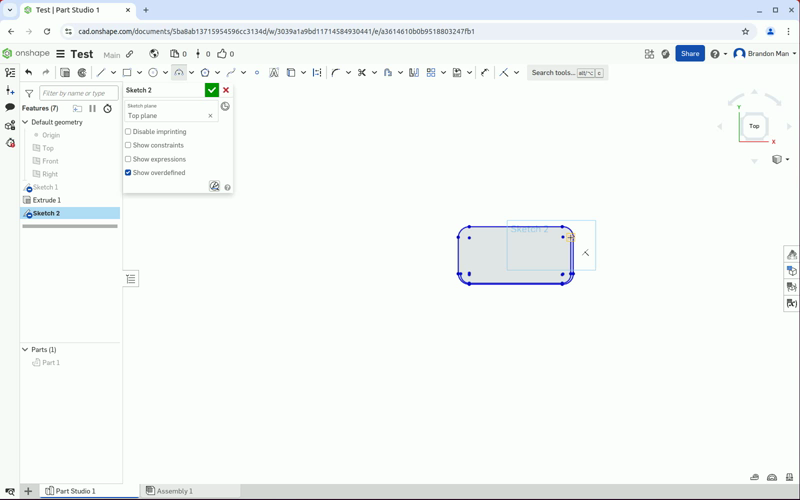
mouse_move(562, 227)
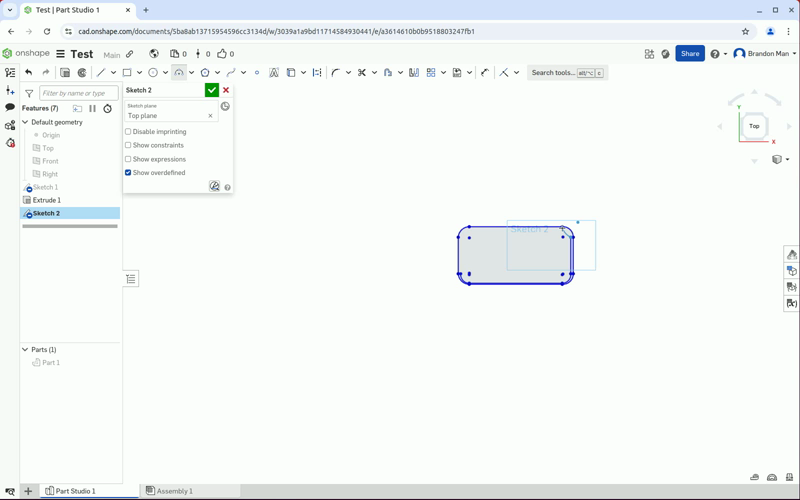
scroll(6)
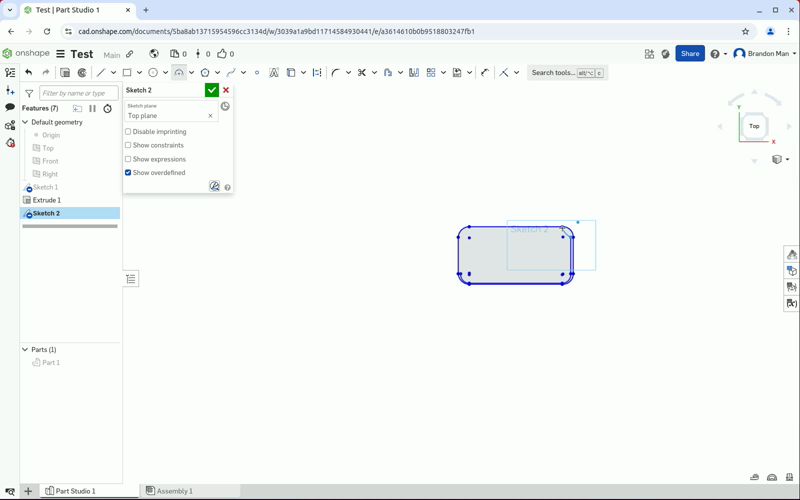
scroll(6)
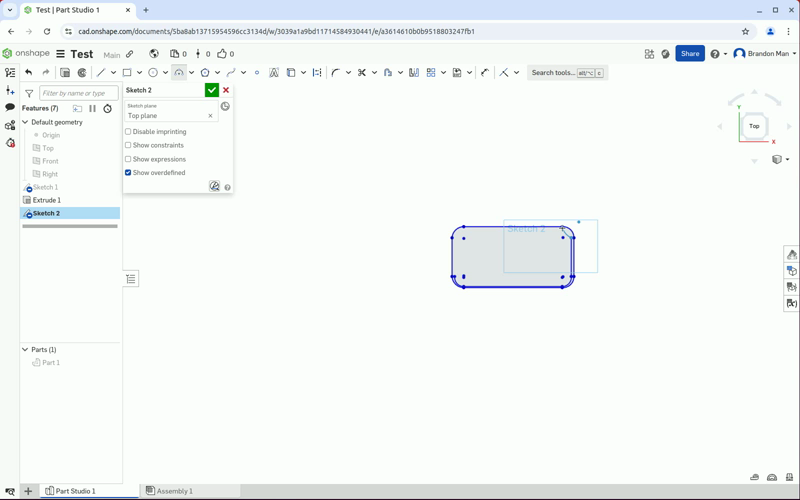
scroll(6)
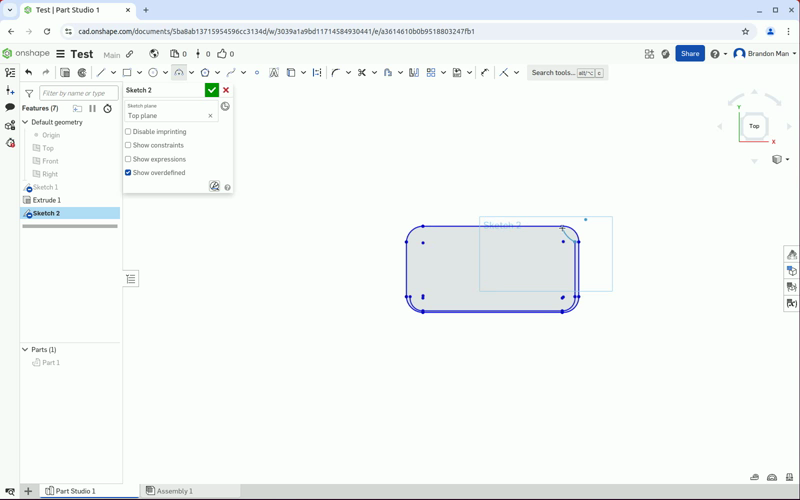
scroll(6)
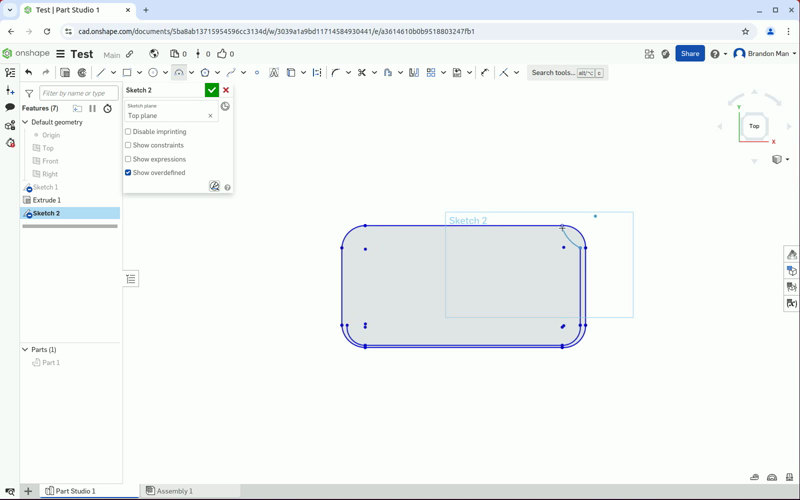
scroll(6)
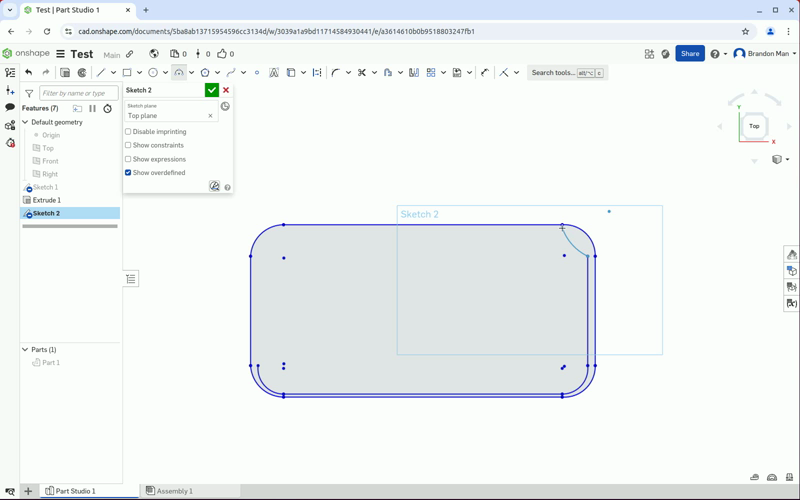
scroll(6)
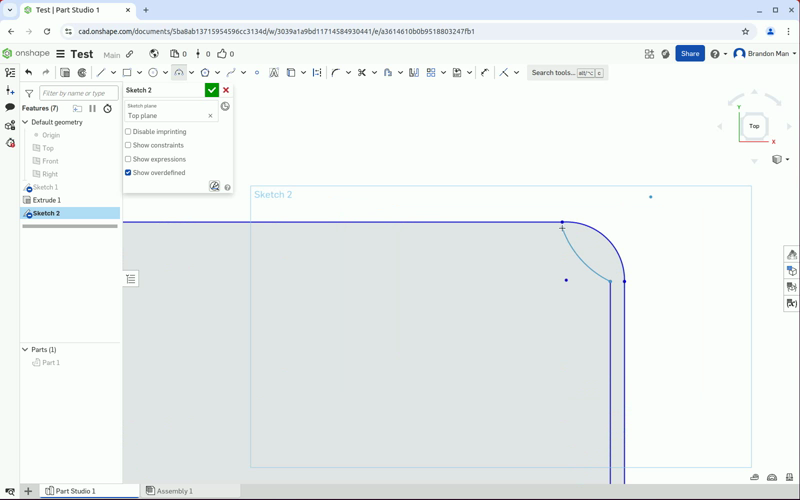
scroll(6)
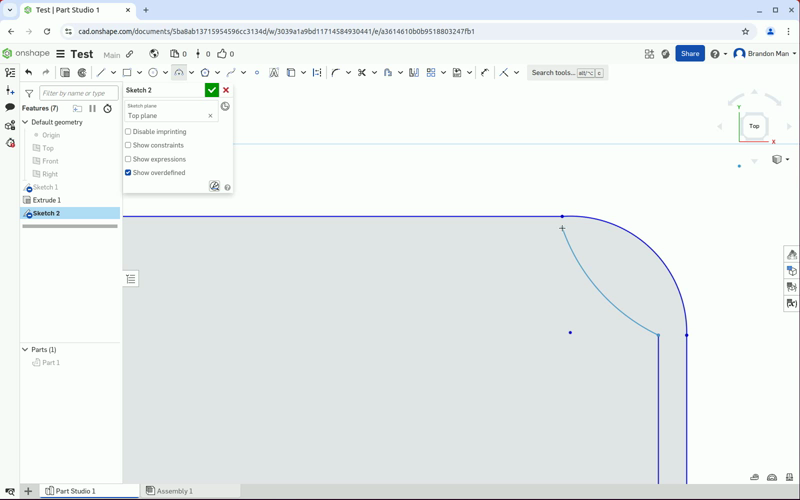
click(562, 227)
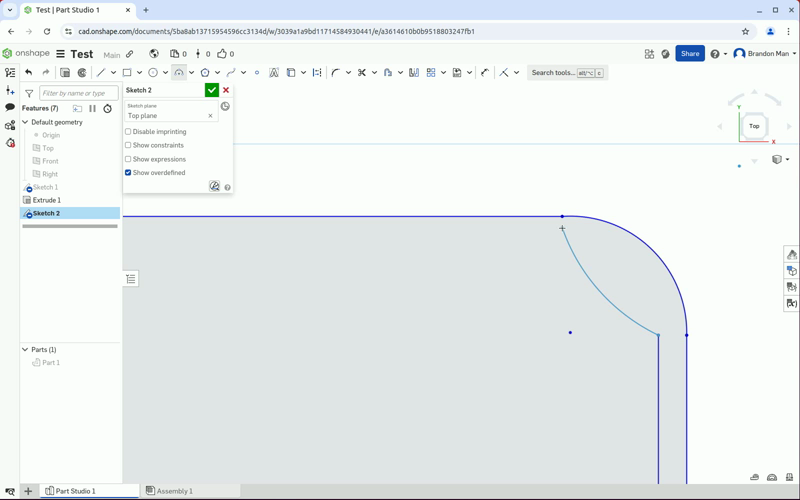
scroll(-6)
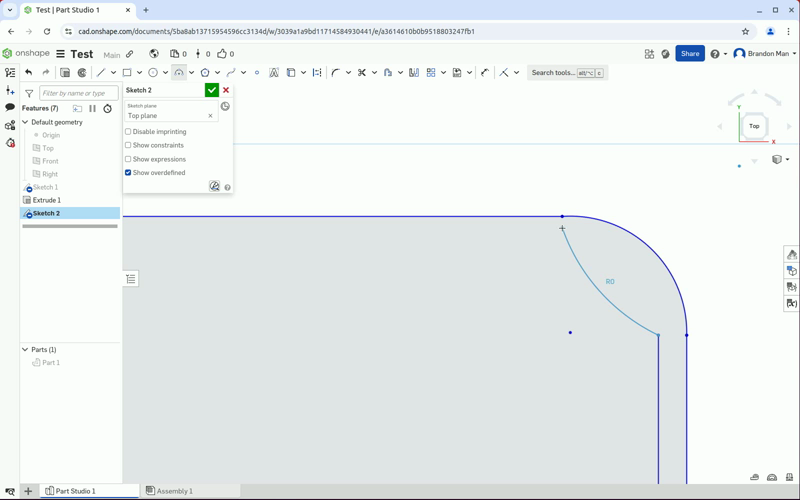
scroll(-6)
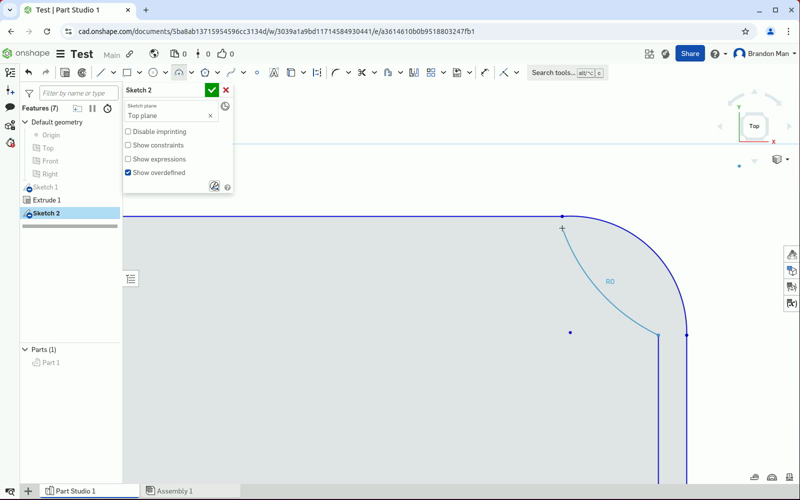
scroll(-6)
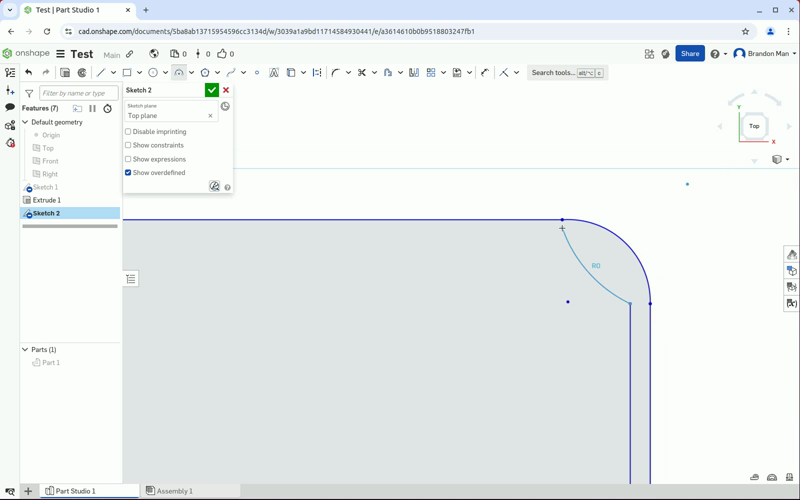
scroll(-6)
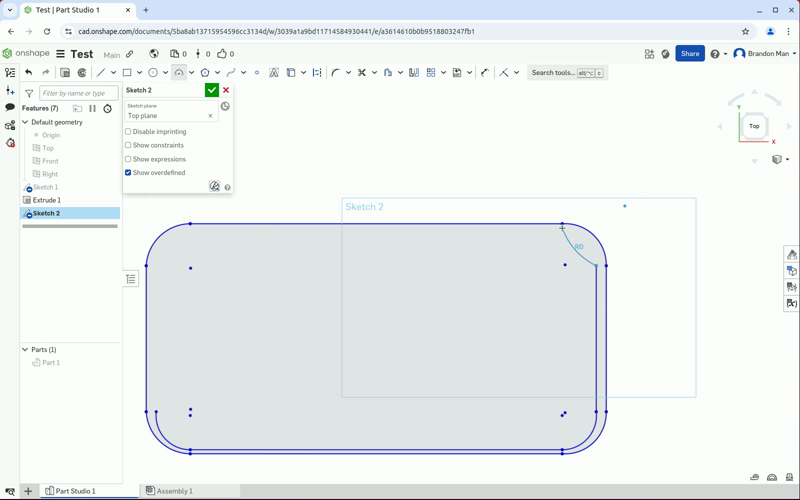
scroll(-6)
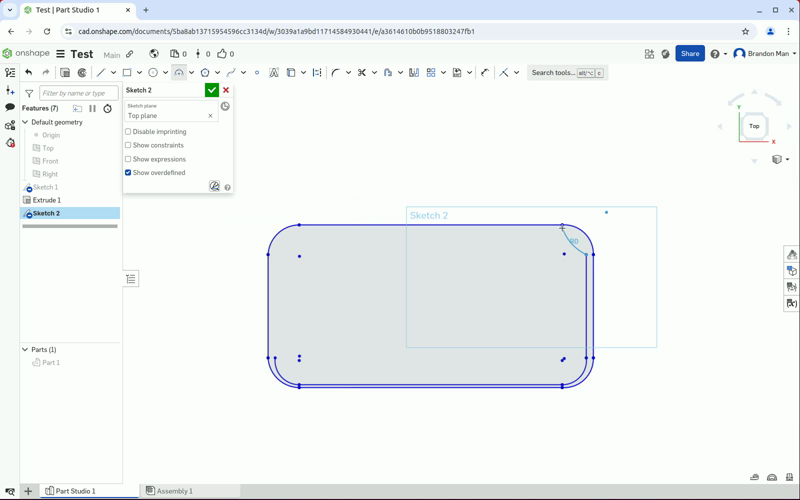
scroll(-6)
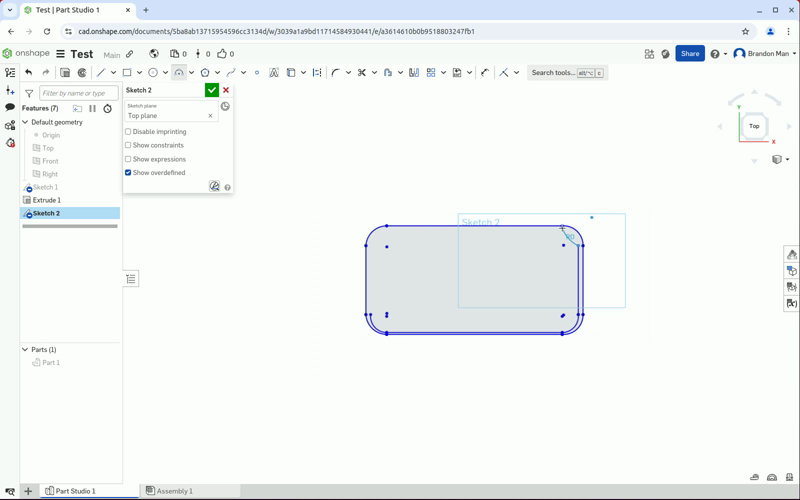
scroll(-6)
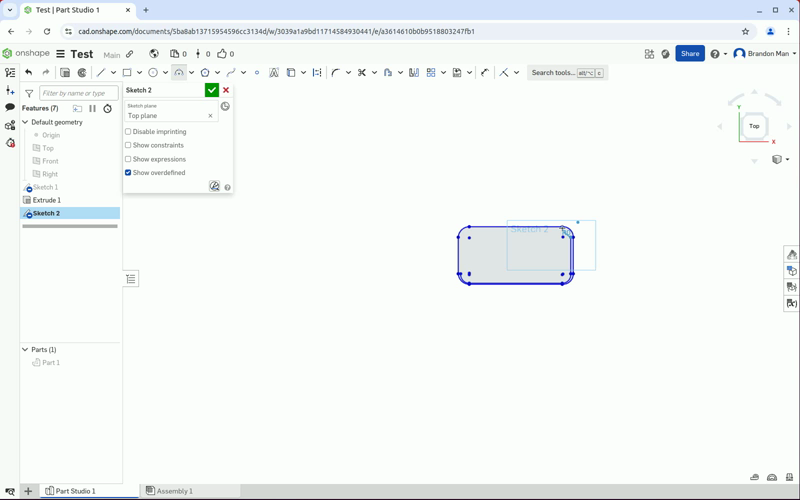
mouse_move(568, 230)
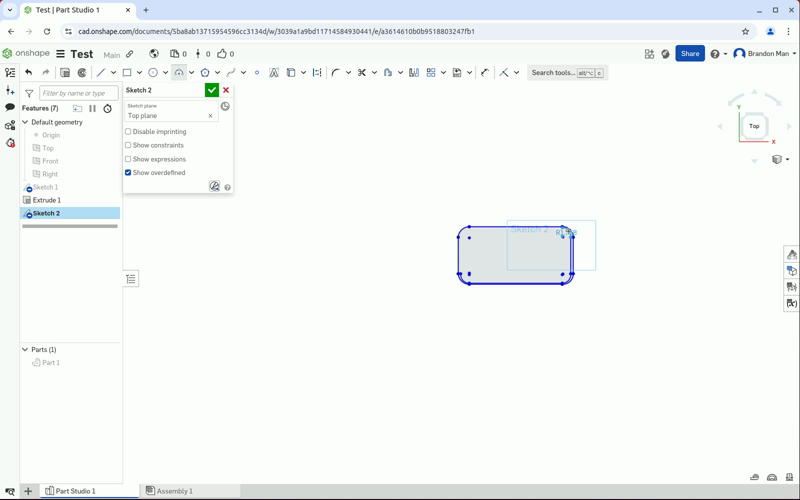
scroll(6)
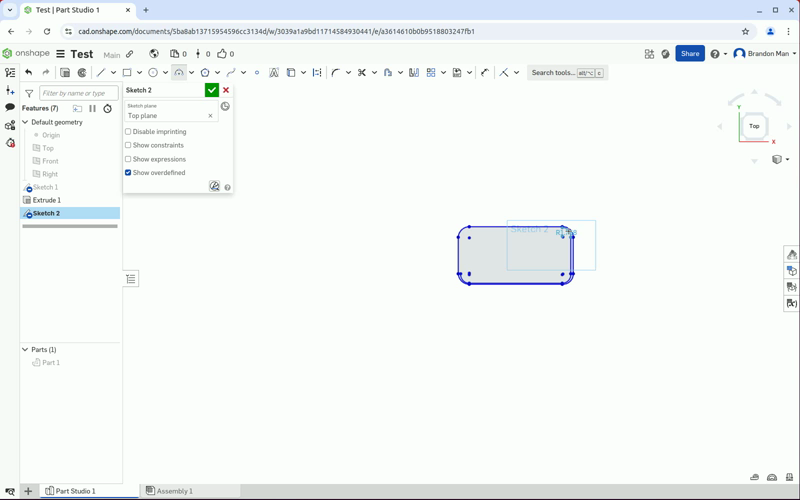
scroll(6)
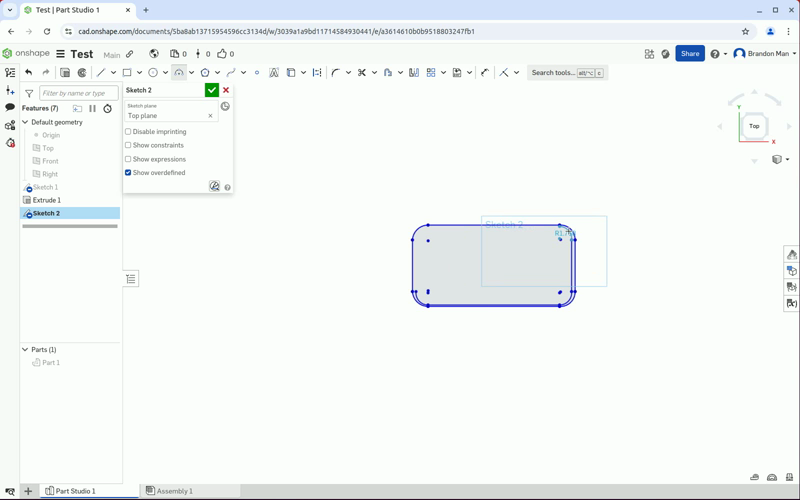
scroll(6)
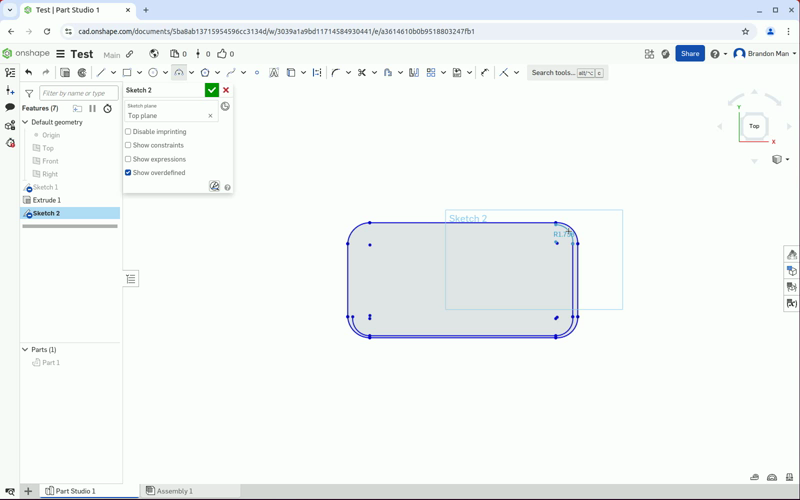
scroll(6)
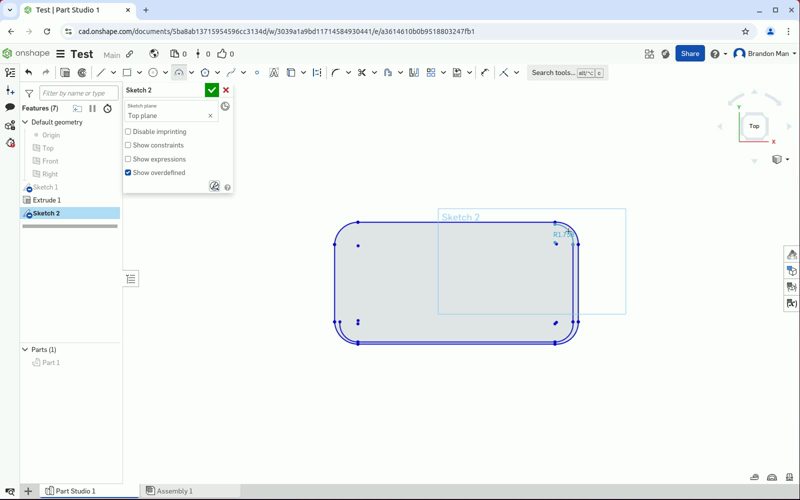
scroll(6)
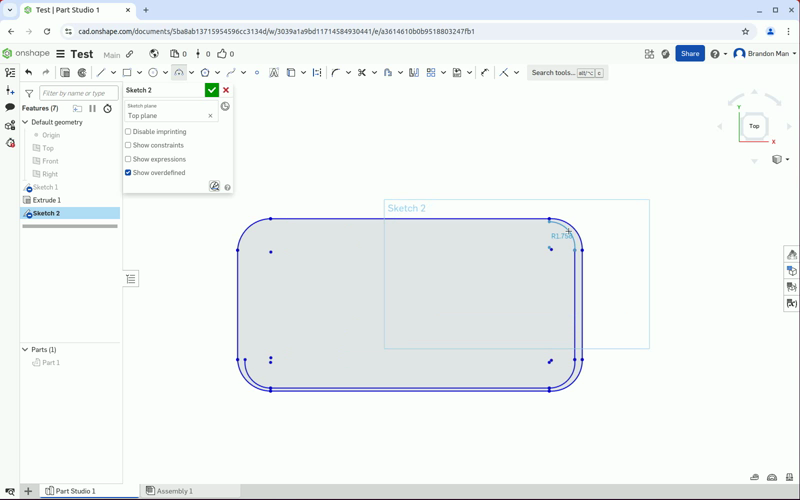
scroll(6)
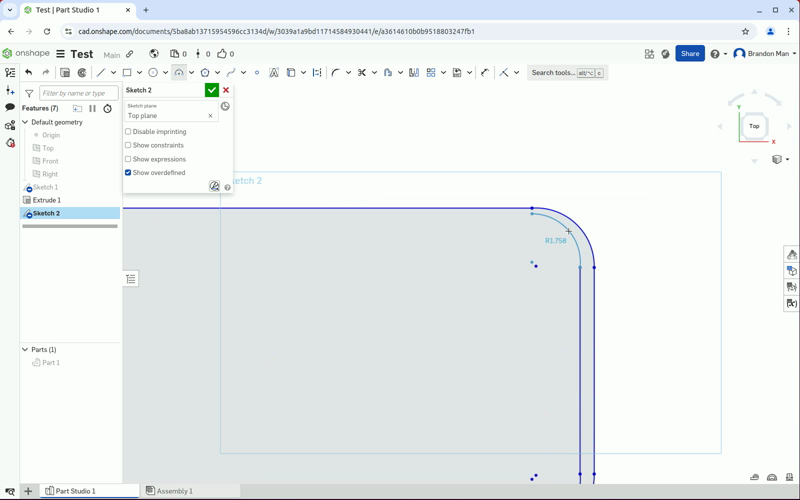
scroll(6)
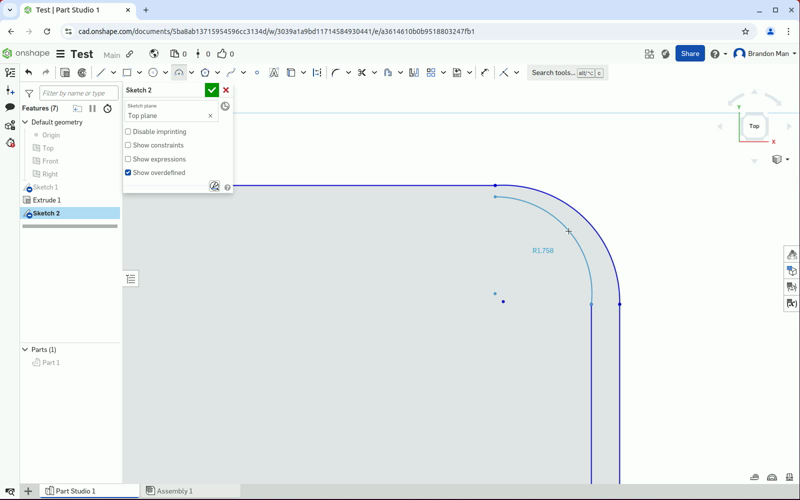
click(568, 230)
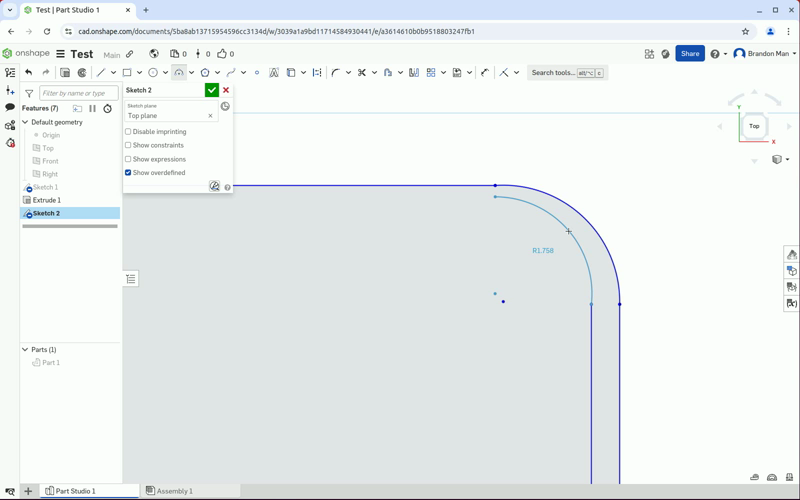
scroll(-6)
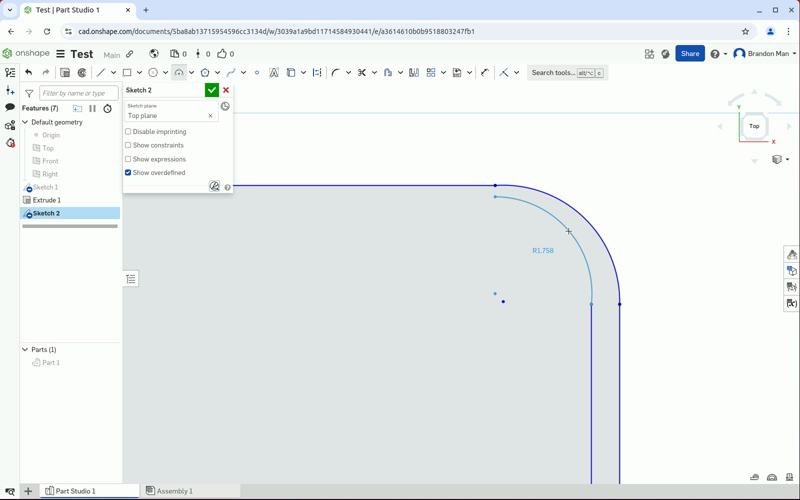
scroll(-6)
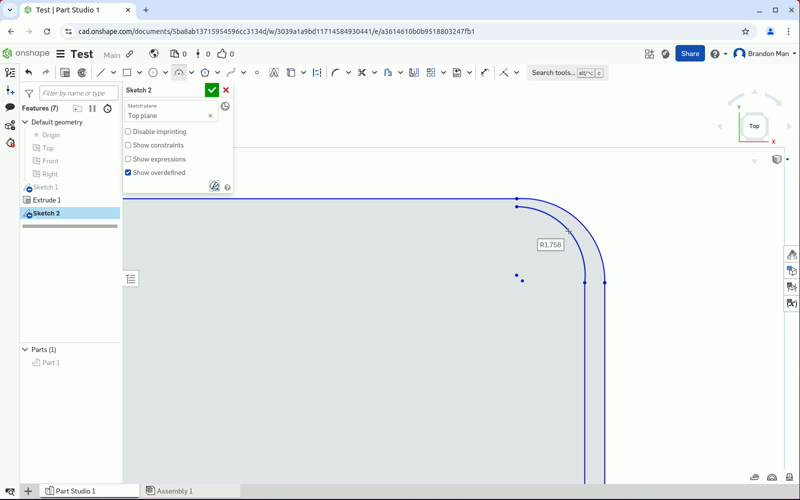
scroll(-6)
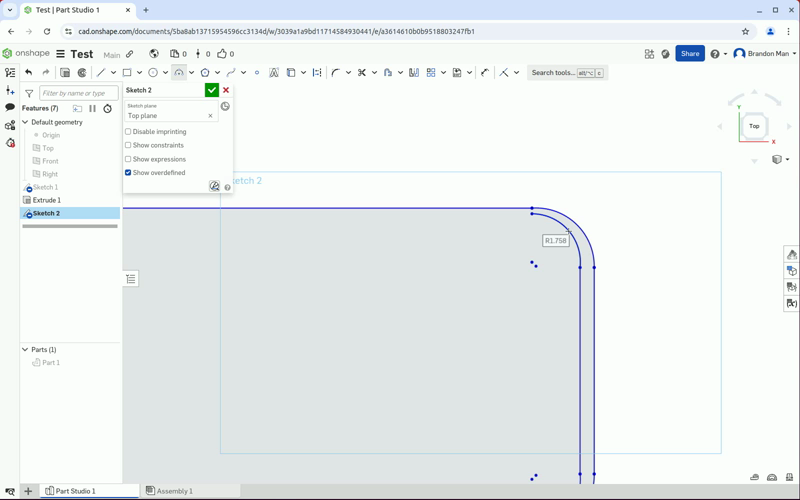
scroll(-6)
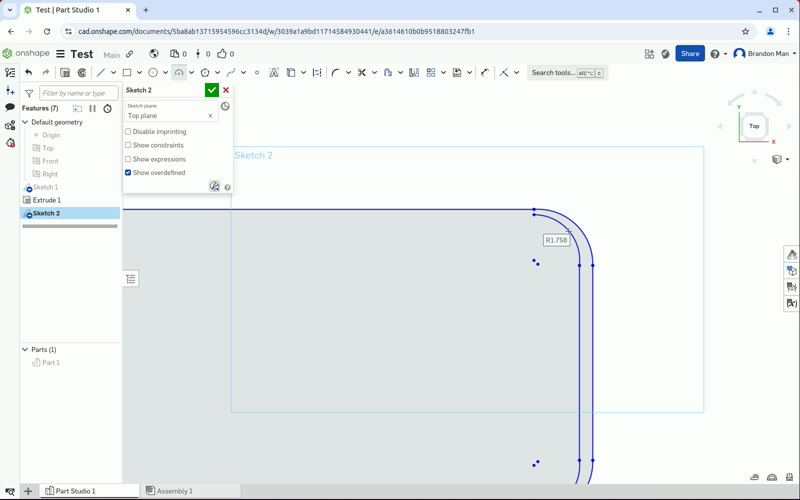
scroll(-6)
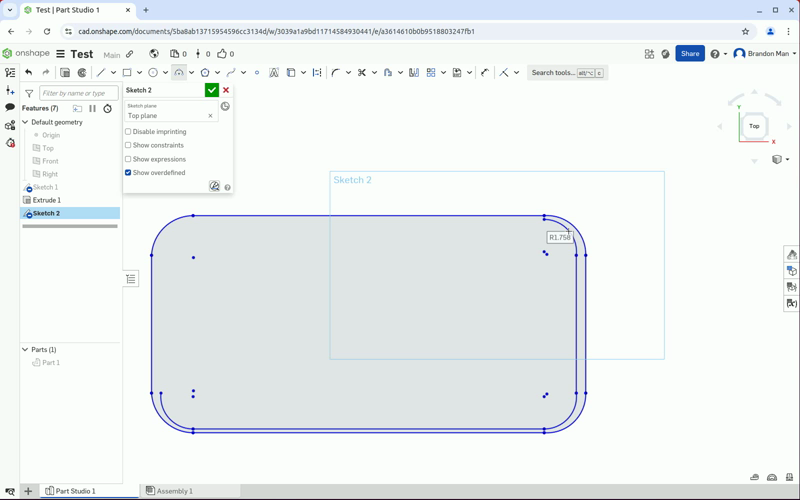
scroll(-6)
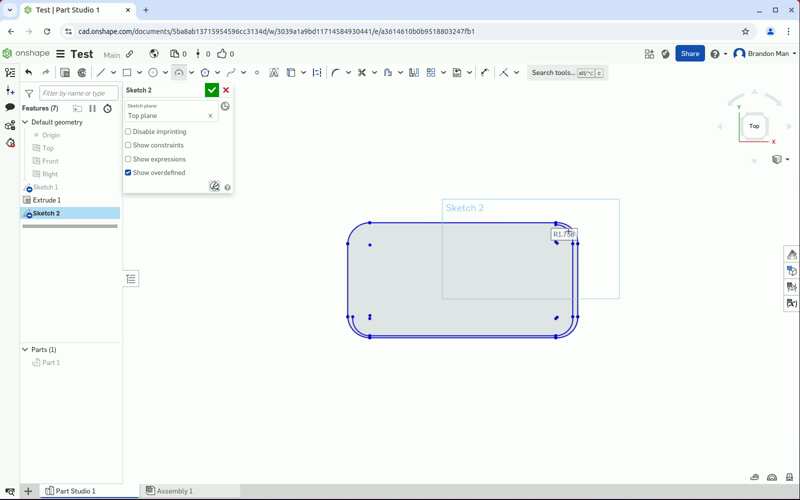
scroll(-6)
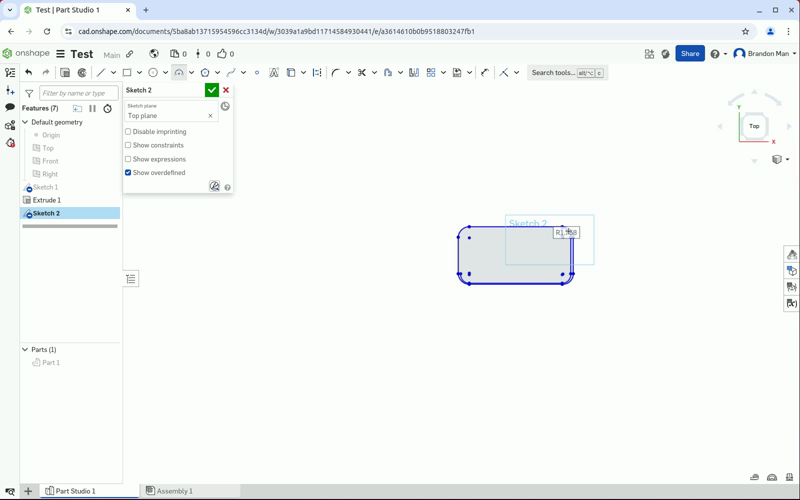
key_up(shift)
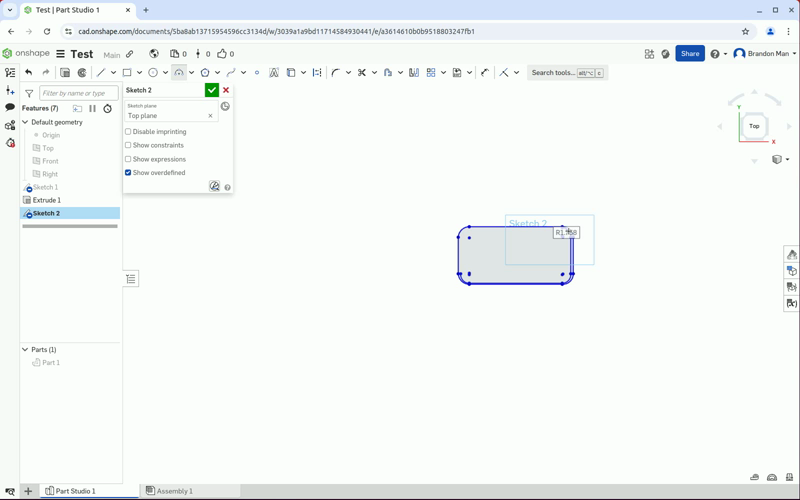
key(esc)
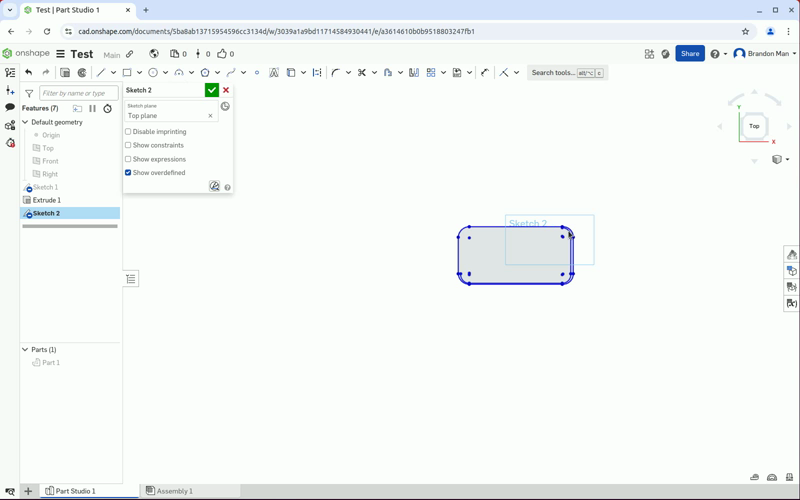
key(l)
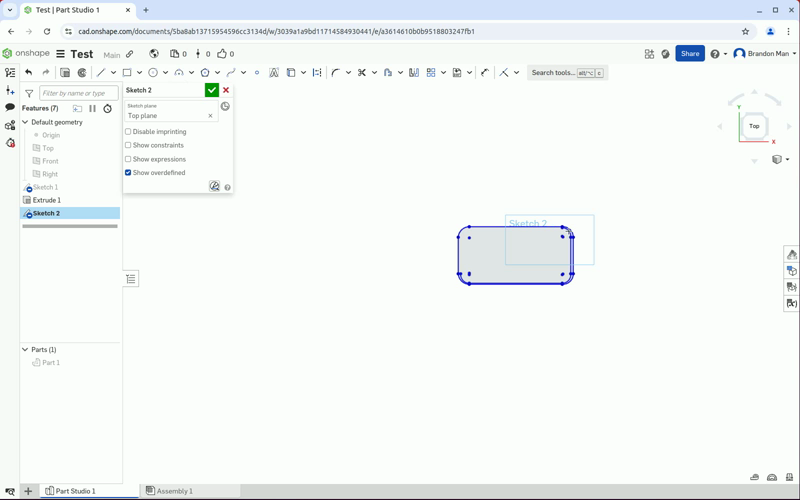
mouse_move(562, 227)
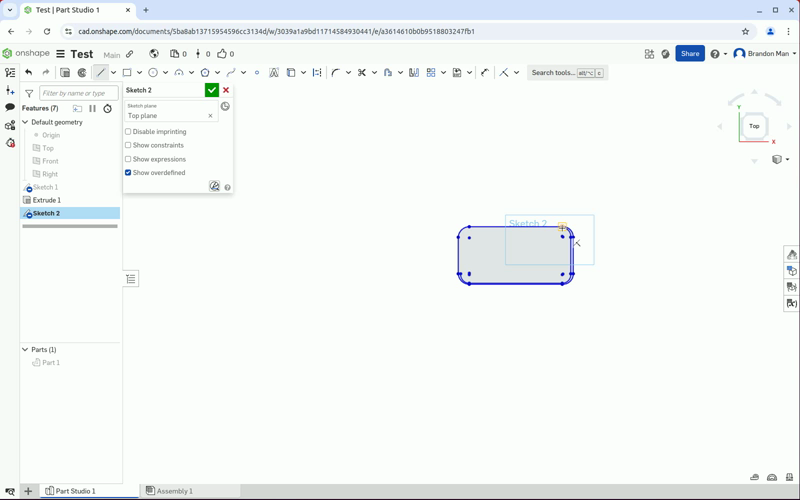
scroll(6)
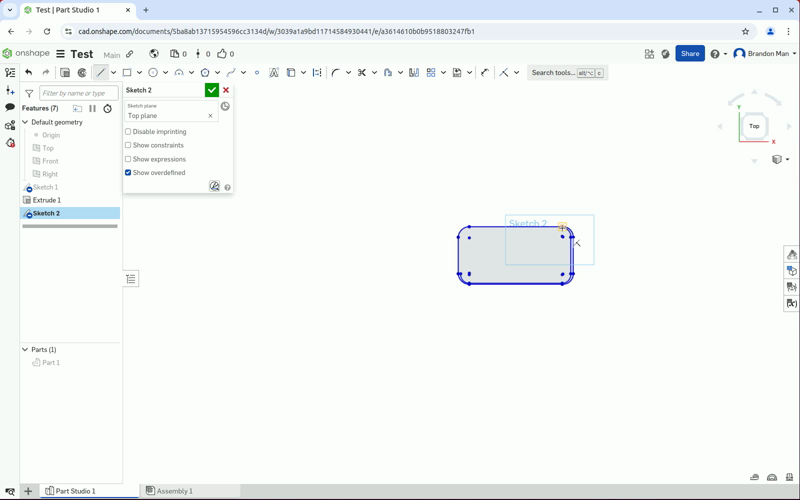
scroll(6)
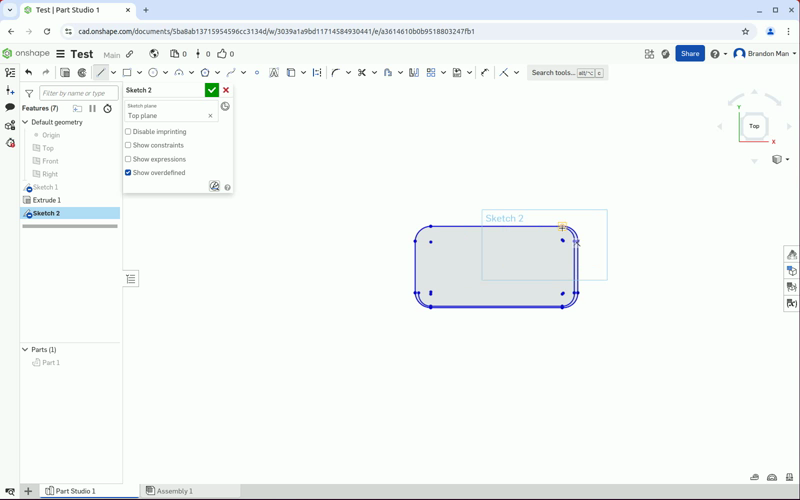
scroll(6)
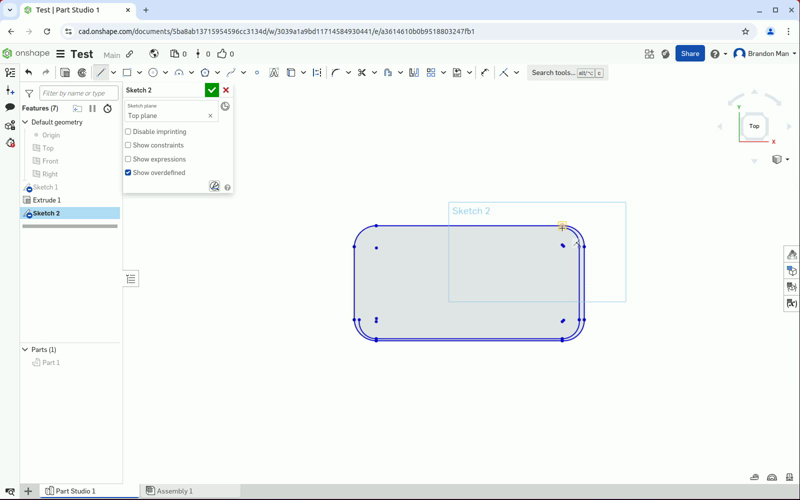
scroll(6)
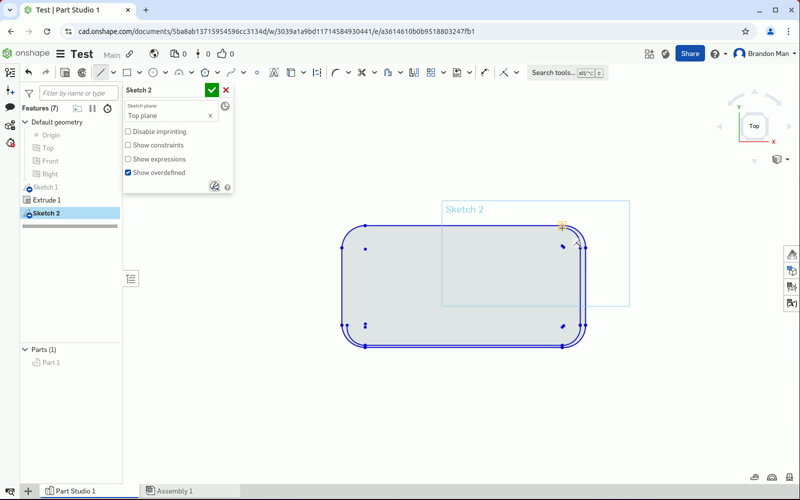
scroll(6)
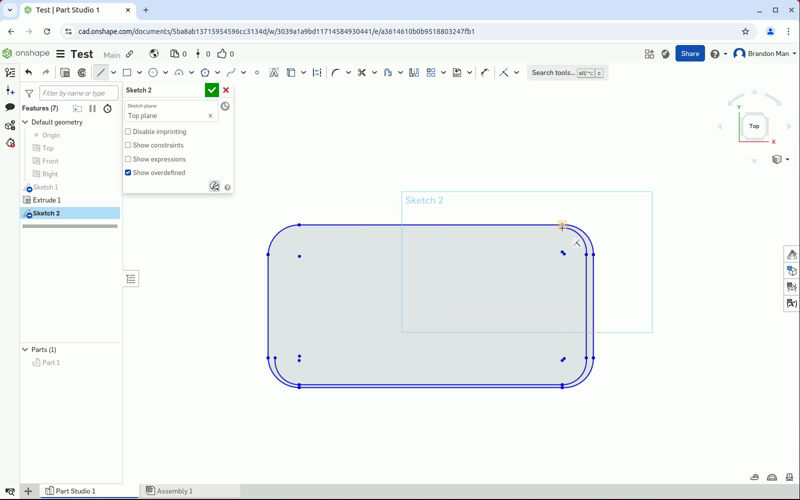
scroll(6)
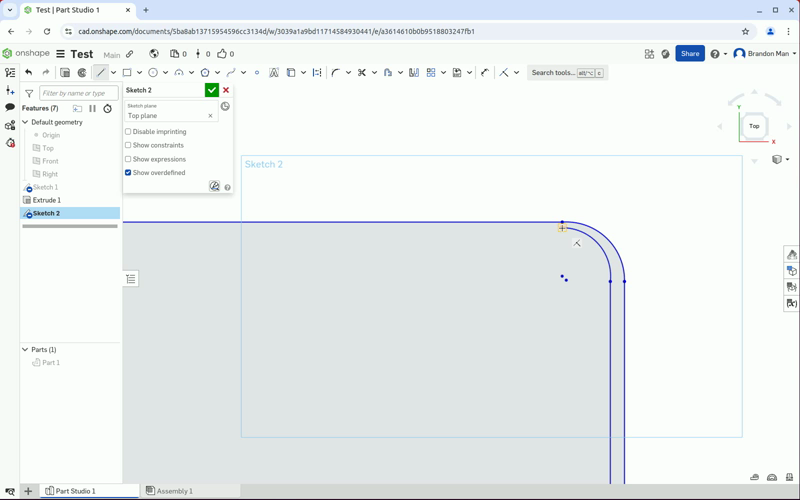
scroll(6)
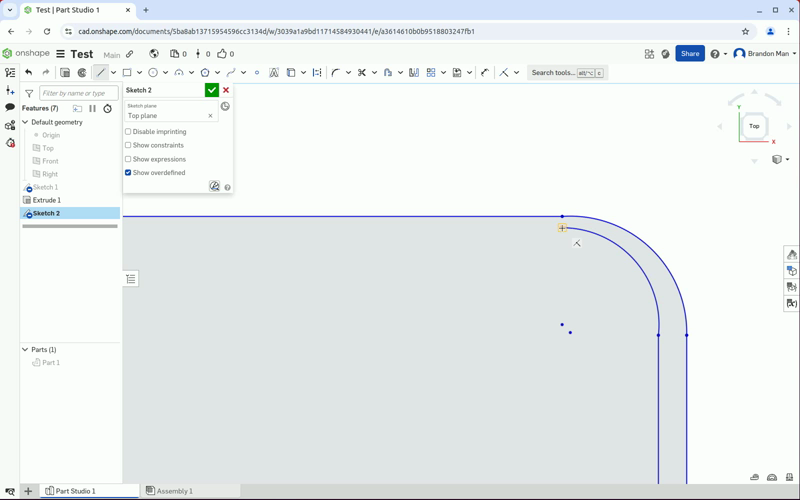
click(562, 227)
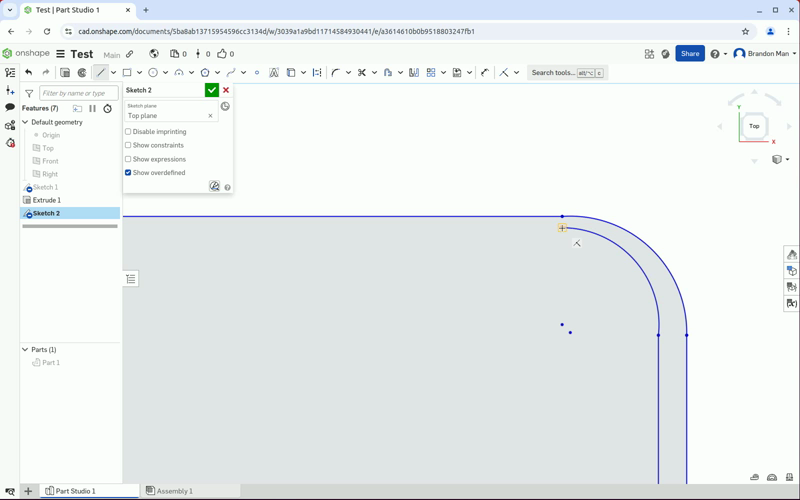
scroll(-6)
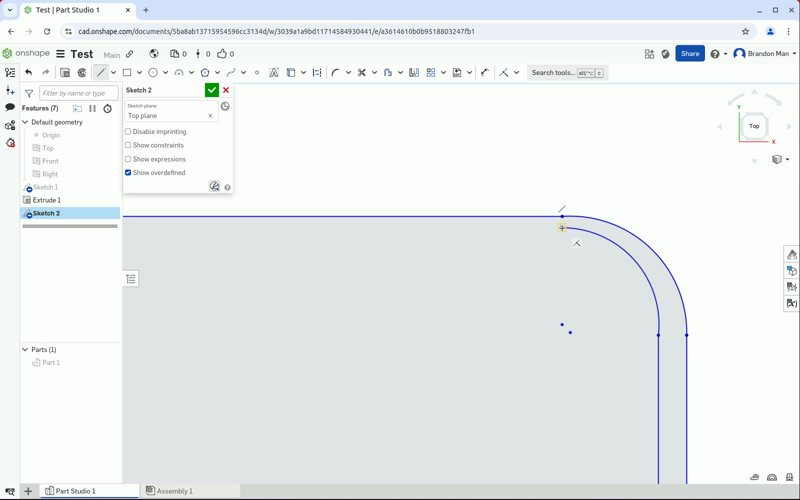
scroll(-6)
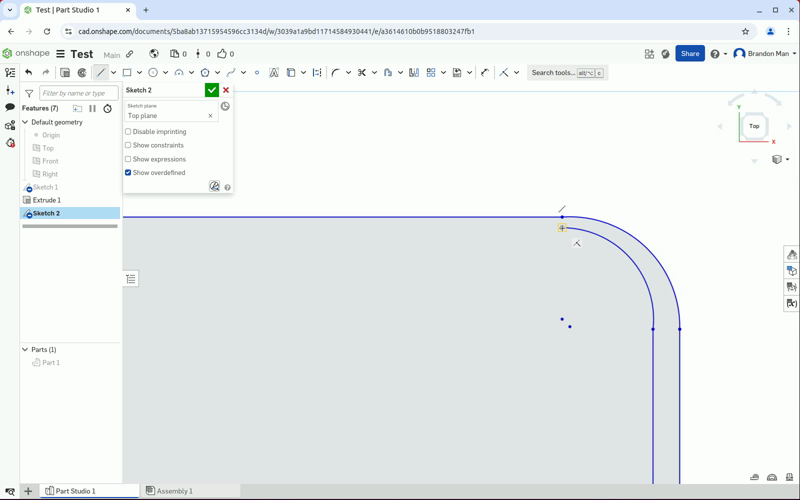
scroll(-6)
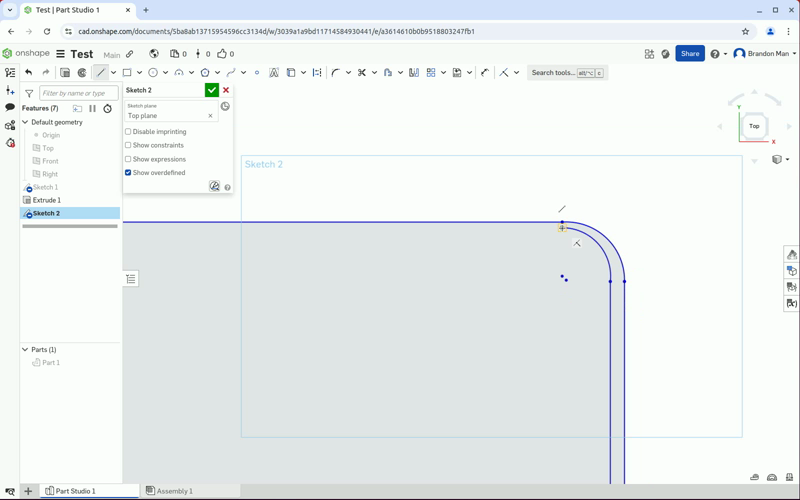
scroll(-6)
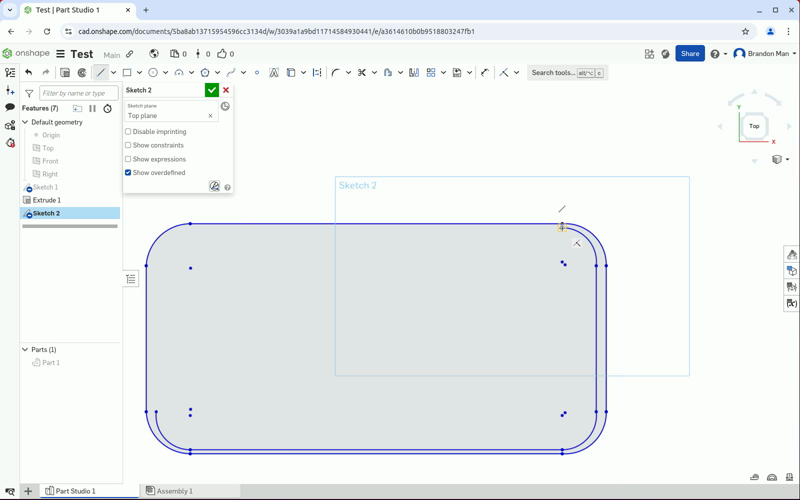
scroll(-6)
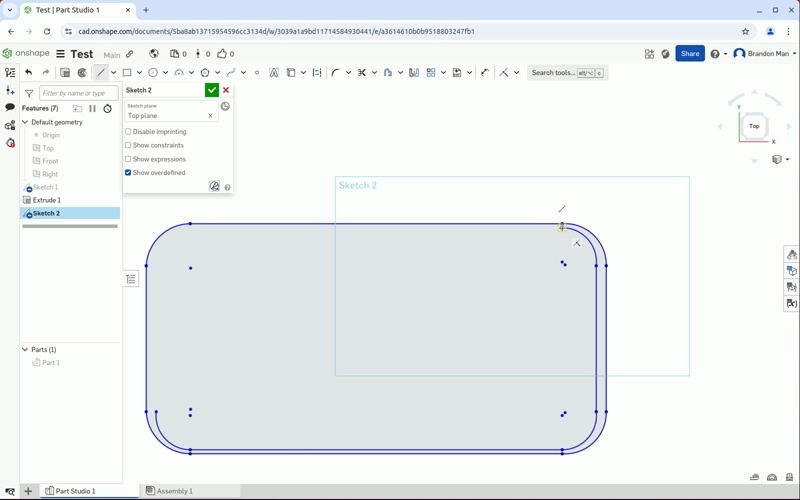
scroll(-6)
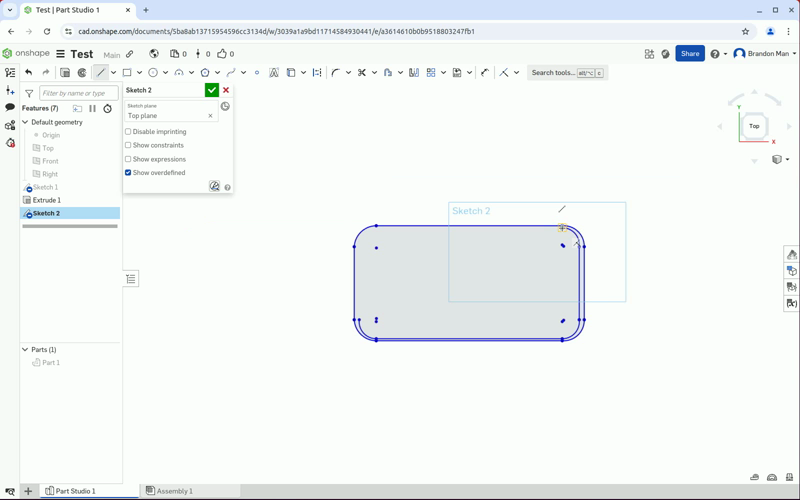
scroll(-6)
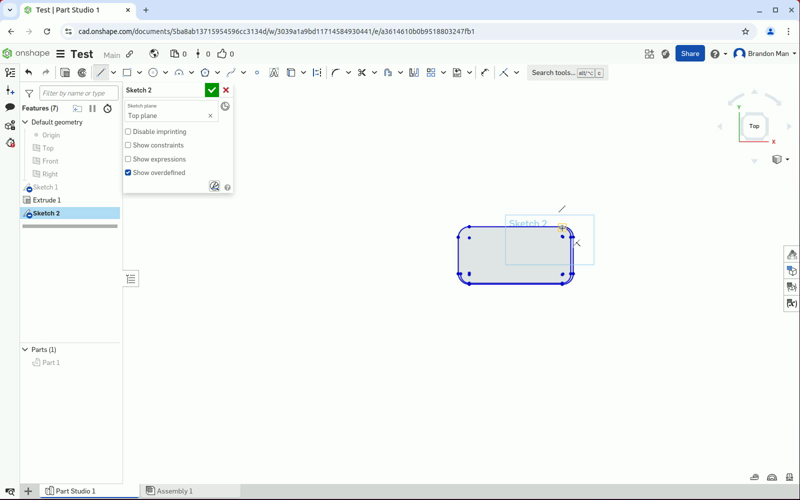
key_down(shift)
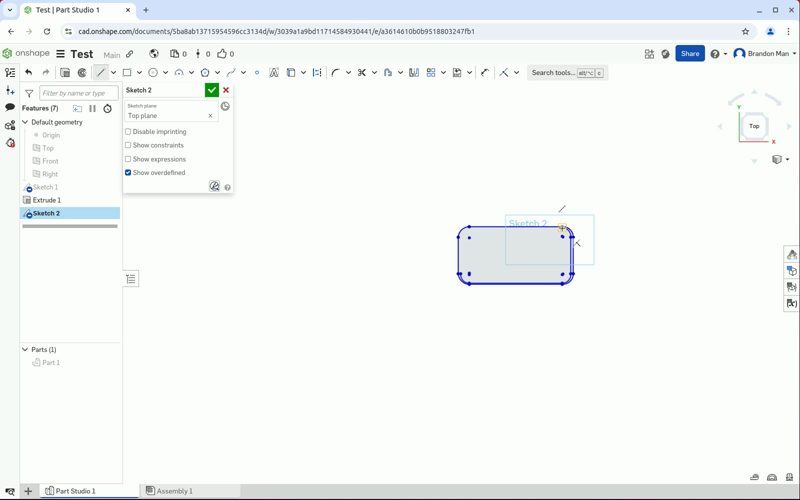
mouse_move(469, 227)
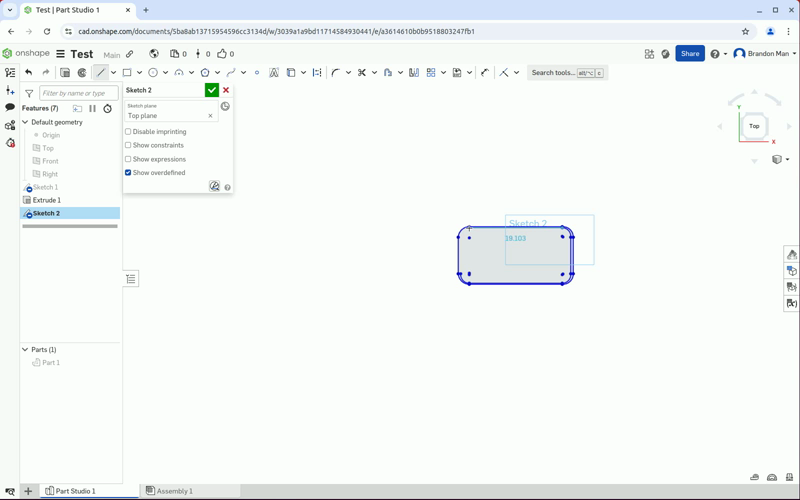
scroll(6)
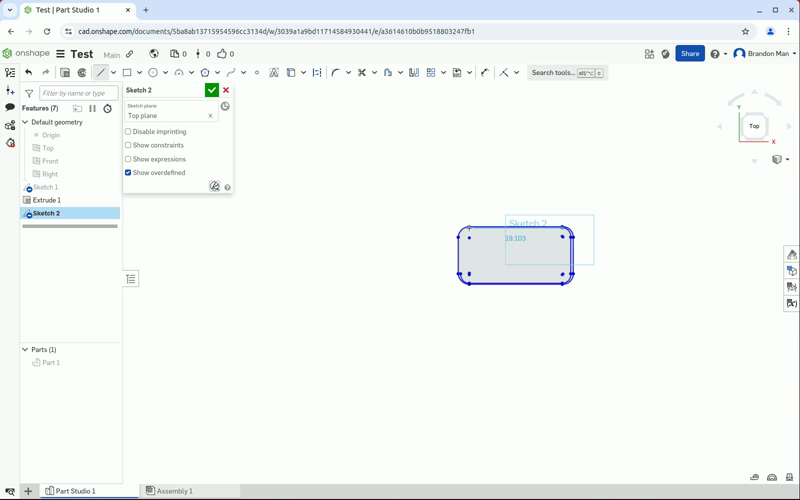
scroll(6)
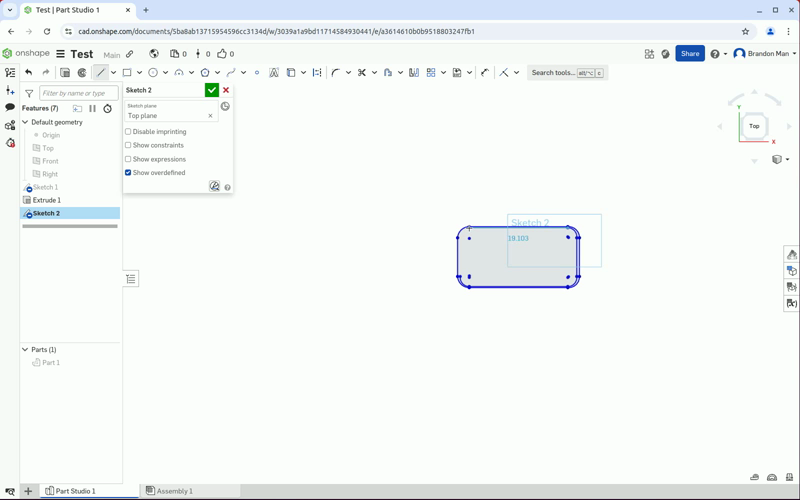
scroll(6)
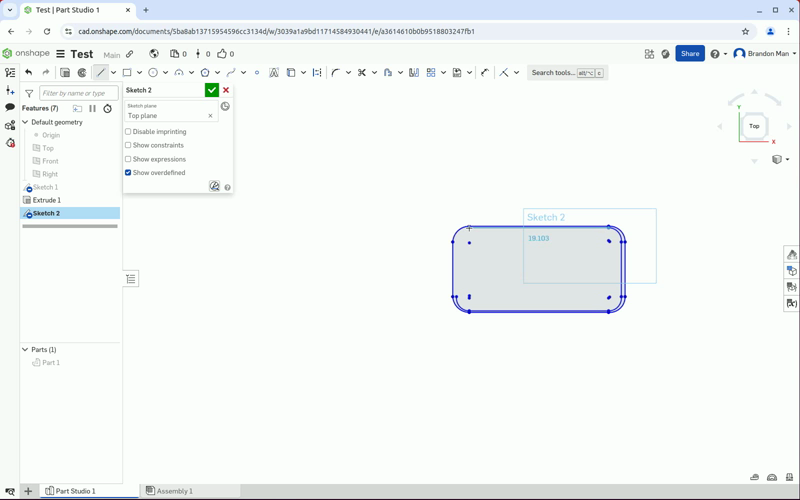
scroll(6)
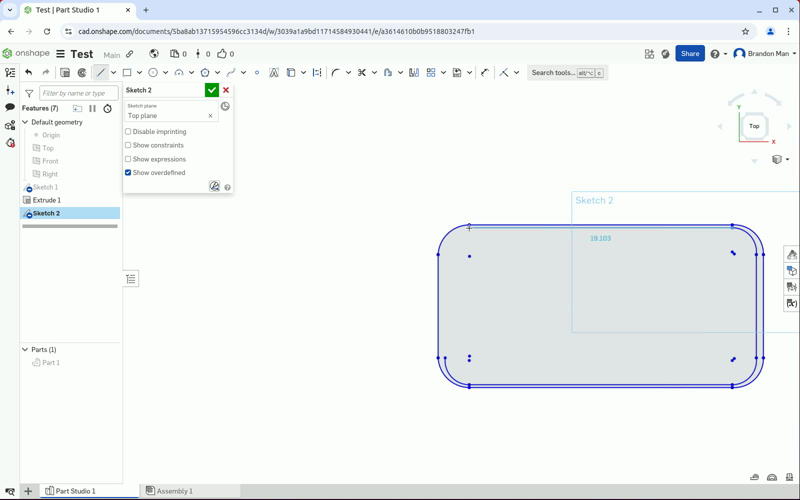
scroll(6)
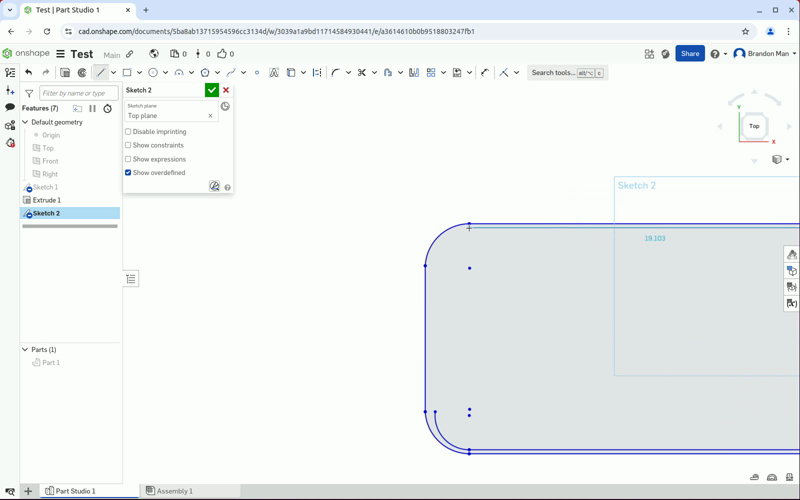
scroll(6)
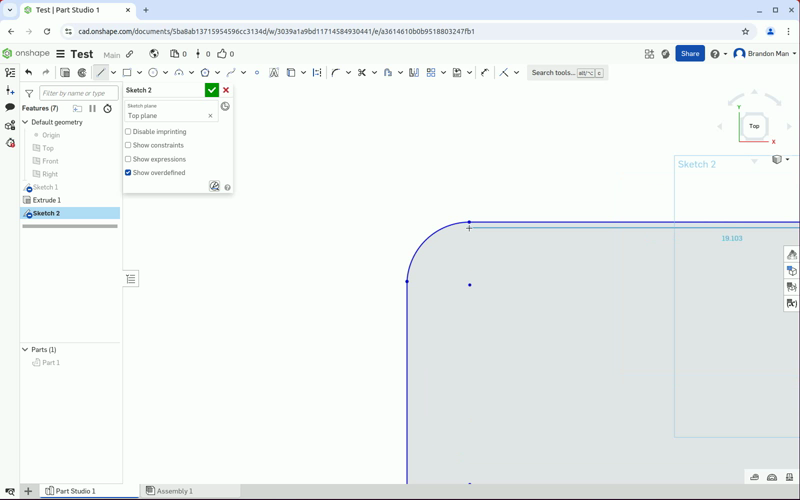
scroll(6)
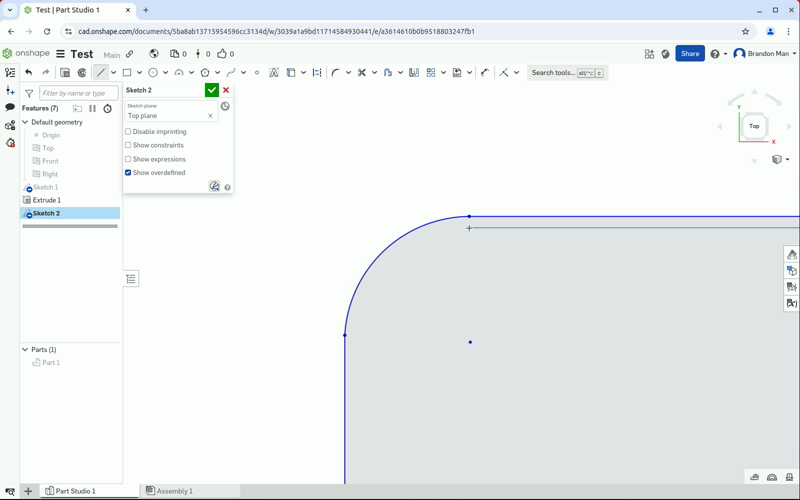
click(469, 227)
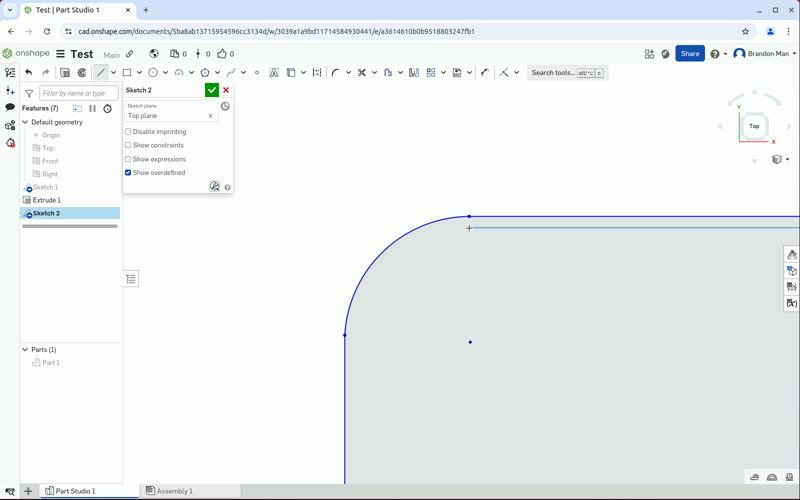
scroll(-6)
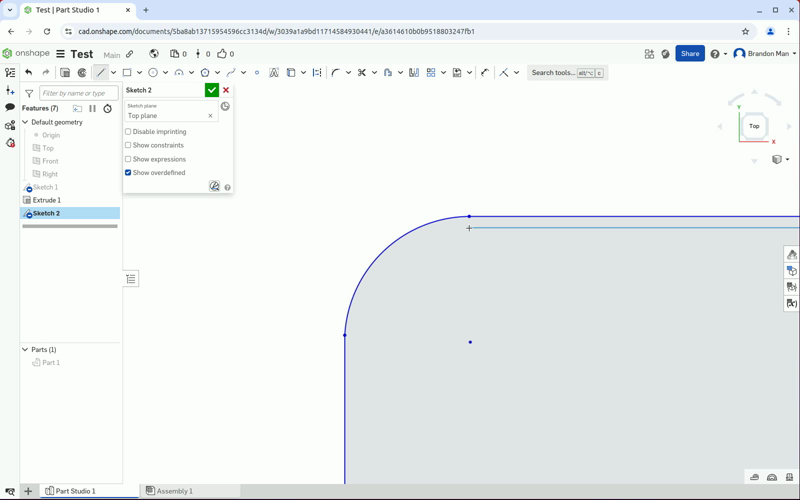
scroll(-6)
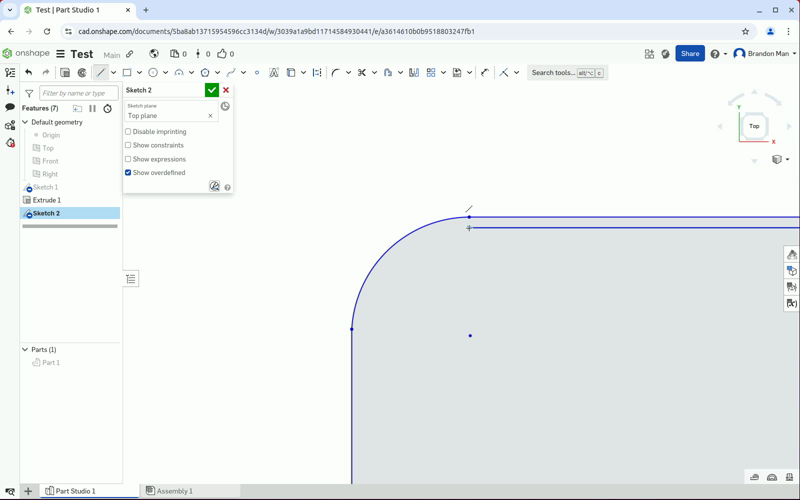
scroll(-6)
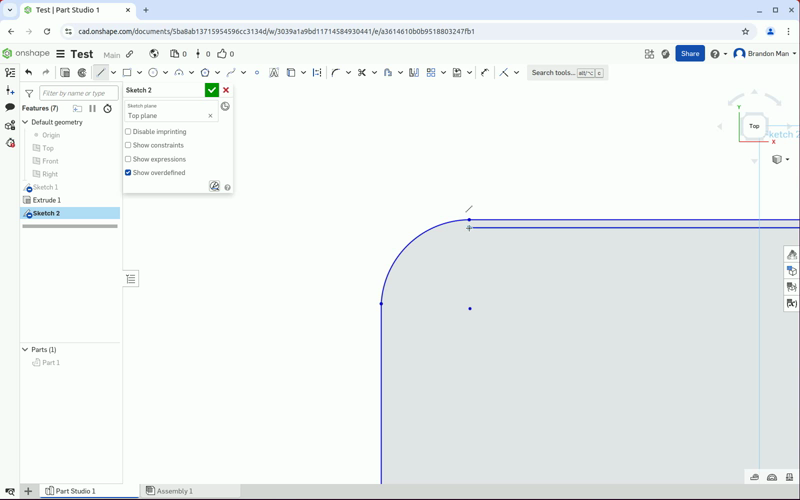
scroll(-6)
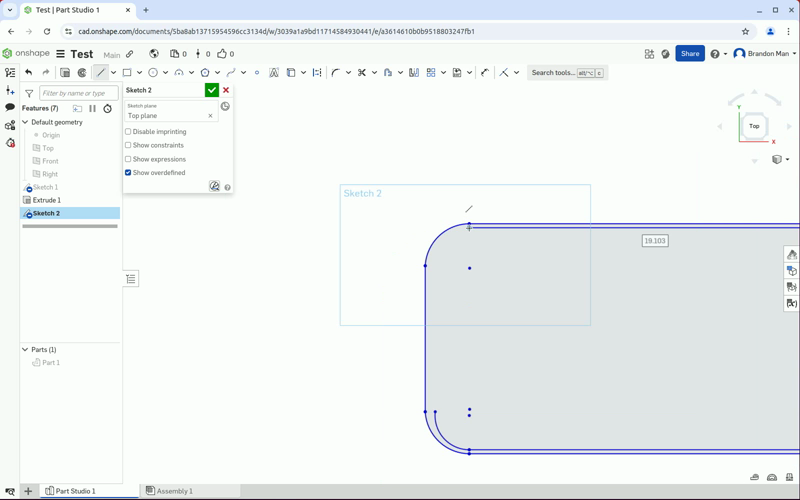
scroll(-6)
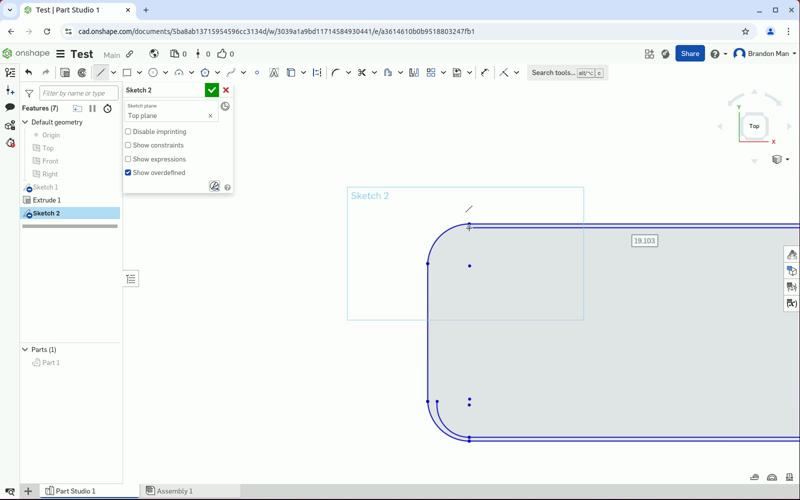
scroll(-6)
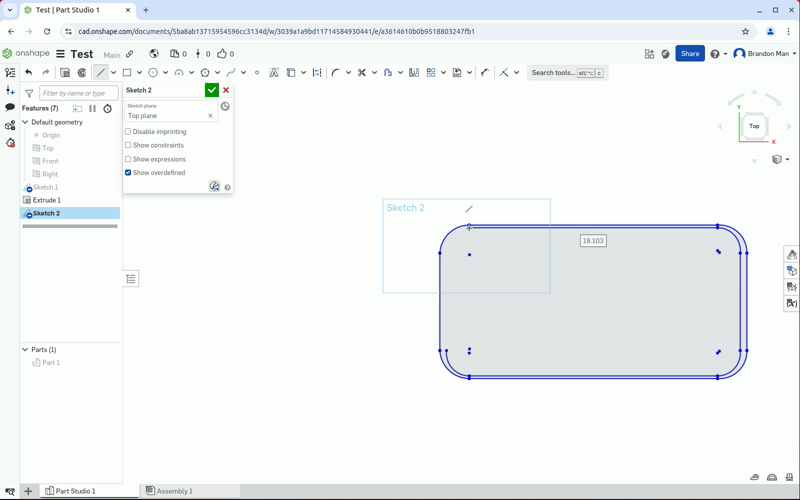
scroll(-6)
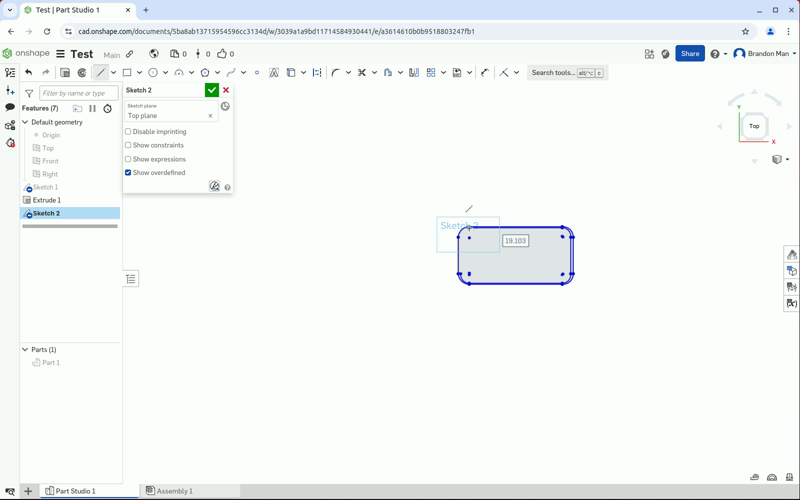
key_up(shift)
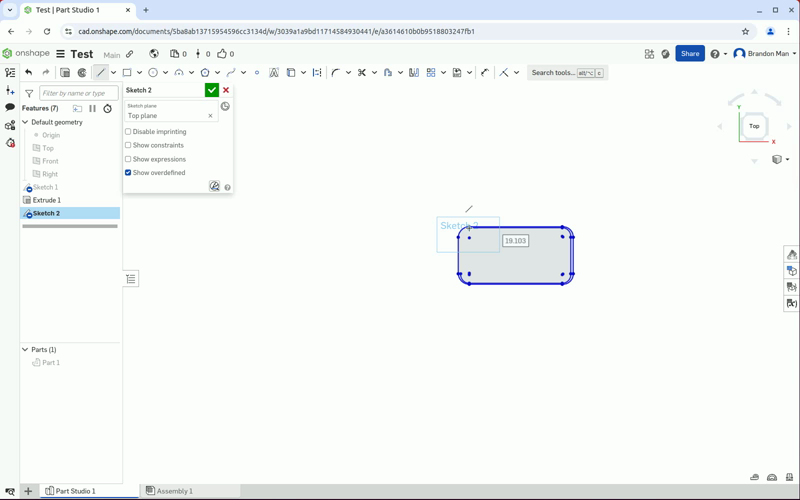
key(esc)
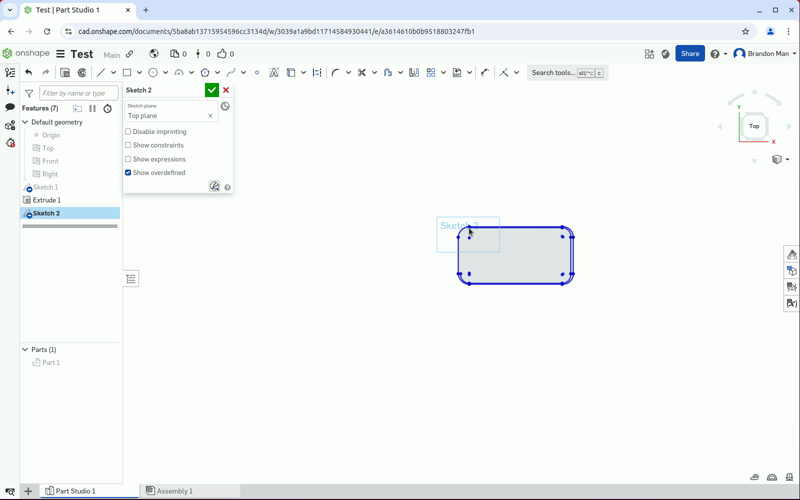
key(a)
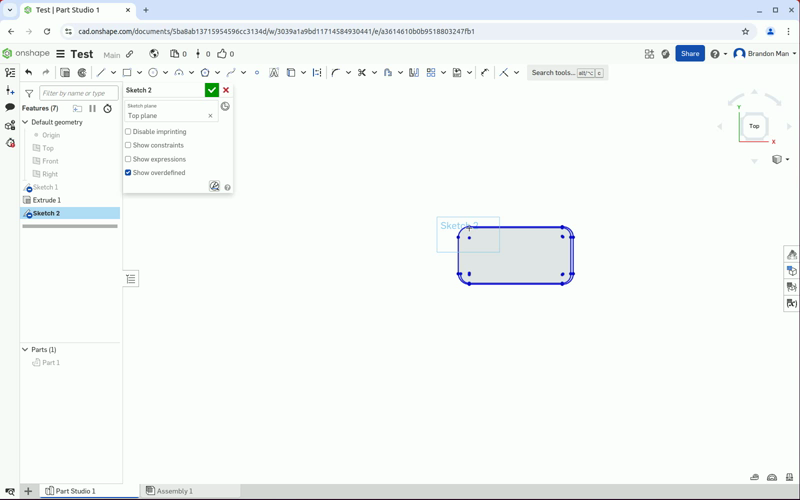
mouse_move(469, 227)
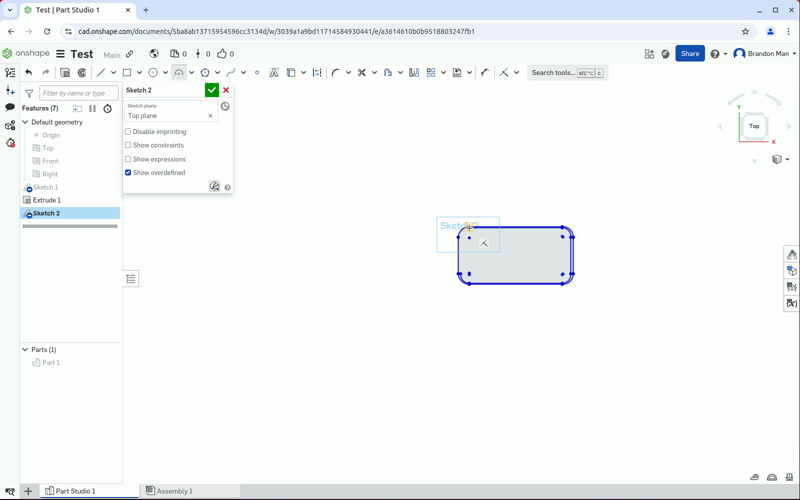
scroll(6)
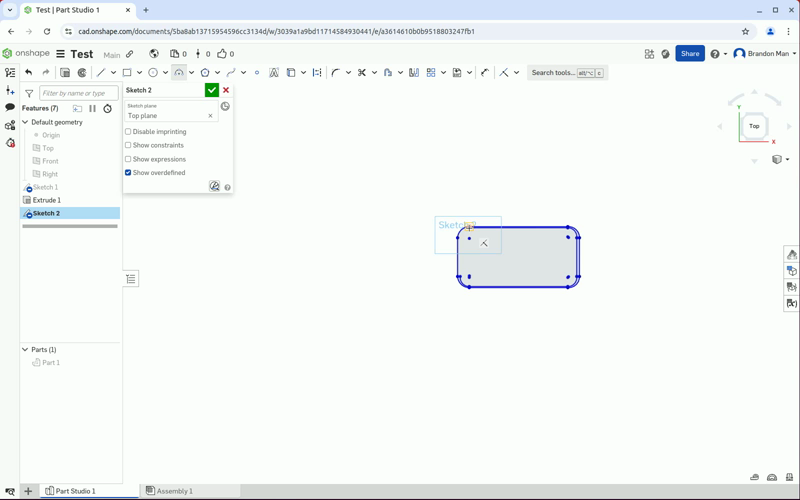
scroll(6)
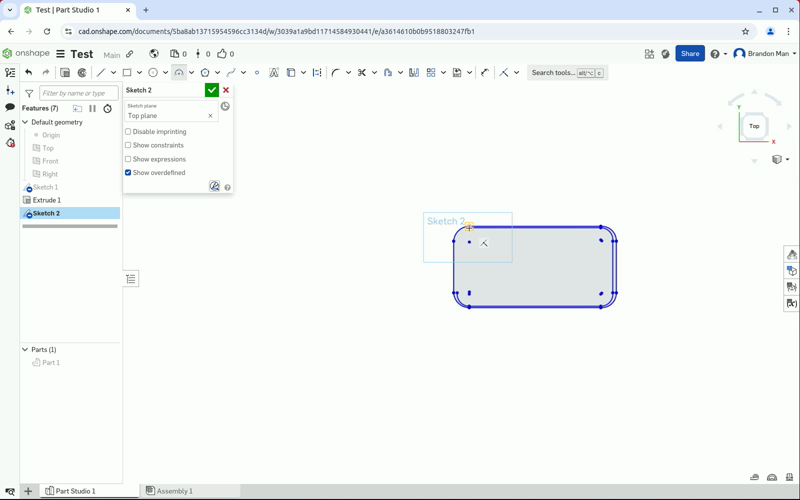
scroll(6)
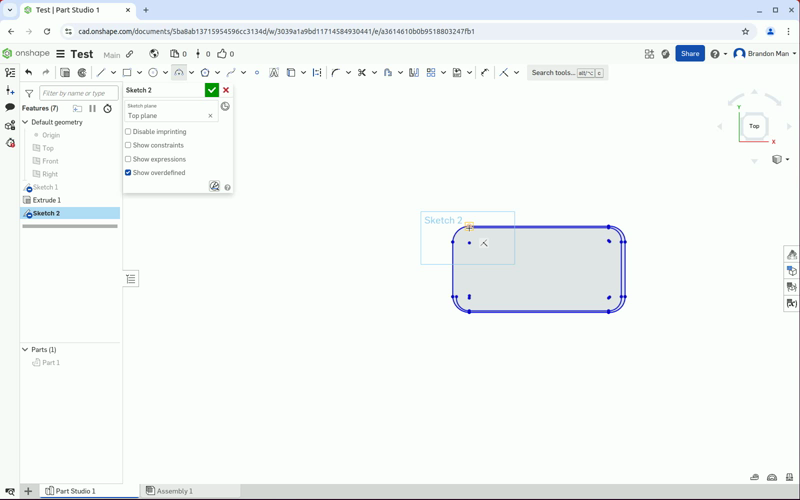
scroll(6)
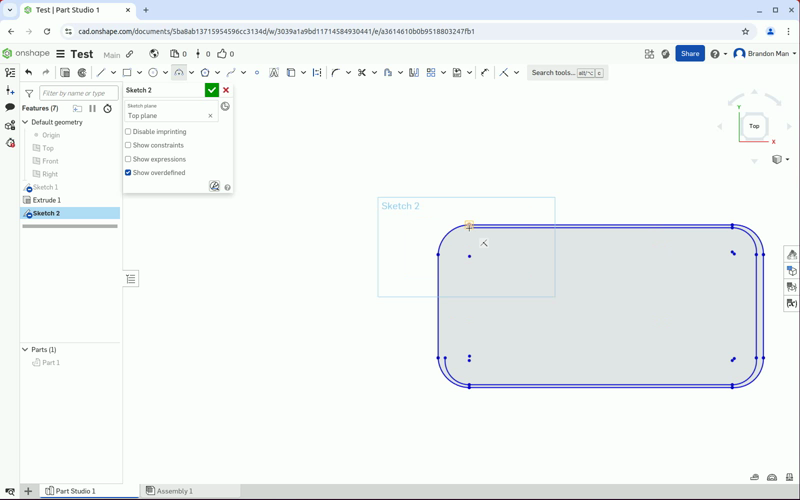
scroll(6)
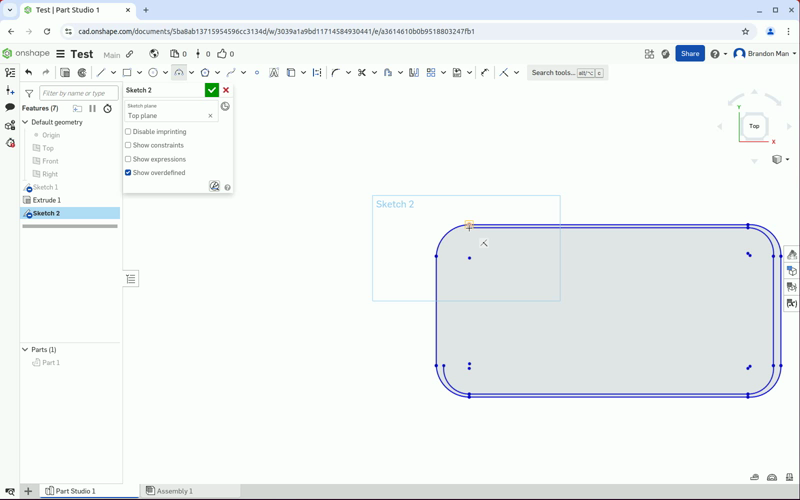
scroll(6)
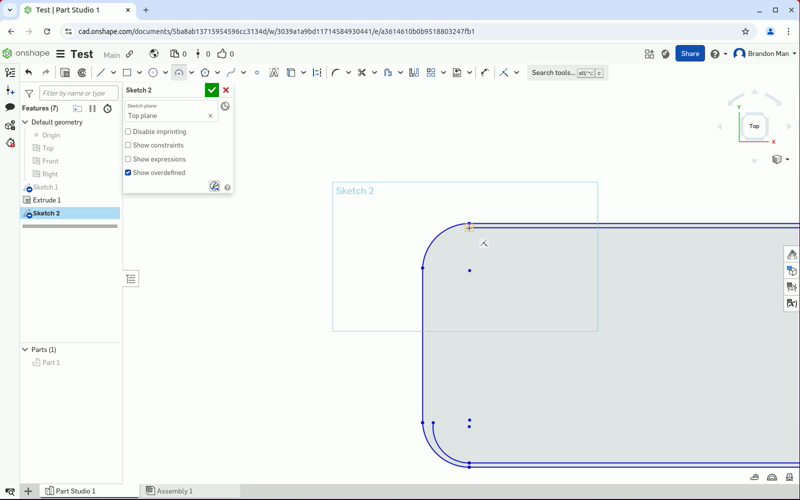
scroll(6)
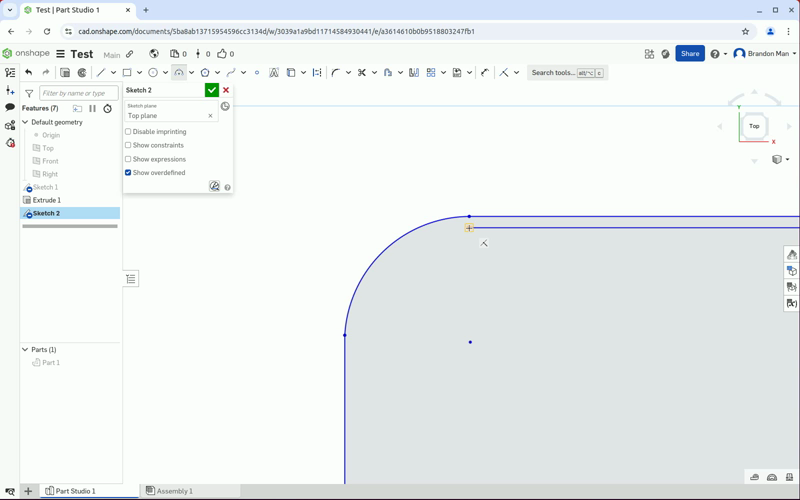
click(469, 227)
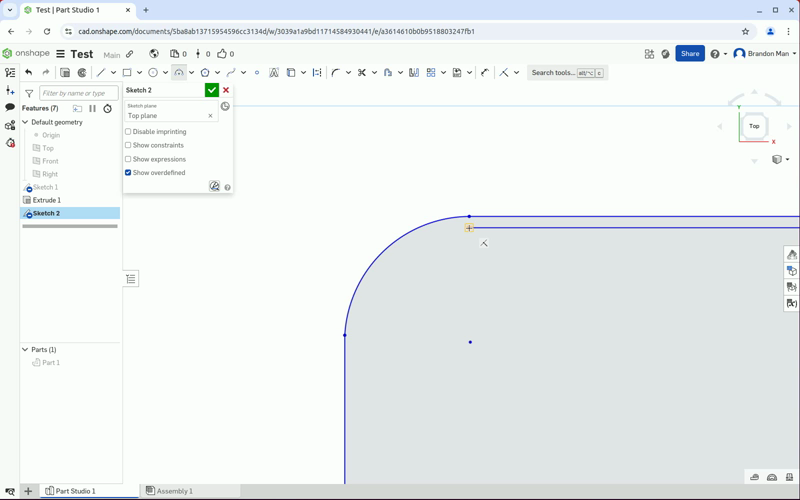
scroll(-6)
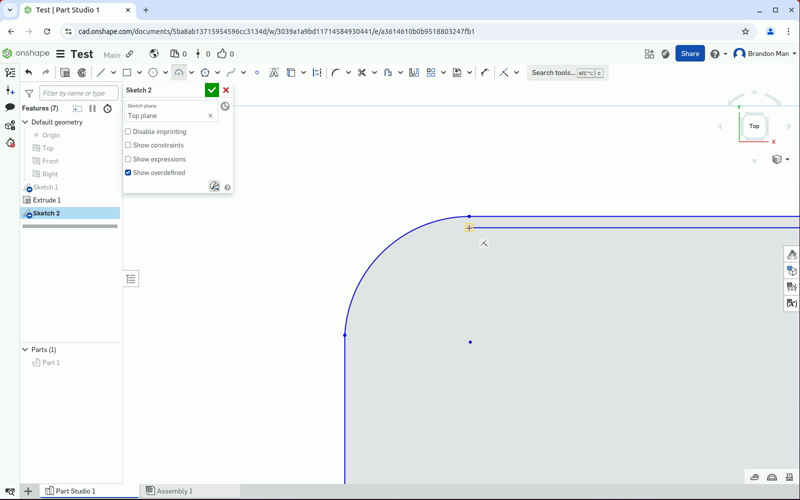
scroll(-6)
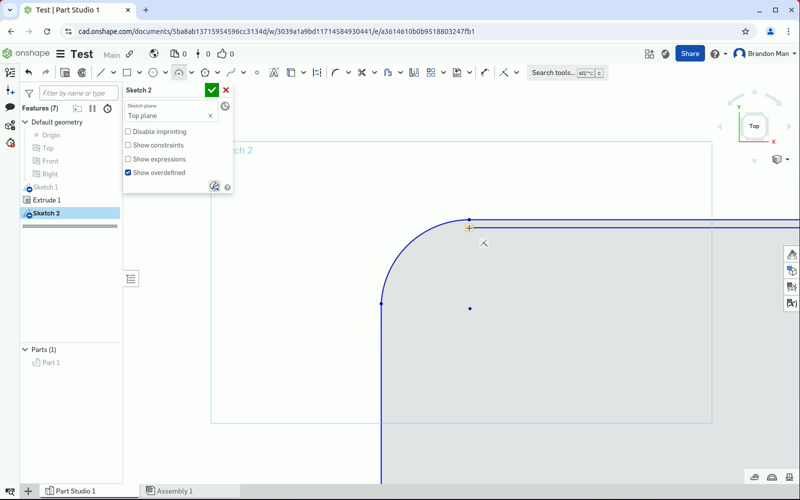
scroll(-6)
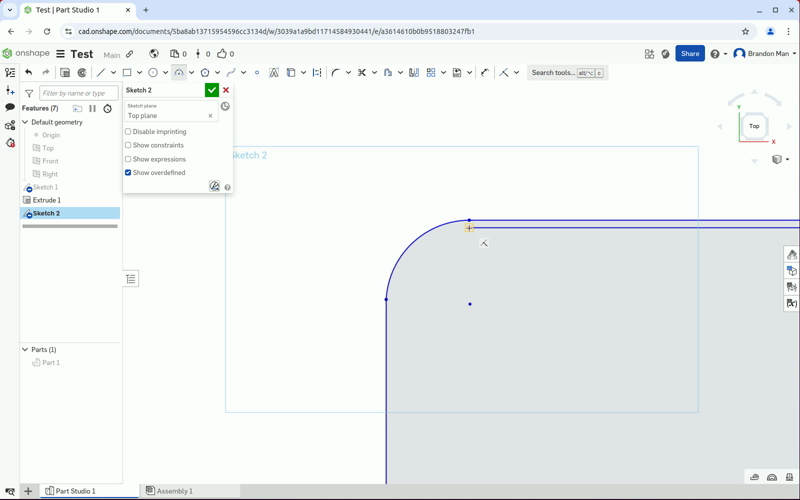
scroll(-6)
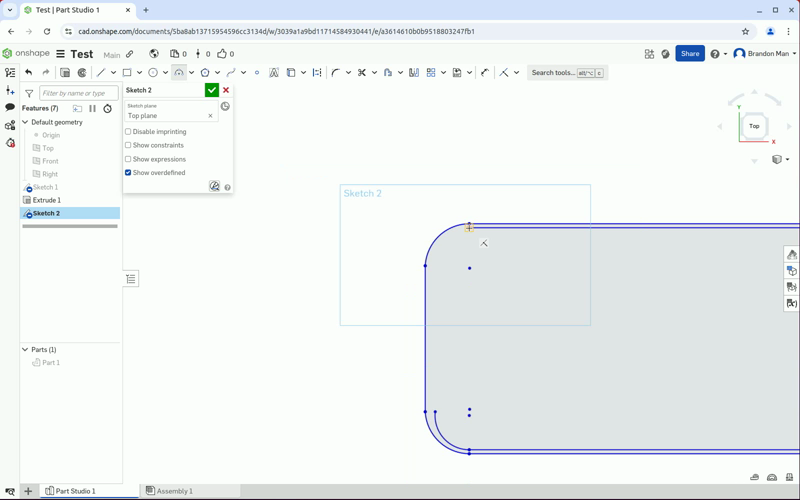
scroll(-6)
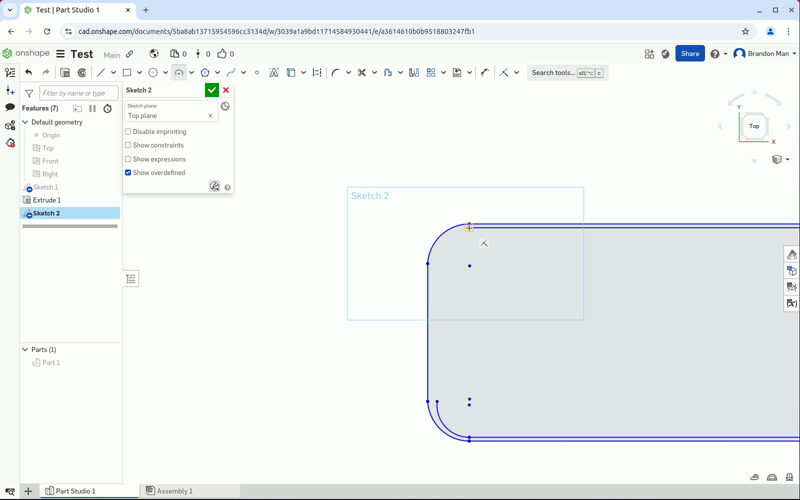
scroll(-6)
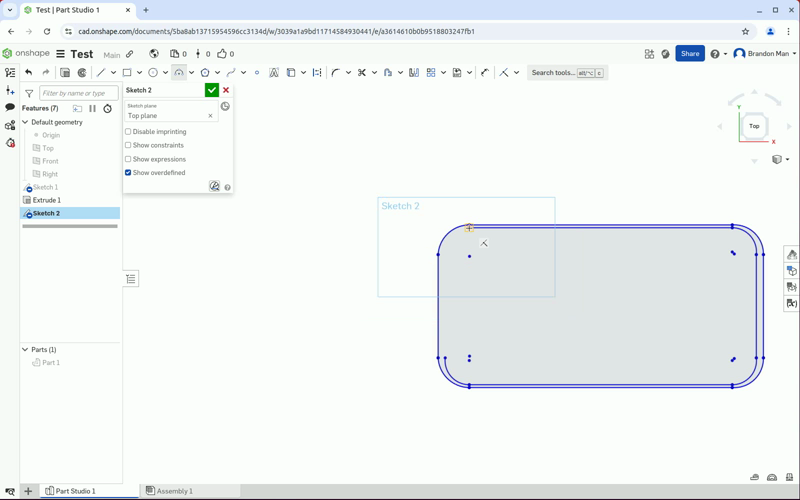
scroll(-6)
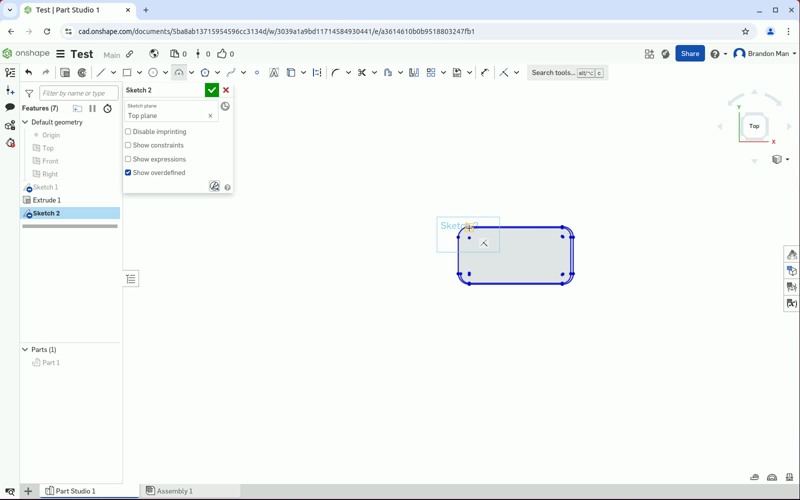
key_down(shift)
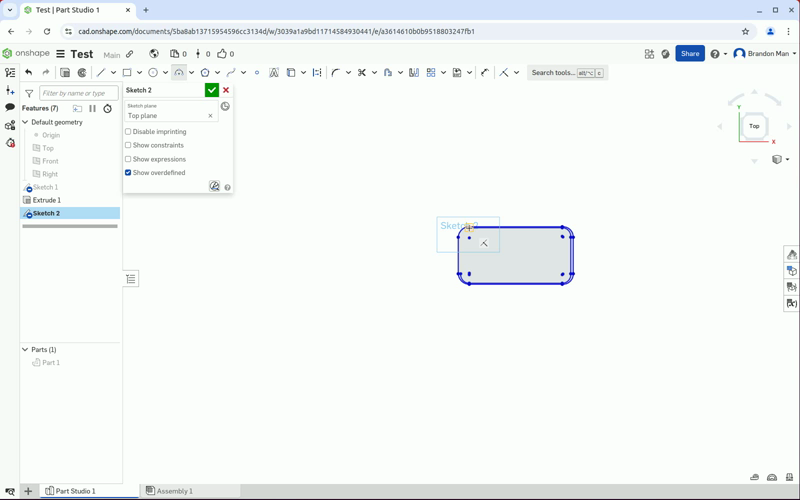
mouse_move(460, 237)
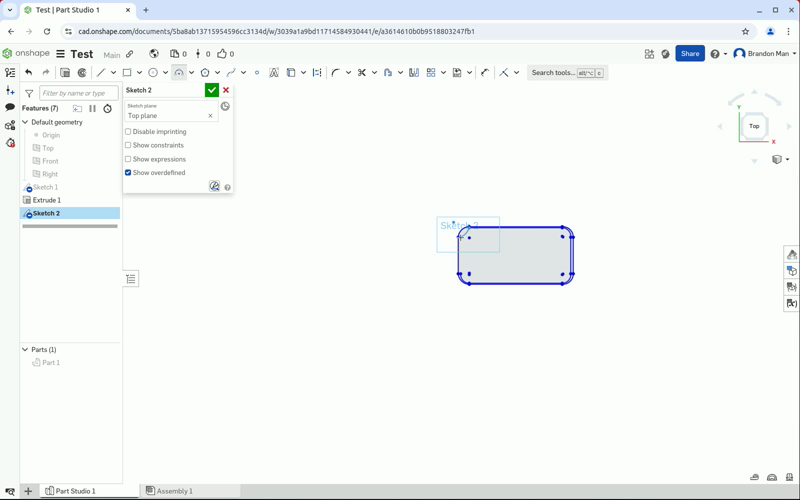
scroll(6)
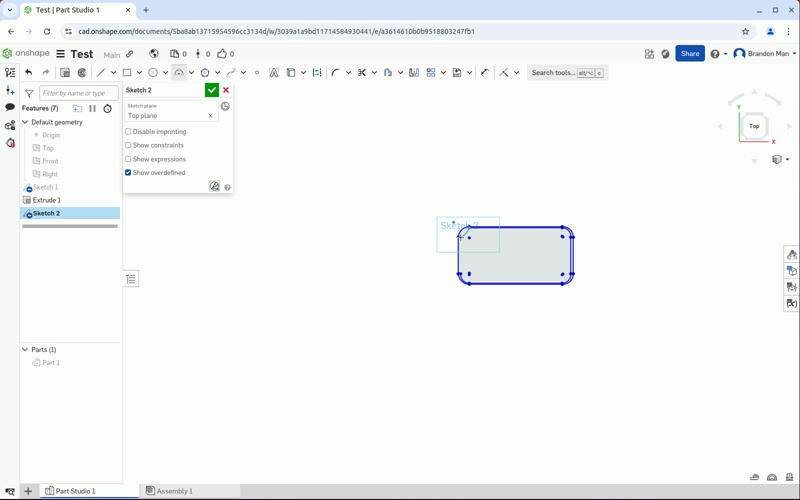
scroll(6)
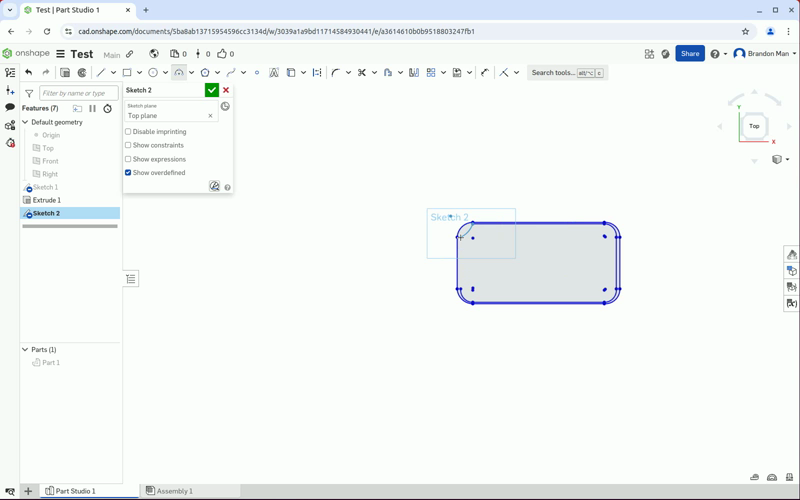
scroll(6)
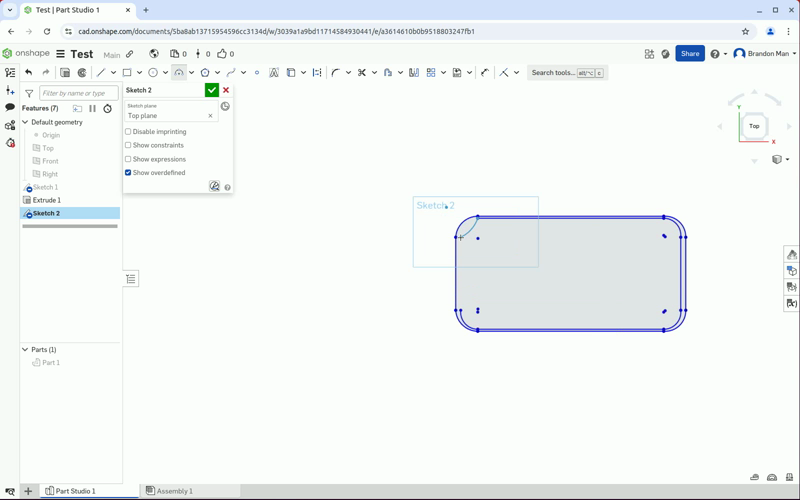
scroll(6)
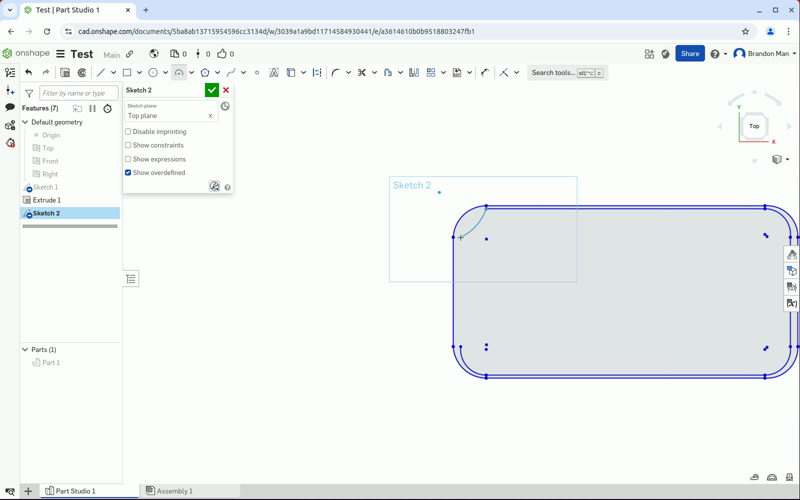
scroll(6)
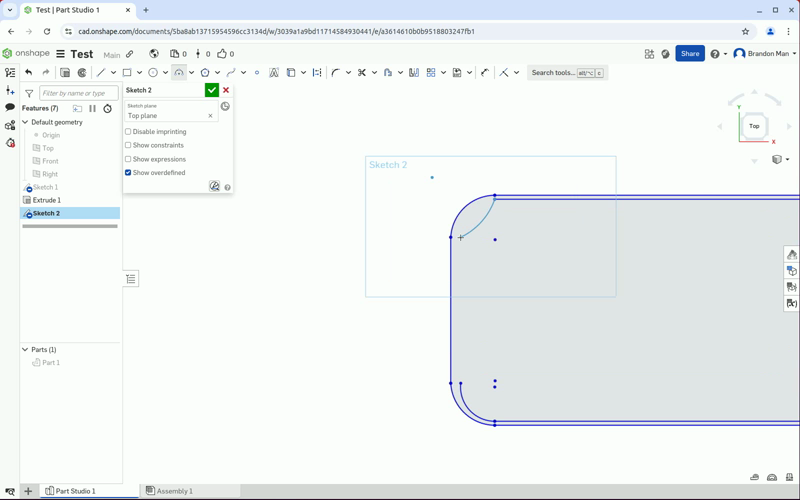
scroll(6)
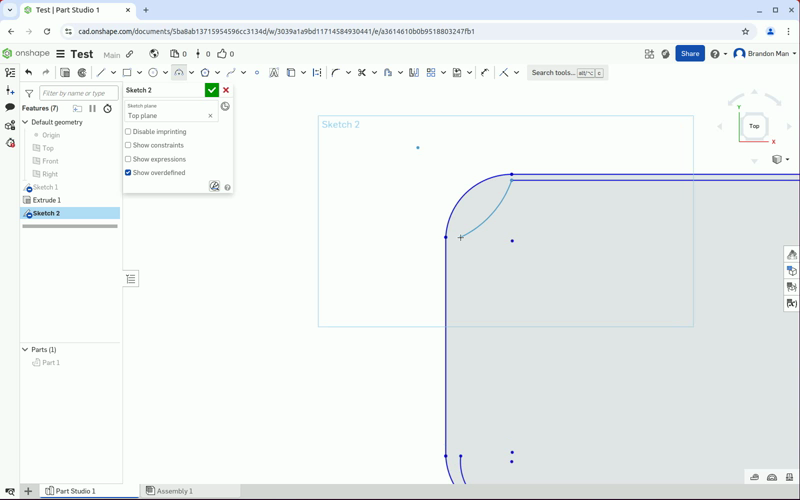
scroll(6)
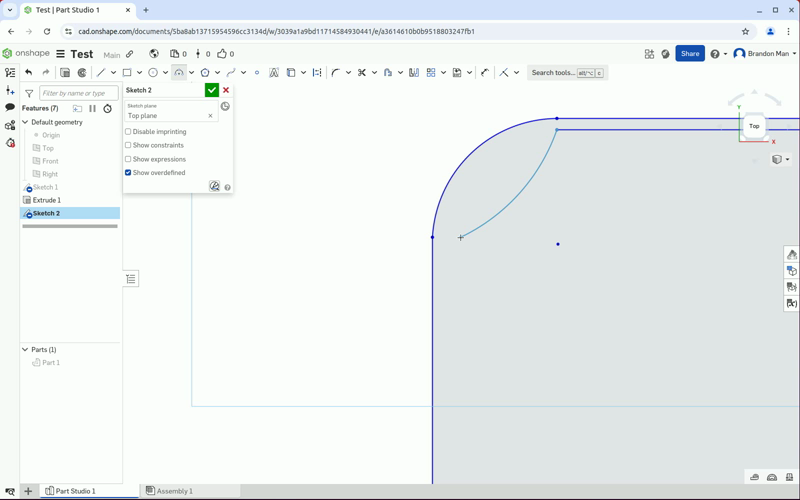
click(460, 237)
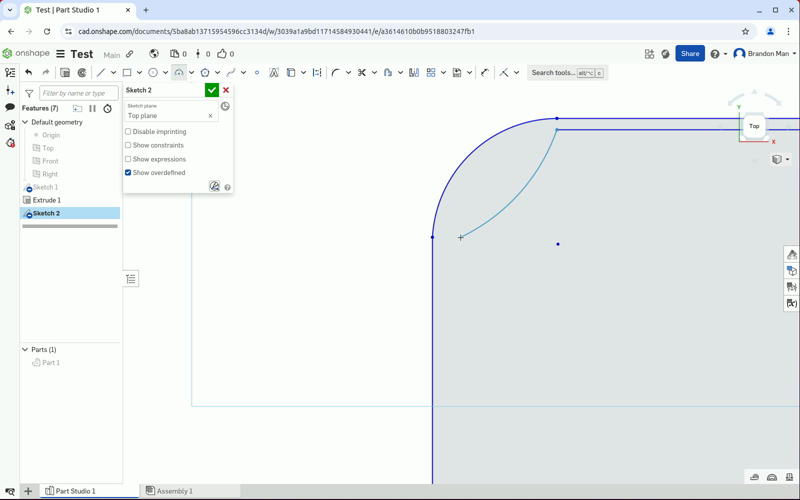
scroll(-6)
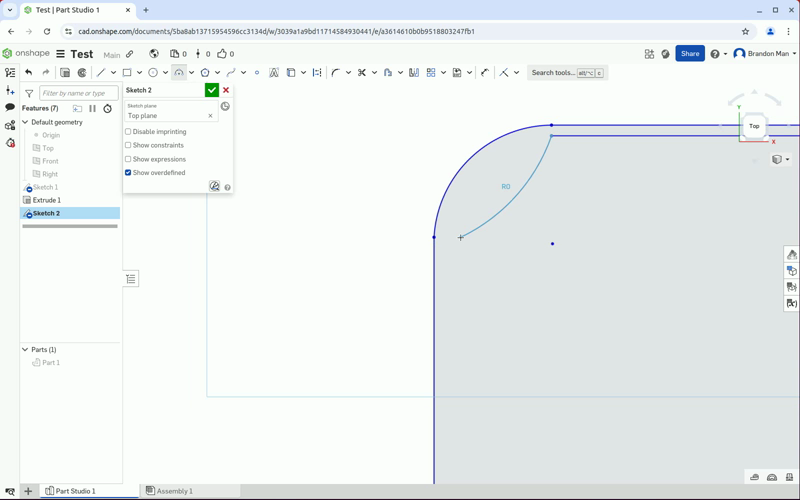
scroll(-6)
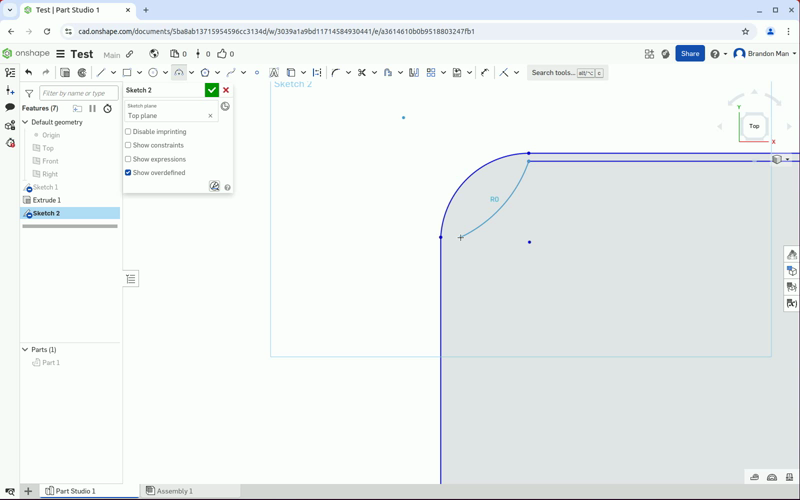
scroll(-6)
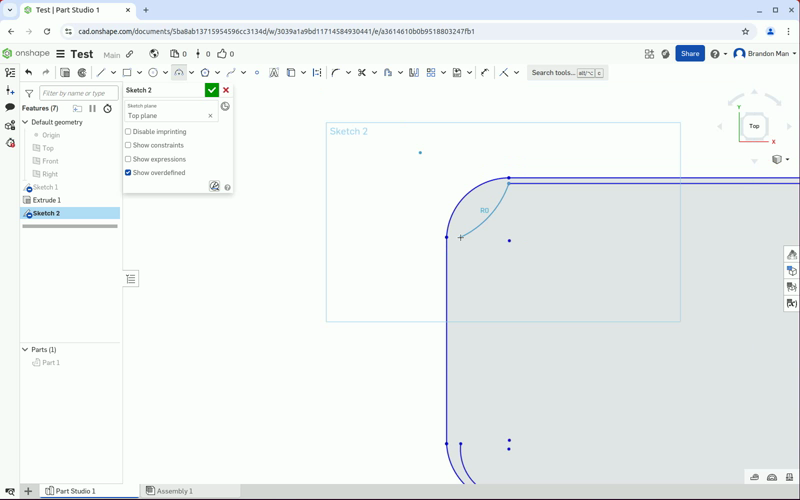
scroll(-6)
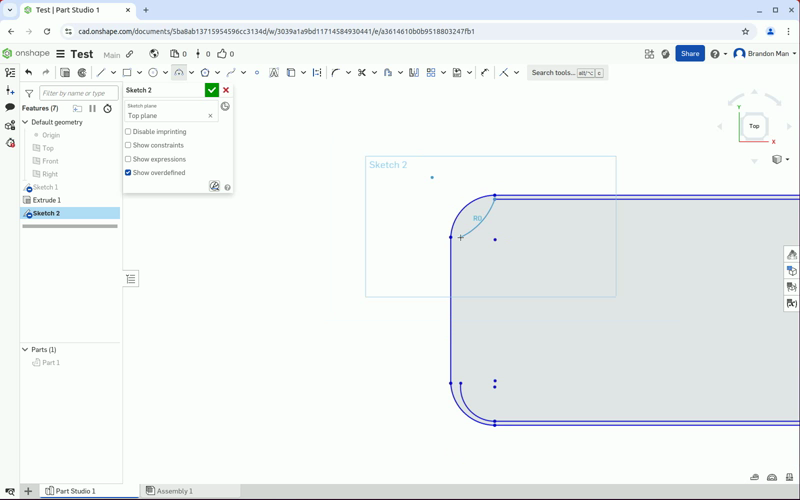
scroll(-6)
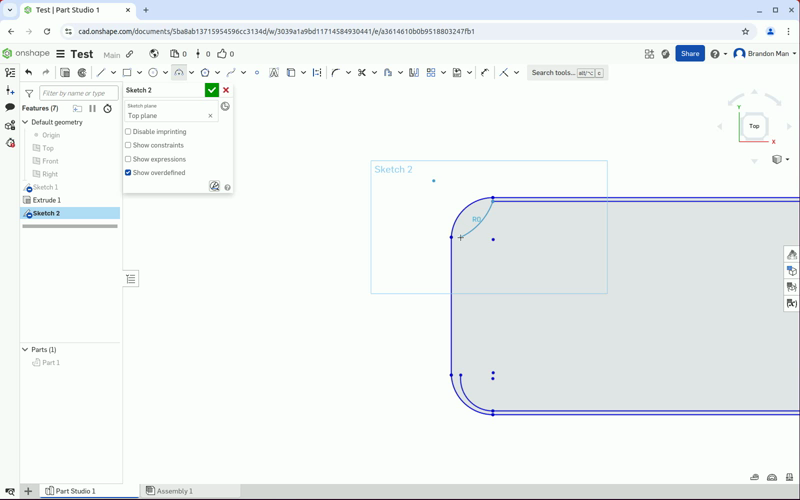
scroll(-6)
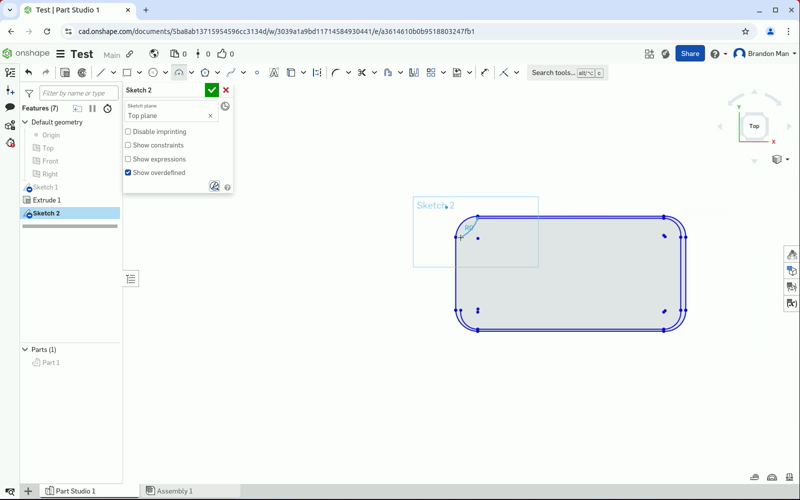
scroll(-6)
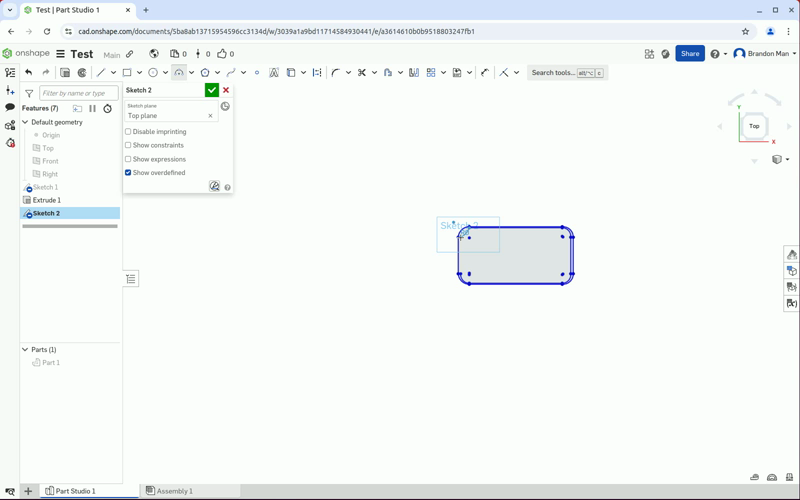
mouse_move(462, 230)
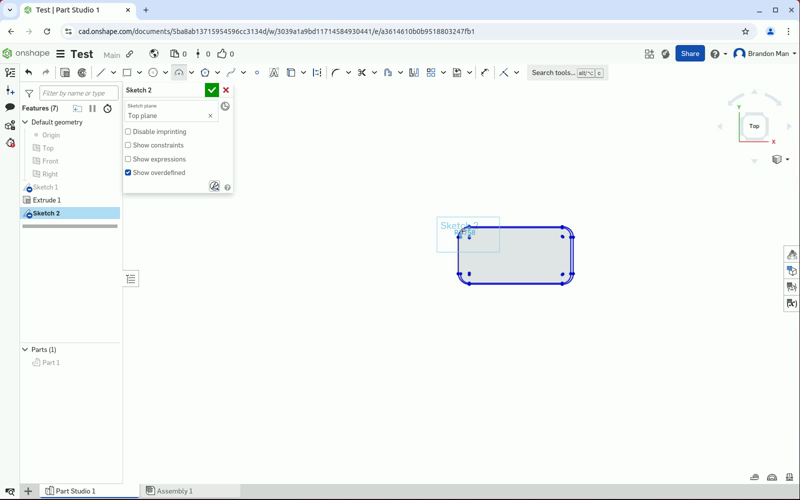
scroll(6)
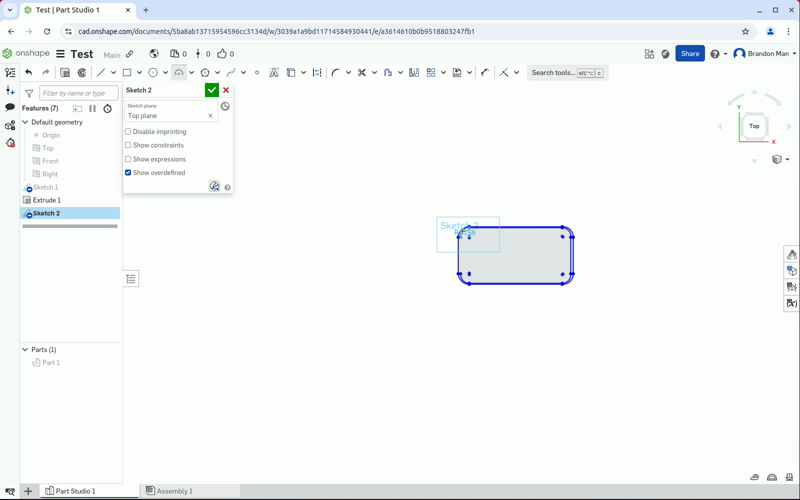
scroll(6)
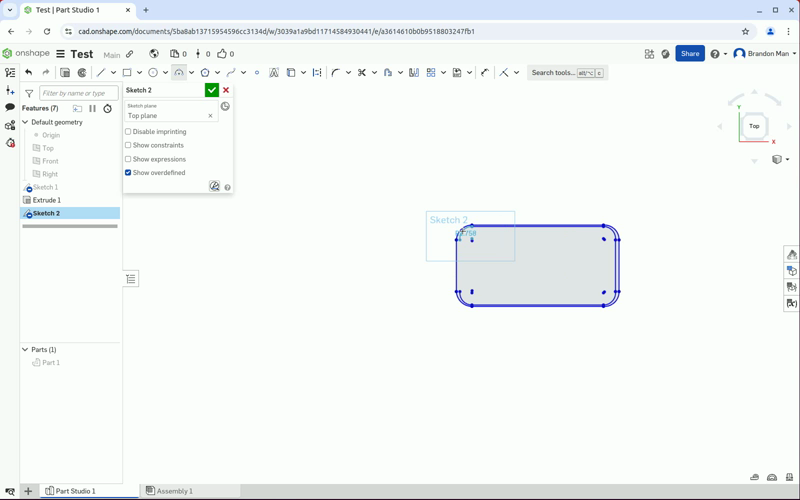
scroll(6)
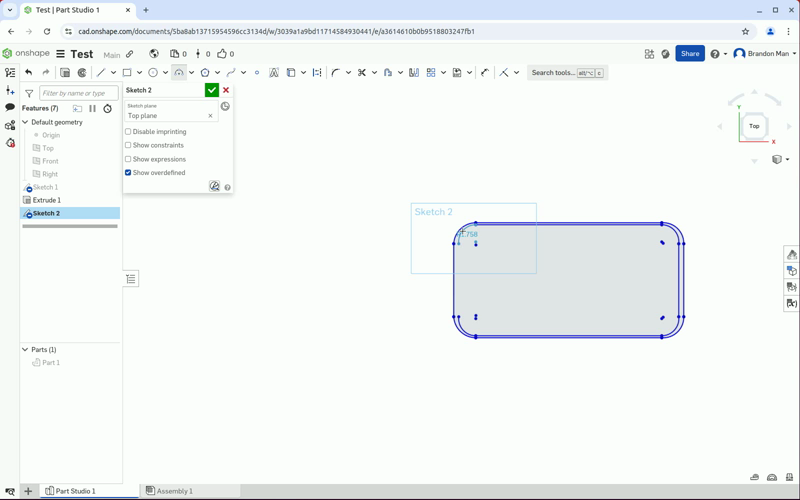
scroll(6)
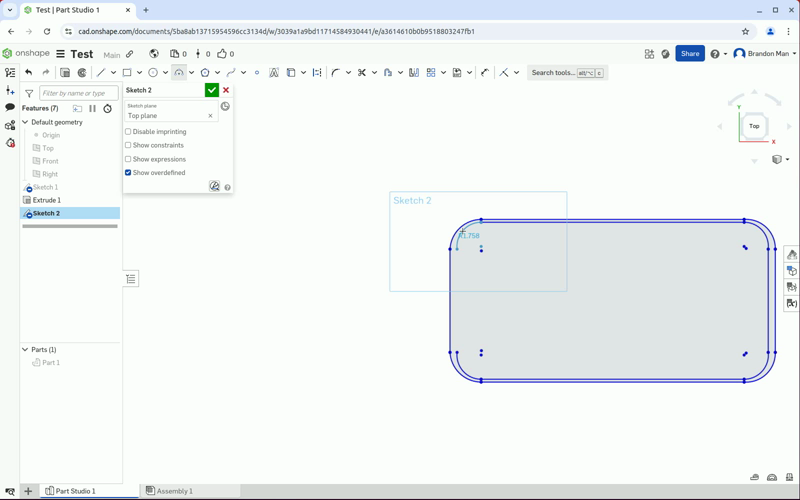
scroll(6)
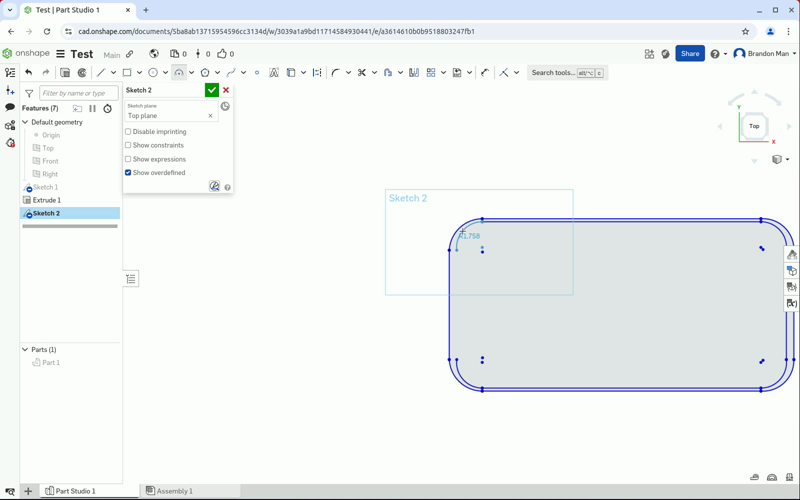
scroll(6)
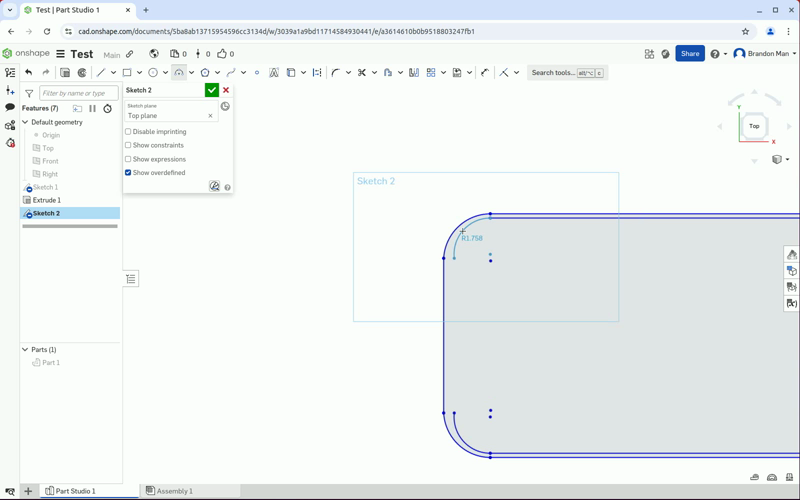
scroll(6)
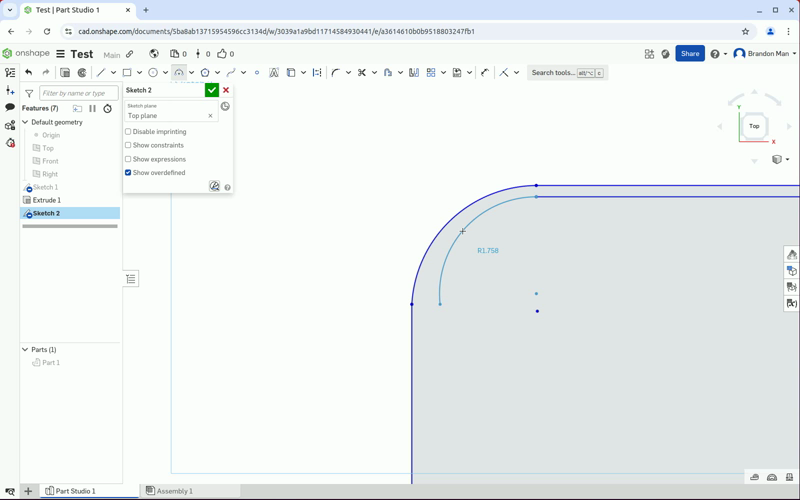
click(462, 230)
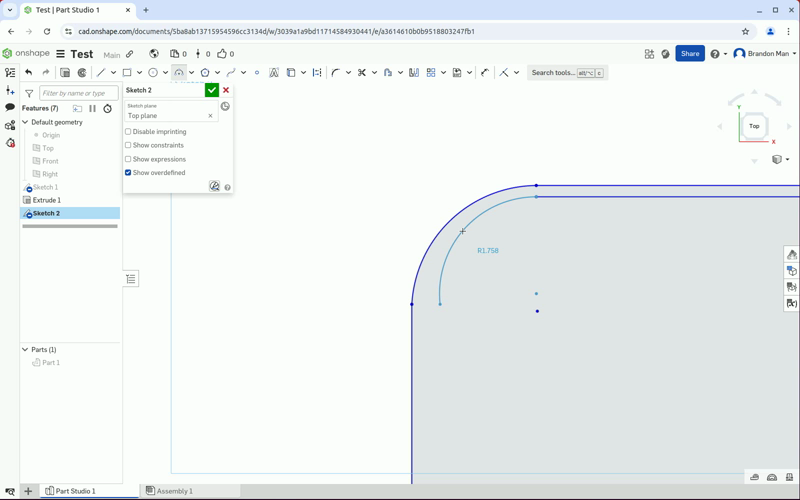
scroll(-6)
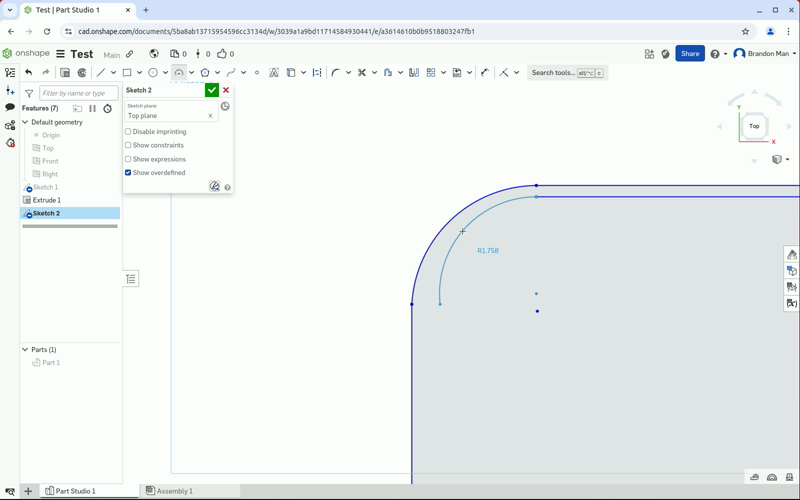
scroll(-6)
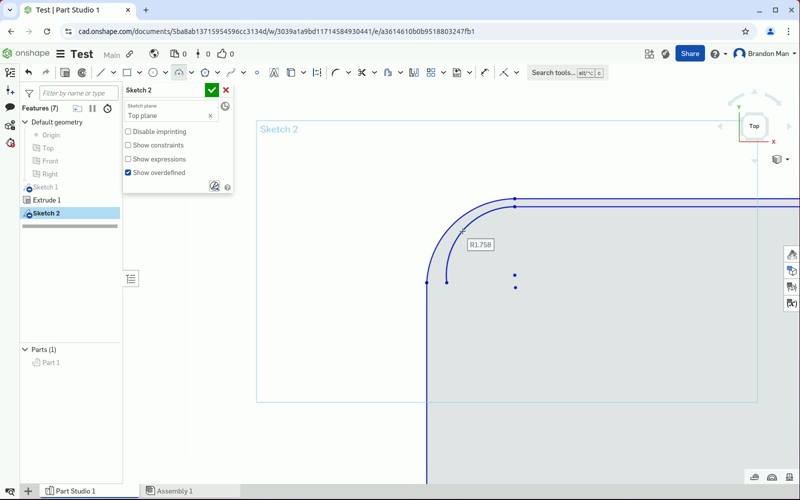
scroll(-6)
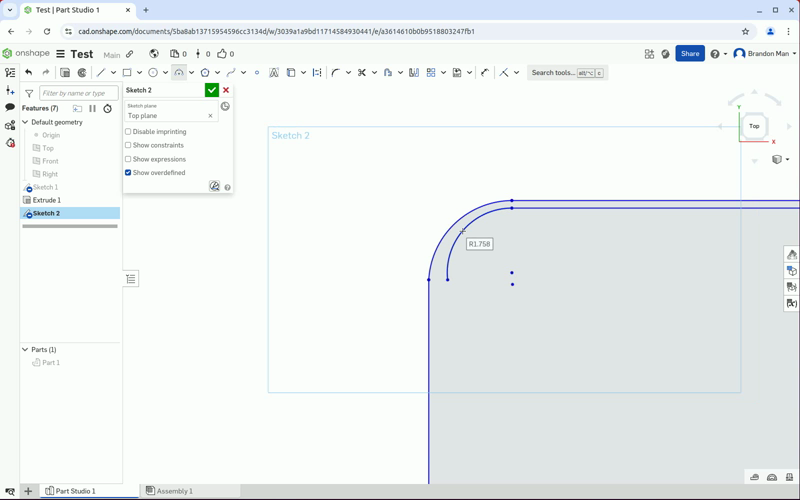
scroll(-6)
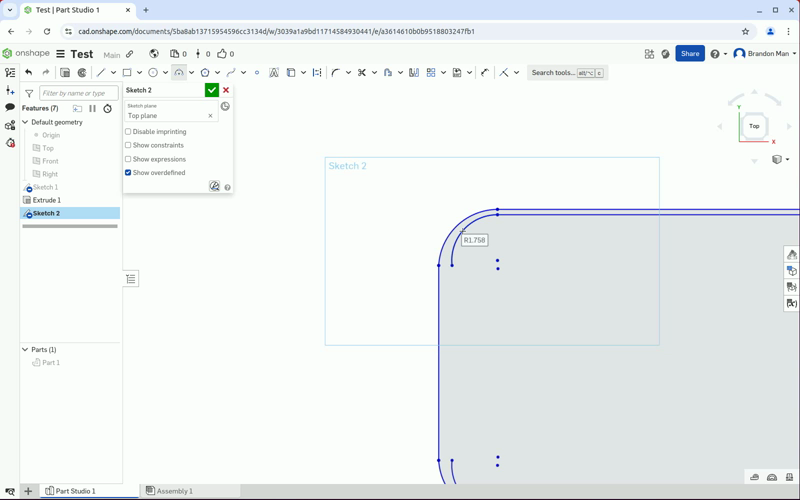
scroll(-6)
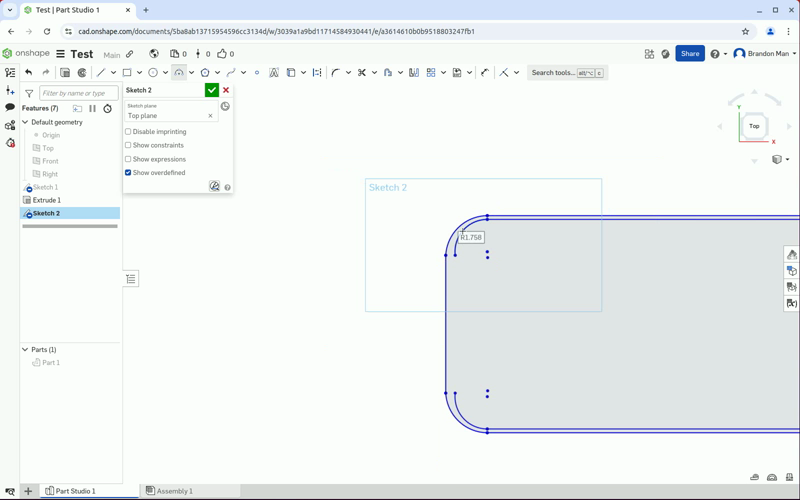
scroll(-6)
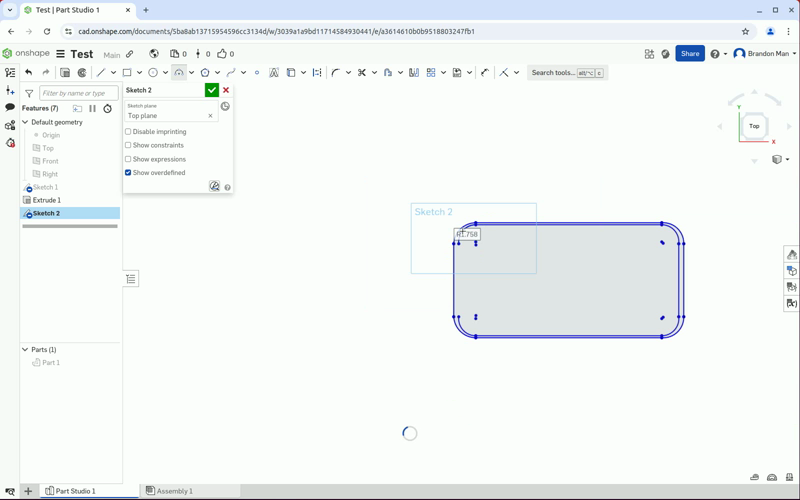
scroll(-6)
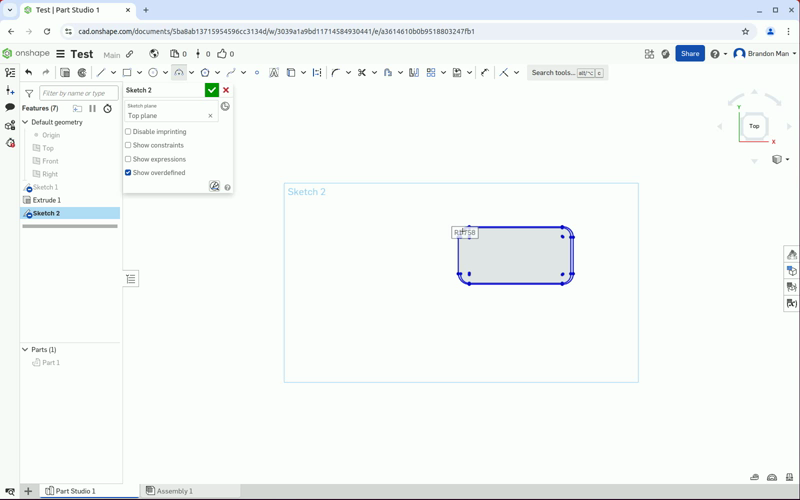
key_up(shift)
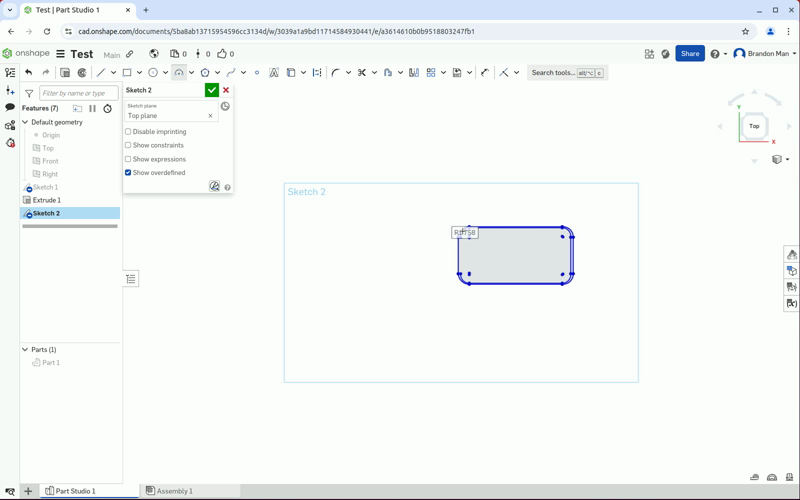
key(esc)
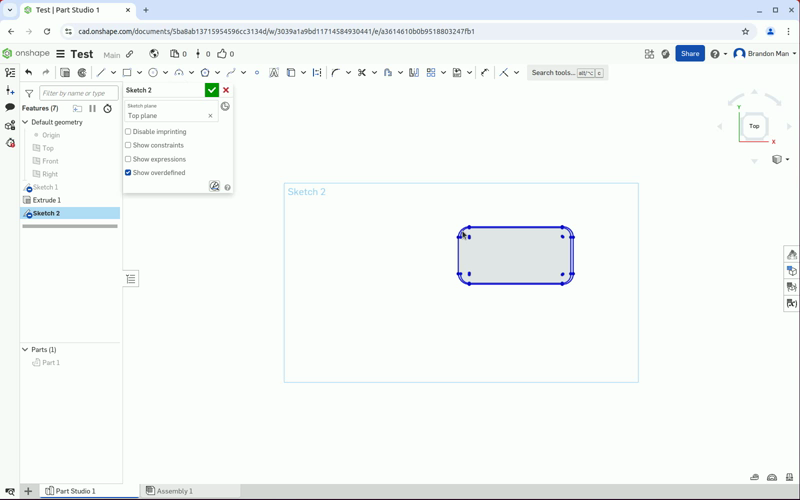
key(l)
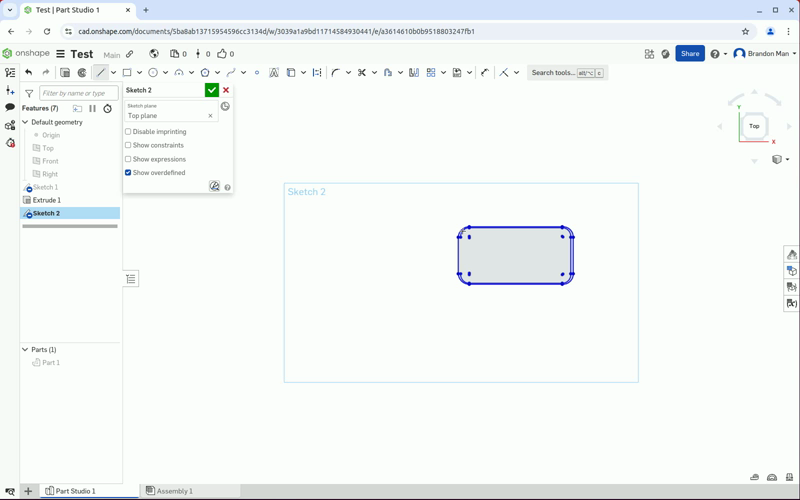
mouse_move(460, 237)
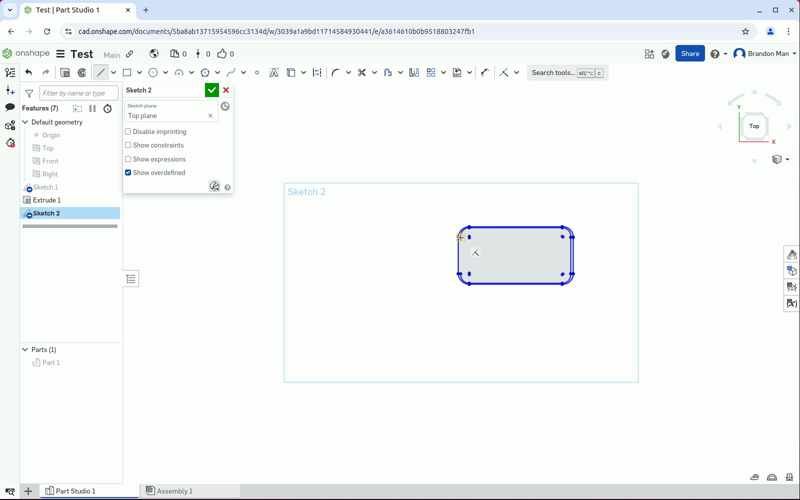
scroll(6)
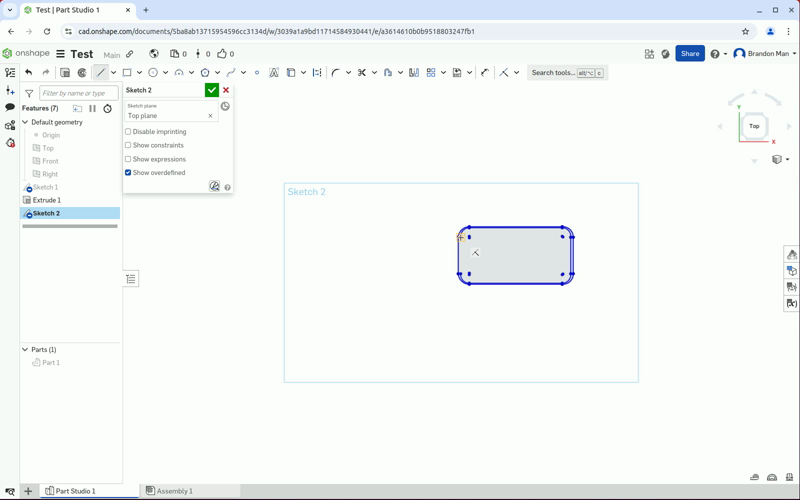
scroll(6)
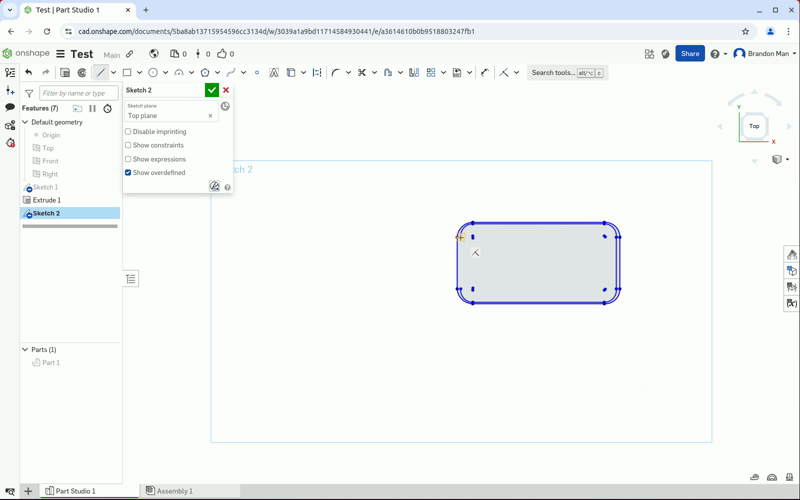
scroll(6)
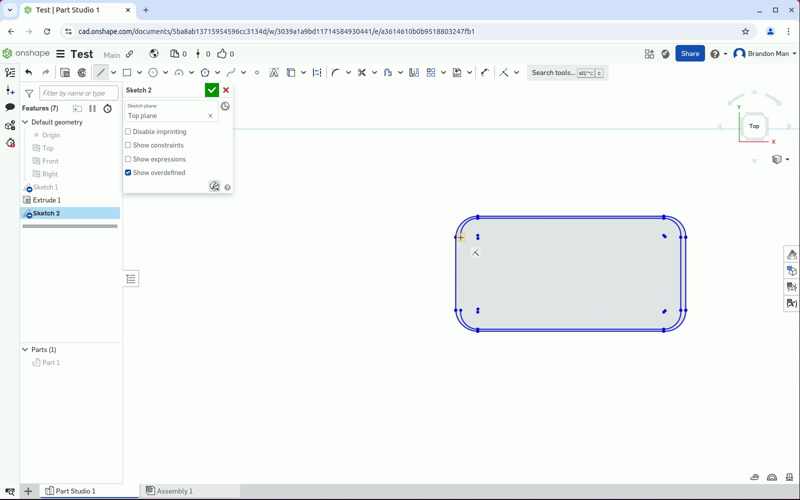
scroll(6)
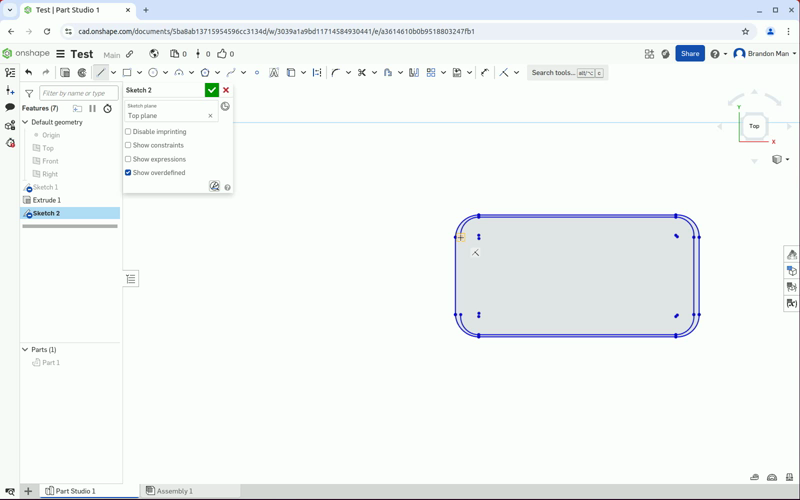
scroll(6)
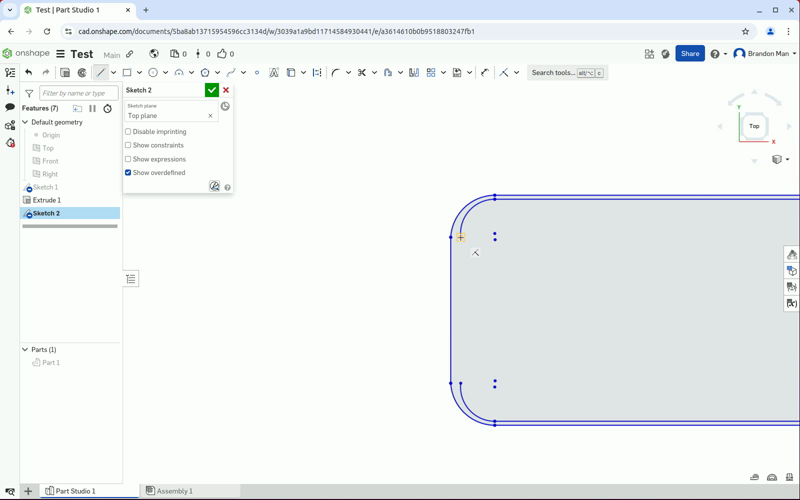
scroll(6)
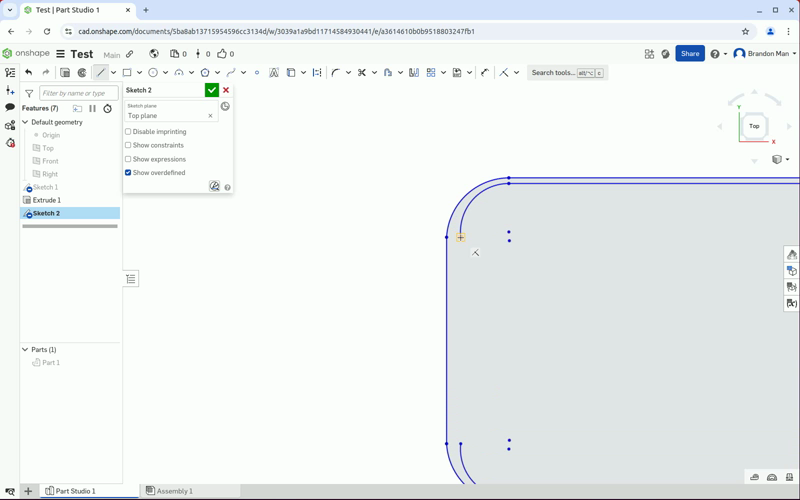
scroll(6)
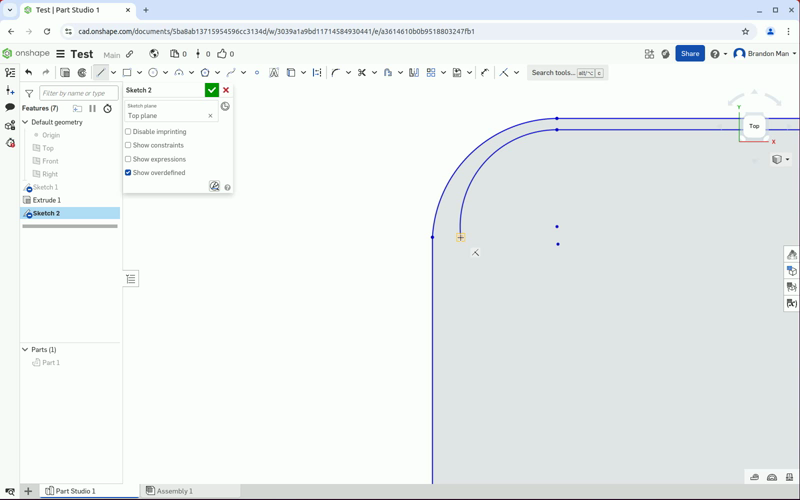
click(460, 237)
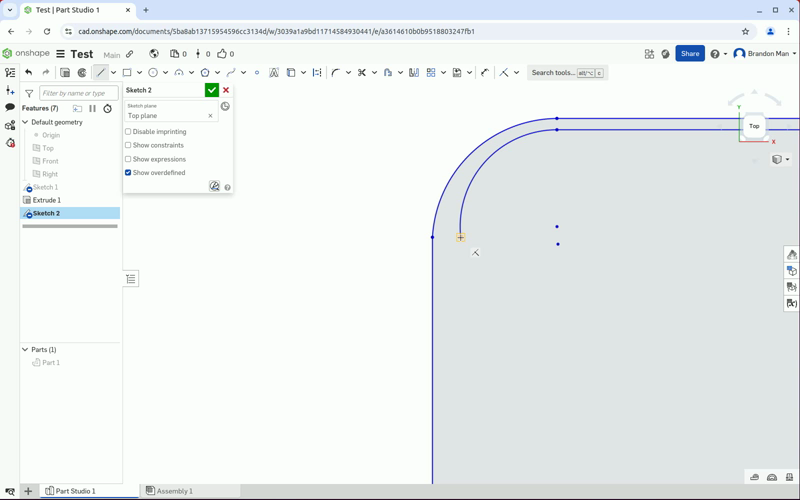
scroll(-6)
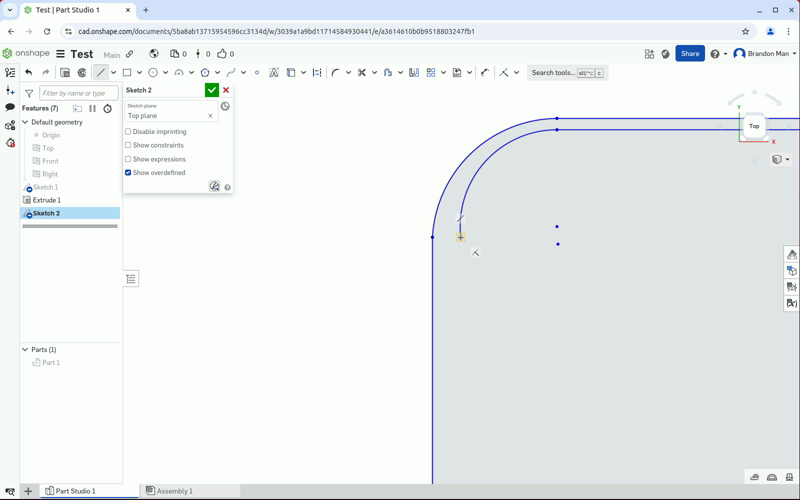
scroll(-6)
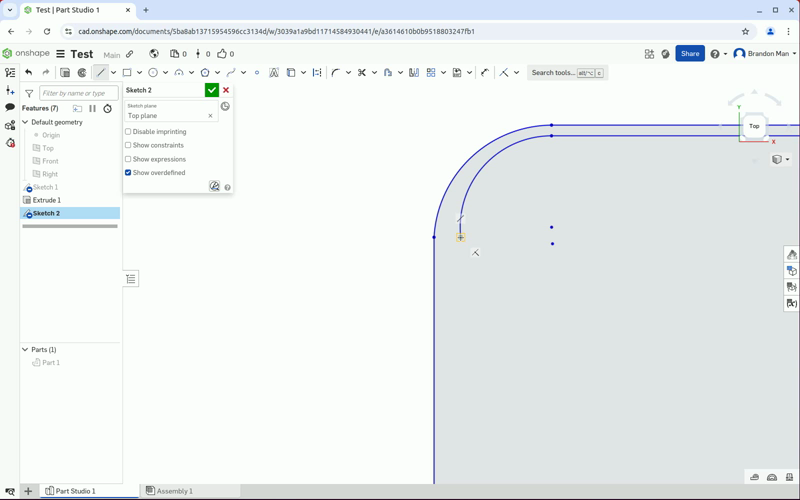
scroll(-6)
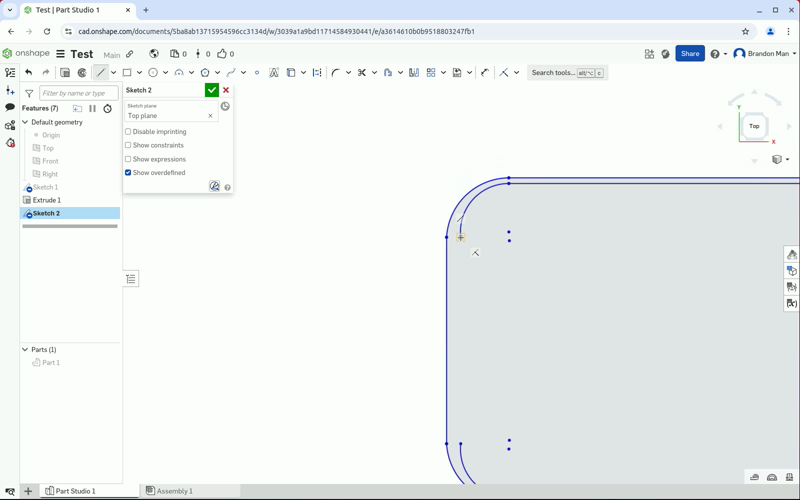
scroll(-6)
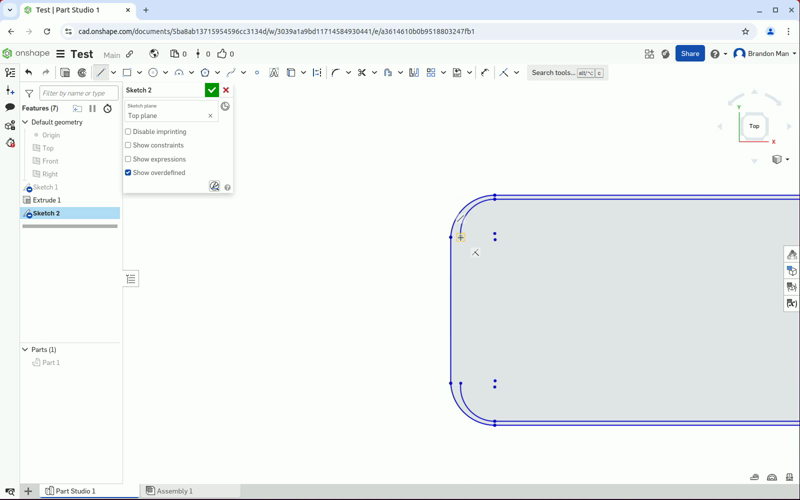
scroll(-6)
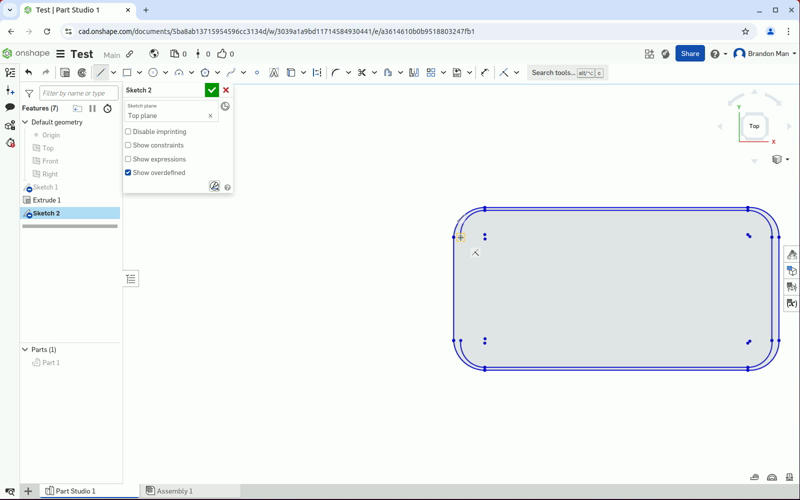
scroll(-6)
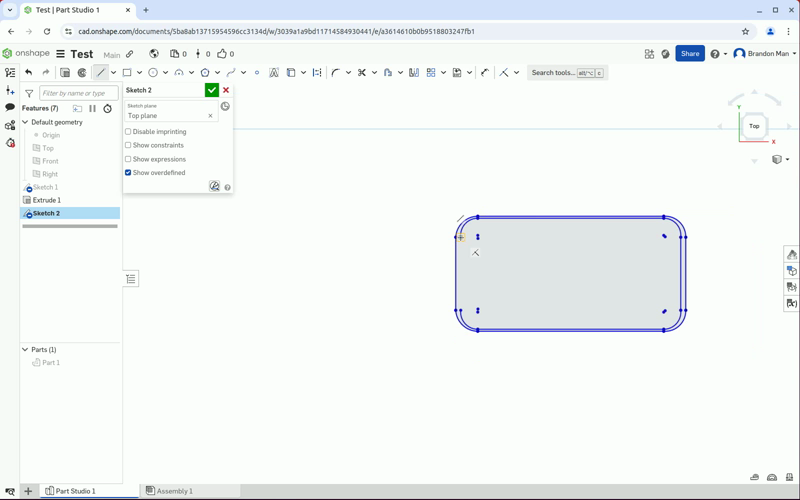
scroll(-6)
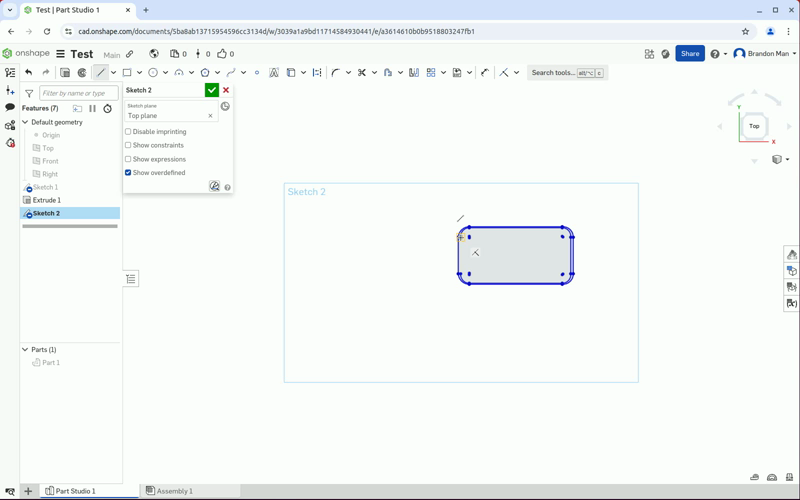
mouse_move(490, 237)
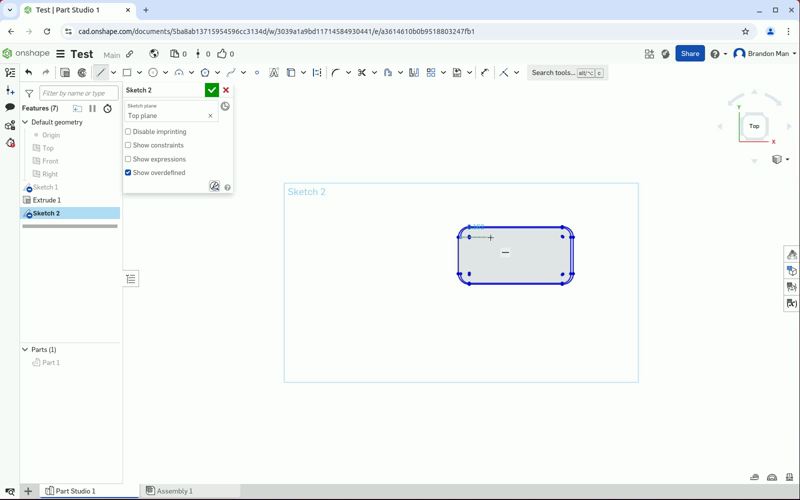
key_down(shift)
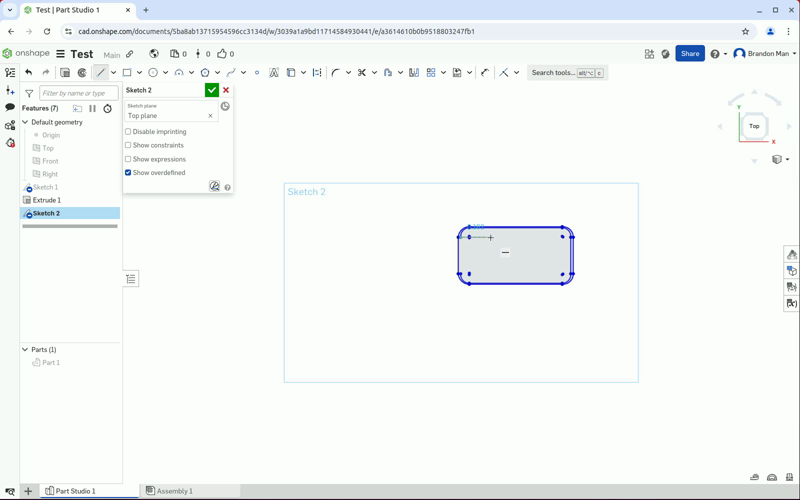
mouse_move(460, 273)
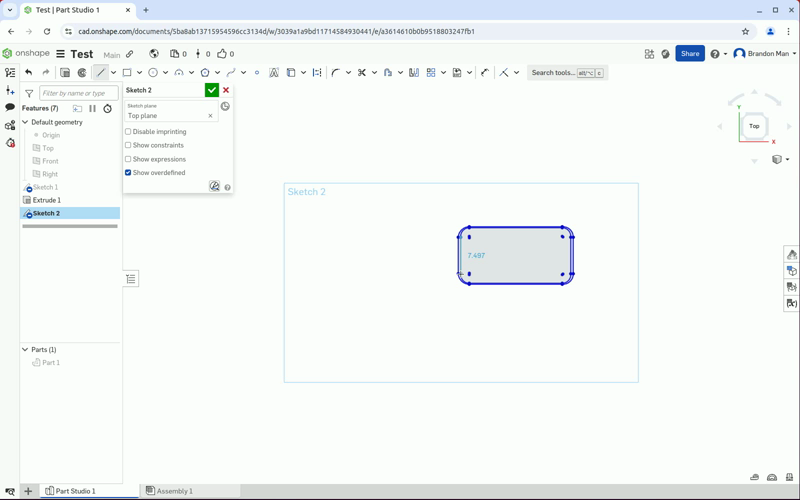
scroll(6)
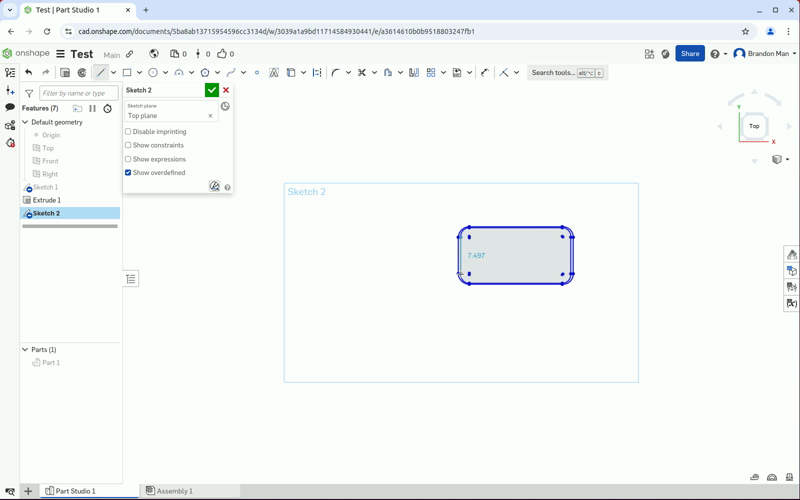
scroll(6)
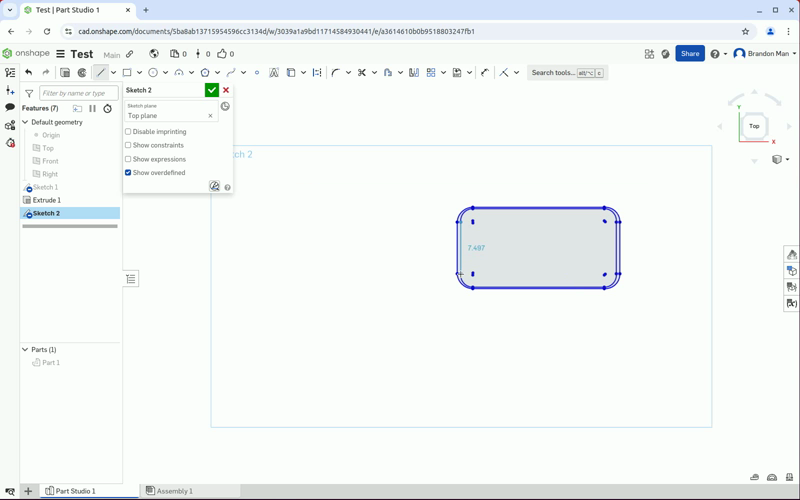
scroll(6)
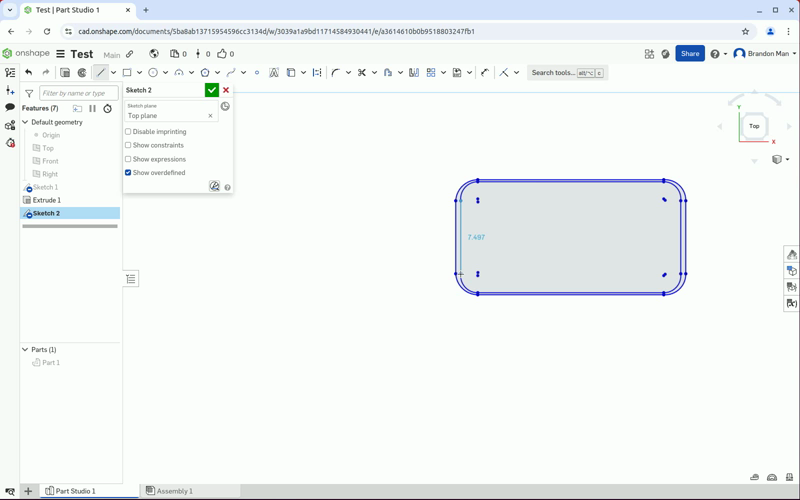
scroll(6)
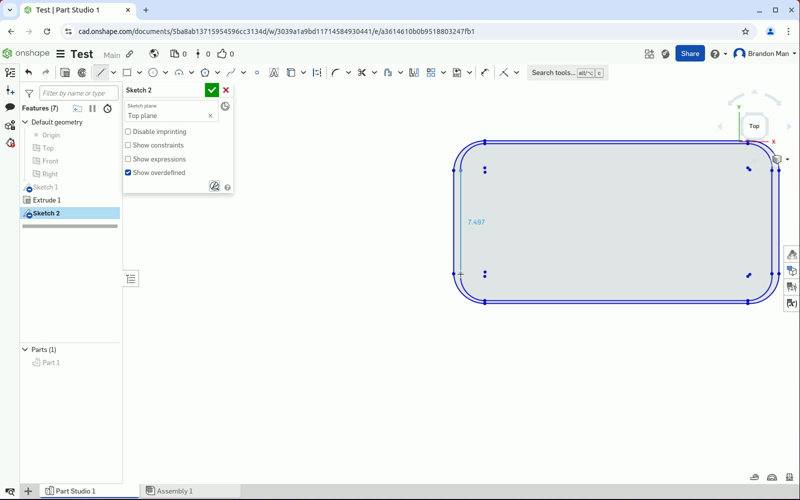
scroll(6)
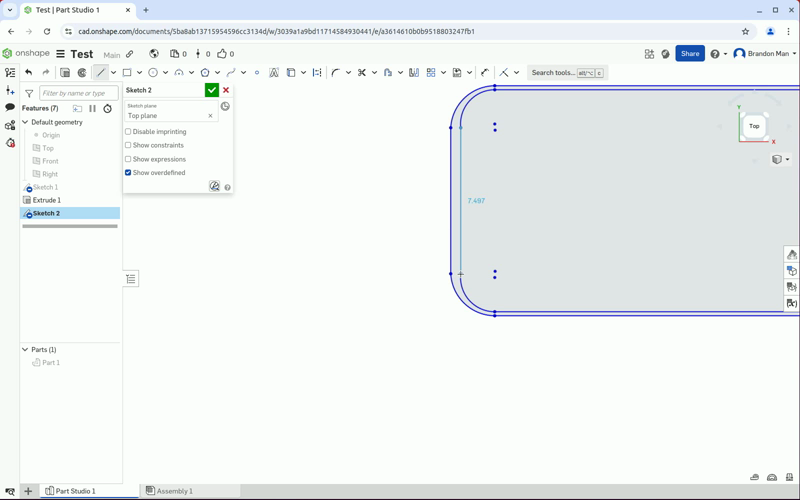
scroll(6)
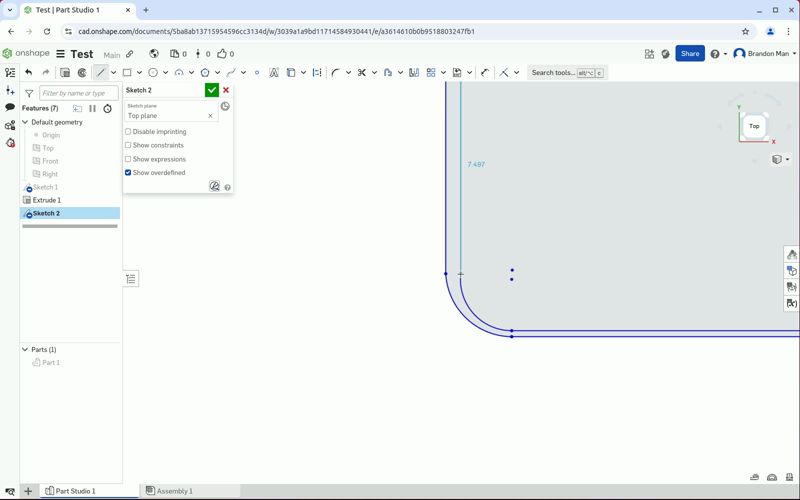
scroll(6)
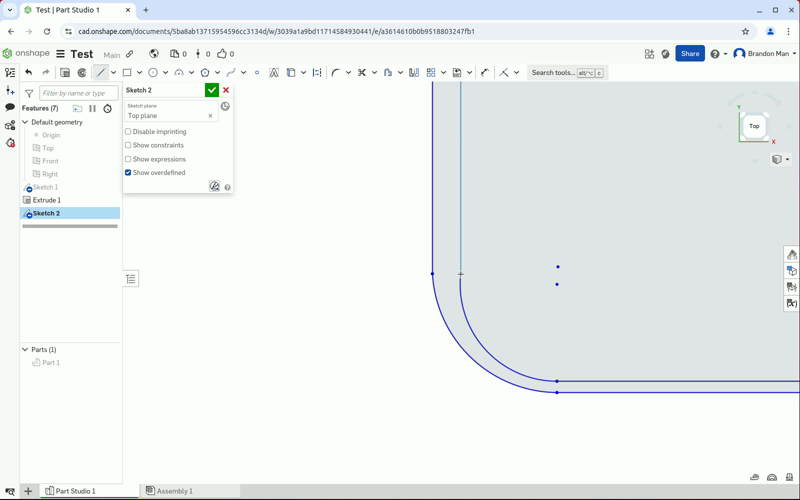
key_up(shift)
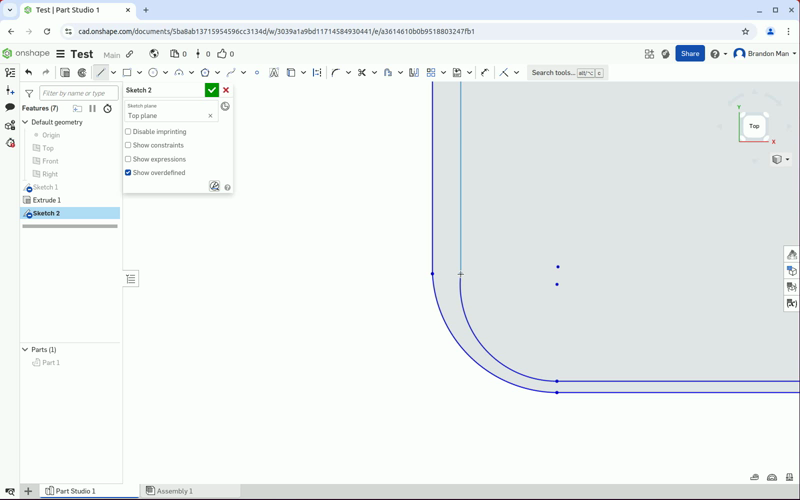
click(460, 273)
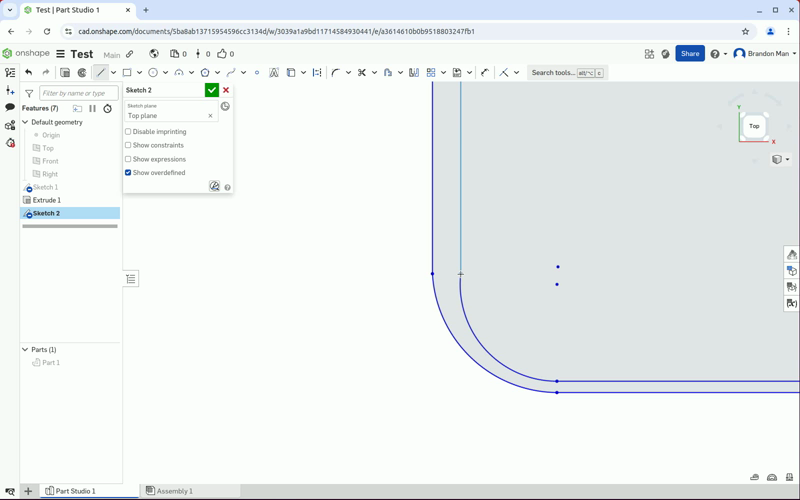
scroll(-6)
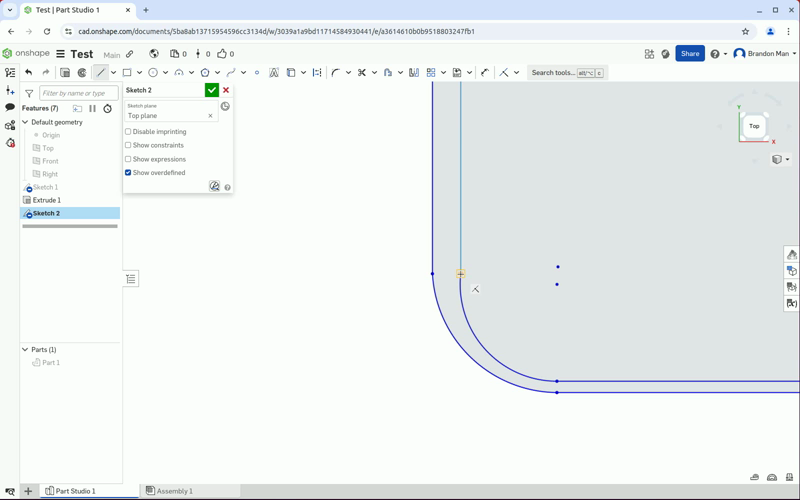
scroll(-6)
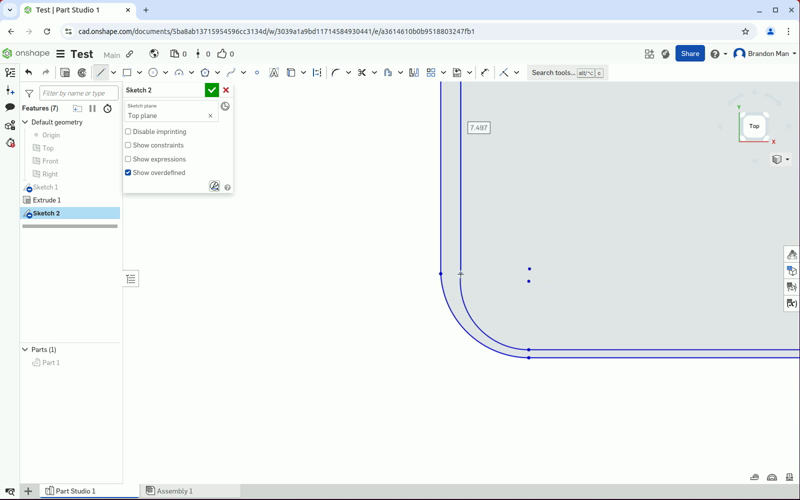
scroll(-6)
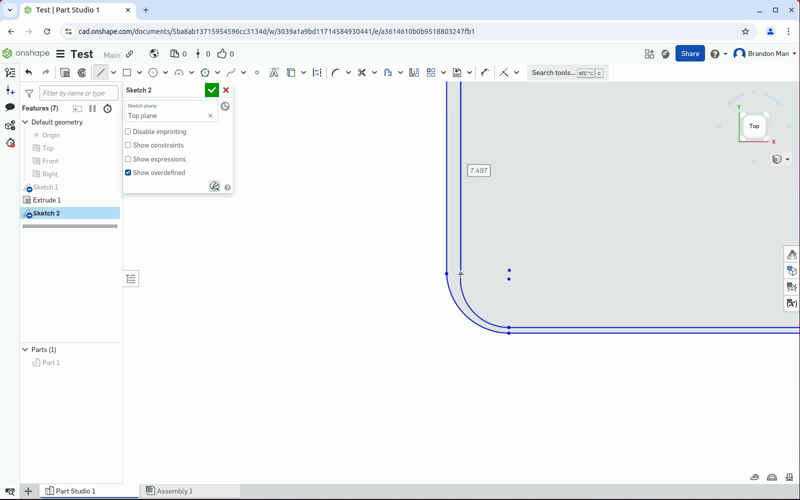
scroll(-6)
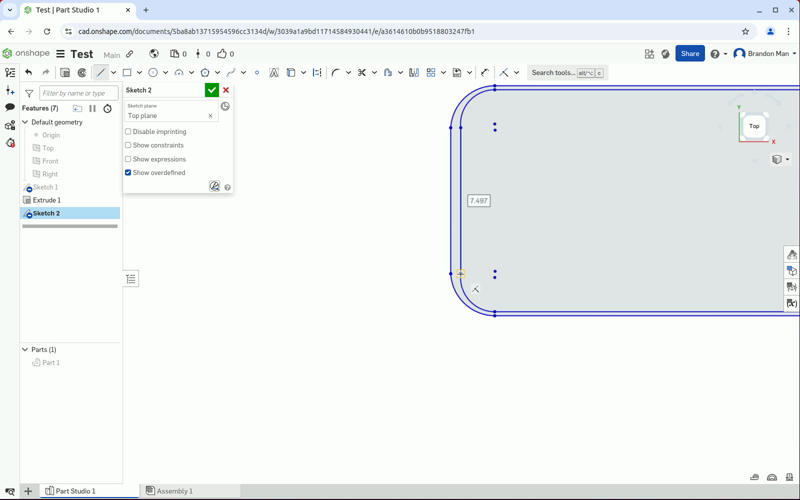
scroll(-6)
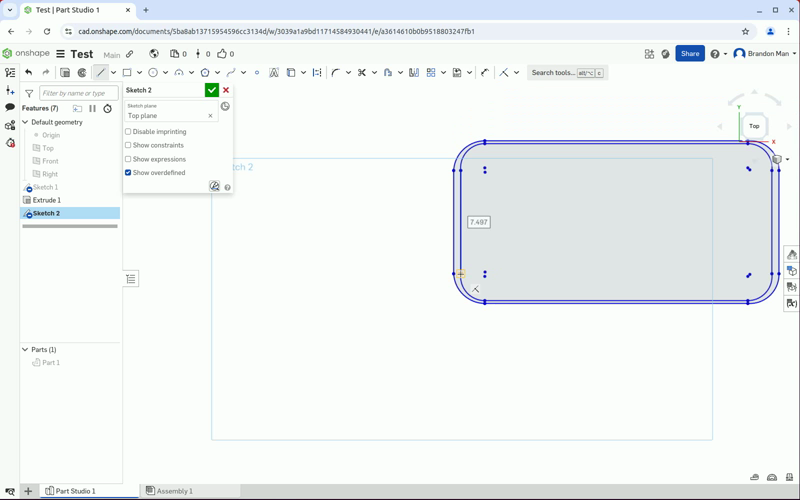
scroll(-6)
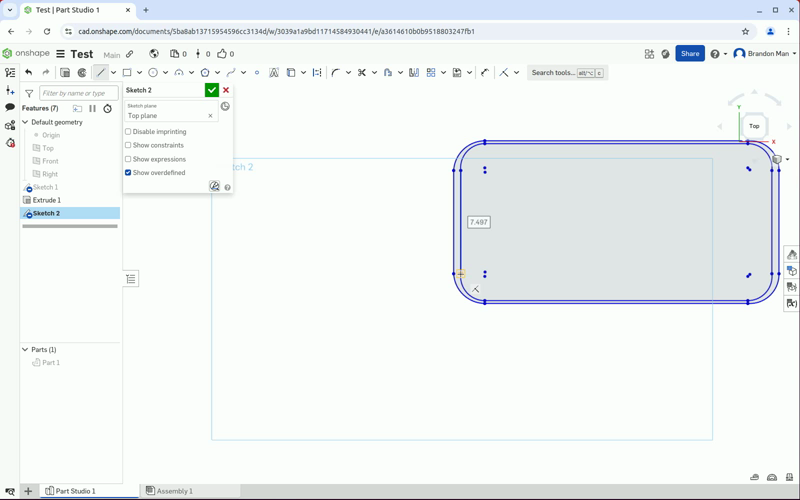
scroll(-6)
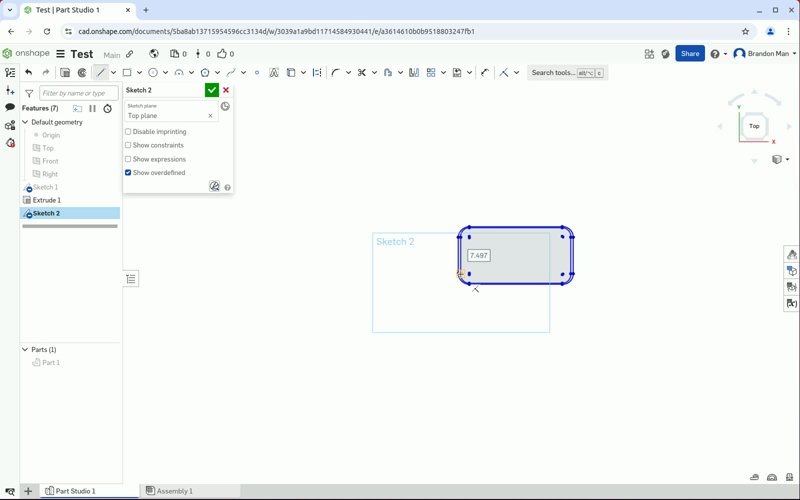
key(esc)
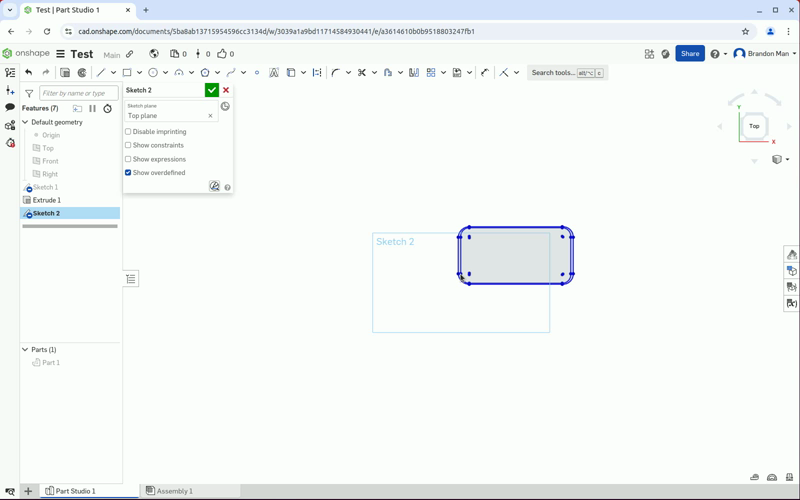
mouse_move(517, 227)
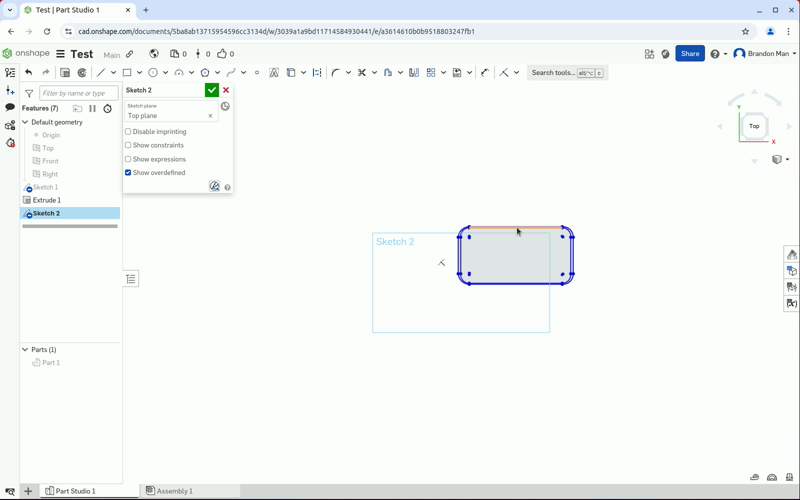
scroll(6)
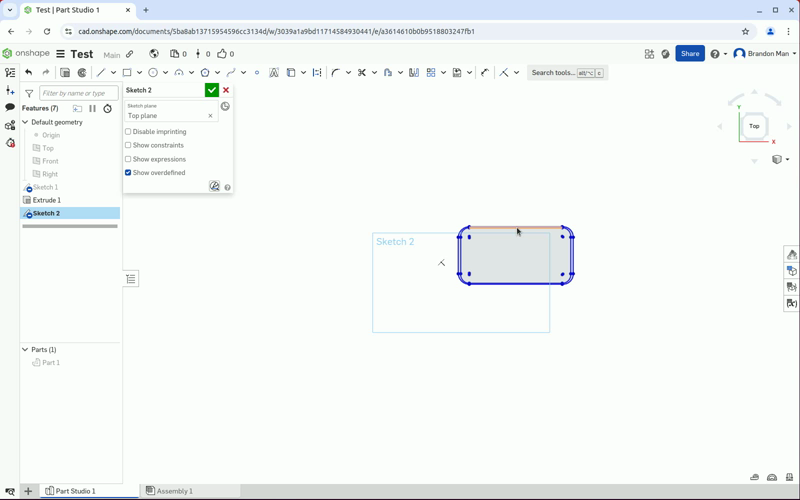
scroll(6)
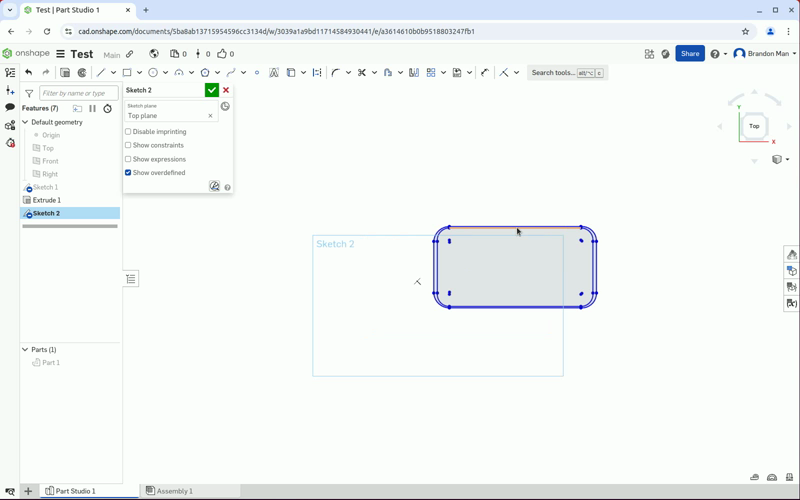
scroll(6)
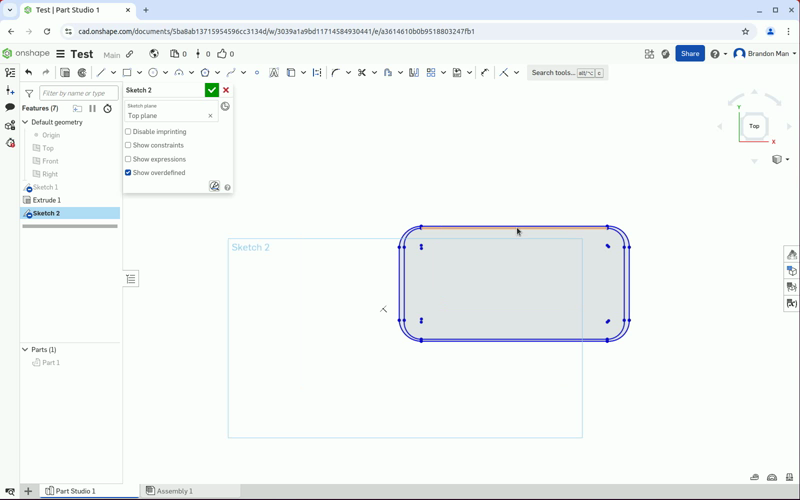
scroll(6)
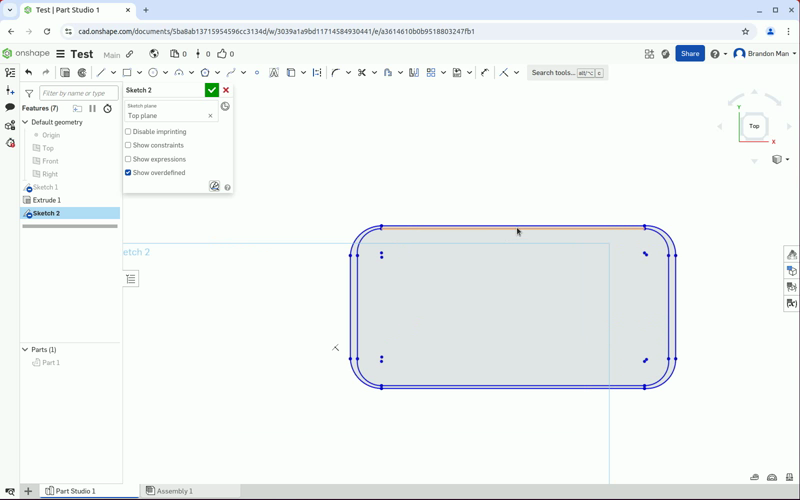
scroll(6)
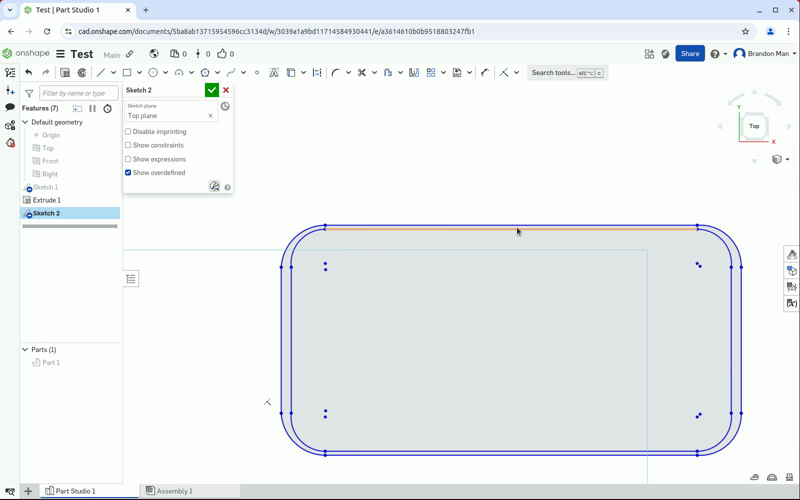
scroll(6)
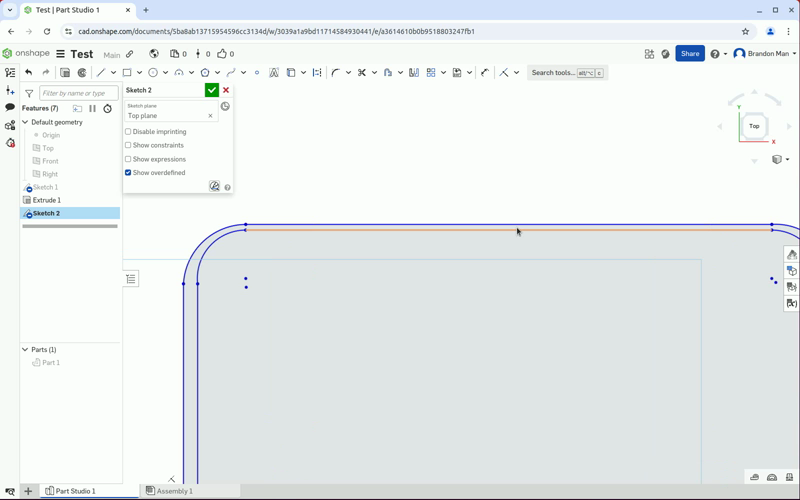
scroll(6)
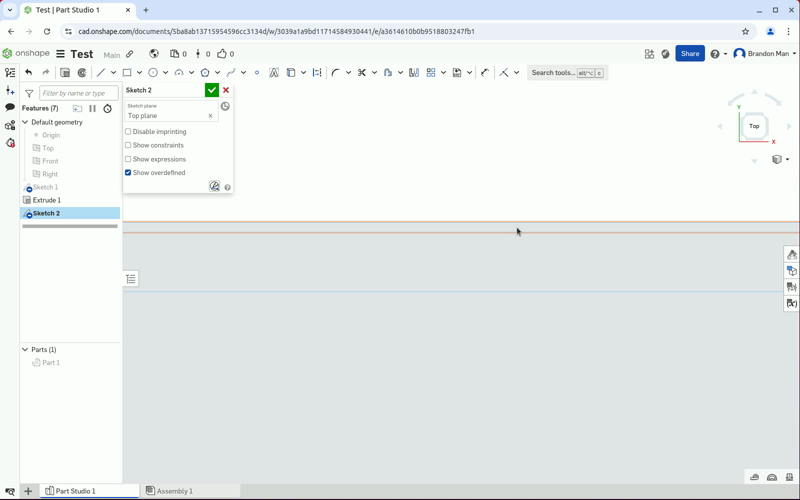
click(517, 227)
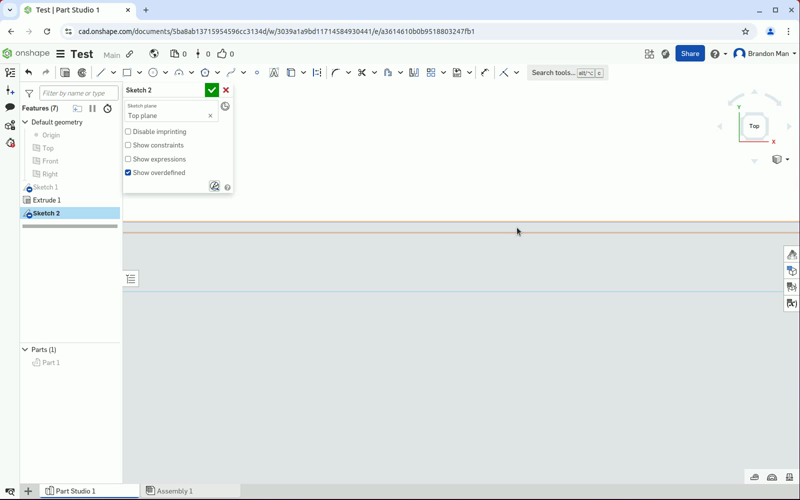
scroll(-6)
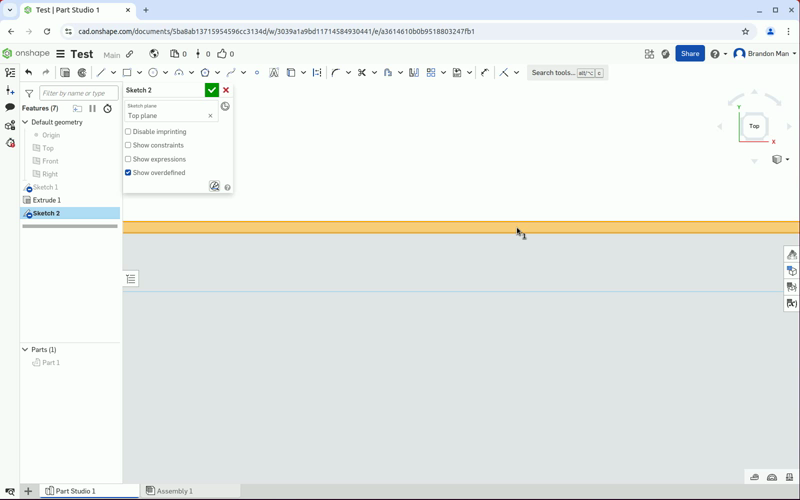
scroll(-6)
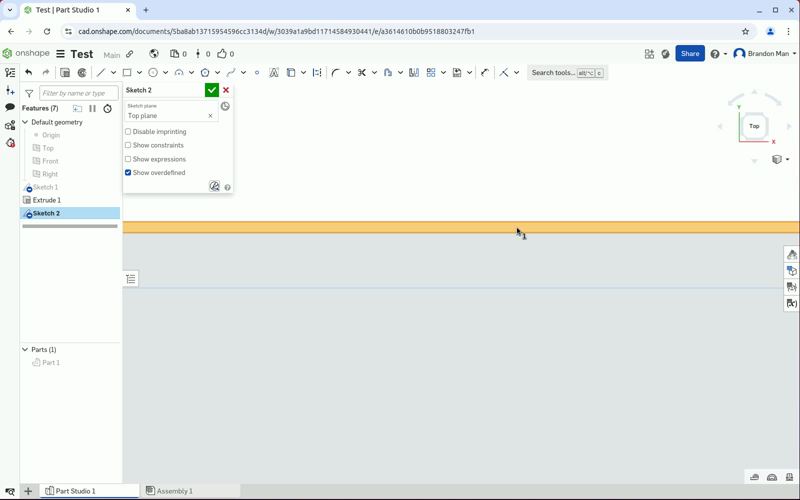
scroll(-6)
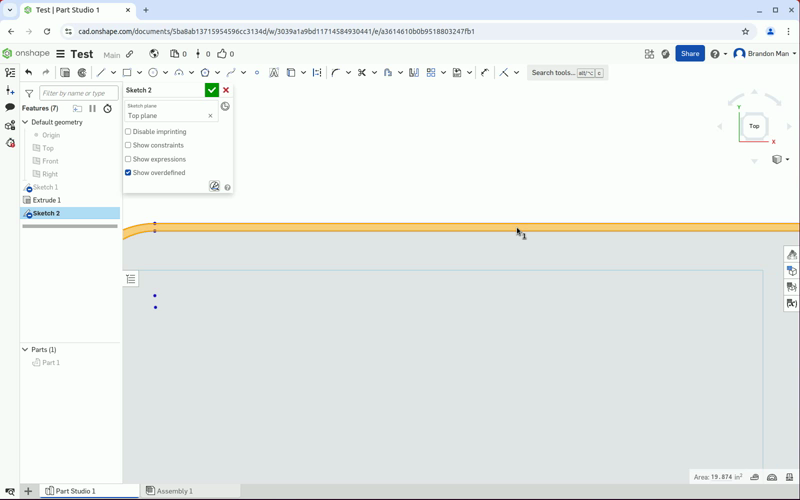
scroll(-6)
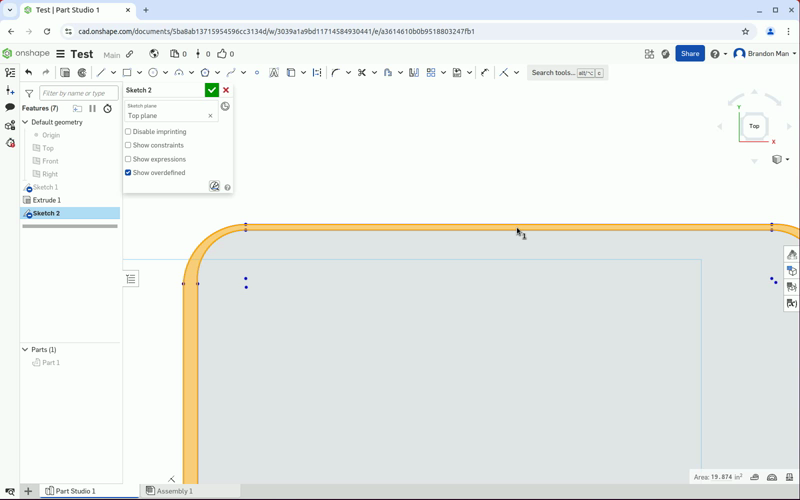
scroll(-6)
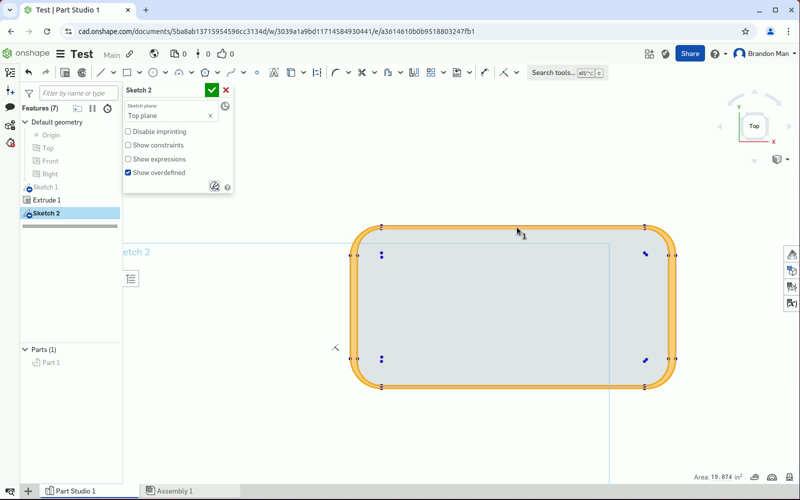
scroll(-6)
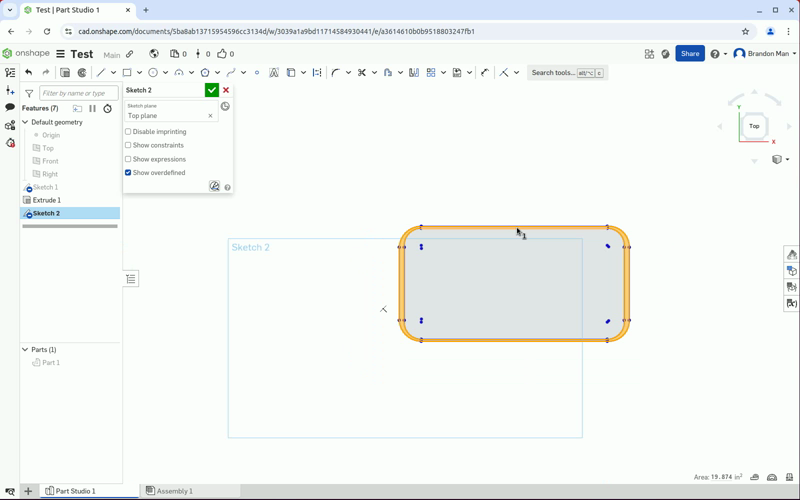
scroll(-6)
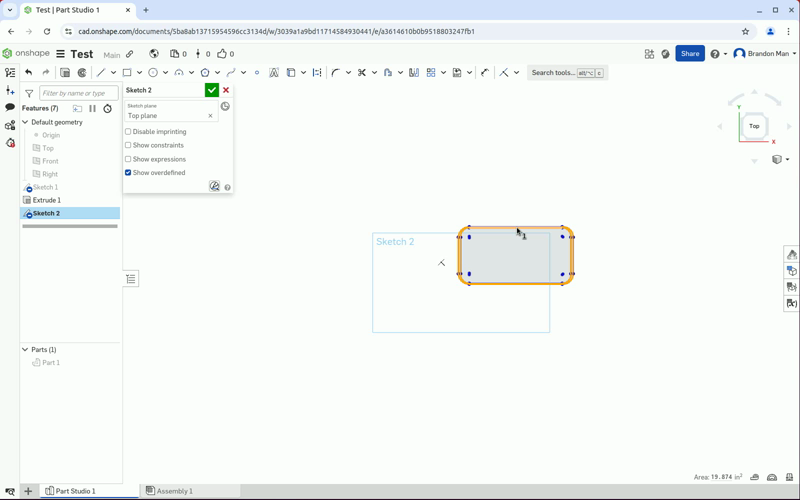
mouse_move(73, 352)
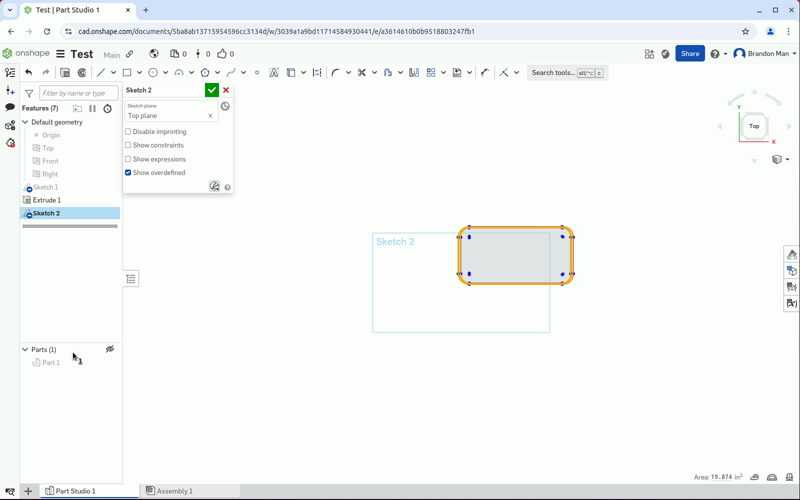
key(shift+y)
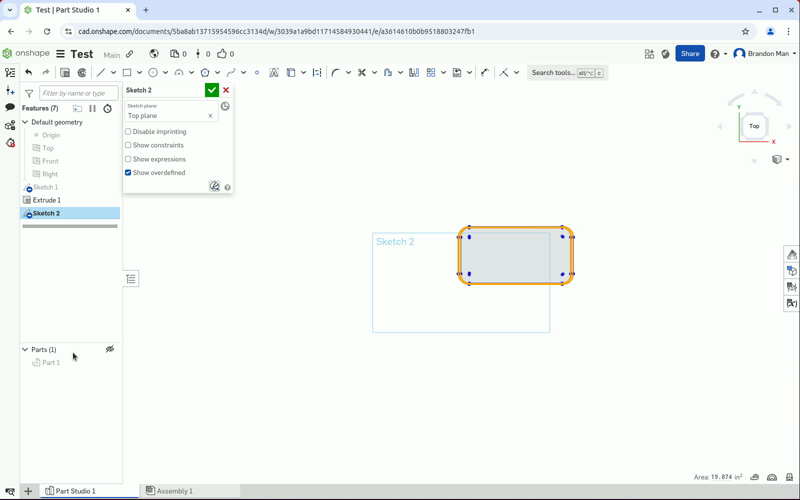
key(shift+e)
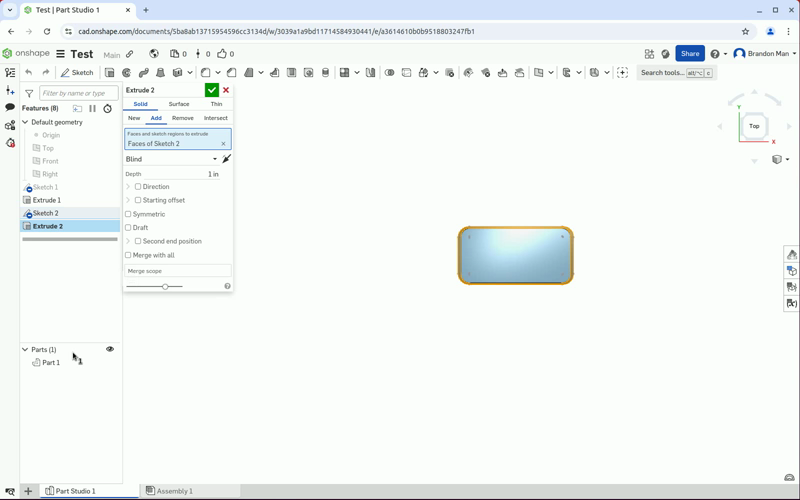
mouse_move(143, 106)
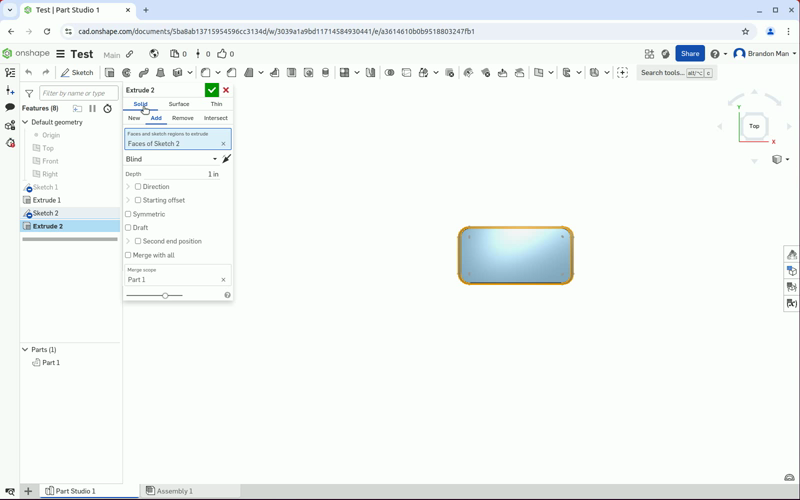
click(143, 106)
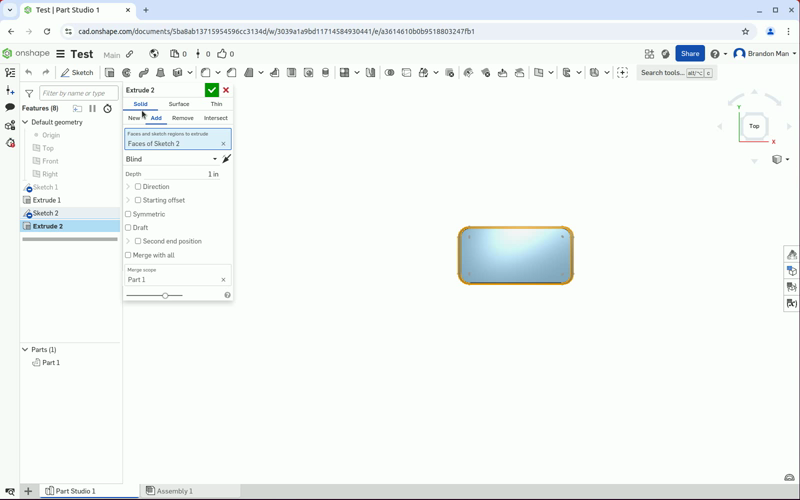
mouse_move(137, 120)
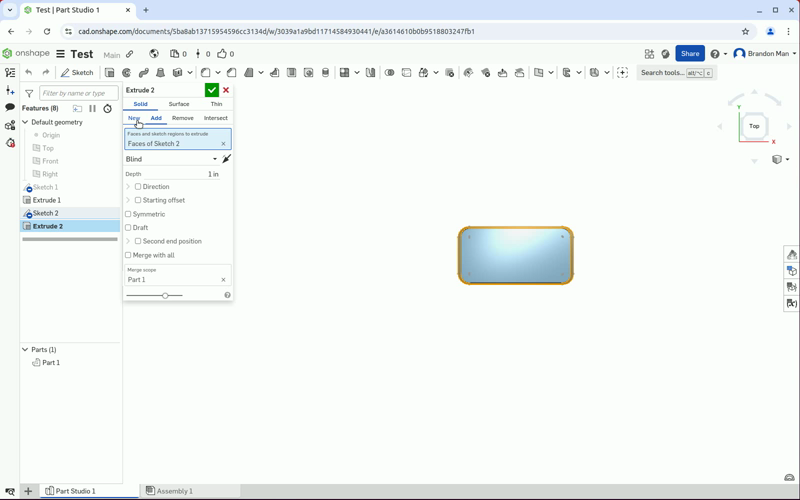
click(137, 120)
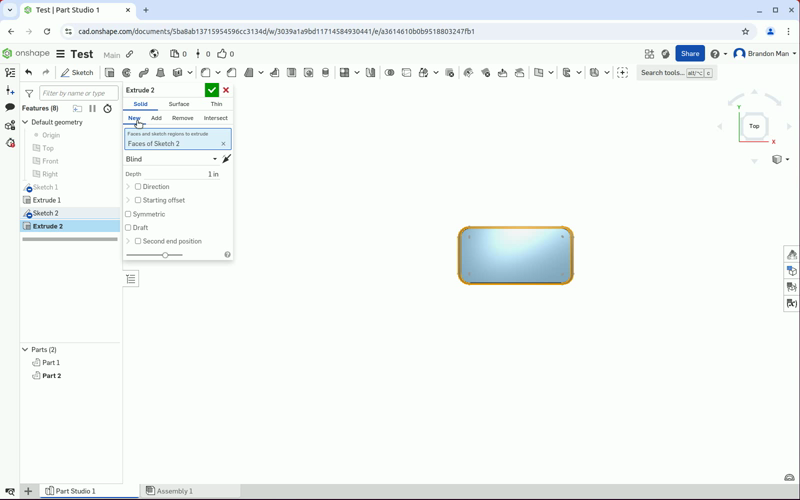
key(tab, 4)
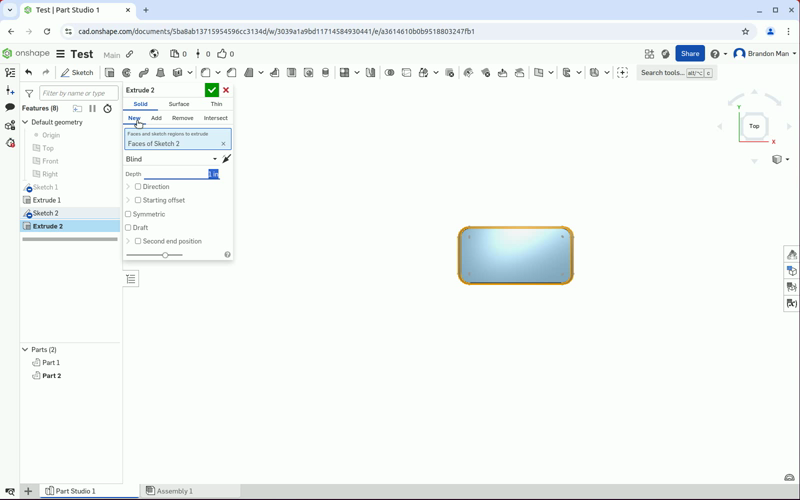
text(1.444)
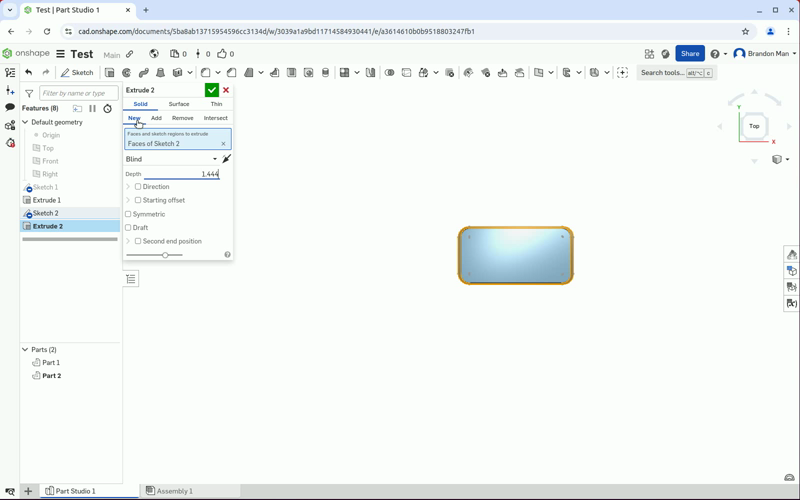
key(enter)
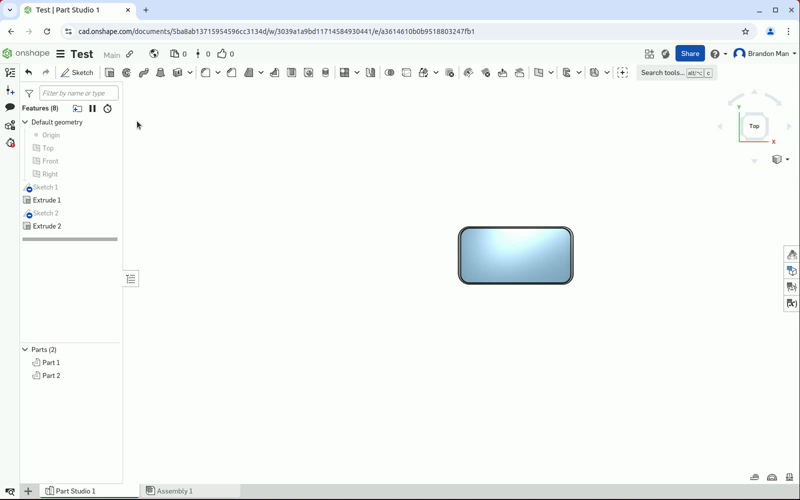
key(shift+h)
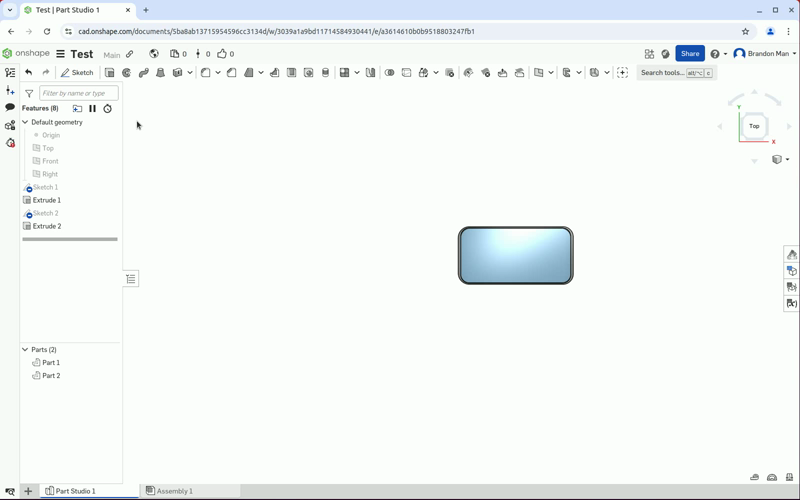
key(shift+h)
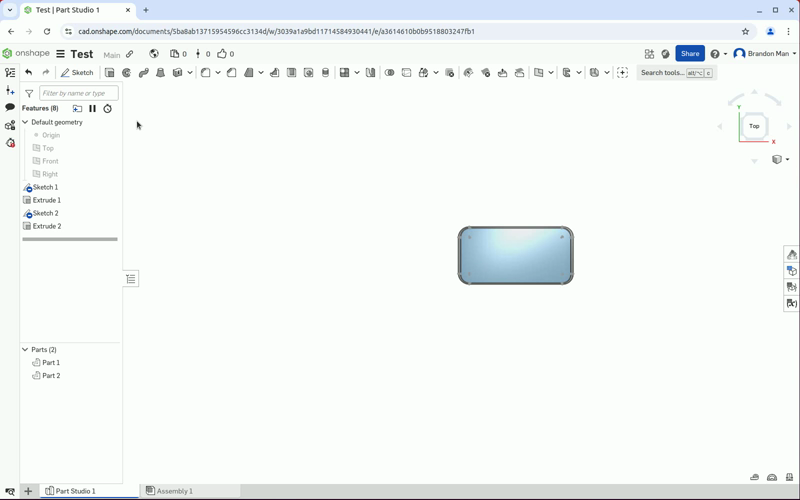
key(shift+7)
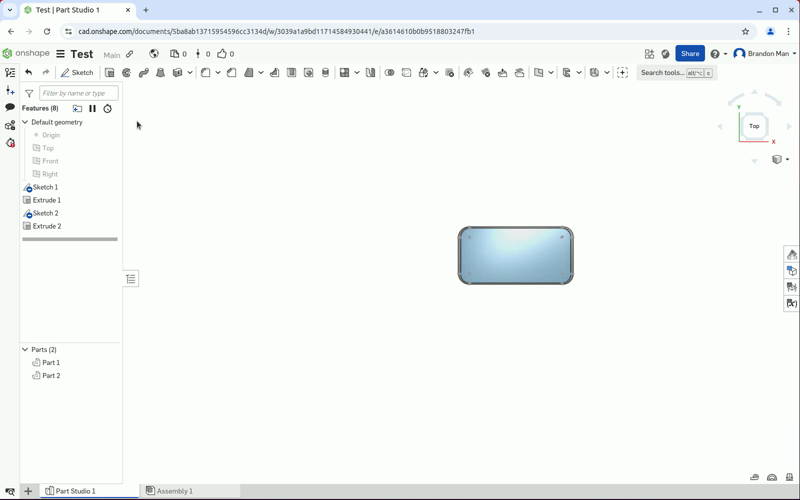
key(up, 3)
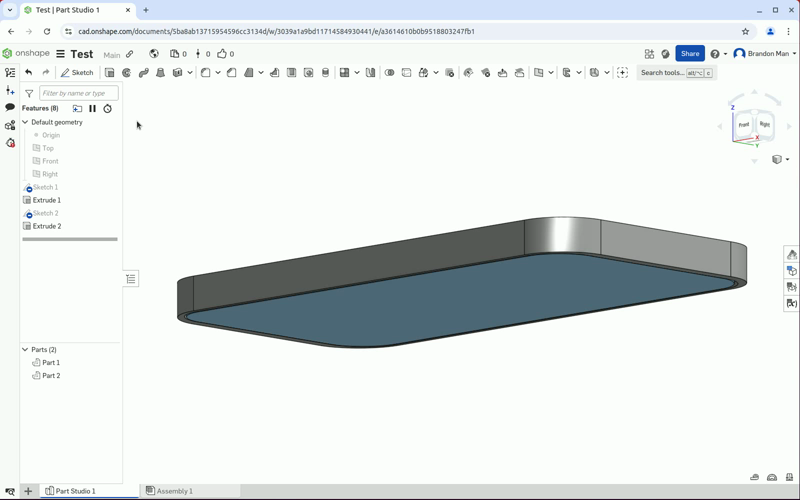
key(left, 3)
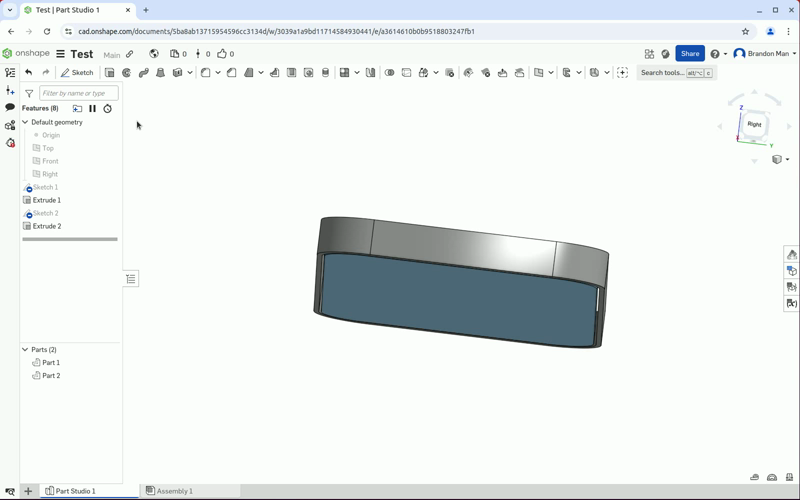
key(right, 3)
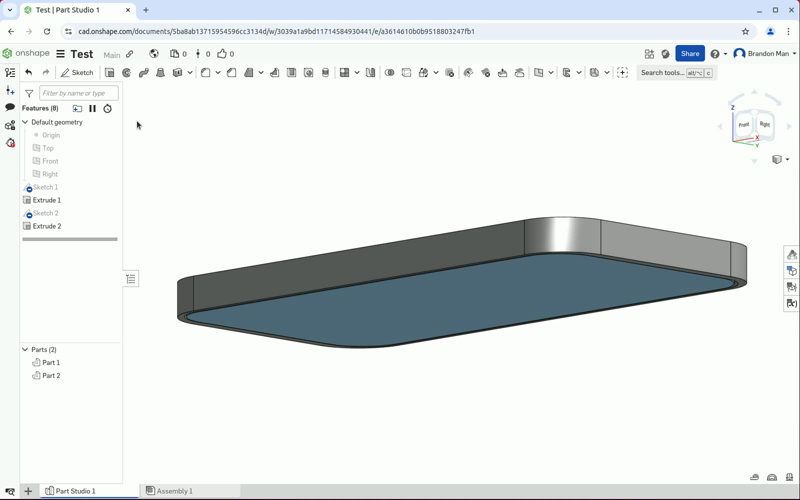
key(down, 3)
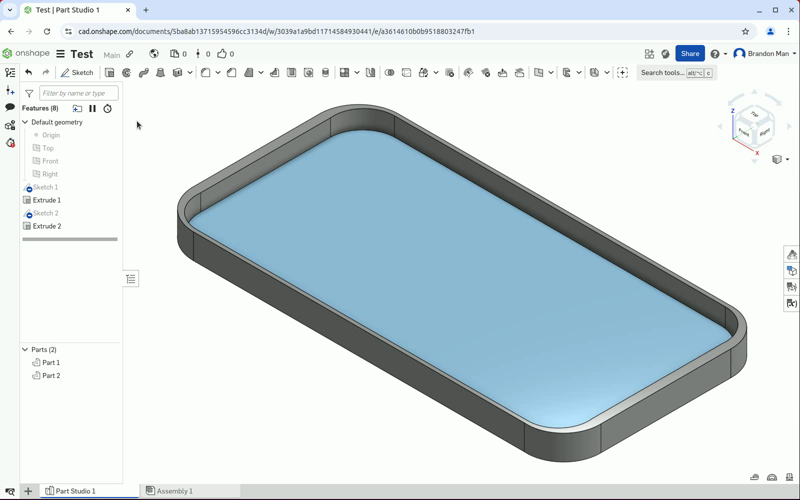
mouse_move(73, 189)
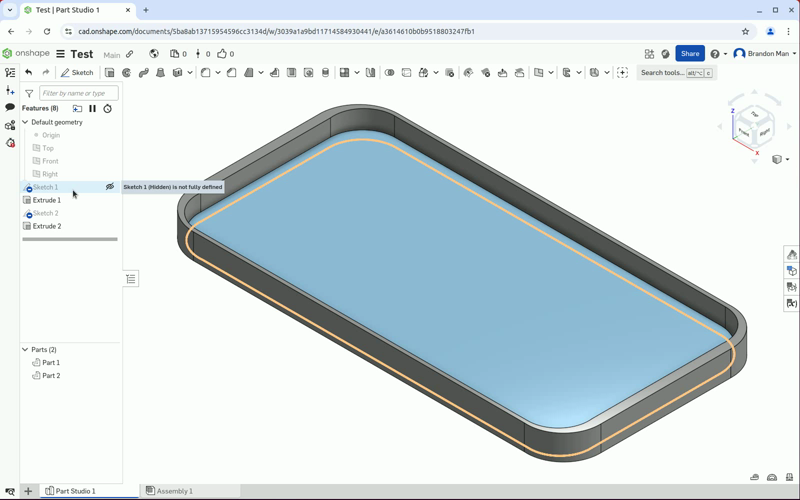
click(73, 189)